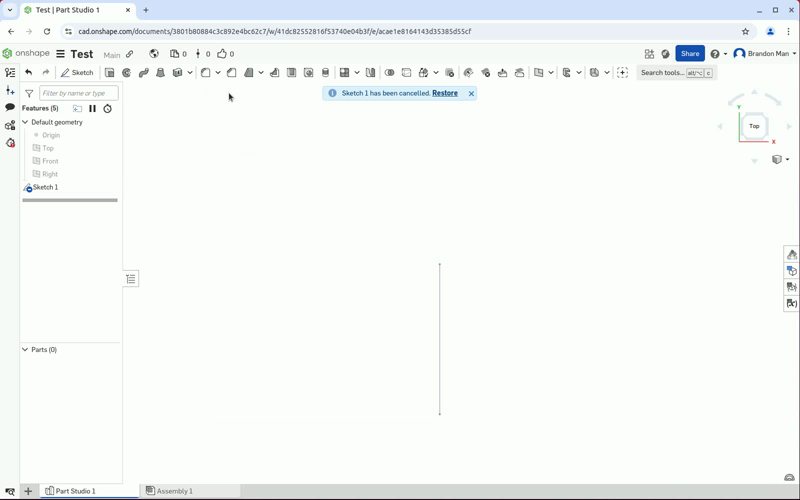
key(shift+h)
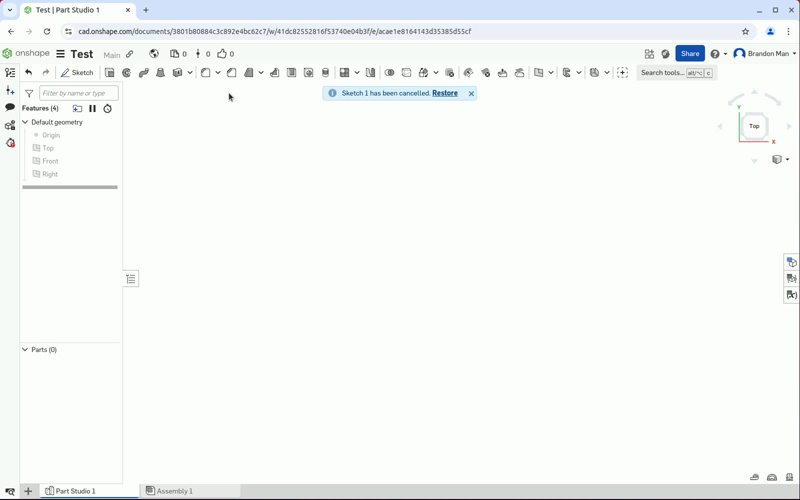
mouse_move(73, 352)
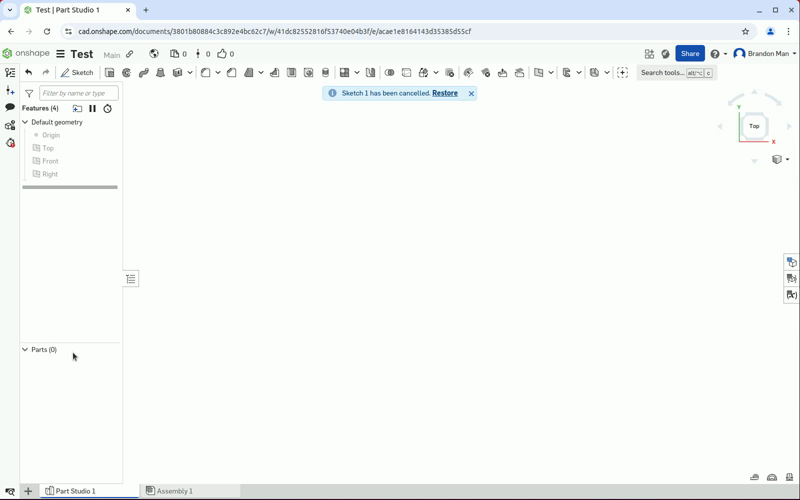
key(y)
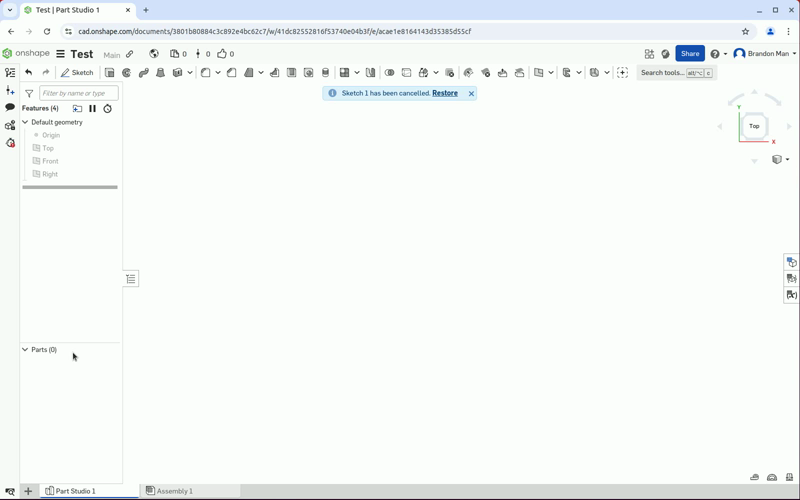
key(shift+p)
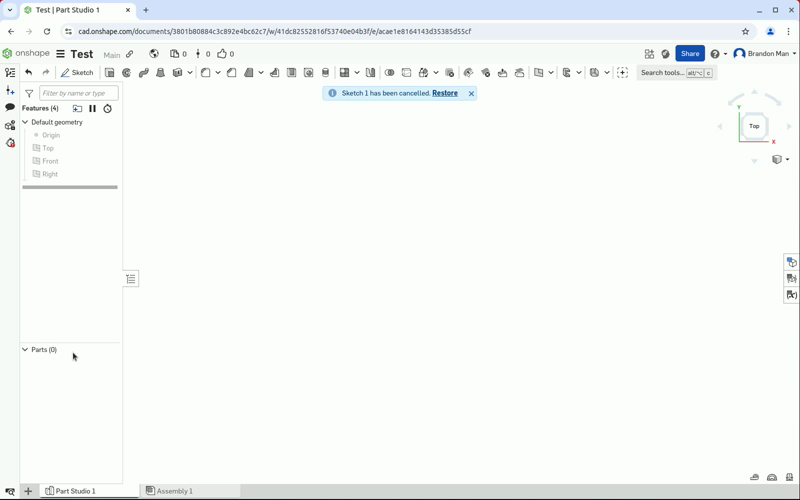
key(space)
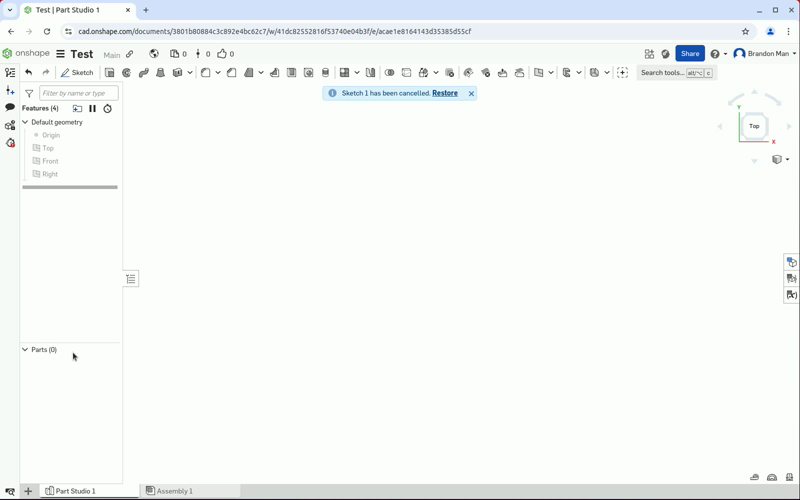
key_down(shift)
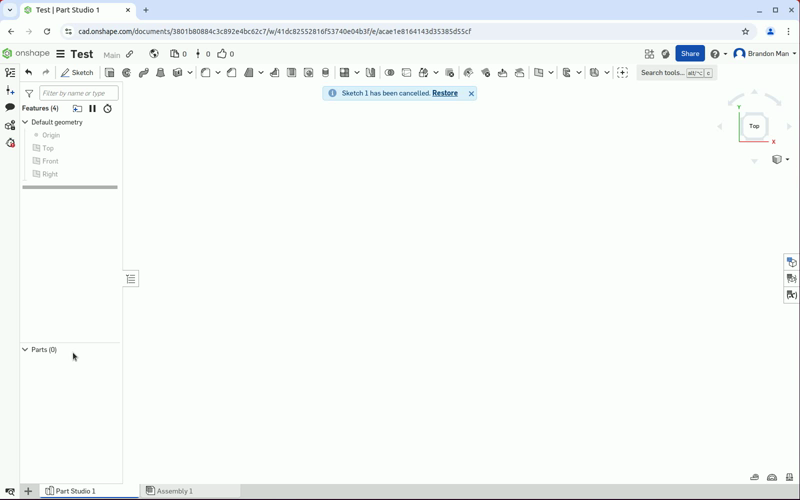
key(up)
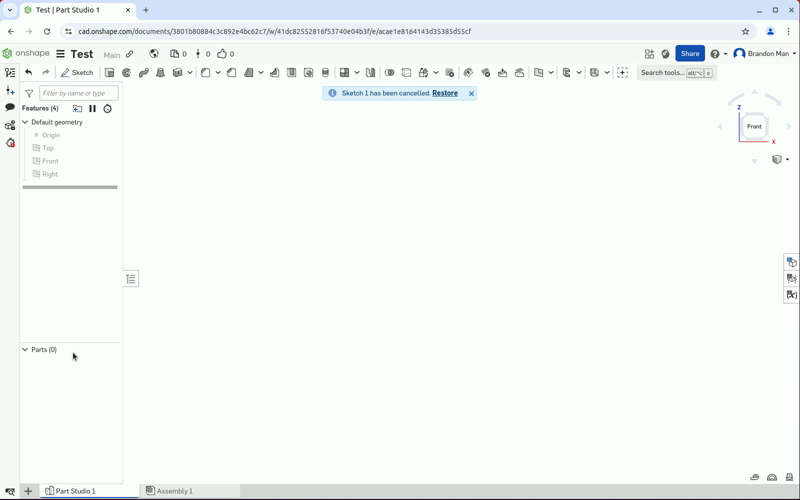
key_up(shift)
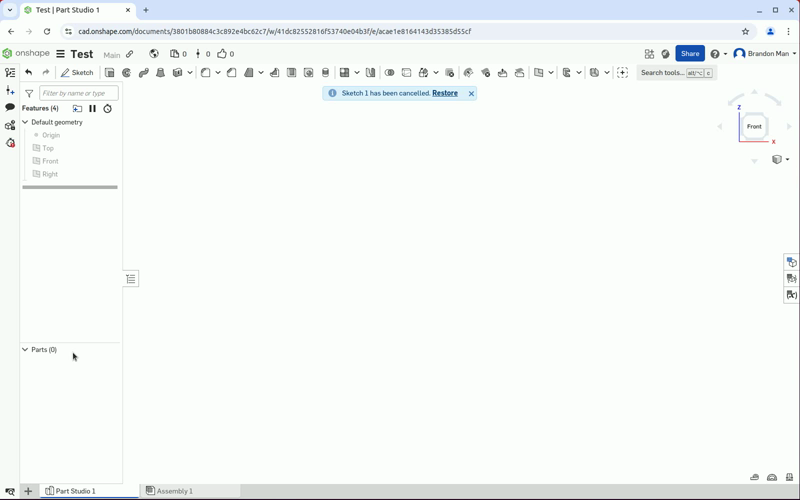
mouse_move(73, 352)
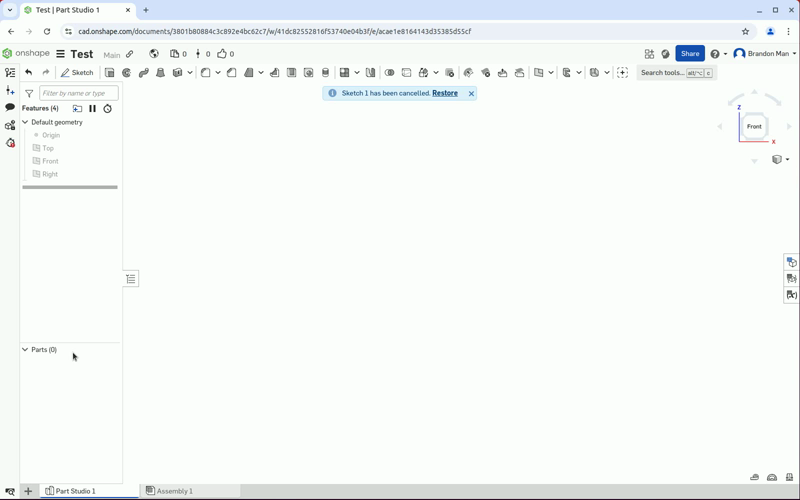
key(shift+y)
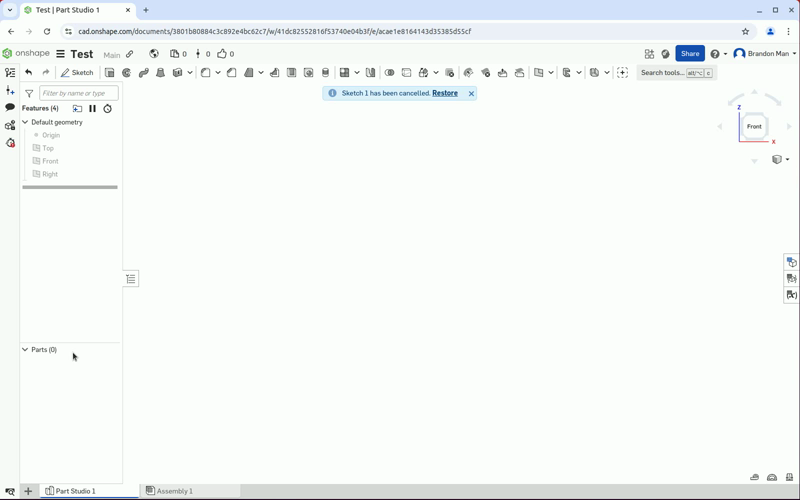
key(shift+s)
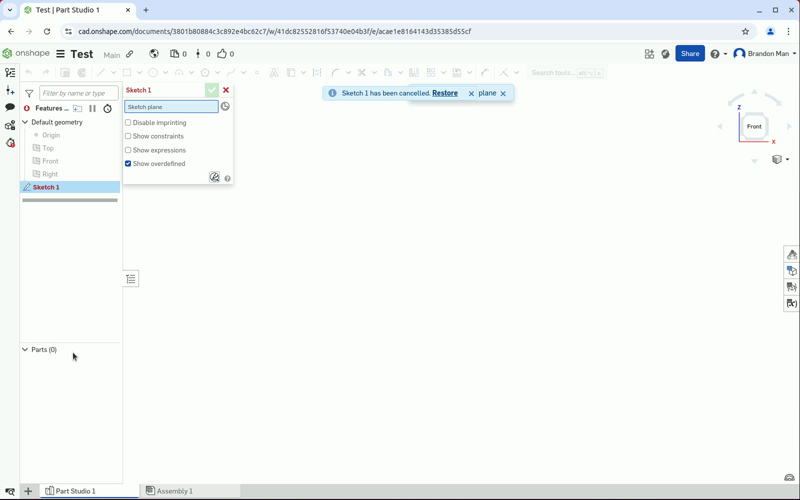
mouse_move(73, 163)
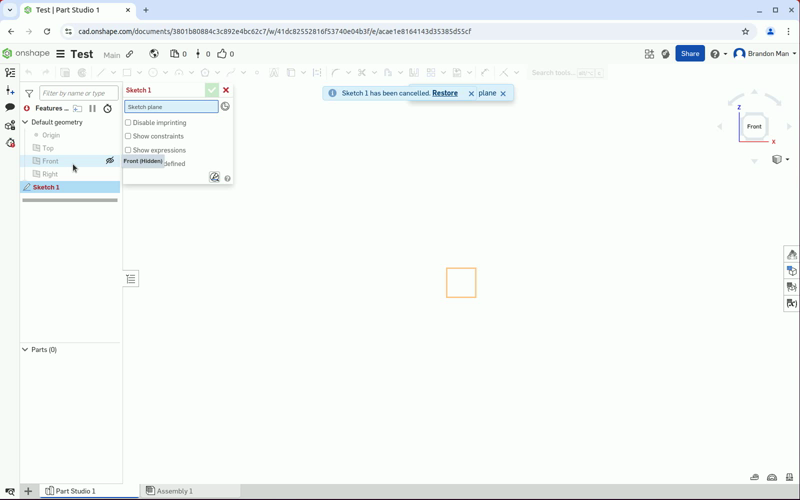
click(73, 163)
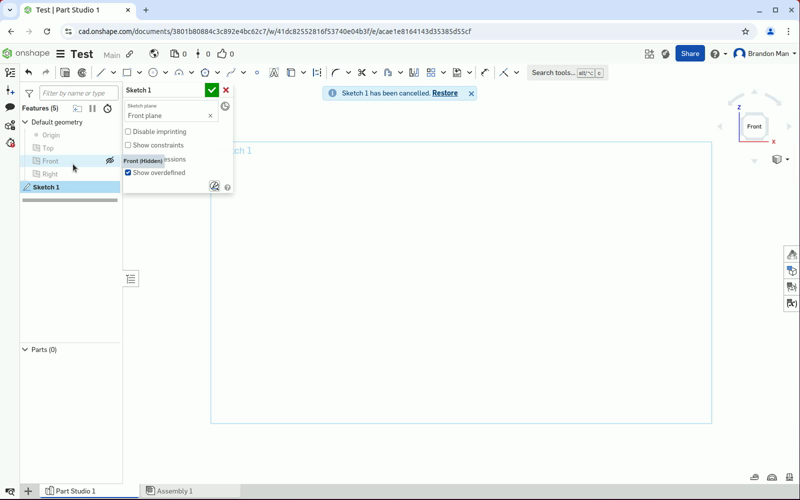
mouse_move(73, 352)
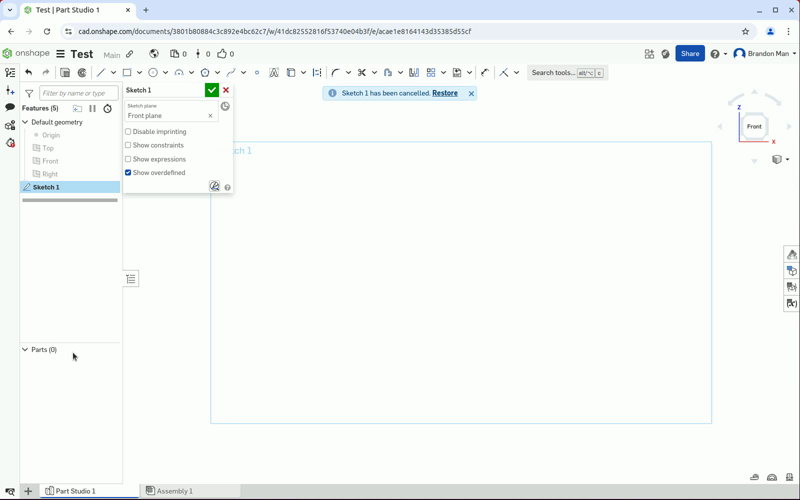
key(y)
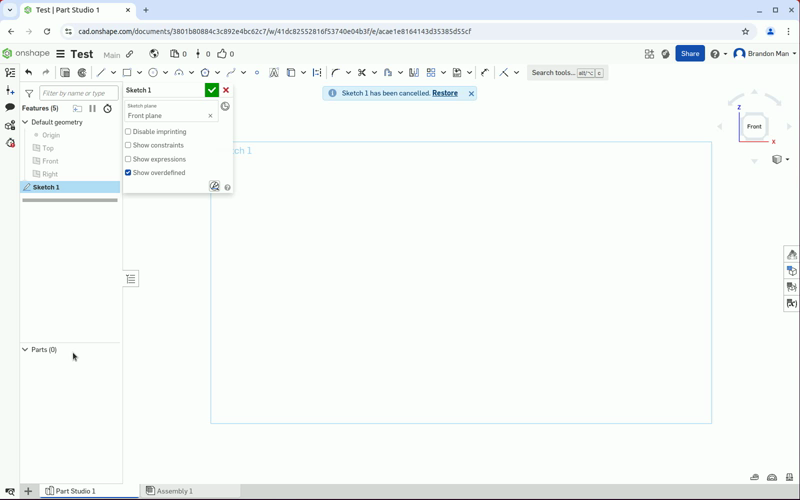
key(l)
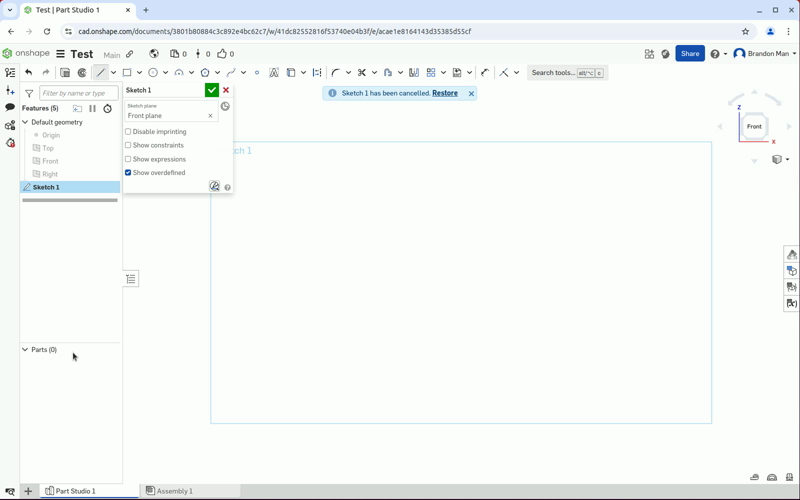
key_down(shift)
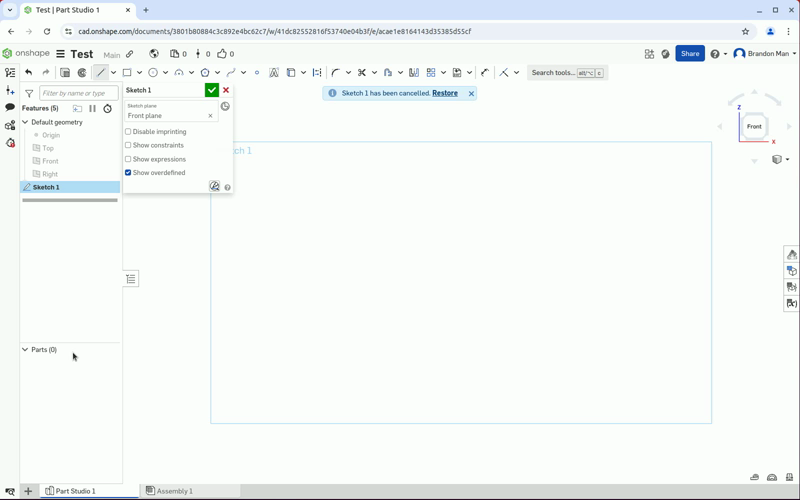
mouse_move(392, 222)
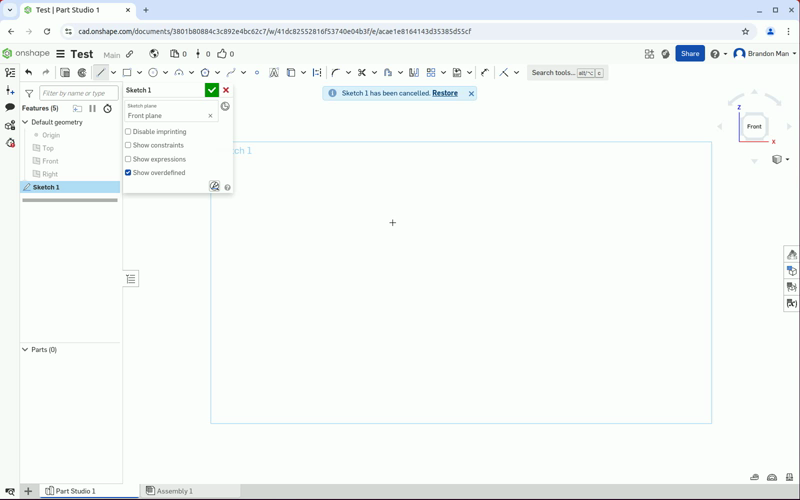
click(392, 222)
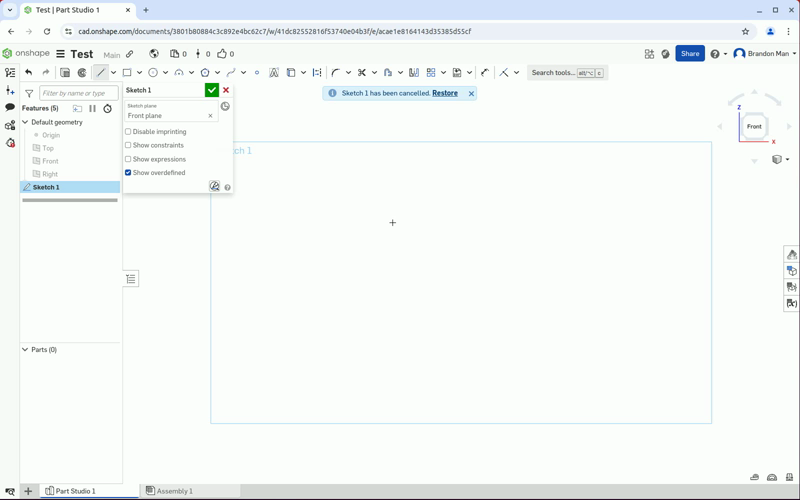
key_up(shift)
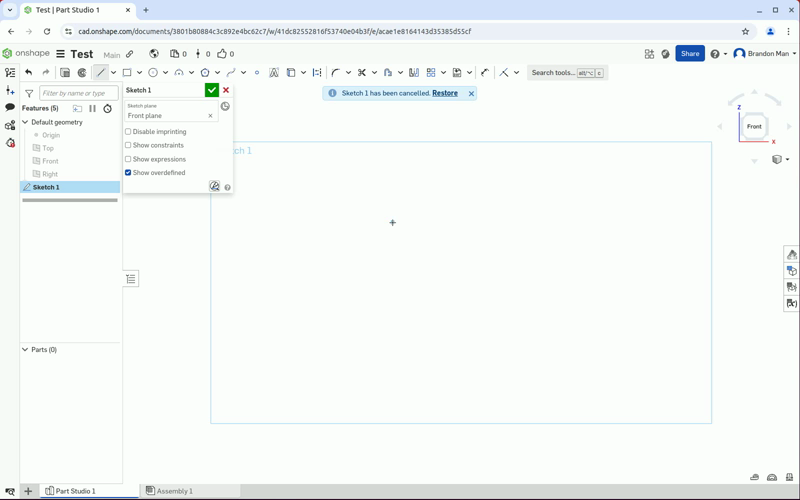
key_down(shift)
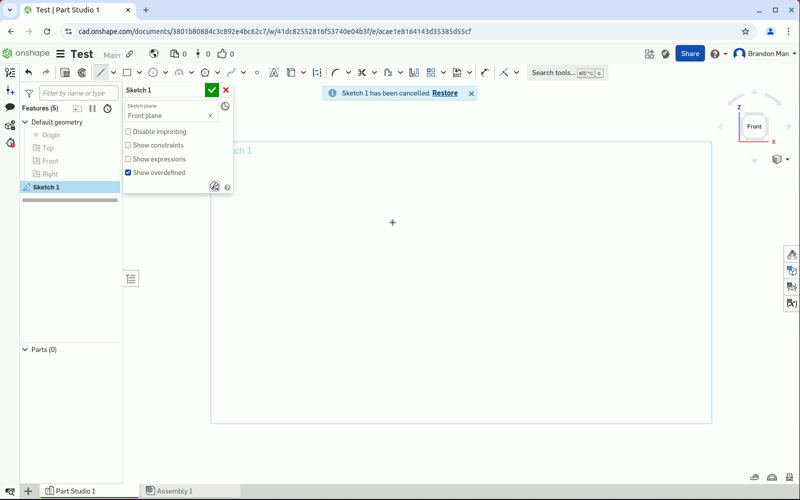
mouse_move(422, 222)
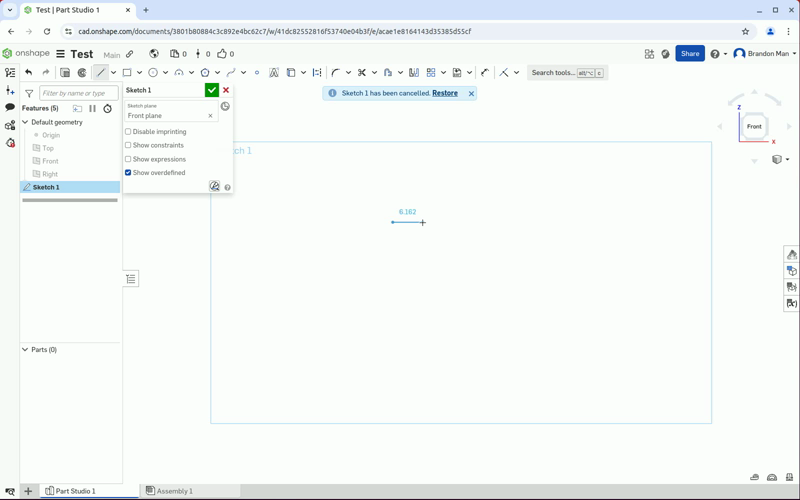
mouse_move(408, 222)
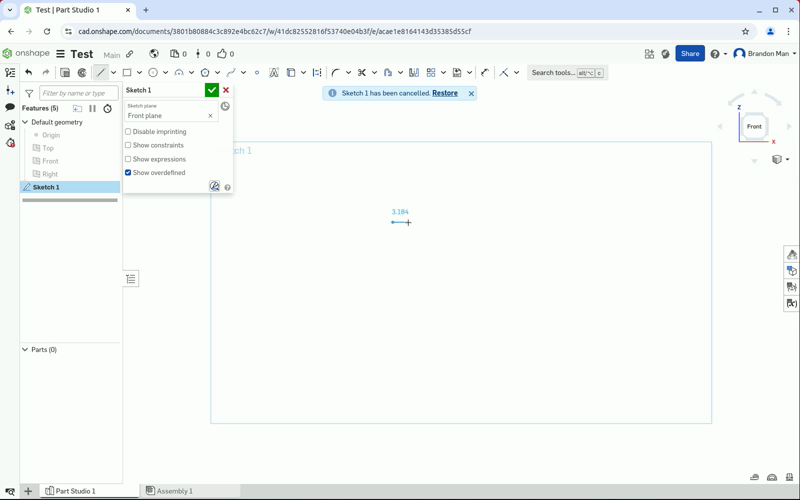
click(408, 222)
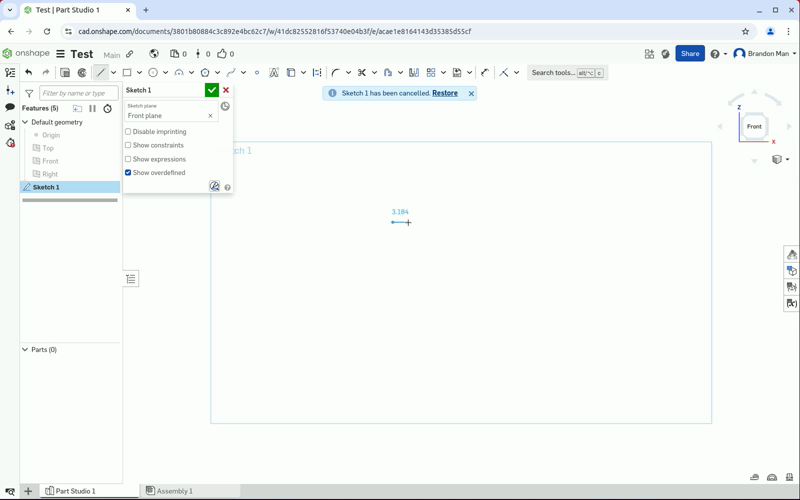
key_up(shift)
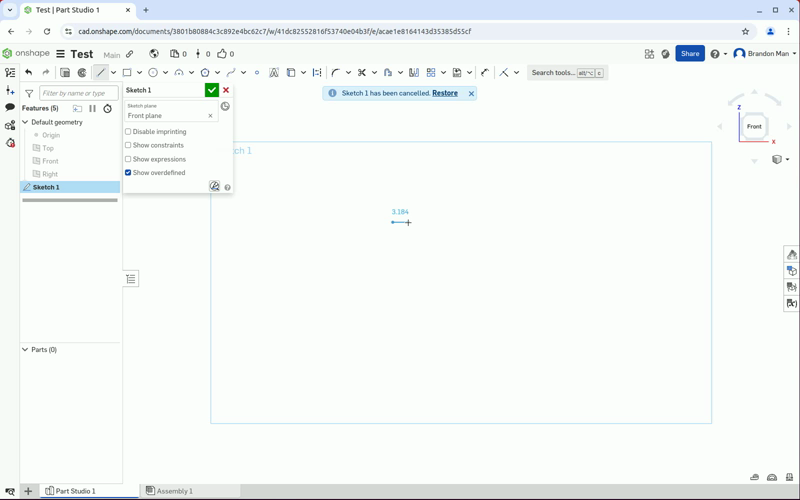
key_down(shift)
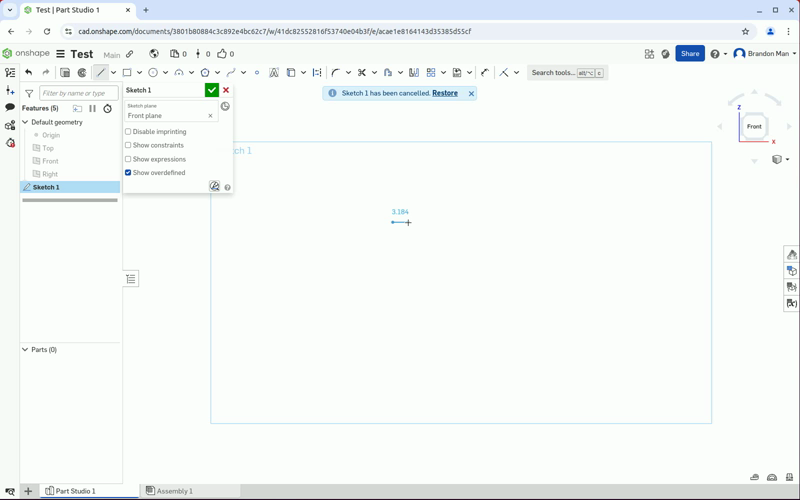
mouse_move(438, 222)
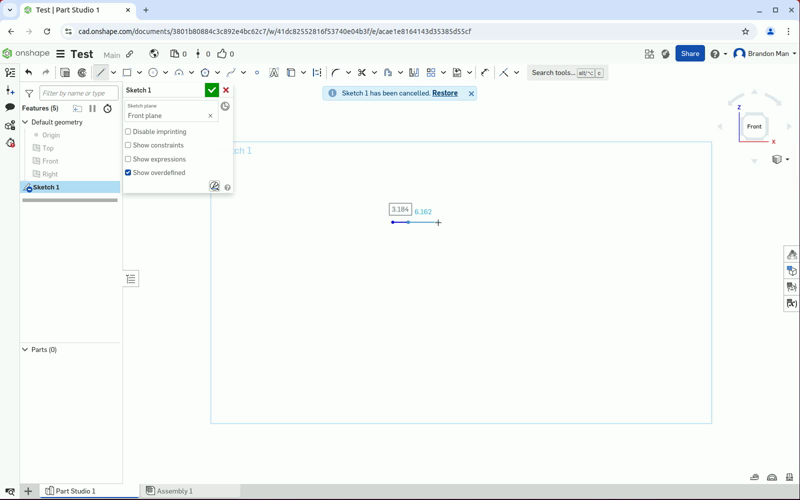
mouse_move(429, 222)
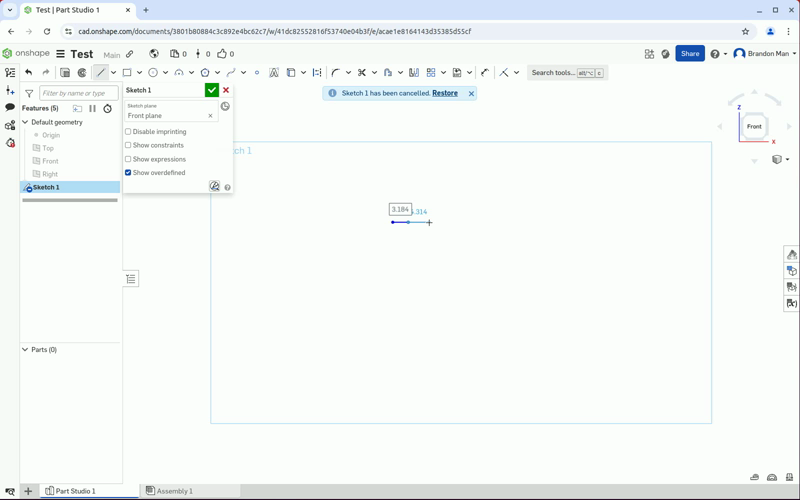
click(429, 222)
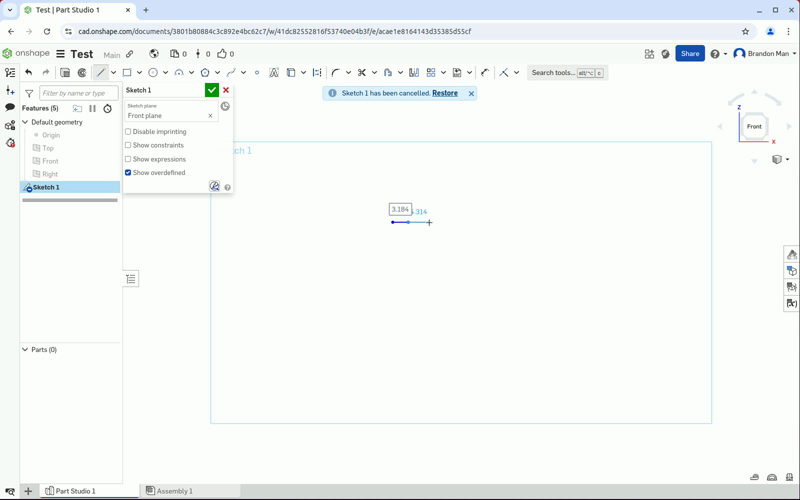
key_up(shift)
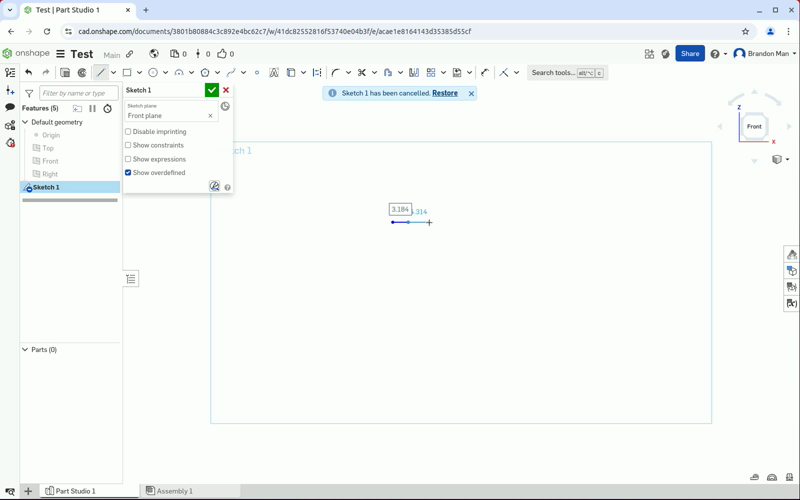
key_down(shift)
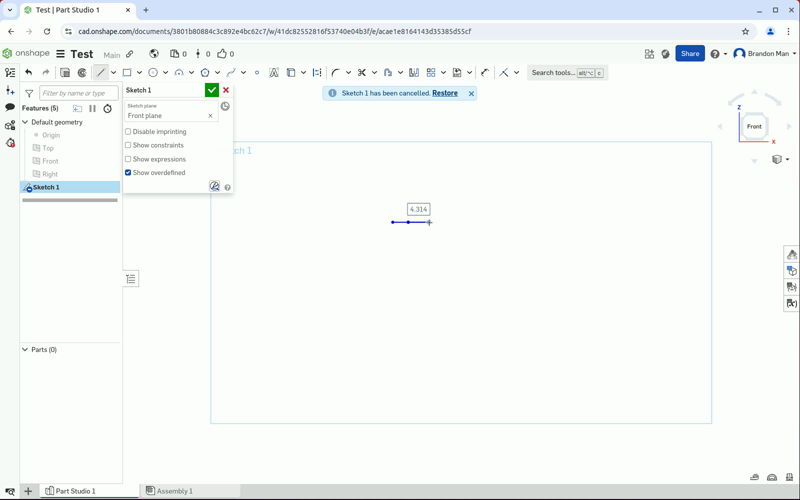
mouse_move(525, 222)
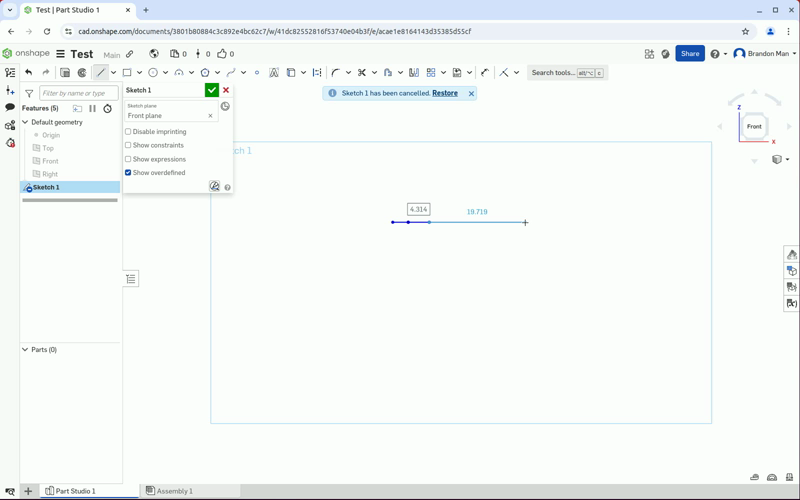
click(525, 222)
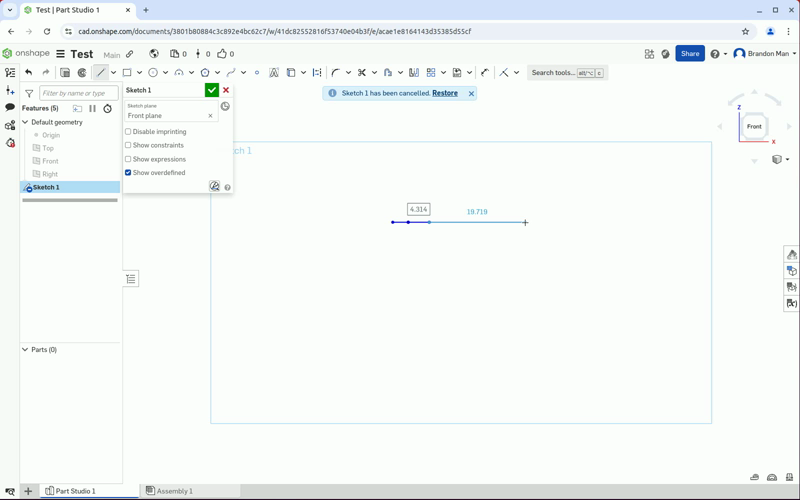
key_up(shift)
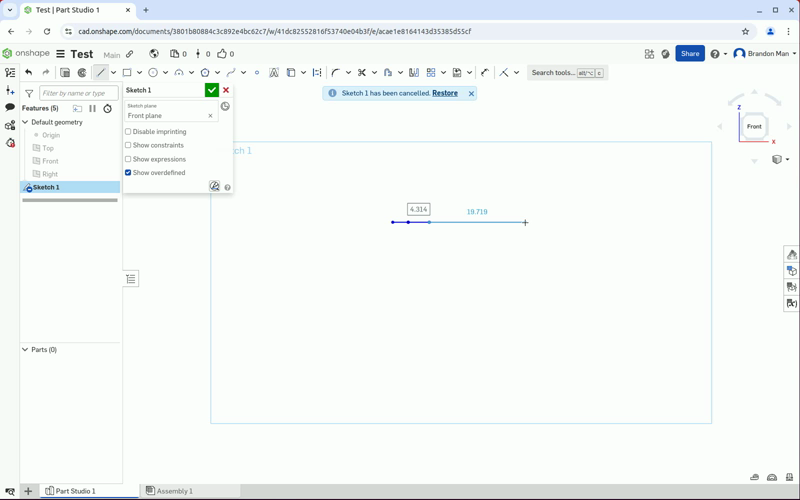
key_down(shift)
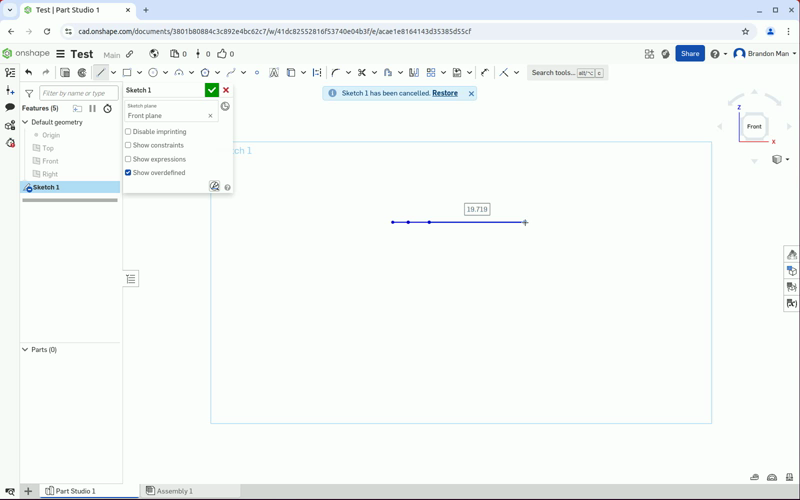
mouse_move(461, 185)
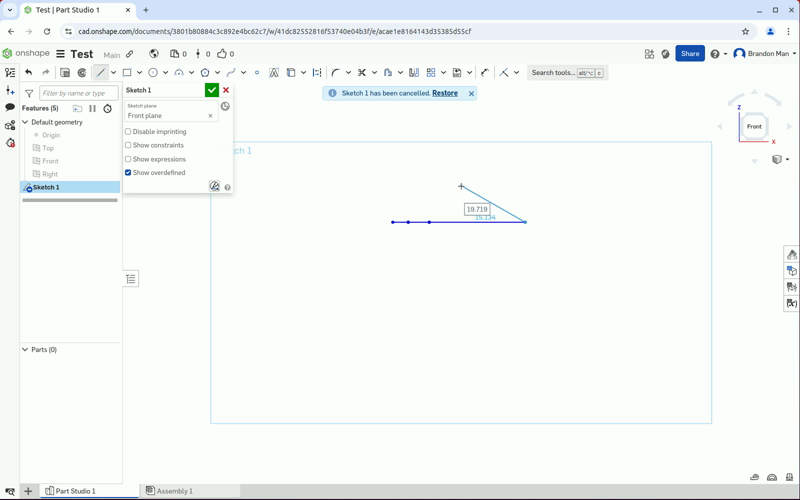
click(461, 185)
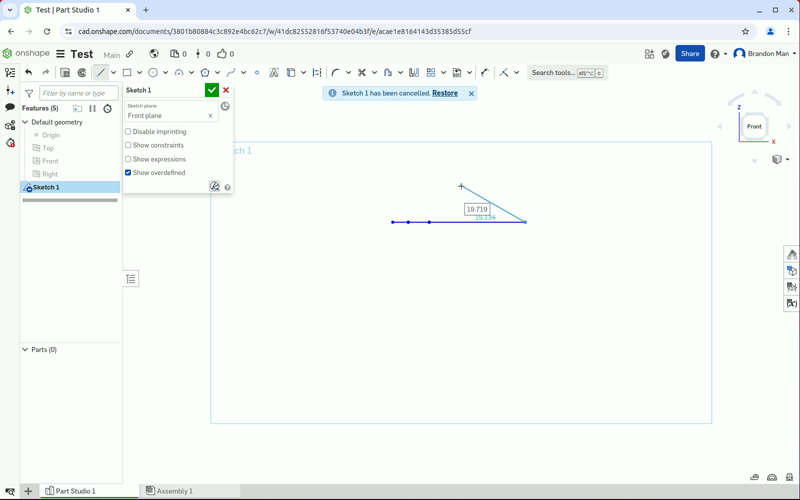
key_up(shift)
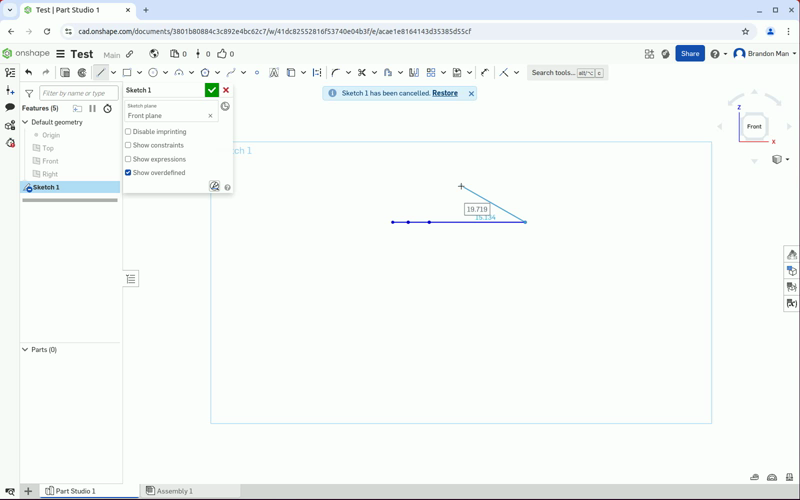
key_down(shift)
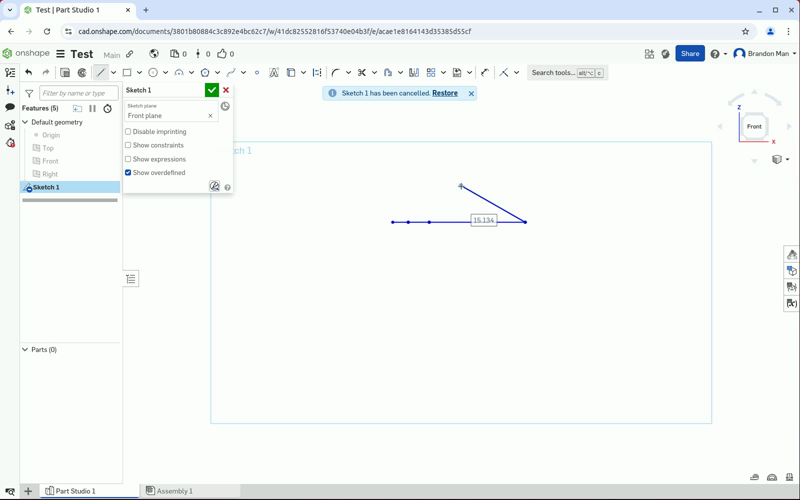
mouse_move(392, 222)
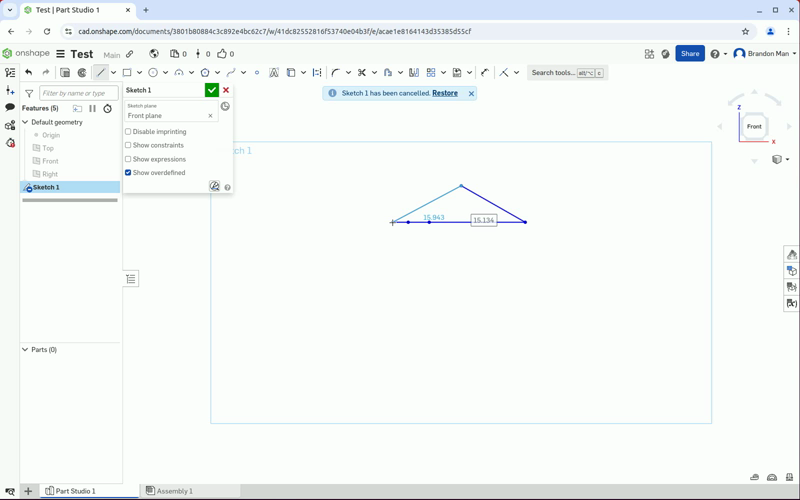
key_up(shift)
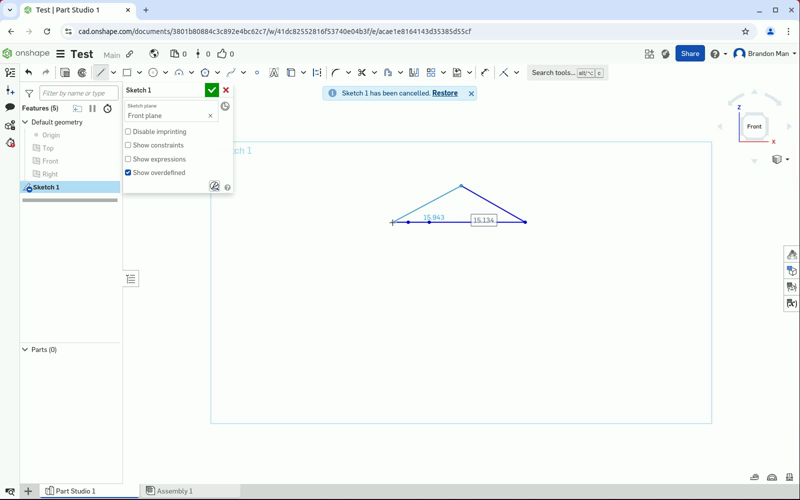
click(392, 222)
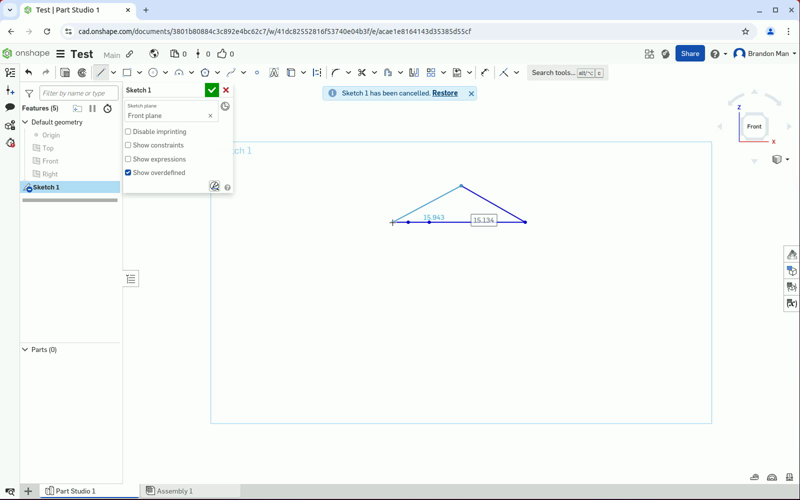
key(esc)
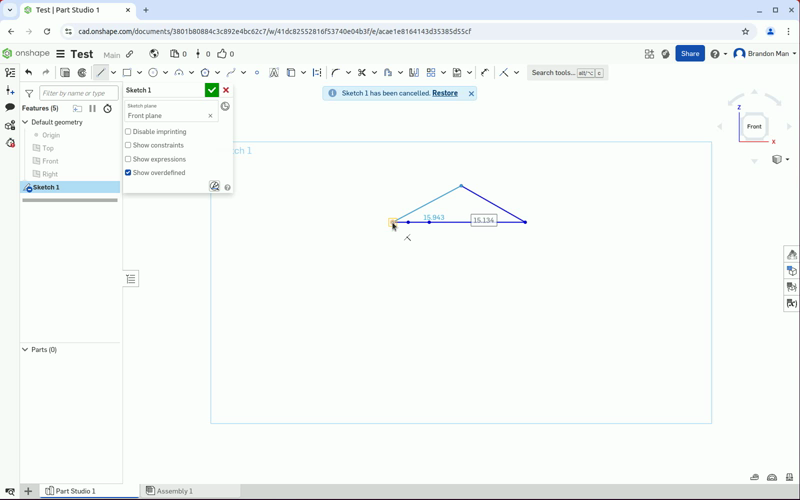
mouse_move(481, 215)
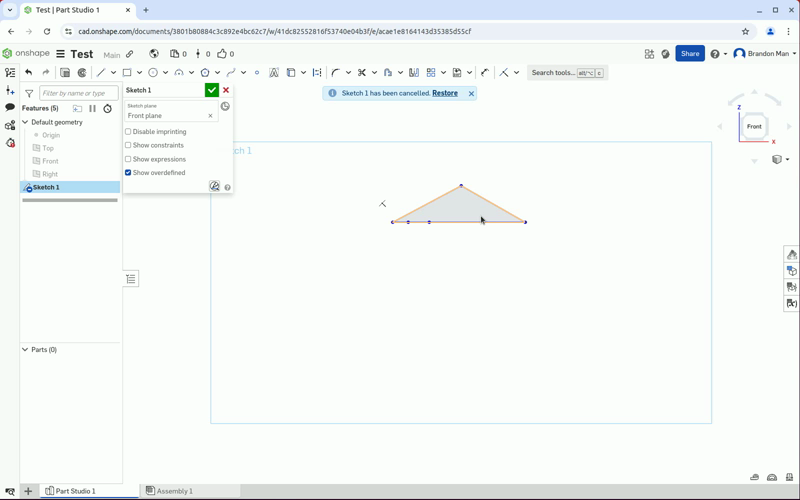
click(481, 215)
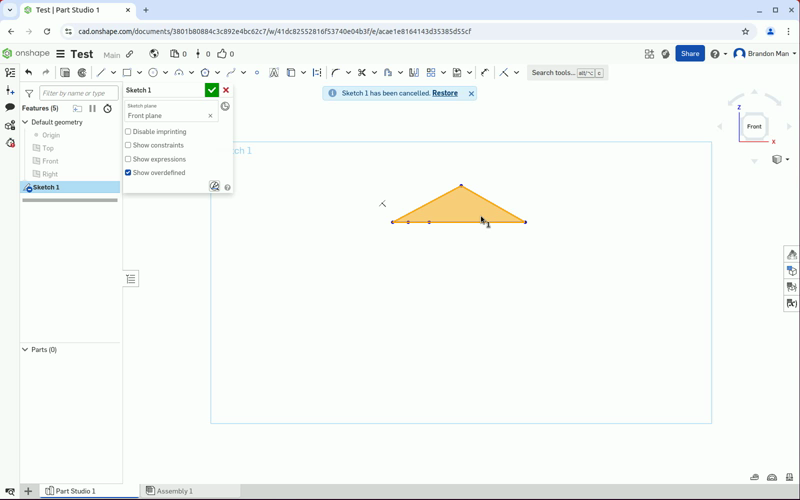
mouse_move(73, 352)
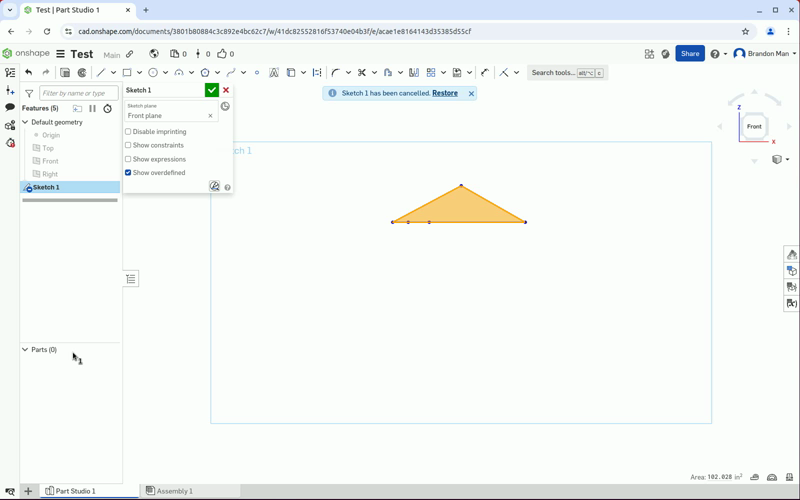
key(shift+y)
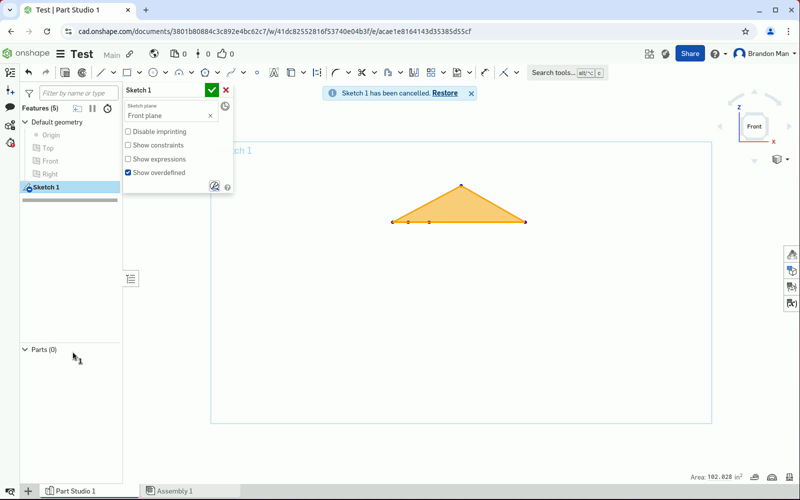
key(shift+e)
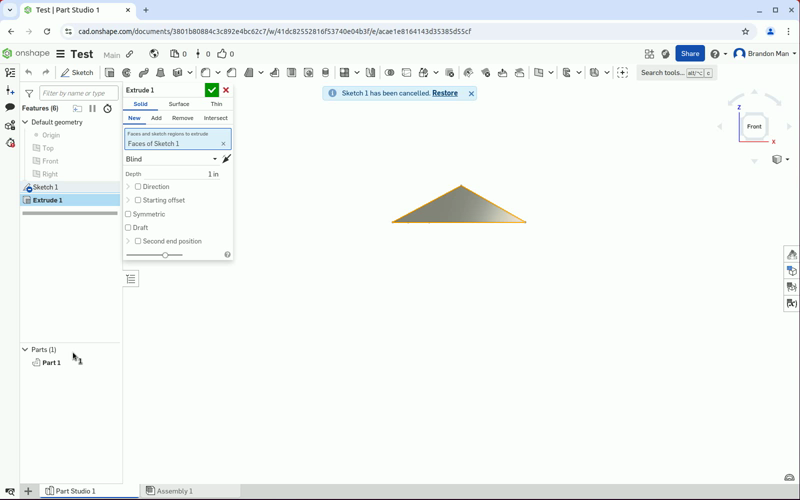
mouse_move(143, 106)
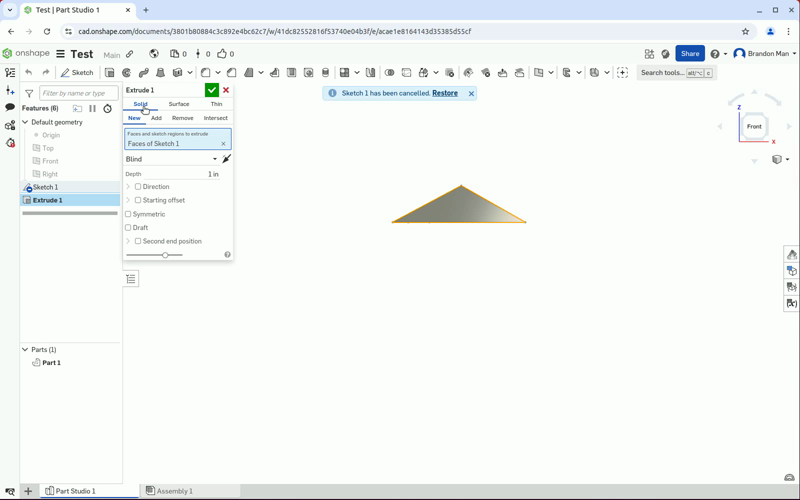
click(143, 106)
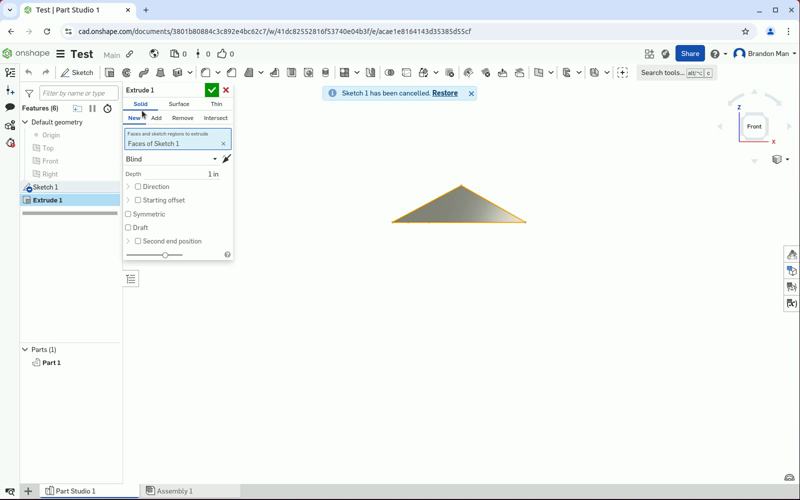
mouse_move(137, 120)
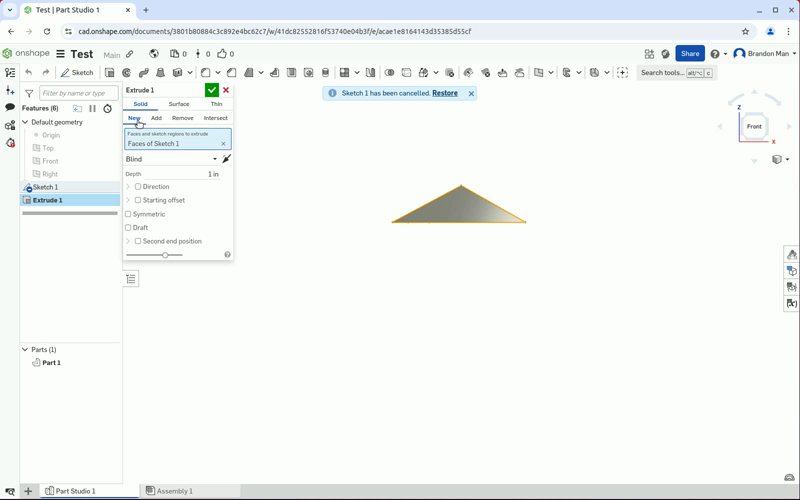
click(137, 120)
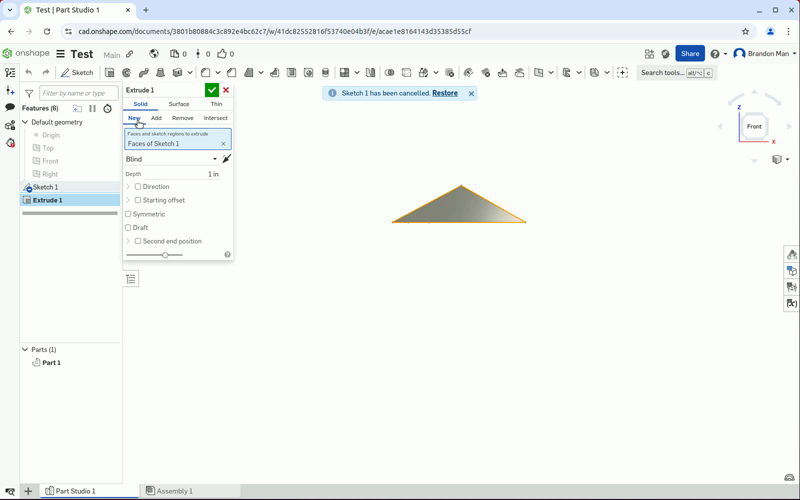
key(tab, 4)
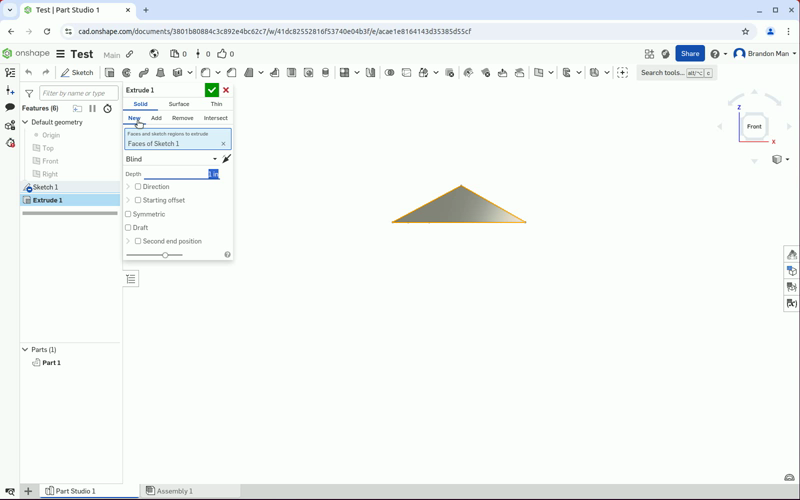
text(9.147)
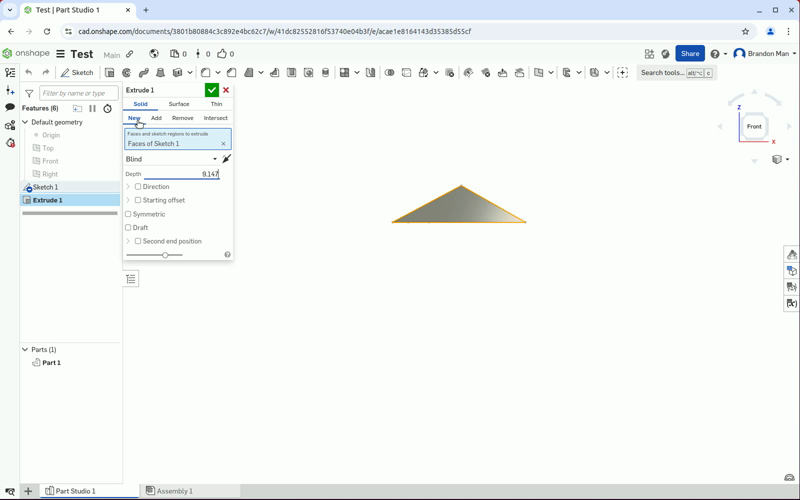
key(enter)
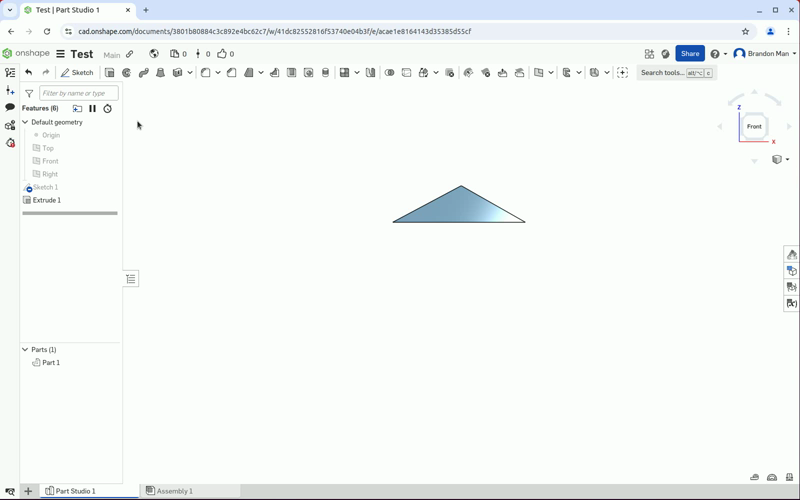
key(shift+h)
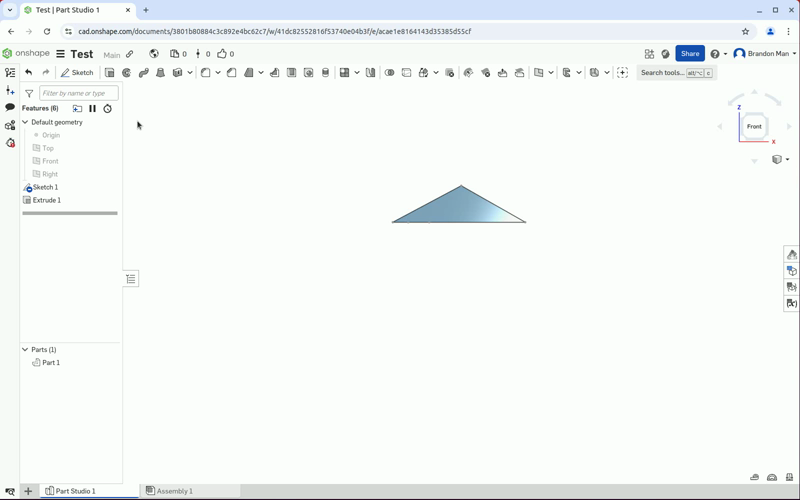
key(shift+h)
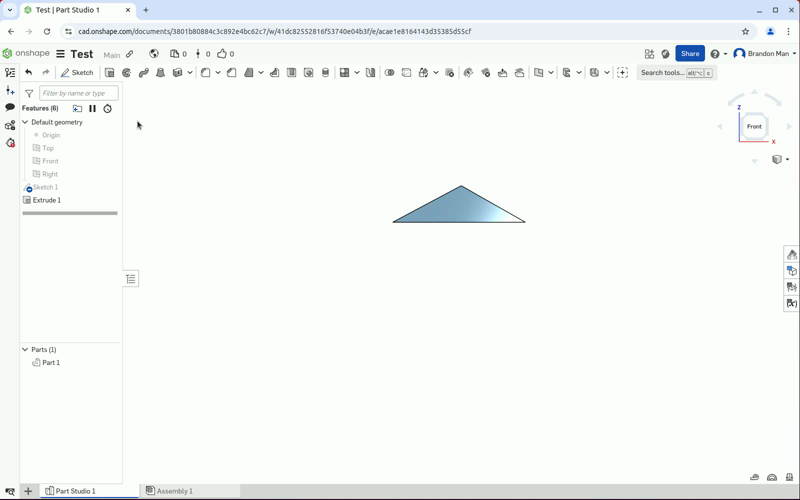
mouse_move(73, 189)
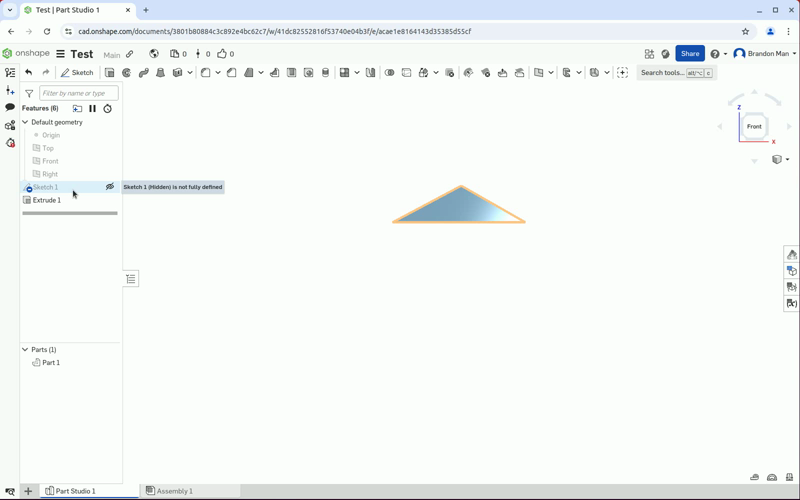
click(73, 189)
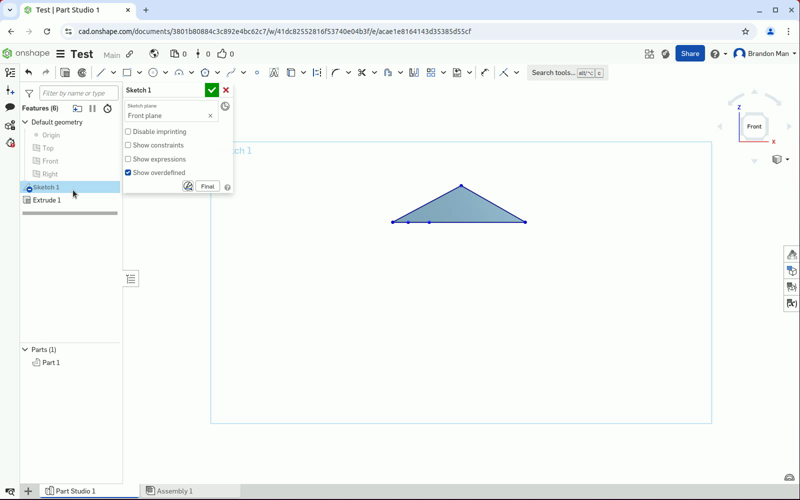
mouse_move(229, 92)
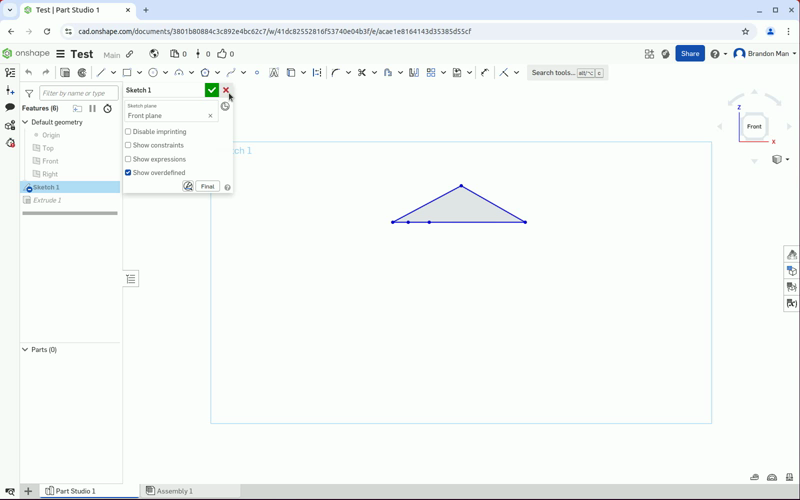
click(229, 92)
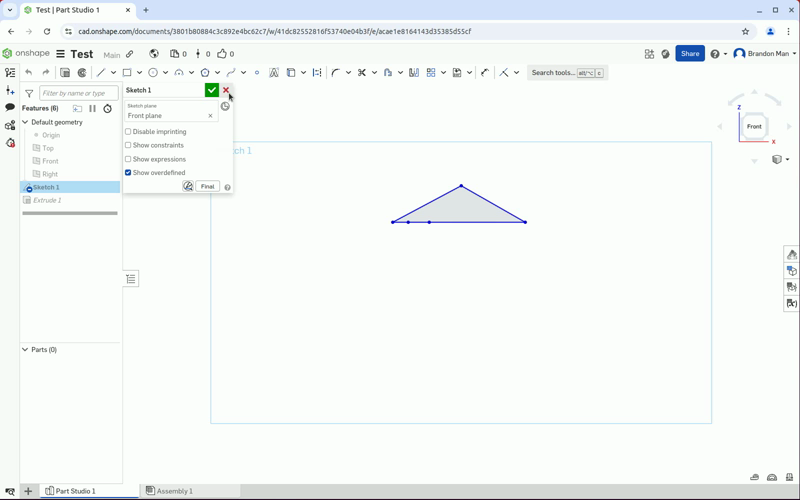
key(shift+s)
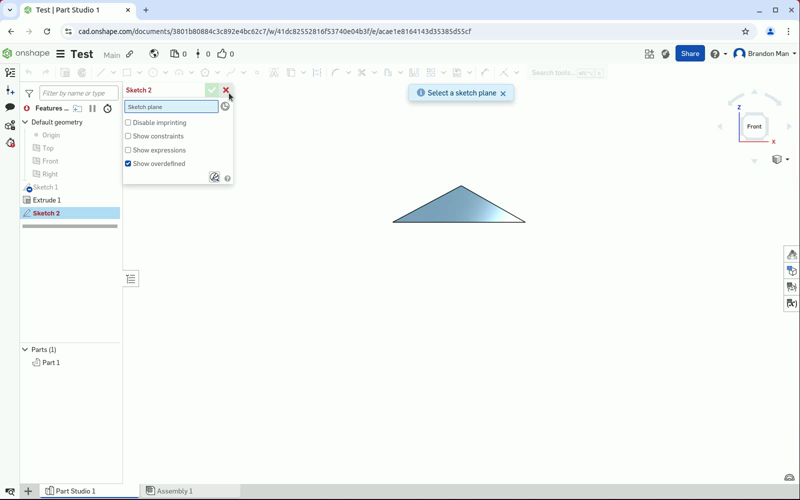
mouse_move(73, 163)
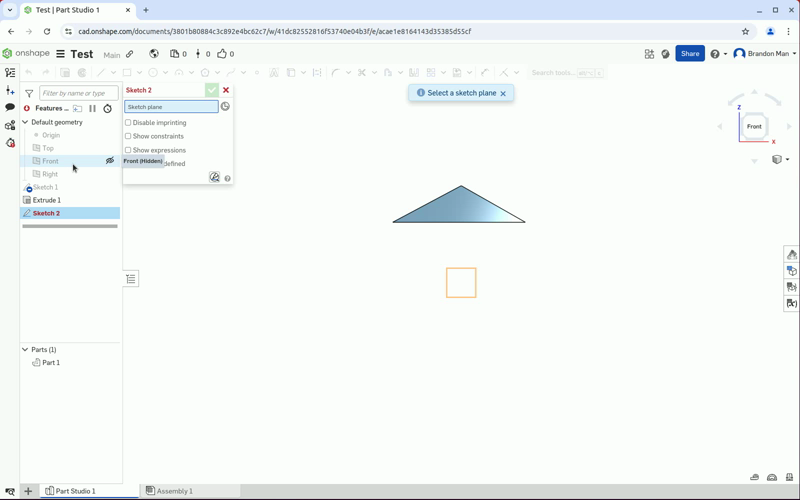
click(73, 163)
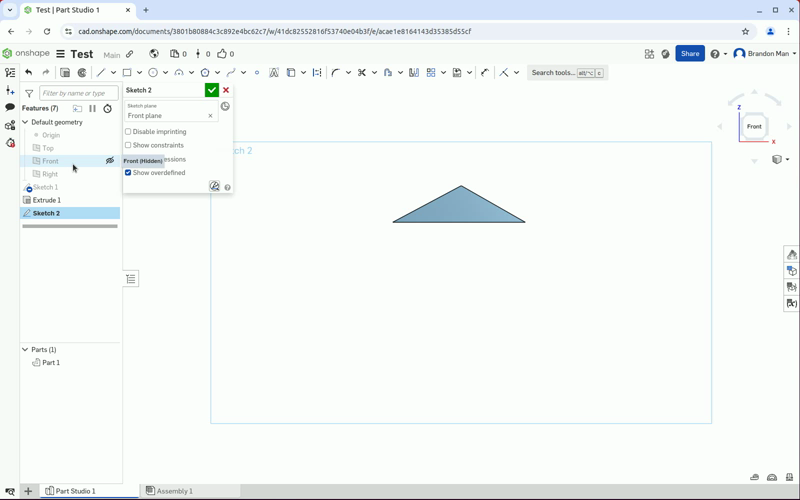
mouse_move(73, 352)
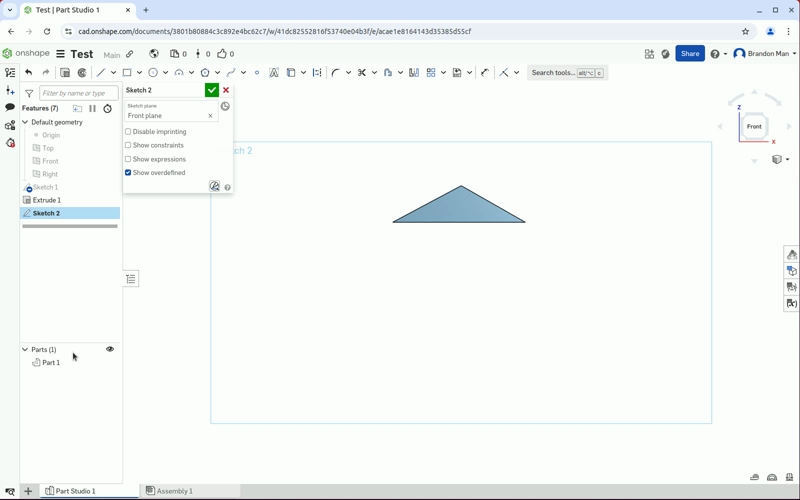
key(y)
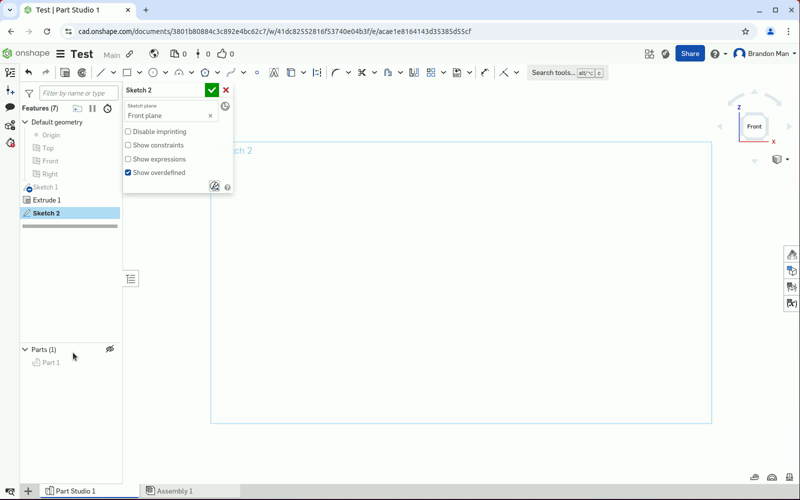
key(l)
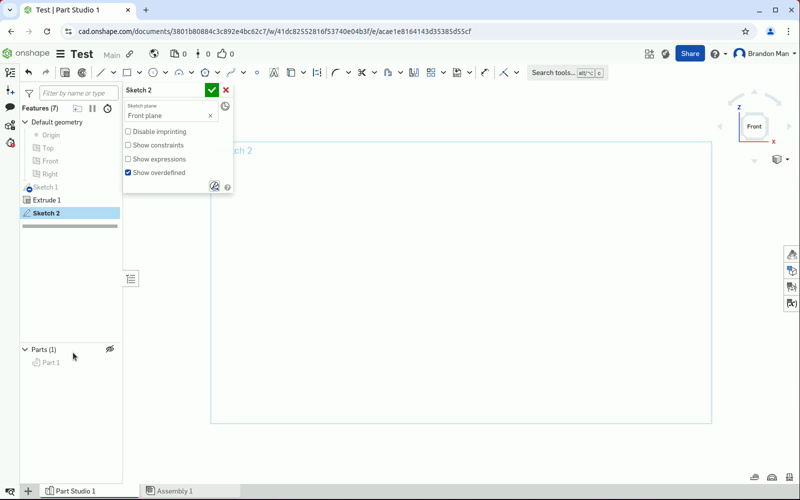
key_down(shift)
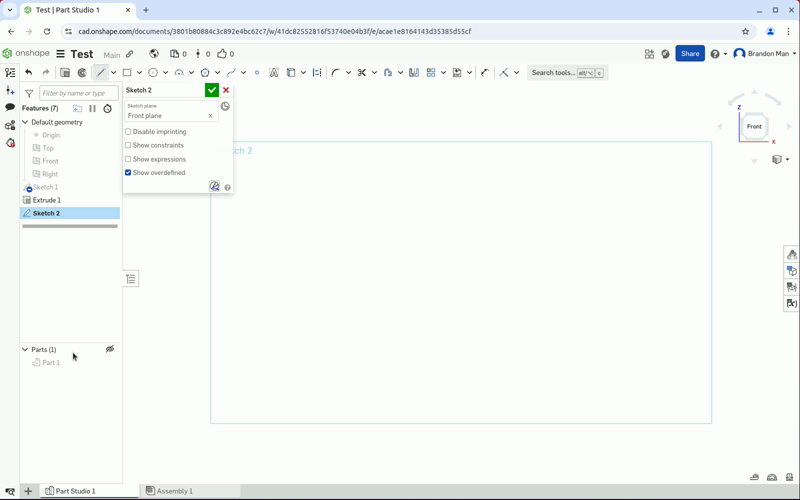
mouse_move(366, 236)
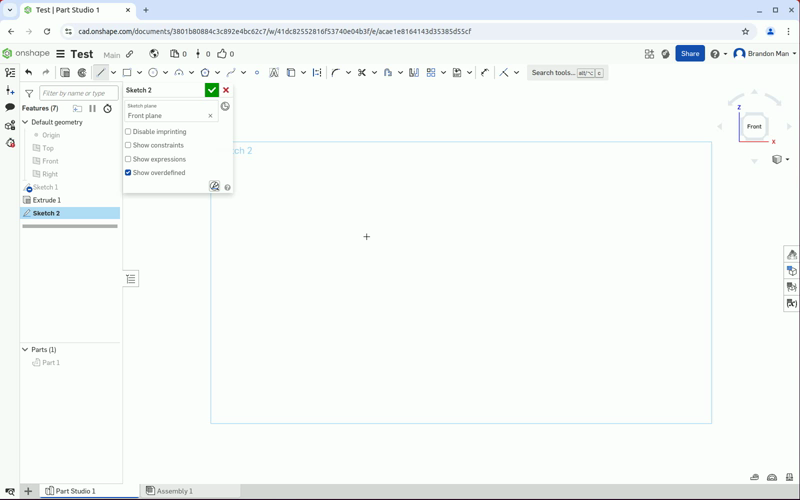
click(366, 236)
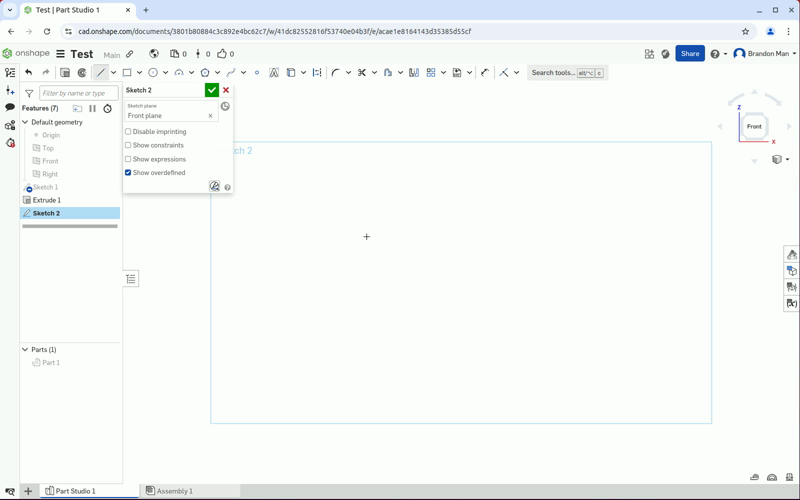
key_up(shift)
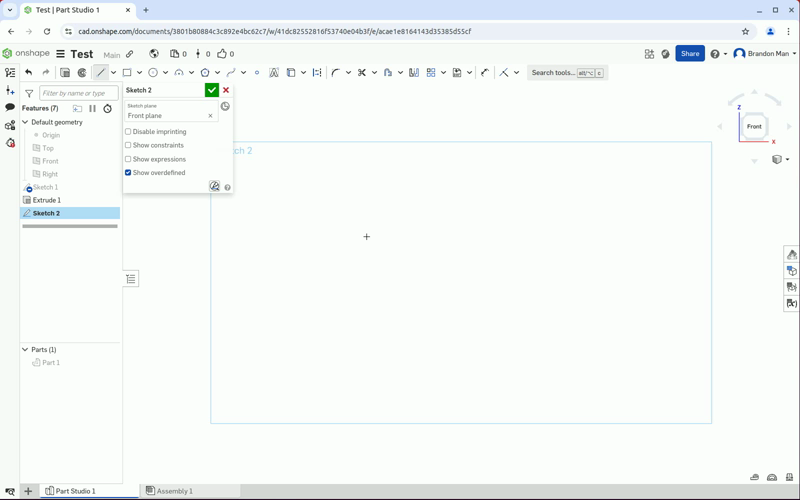
key_down(shift)
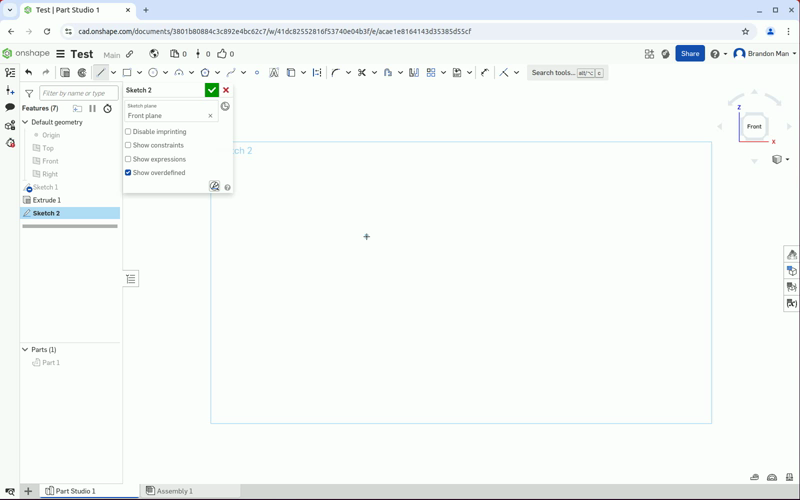
mouse_move(396, 236)
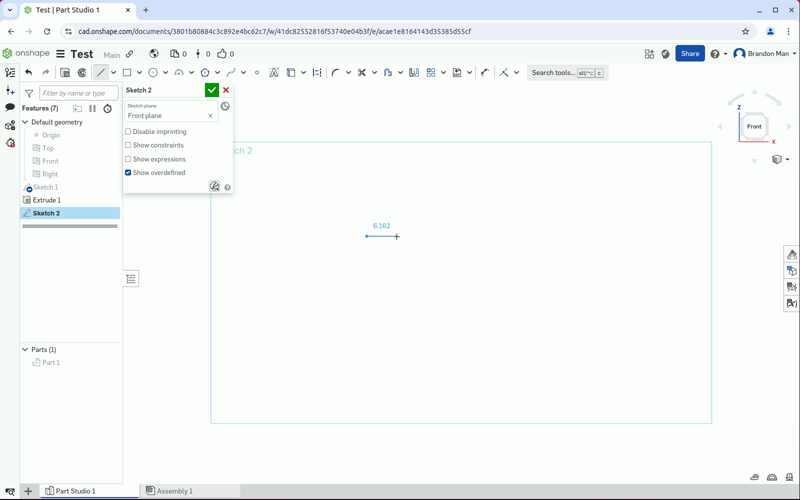
mouse_move(393, 236)
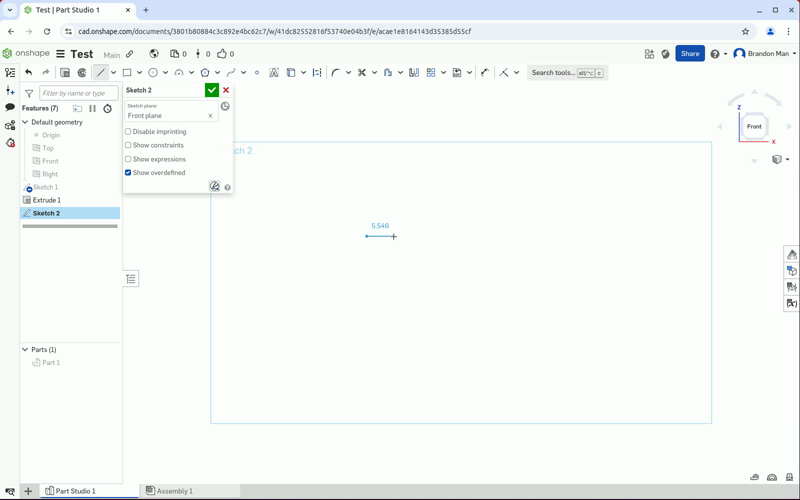
click(393, 236)
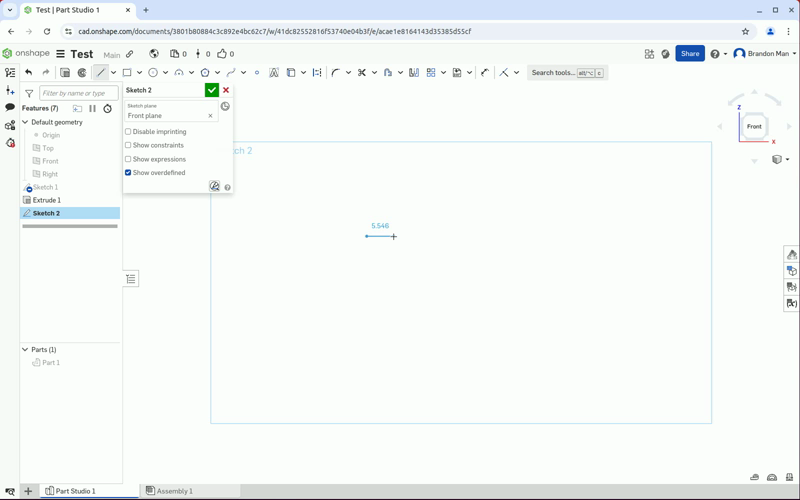
key_up(shift)
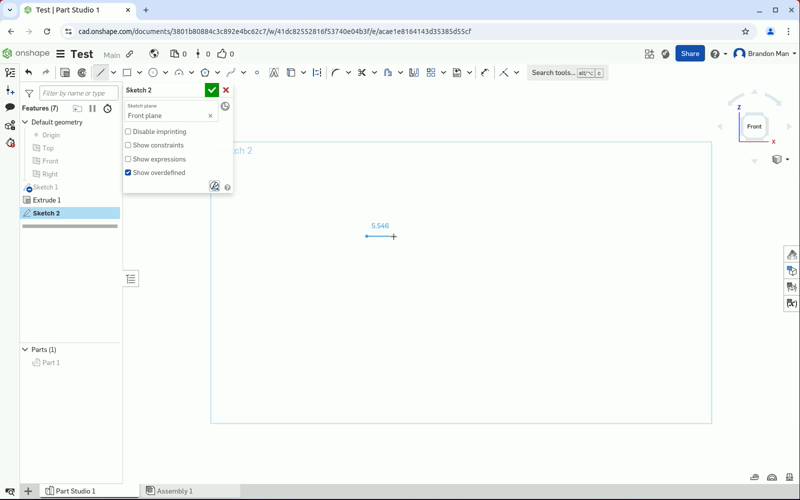
key_down(shift)
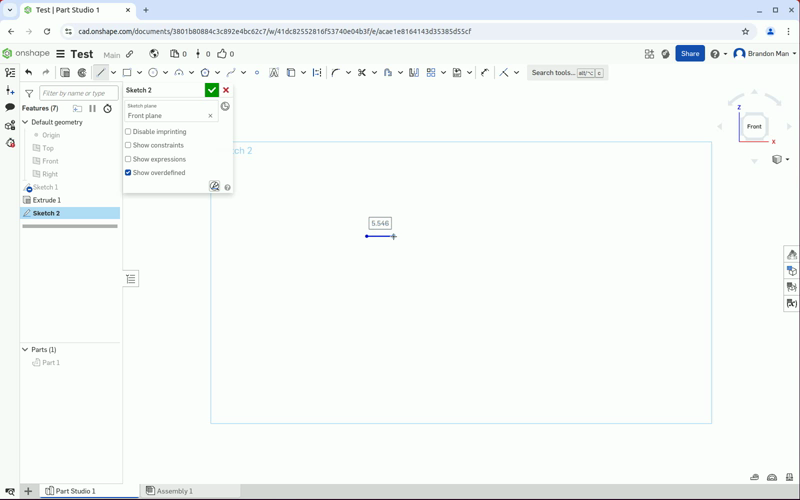
mouse_move(423, 236)
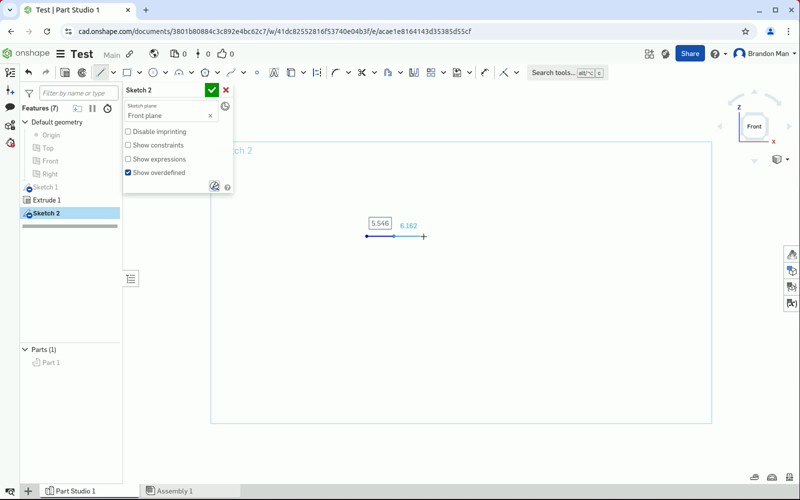
mouse_move(393, 221)
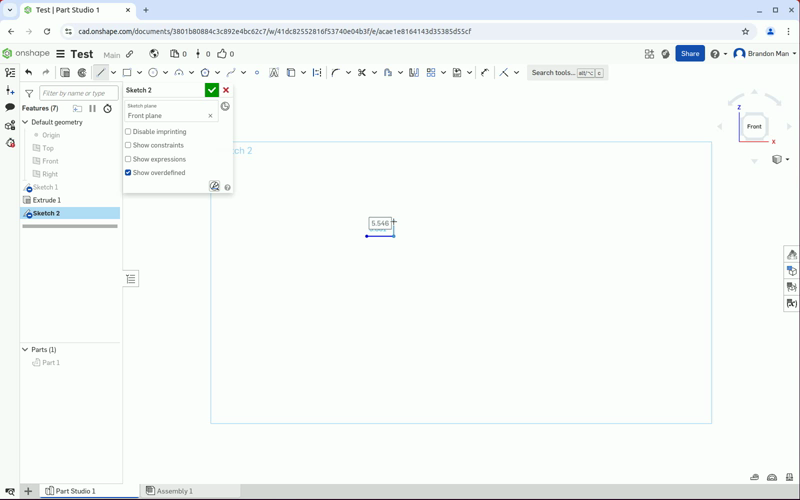
click(393, 221)
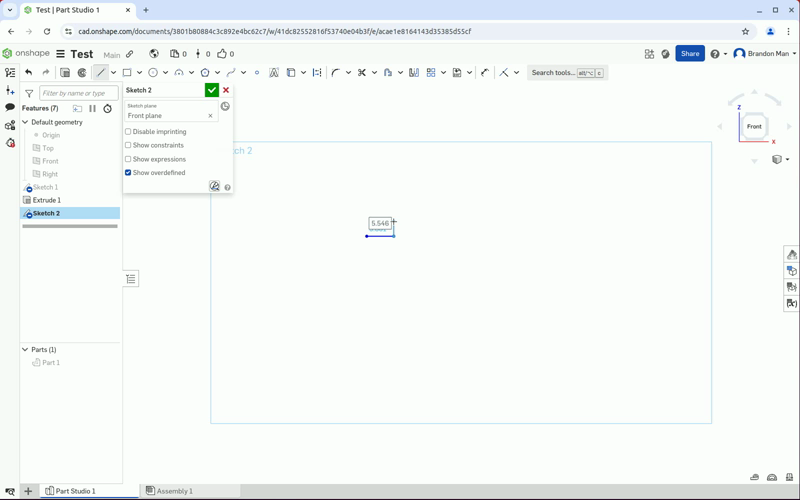
key_up(shift)
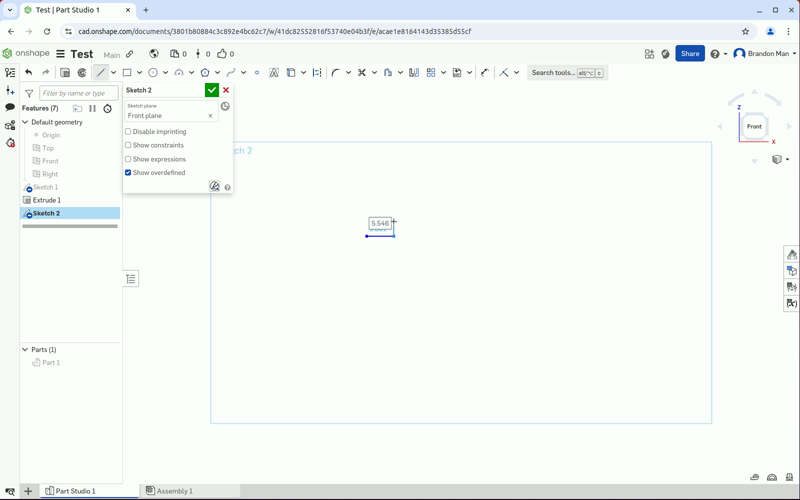
mouse_move(423, 221)
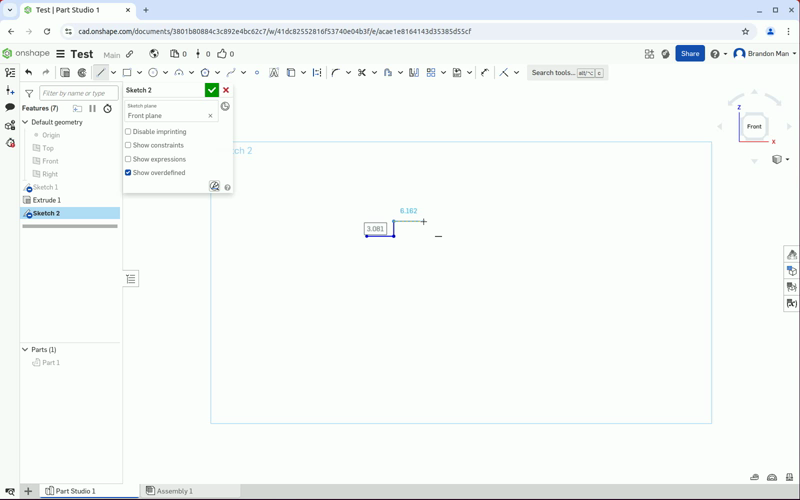
key_down(shift)
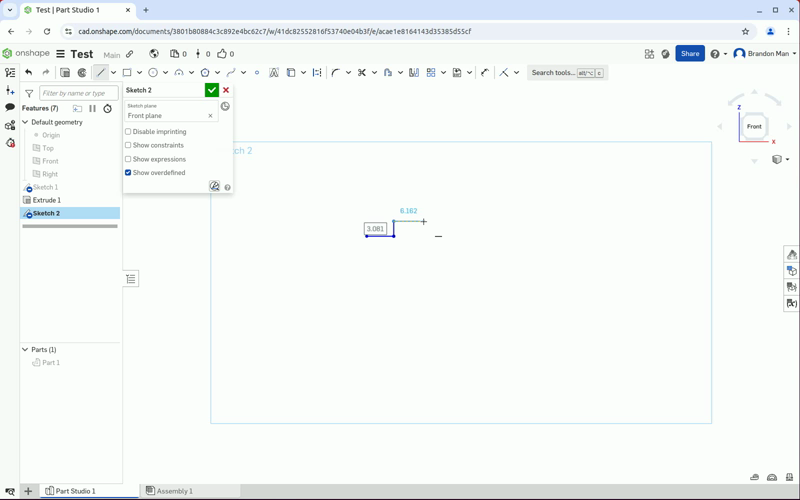
mouse_move(366, 236)
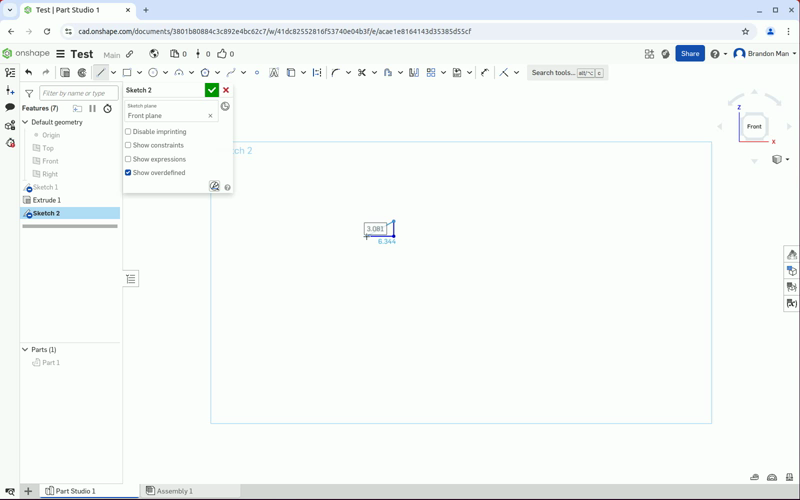
key_up(shift)
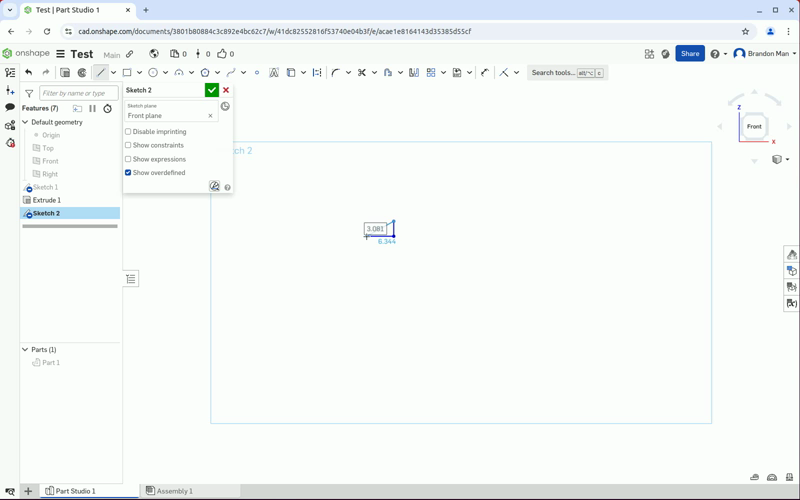
click(366, 236)
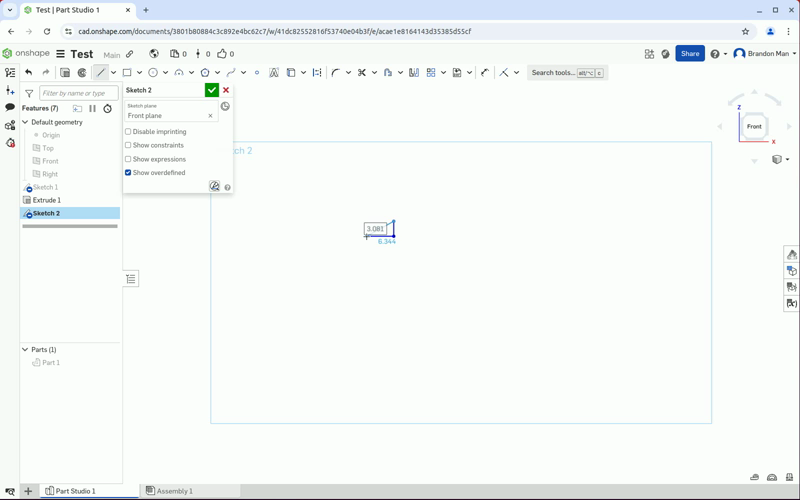
key(esc)
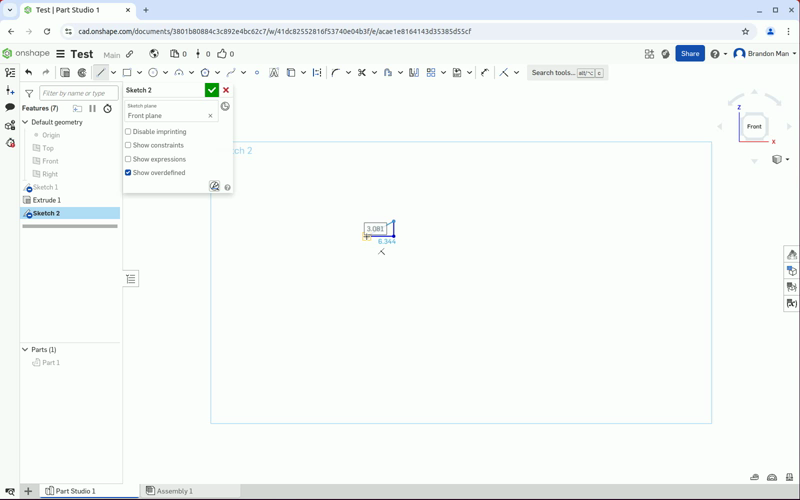
mouse_move(381, 235)
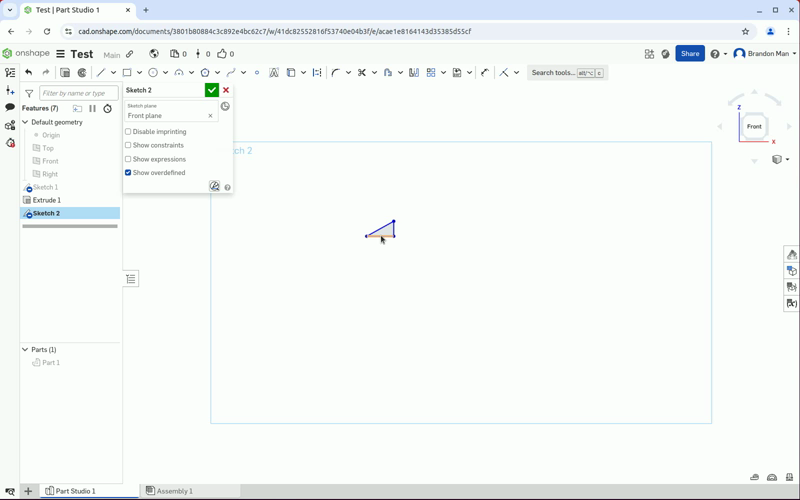
scroll(6)
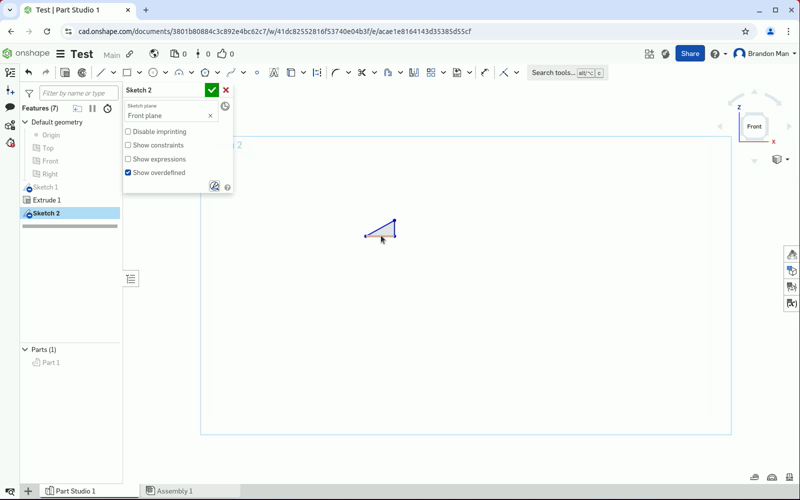
scroll(6)
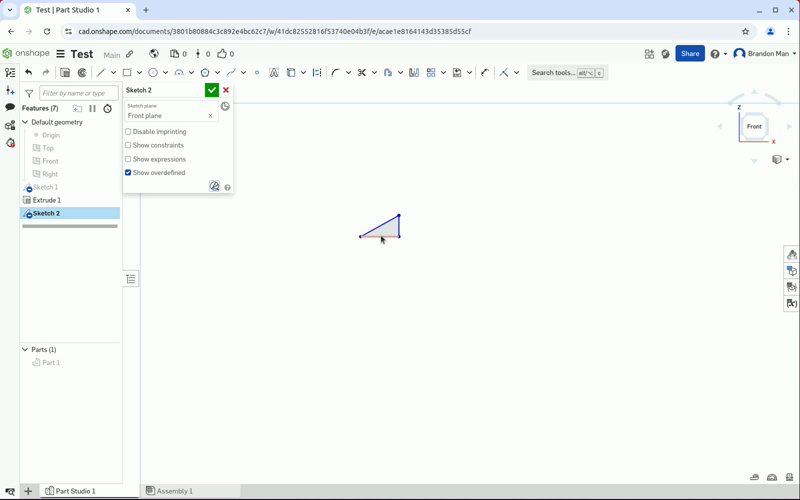
scroll(6)
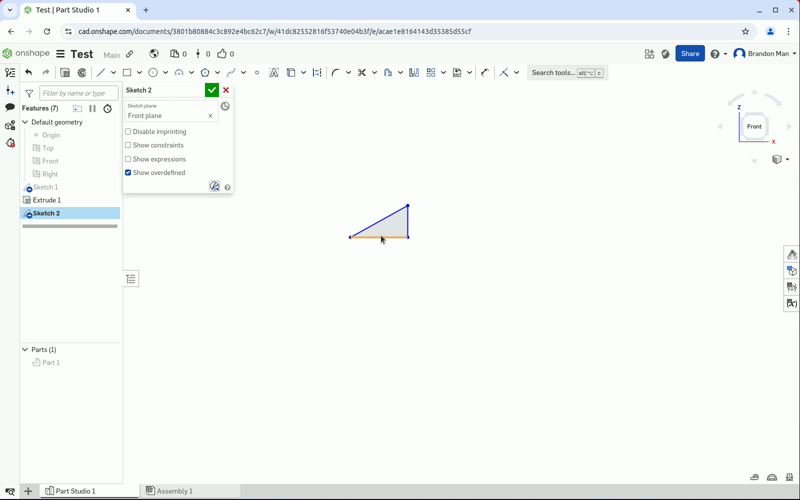
scroll(6)
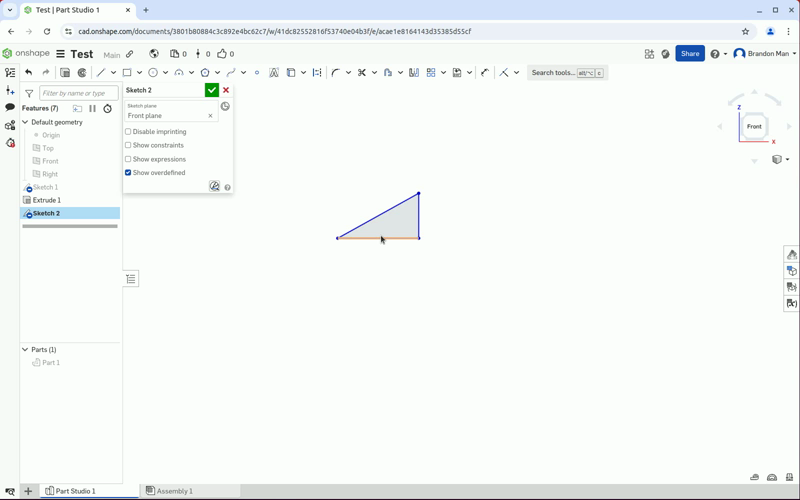
scroll(6)
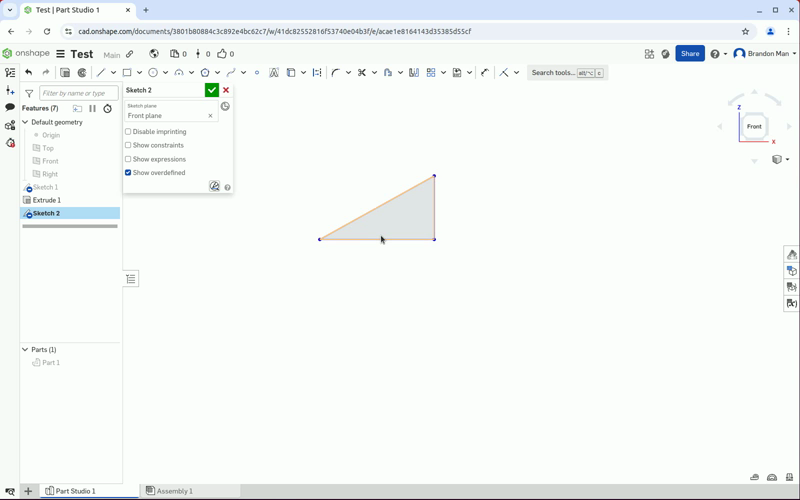
scroll(6)
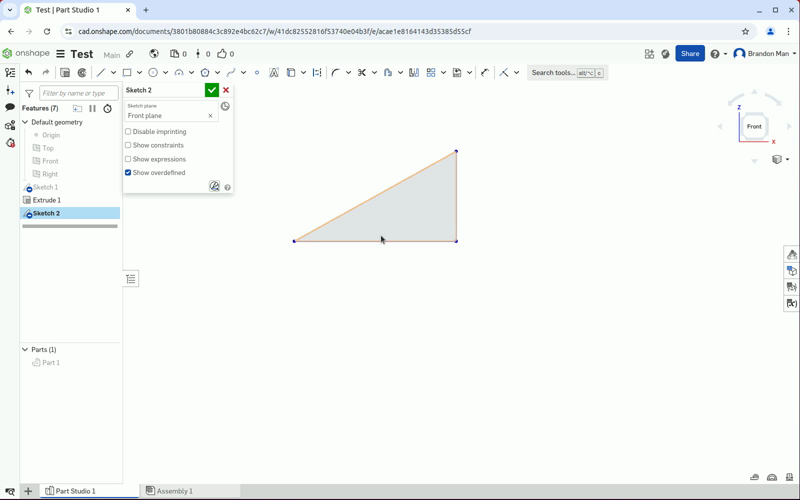
scroll(6)
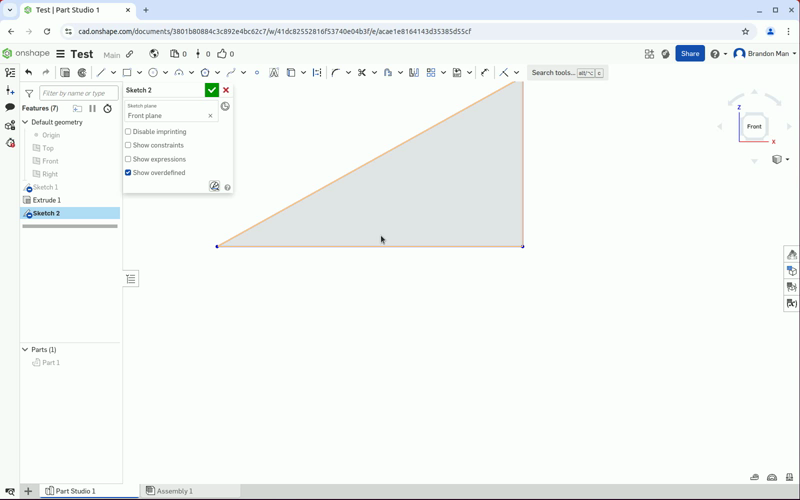
click(381, 235)
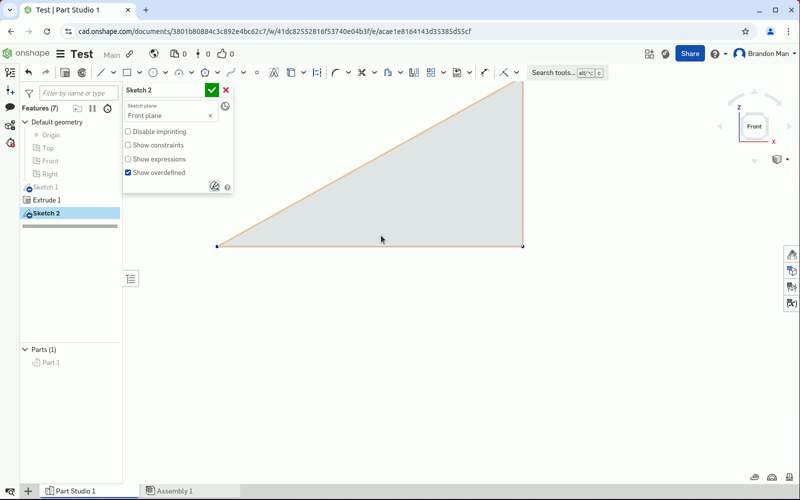
scroll(-6)
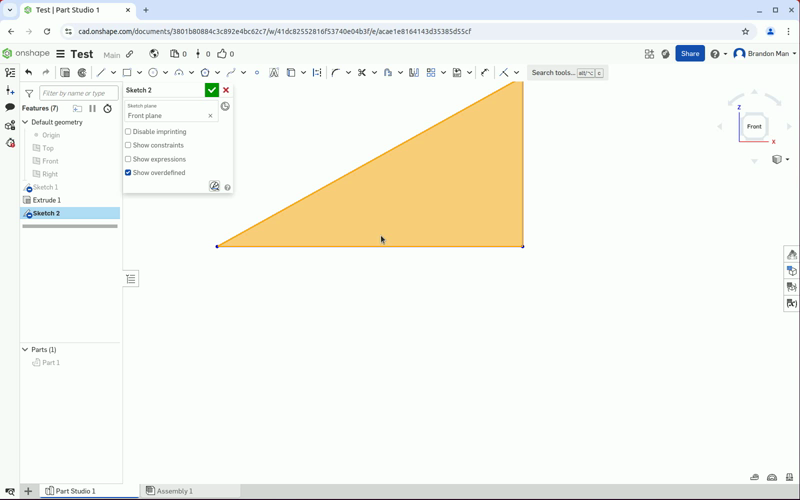
scroll(-6)
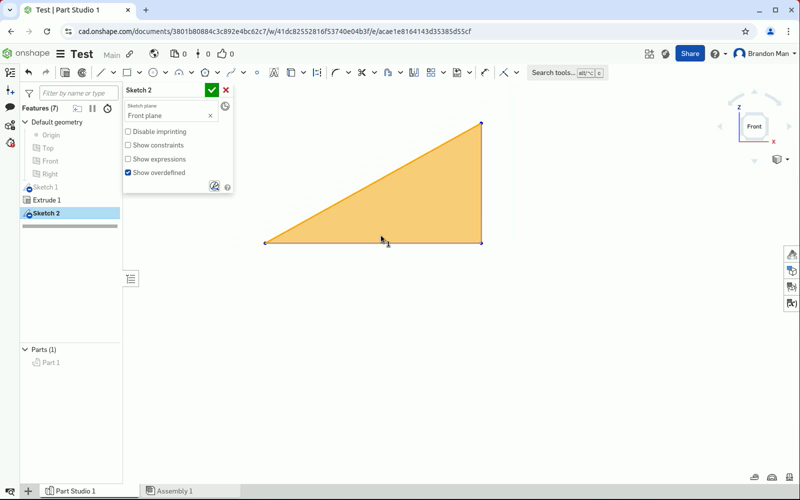
scroll(-6)
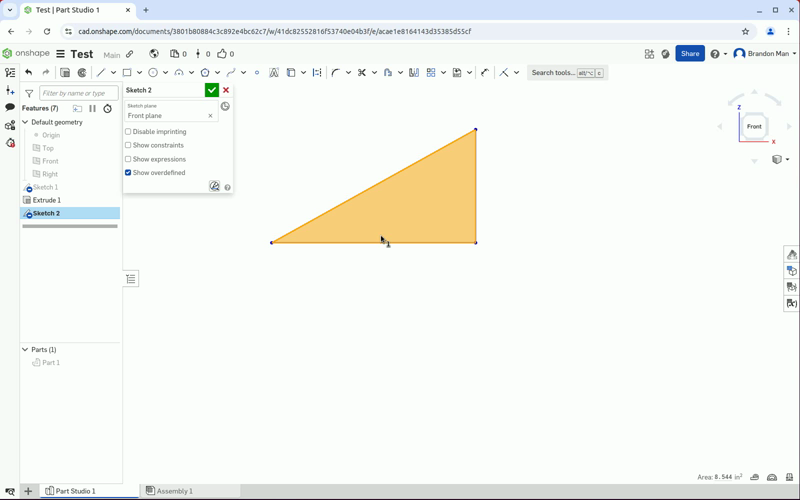
scroll(-6)
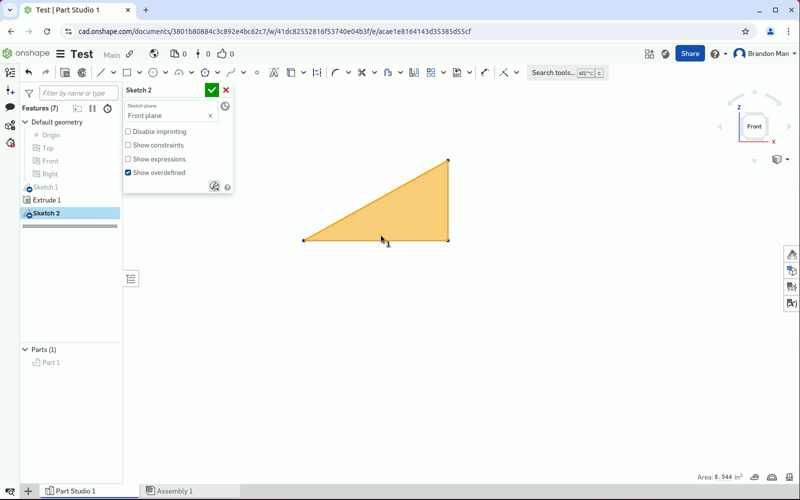
scroll(-6)
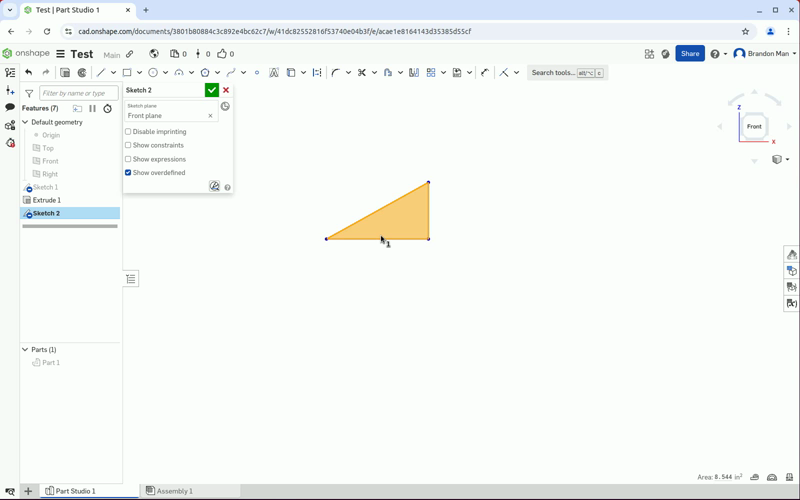
scroll(-6)
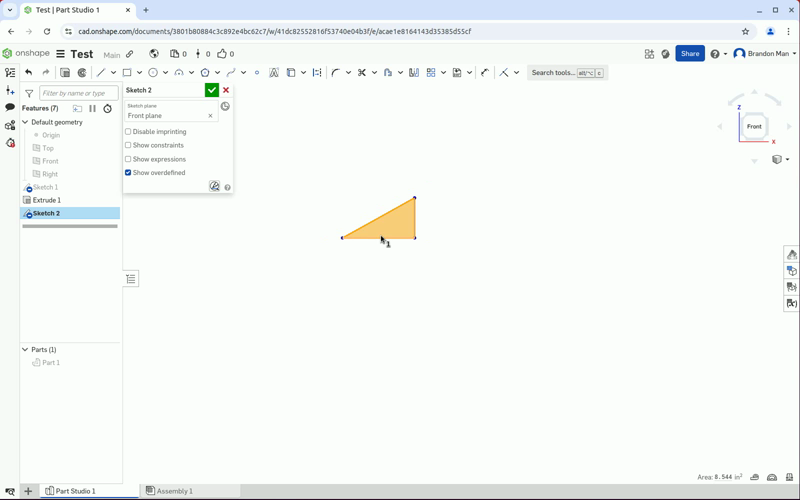
scroll(-6)
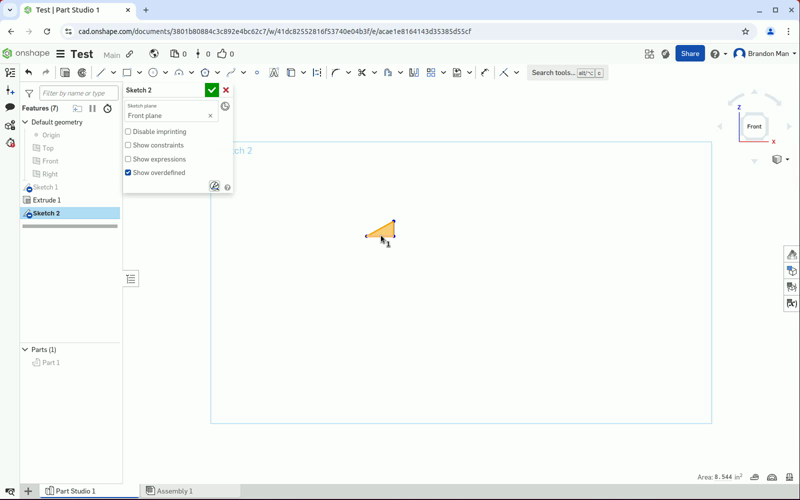
mouse_move(73, 352)
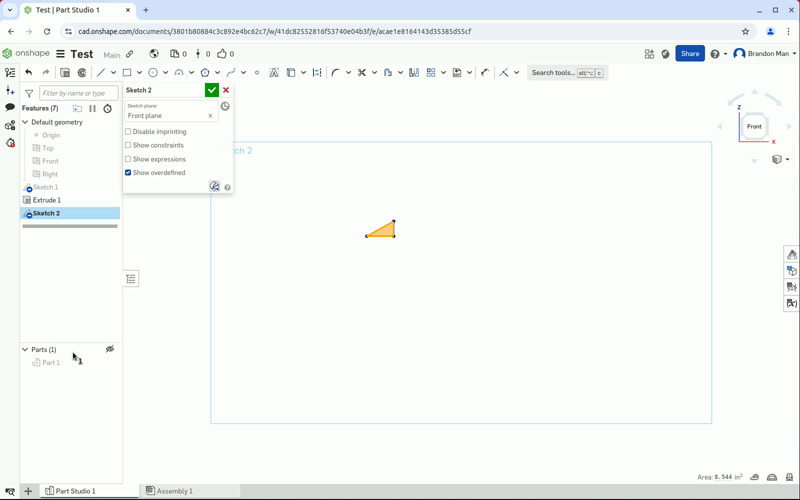
key(shift+y)
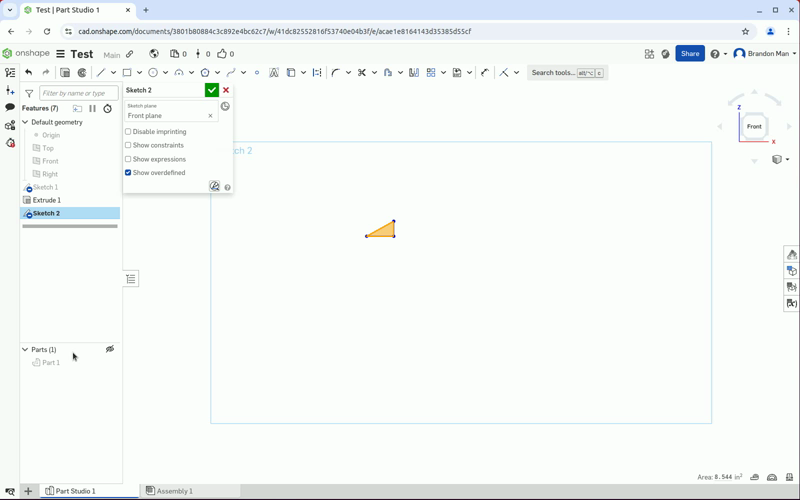
key(shift+e)
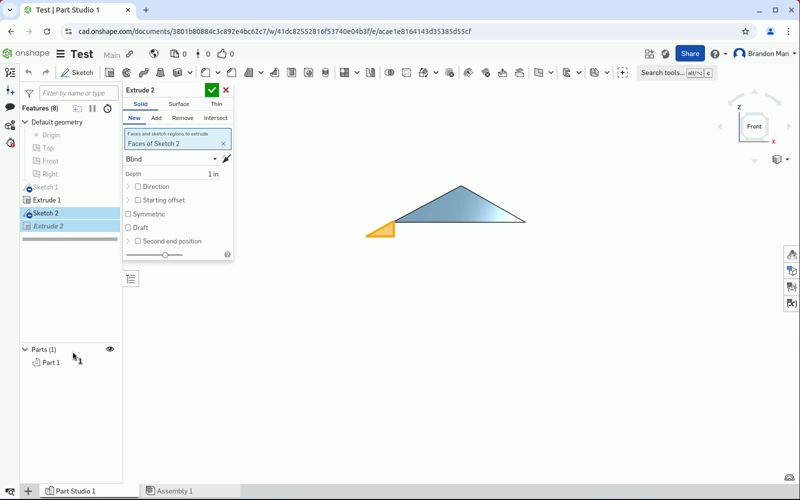
mouse_move(143, 106)
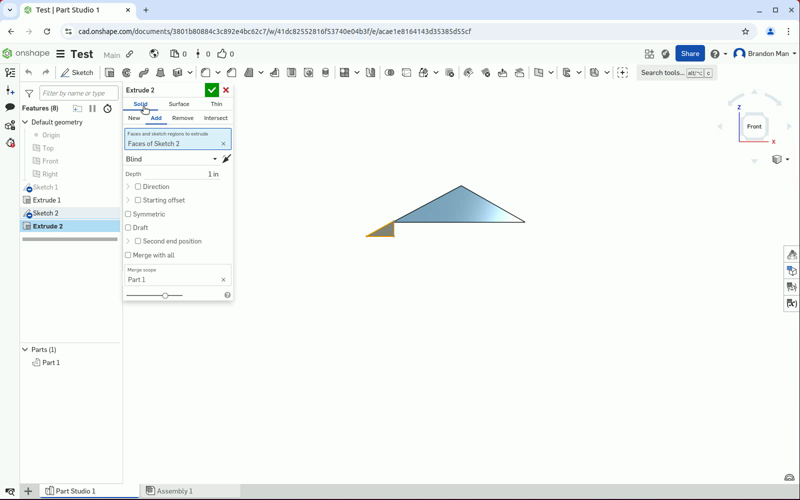
click(143, 106)
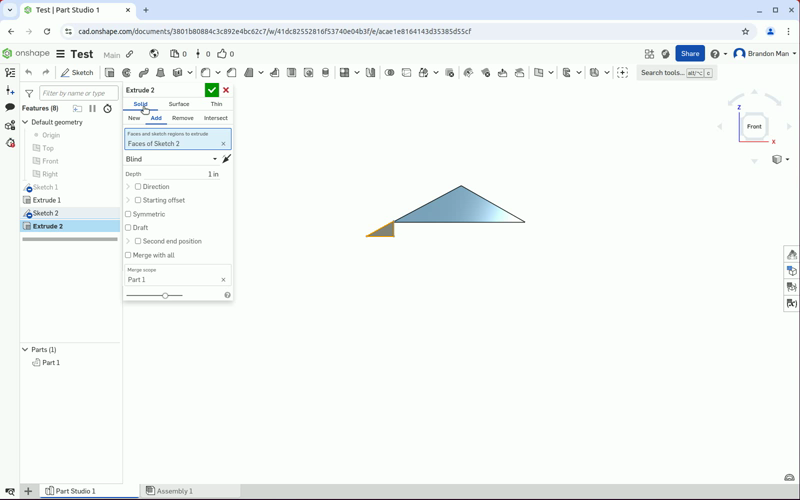
mouse_move(137, 120)
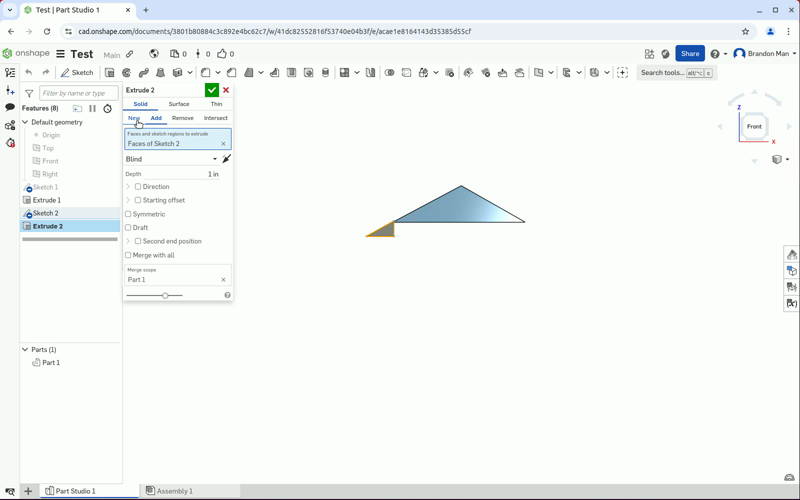
click(137, 120)
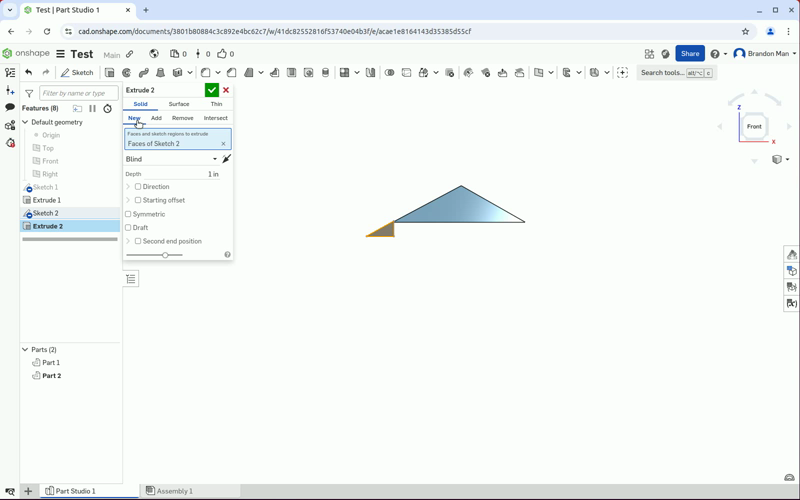
key(tab, 4)
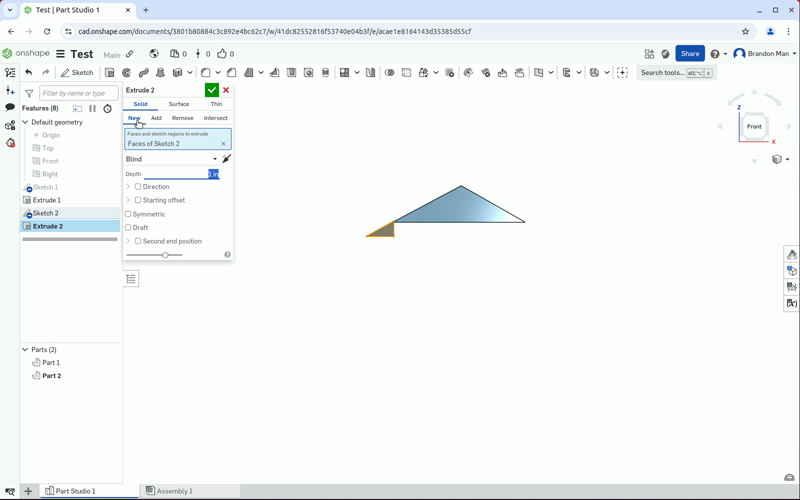
text(9.147)
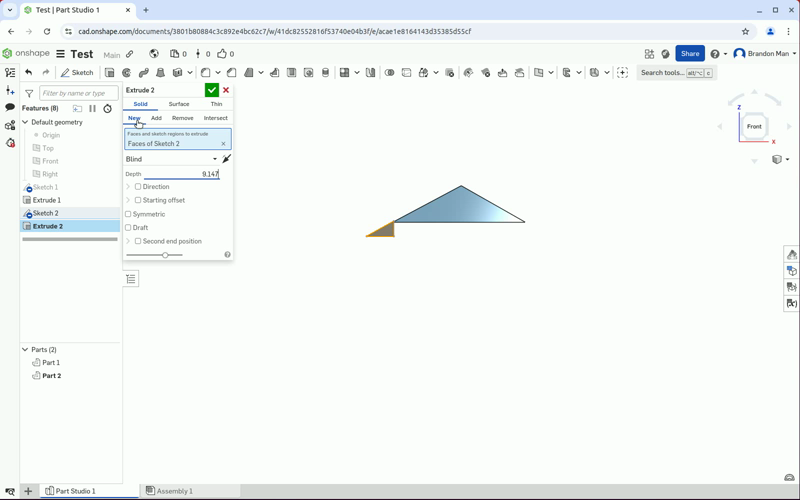
key(enter)
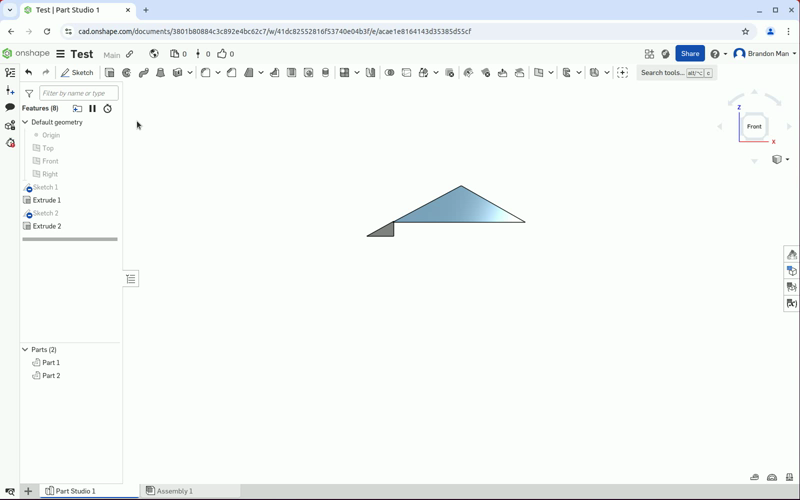
key(shift+h)
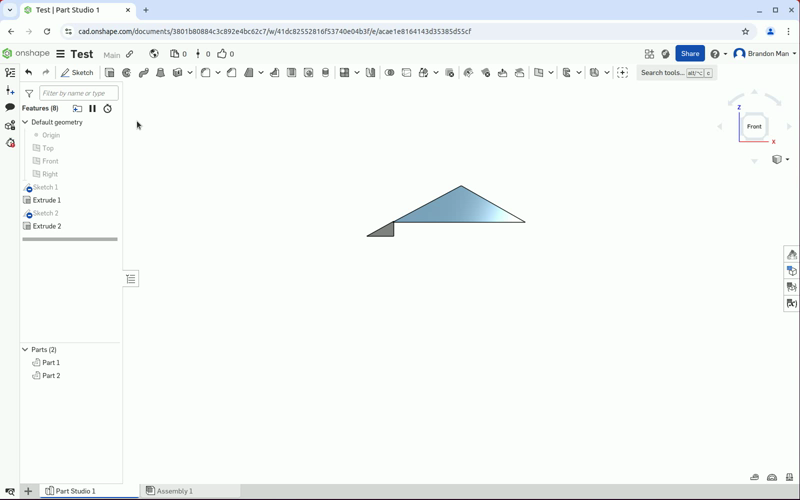
key(shift+h)
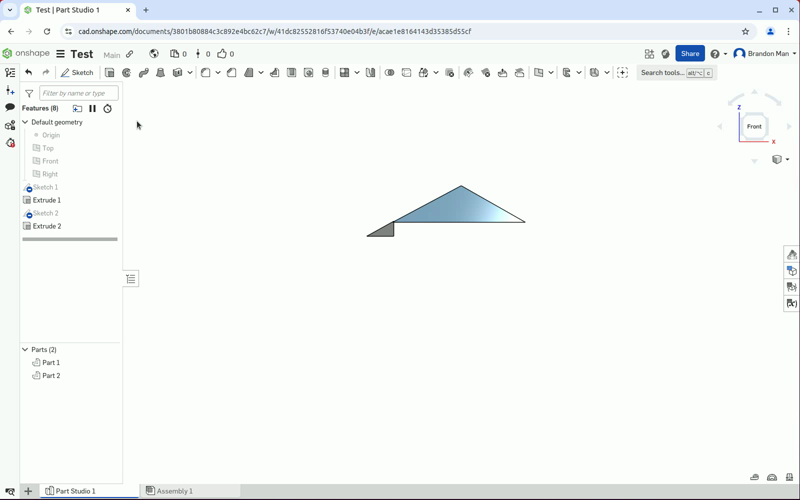
mouse_move(73, 189)
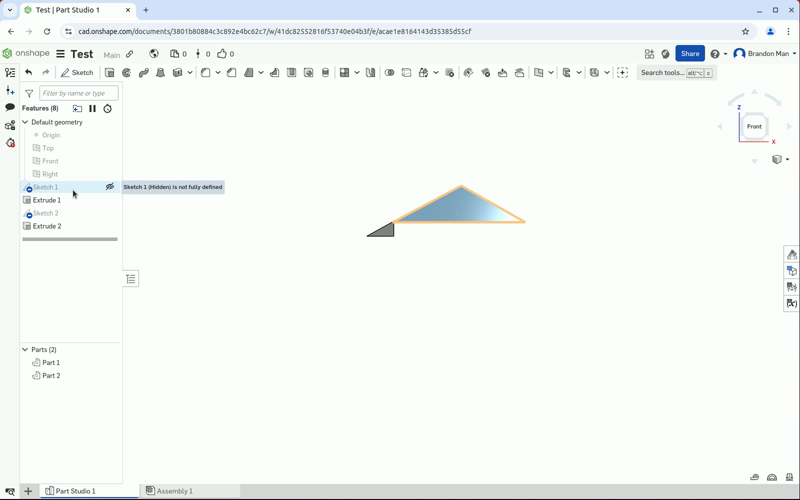
click(73, 189)
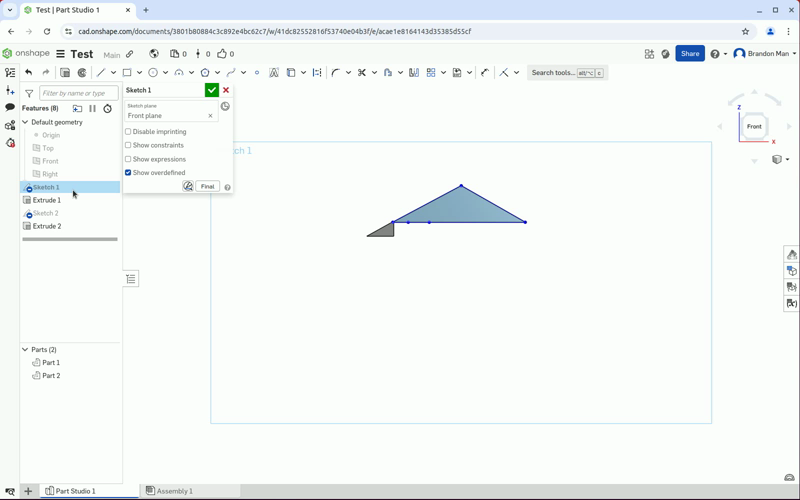
mouse_move(229, 92)
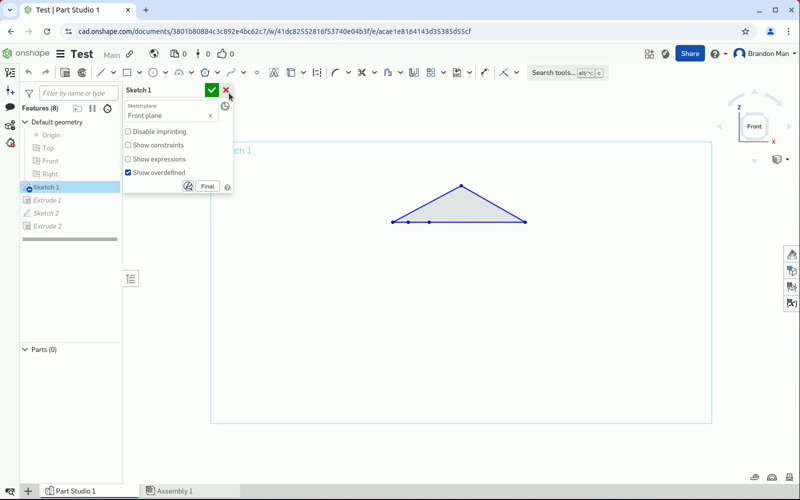
click(229, 92)
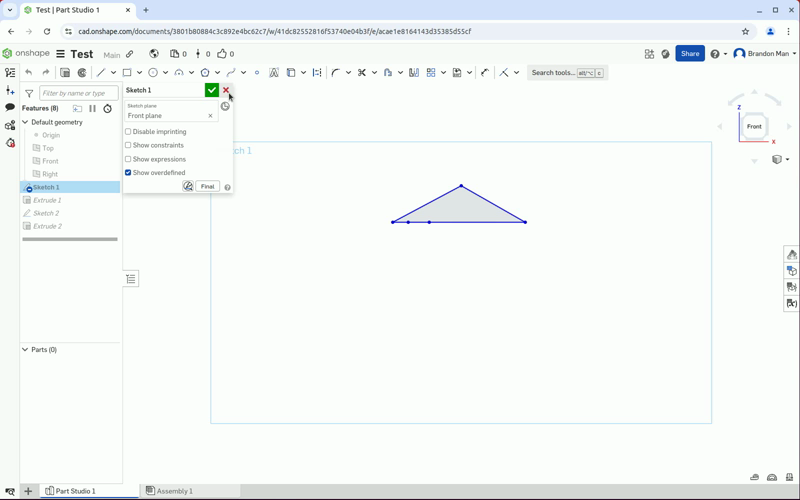
key(shift+s)
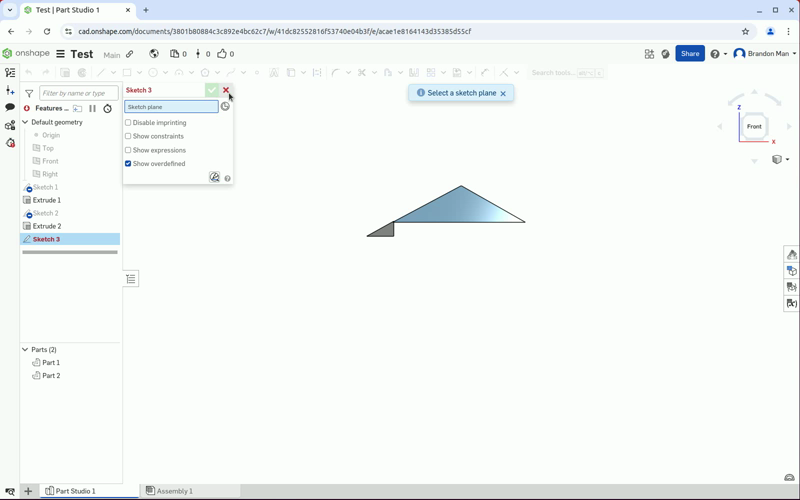
mouse_move(73, 163)
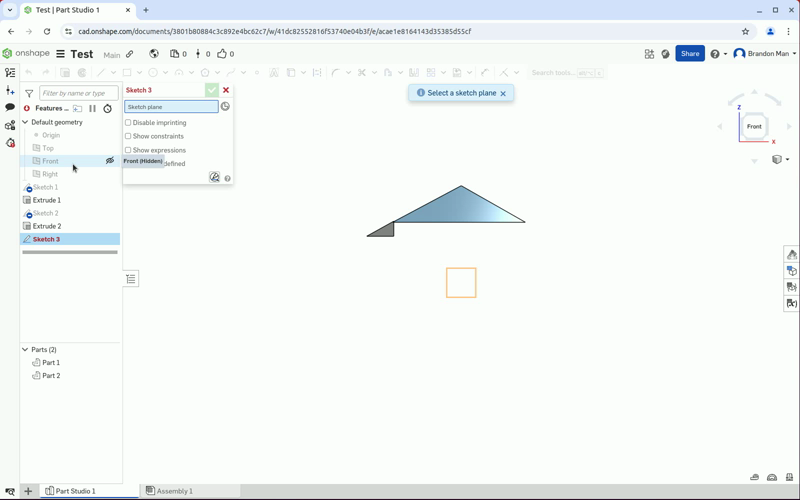
click(73, 163)
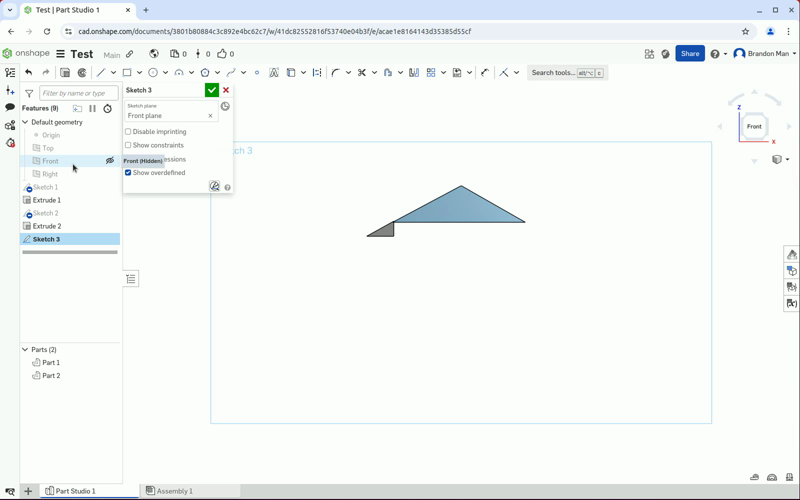
mouse_move(73, 352)
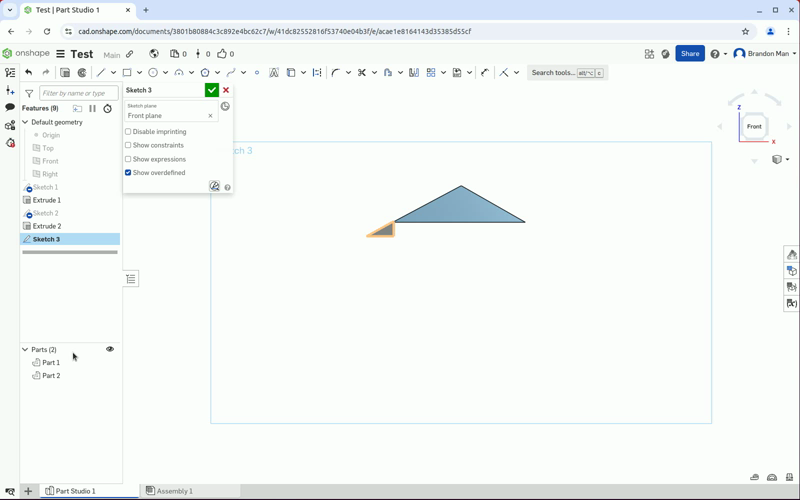
key(y)
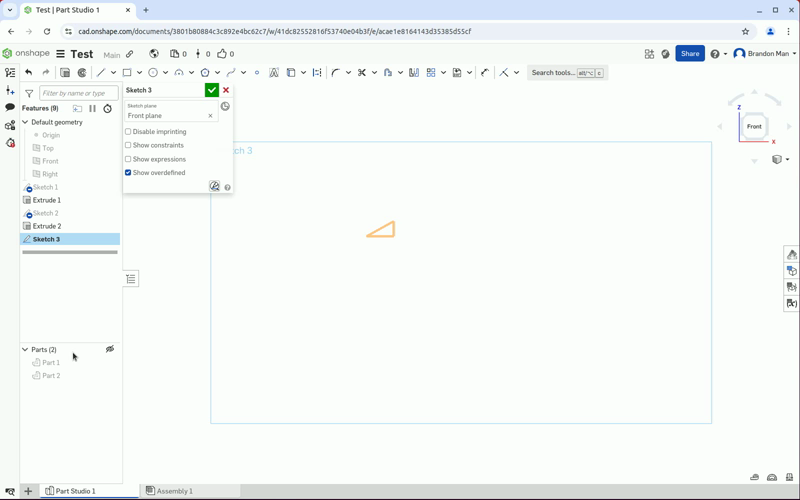
key(l)
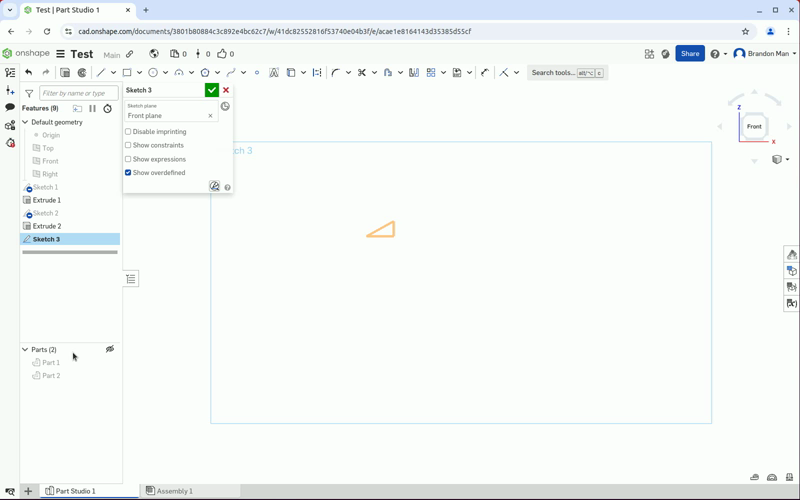
key_down(shift)
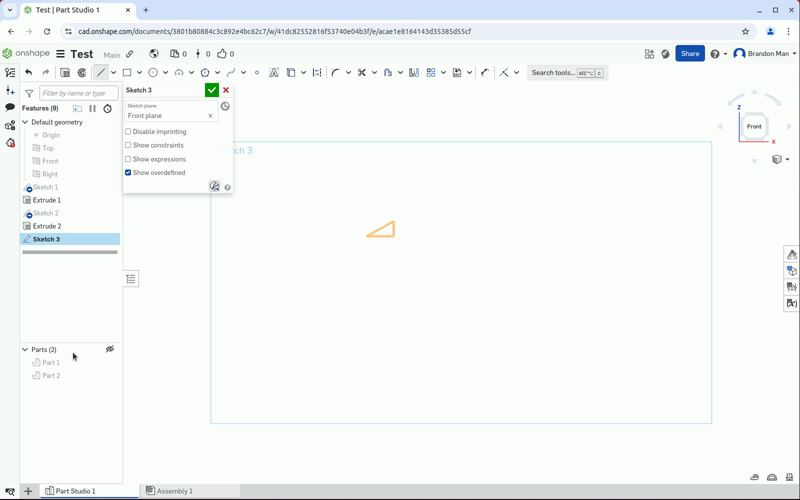
mouse_move(431, 395)
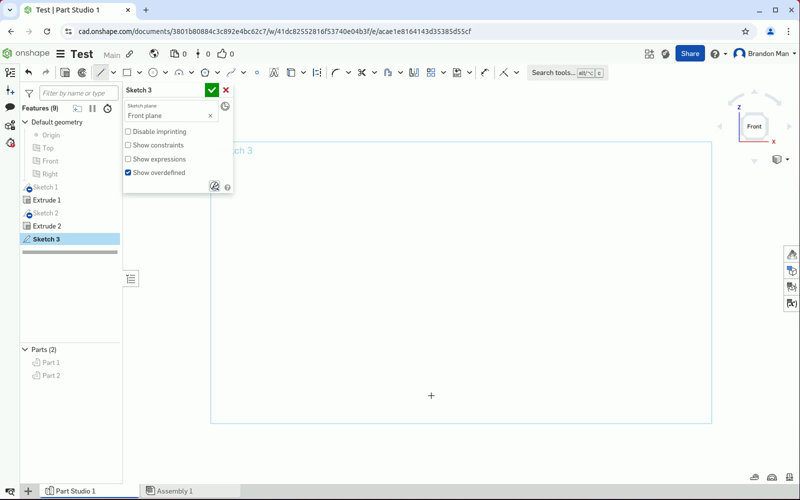
click(431, 395)
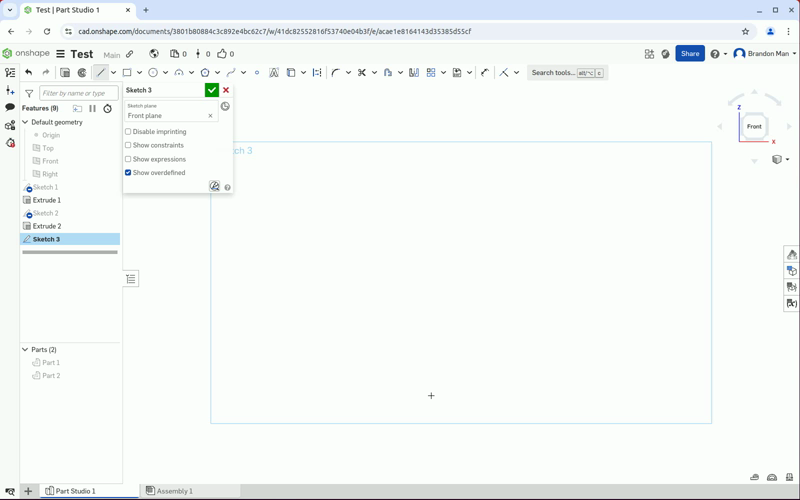
key_up(shift)
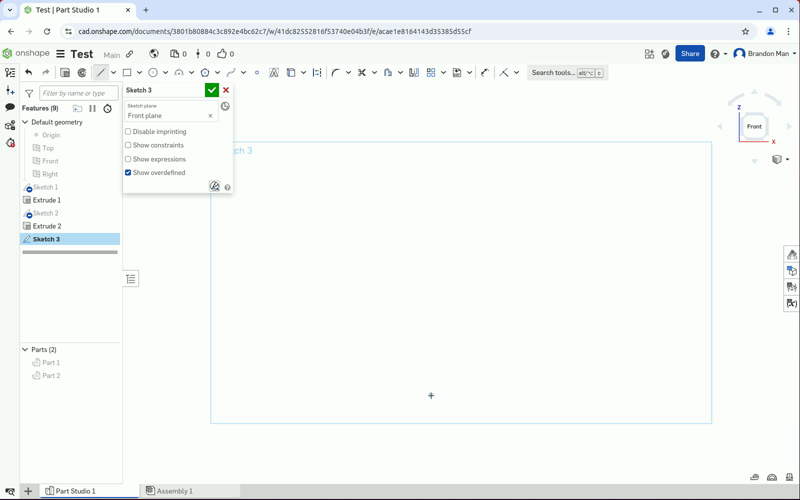
key_down(shift)
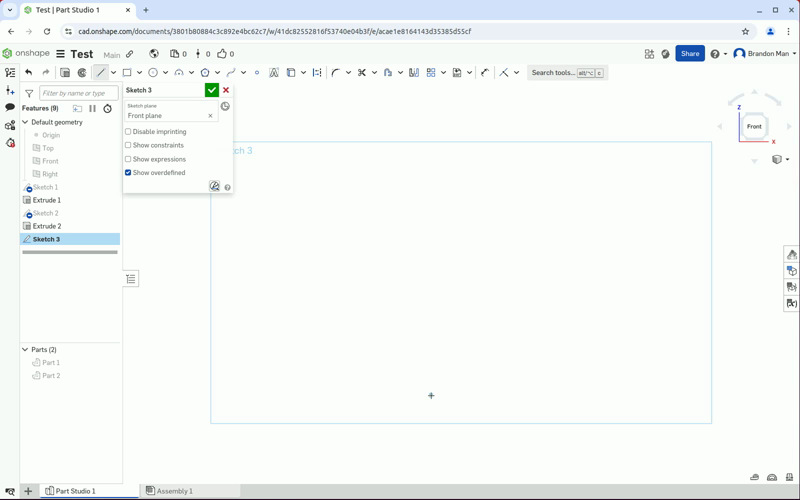
mouse_move(461, 395)
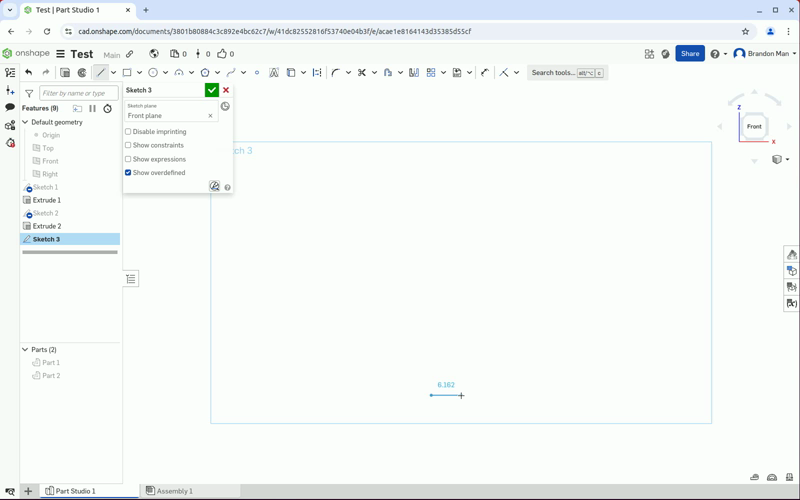
mouse_move(486, 395)
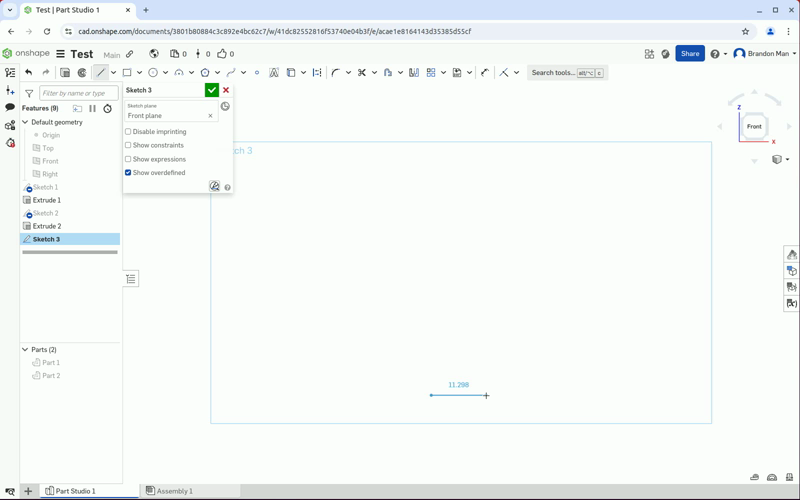
click(486, 395)
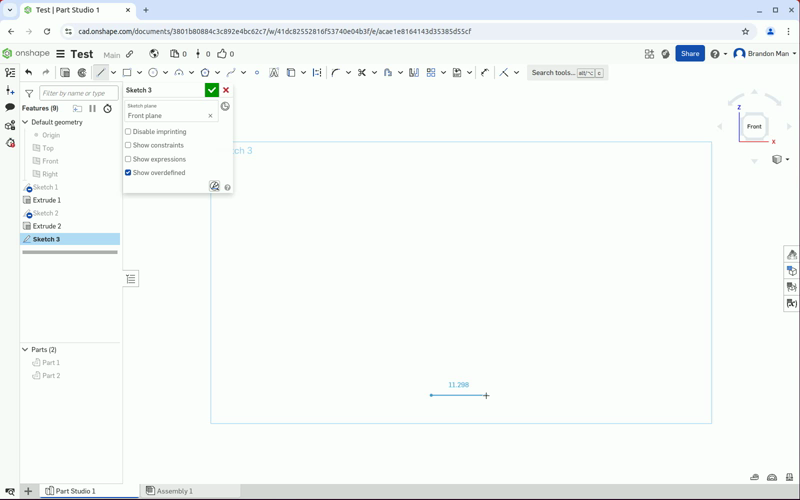
key_up(shift)
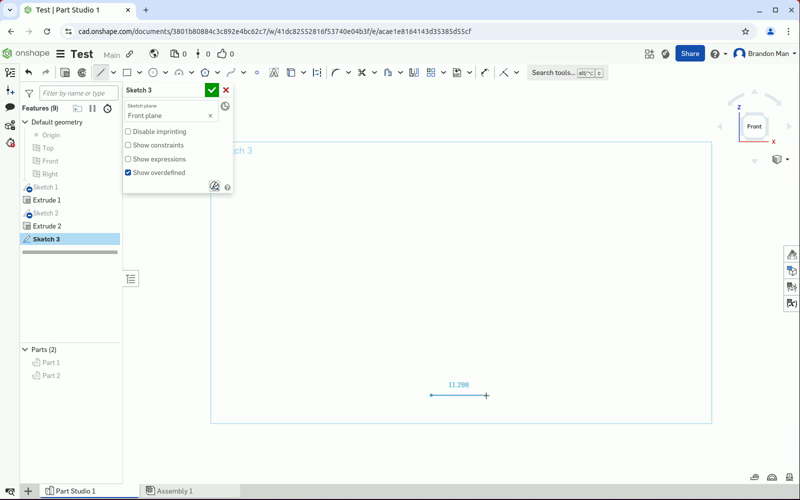
key_down(shift)
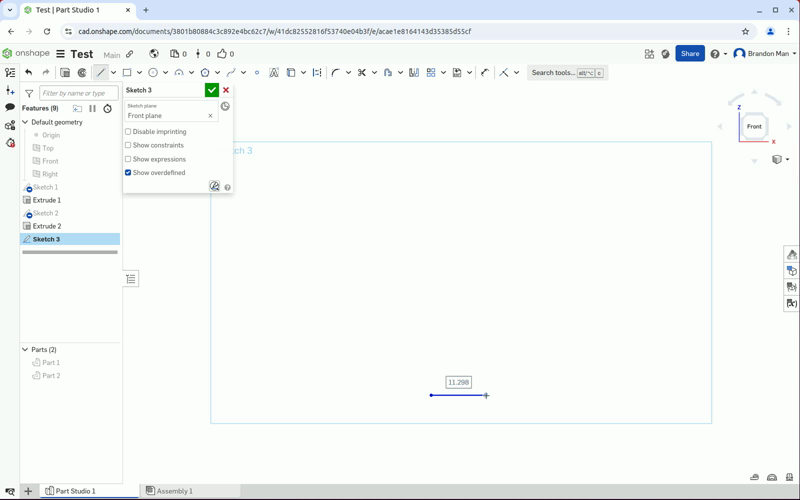
mouse_move(516, 395)
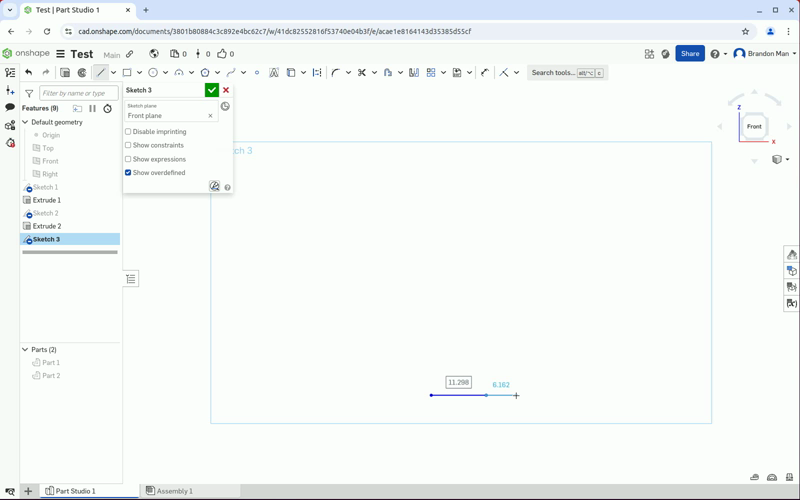
mouse_move(482, 389)
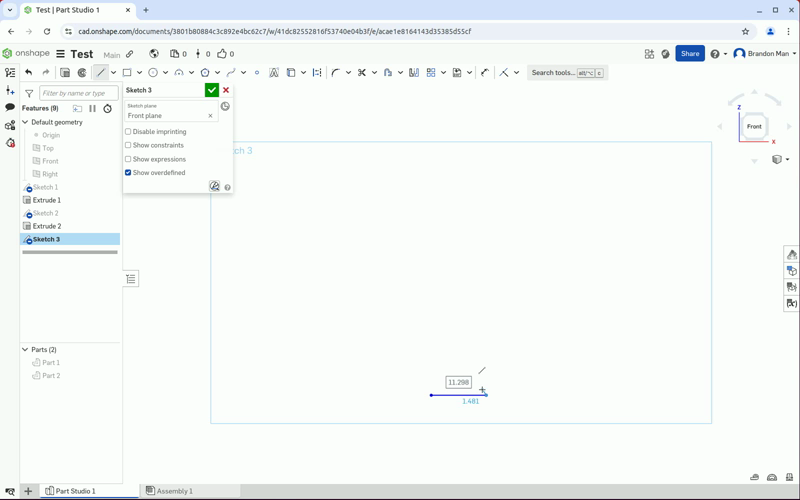
scroll(6)
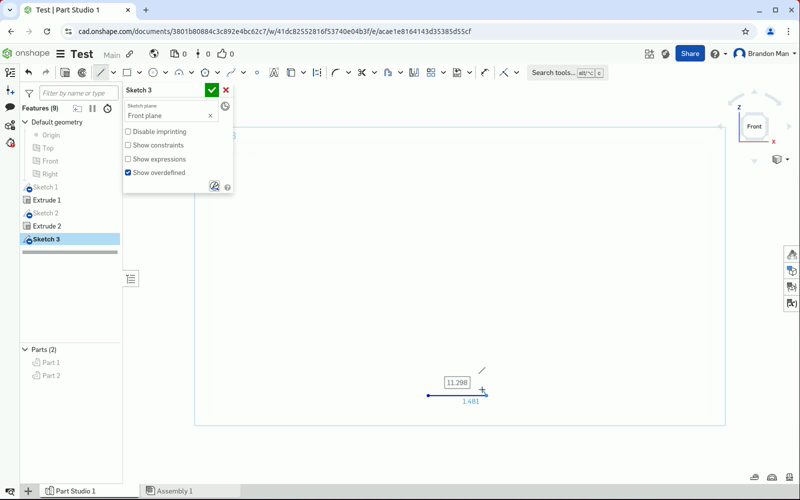
scroll(6)
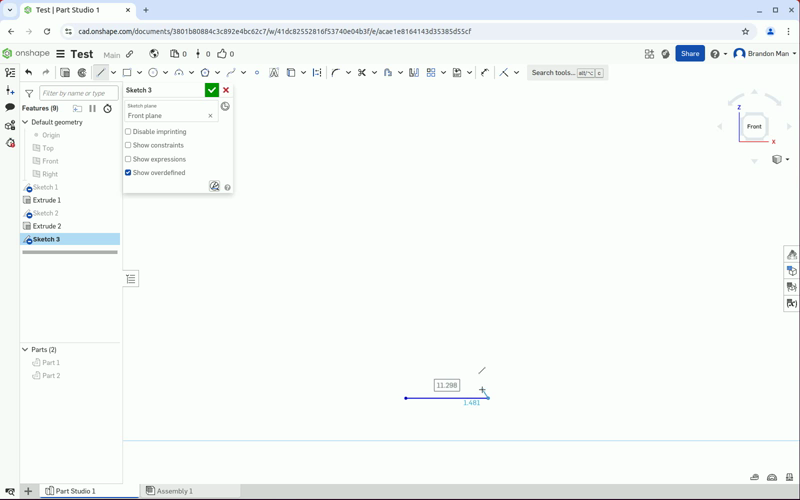
scroll(6)
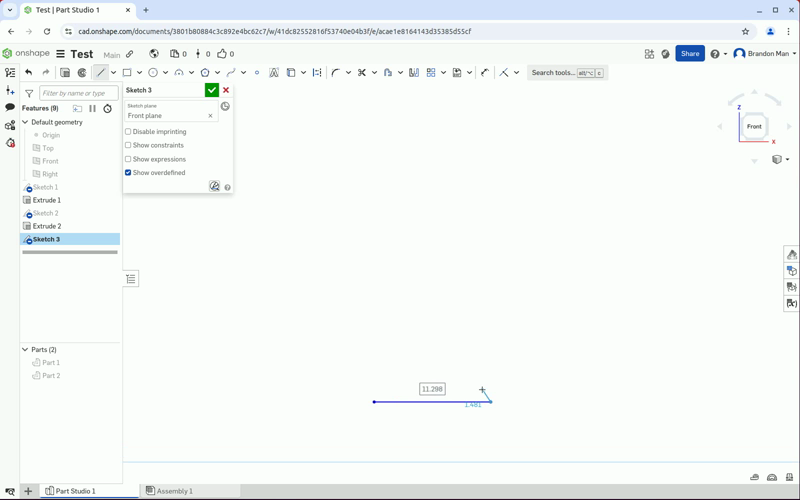
scroll(6)
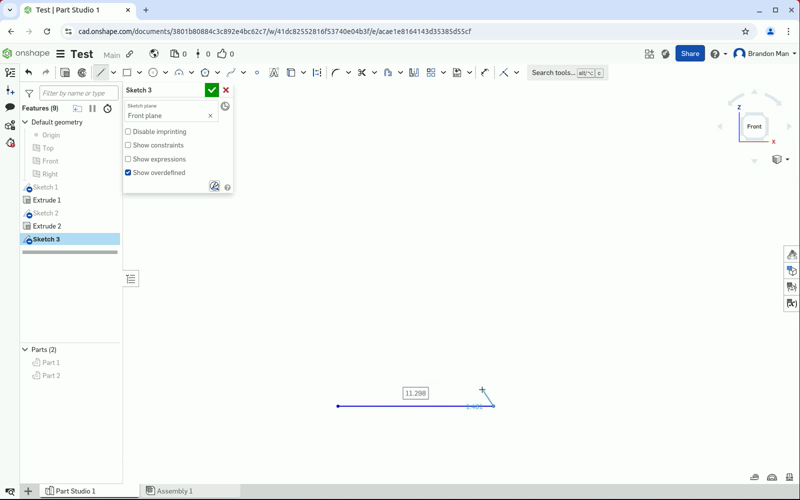
scroll(6)
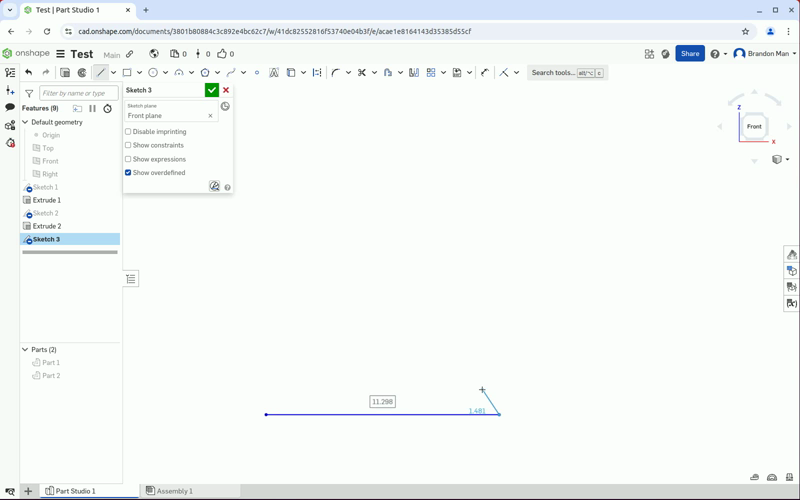
scroll(6)
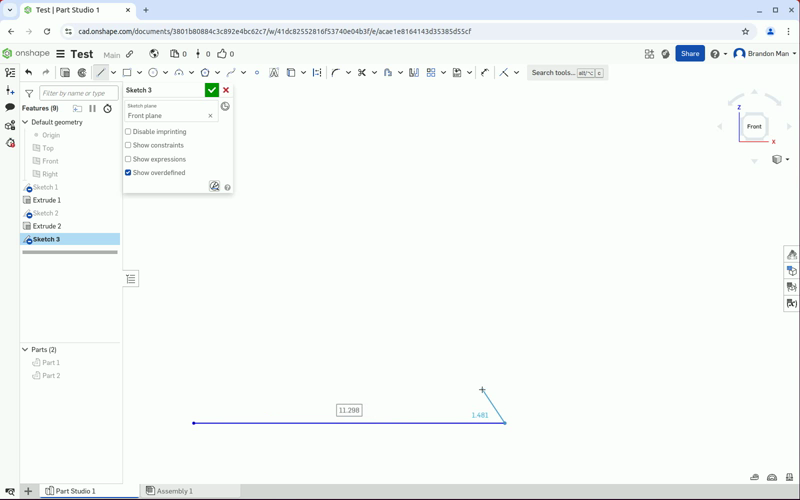
scroll(6)
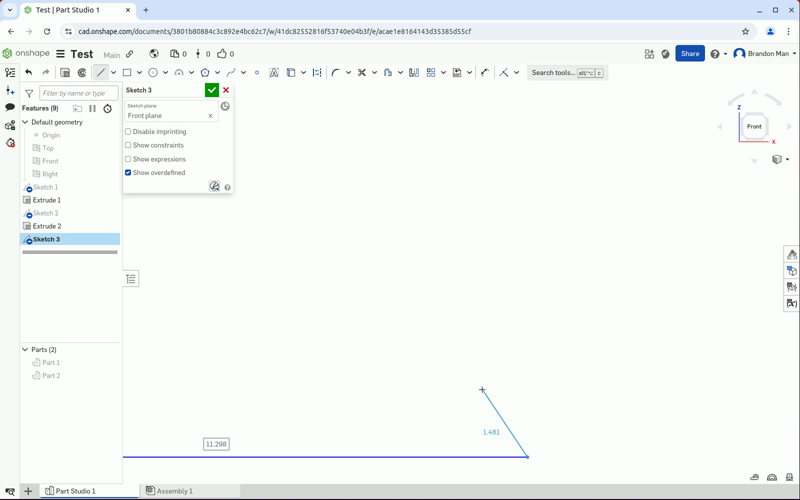
click(482, 389)
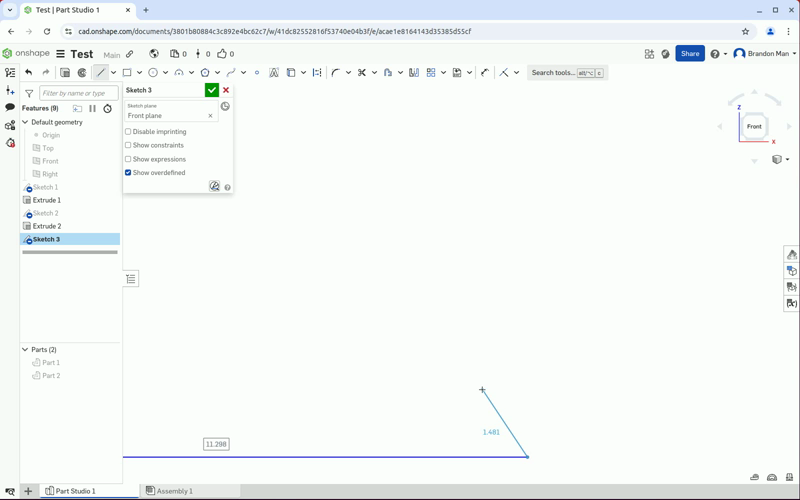
scroll(-6)
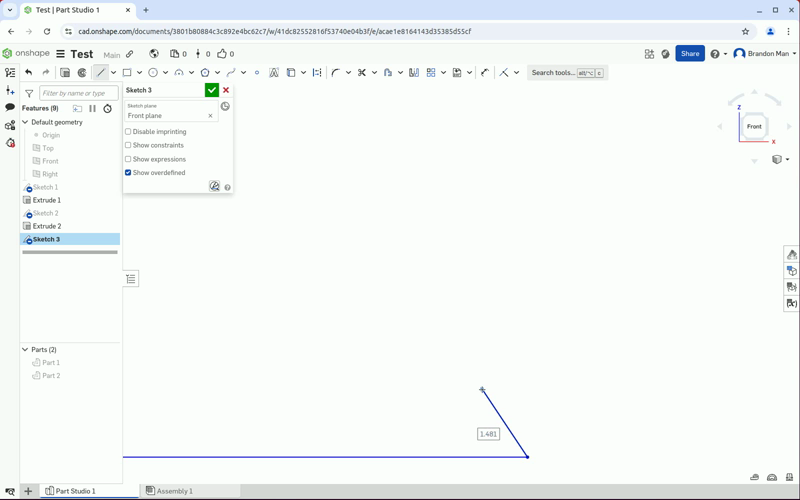
scroll(-6)
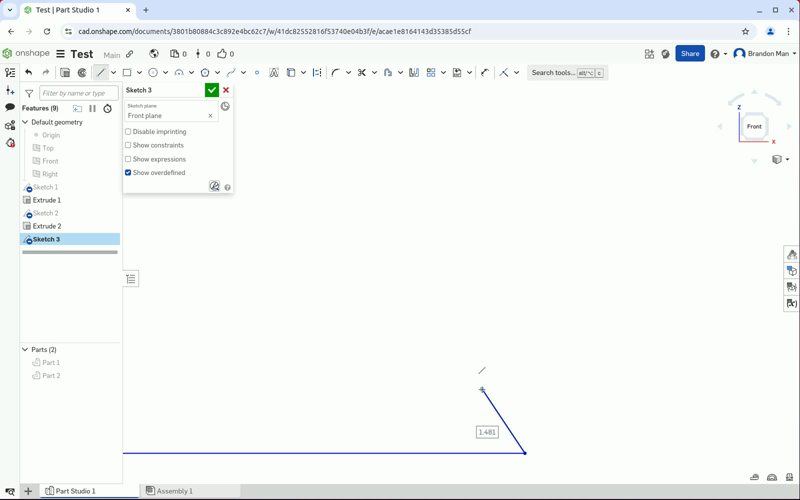
scroll(-6)
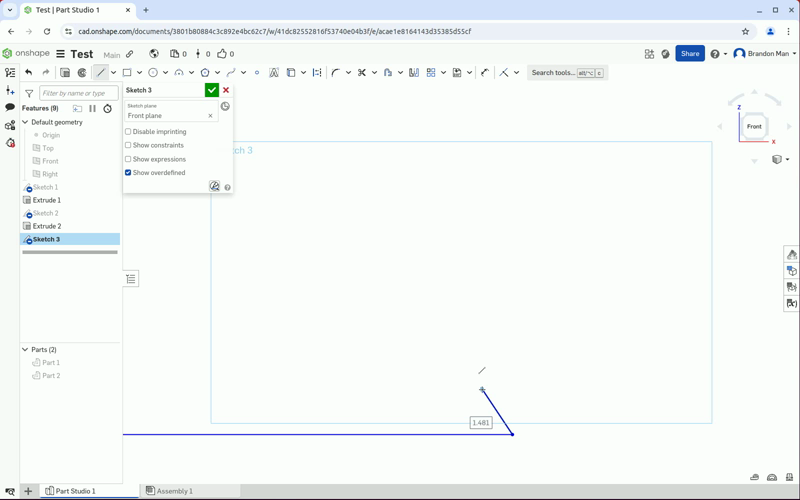
scroll(-6)
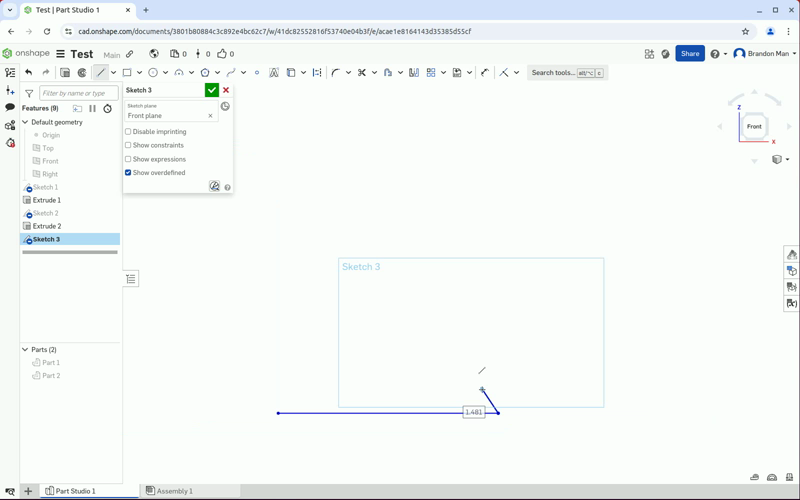
scroll(-6)
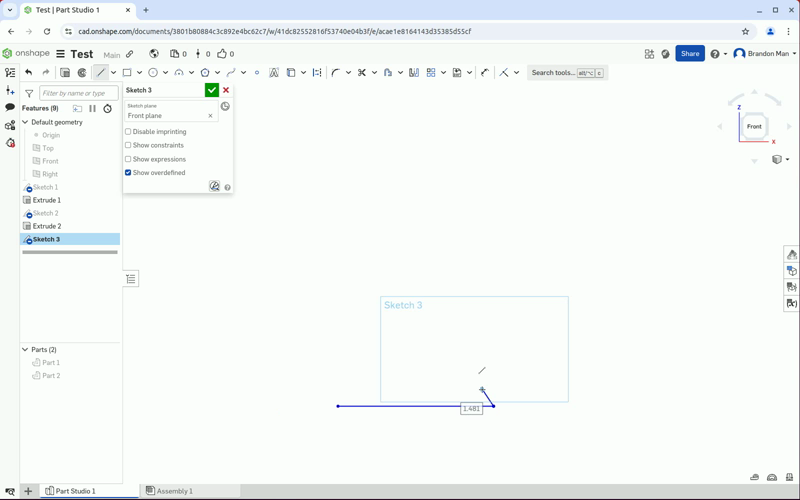
scroll(-6)
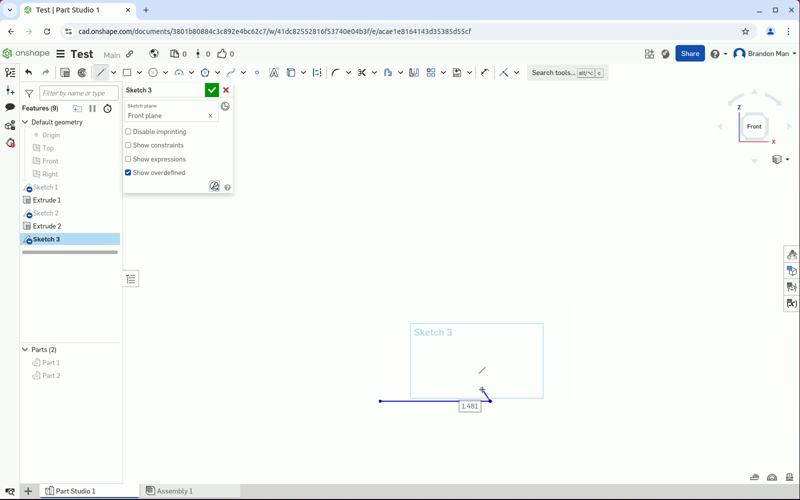
scroll(-6)
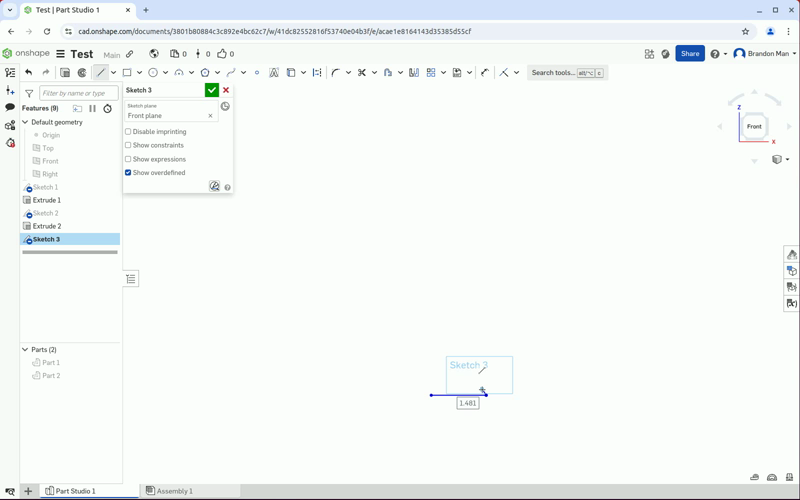
key_up(shift)
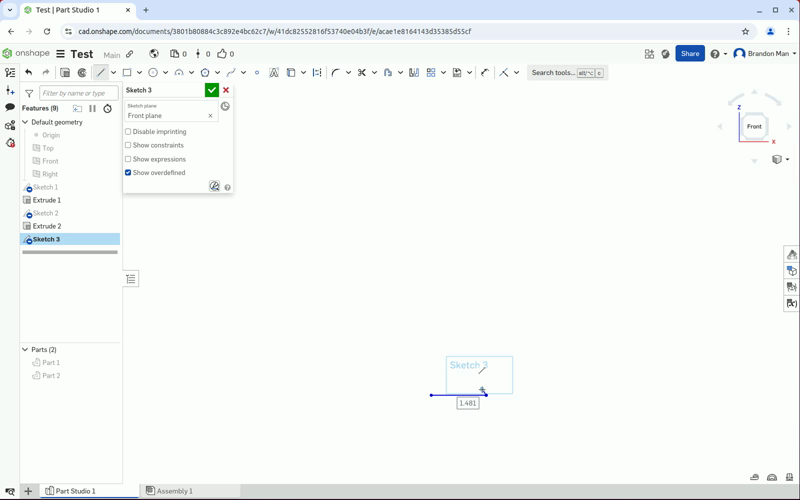
key_down(shift)
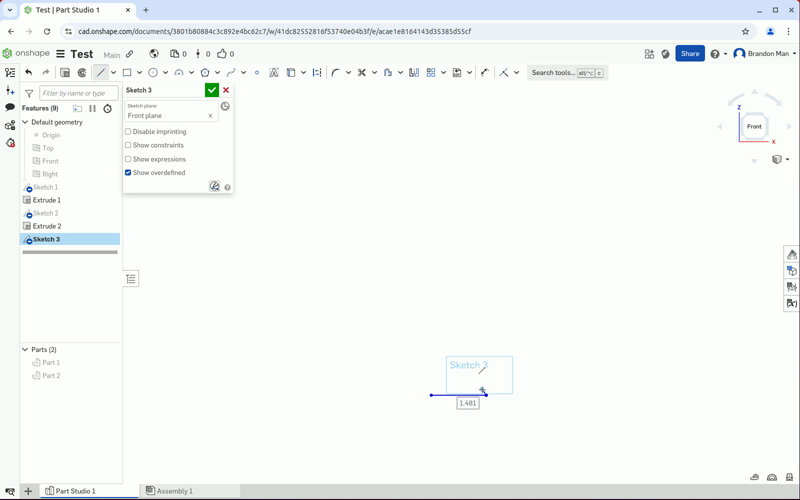
mouse_move(482, 282)
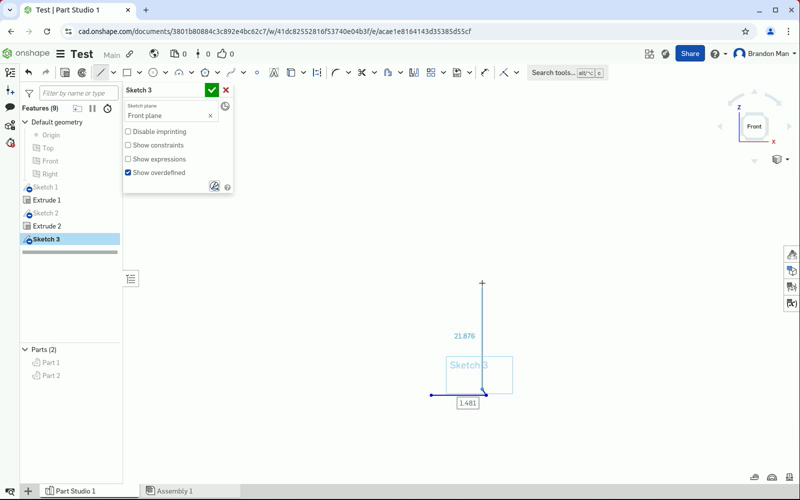
click(482, 282)
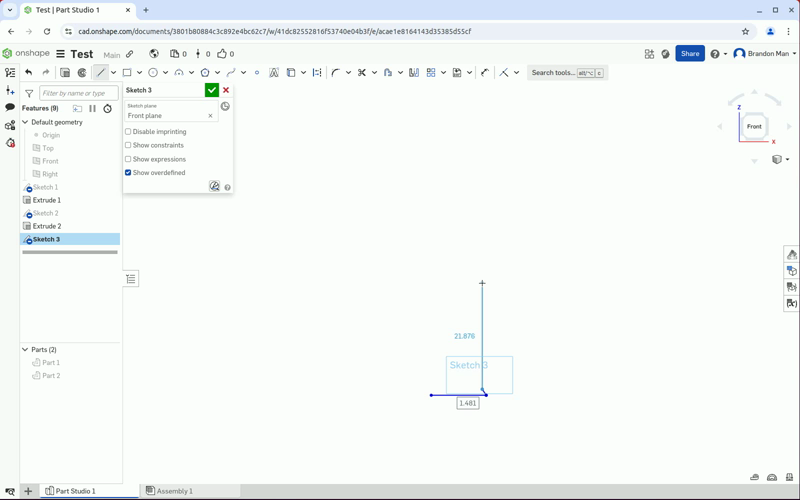
key_up(shift)
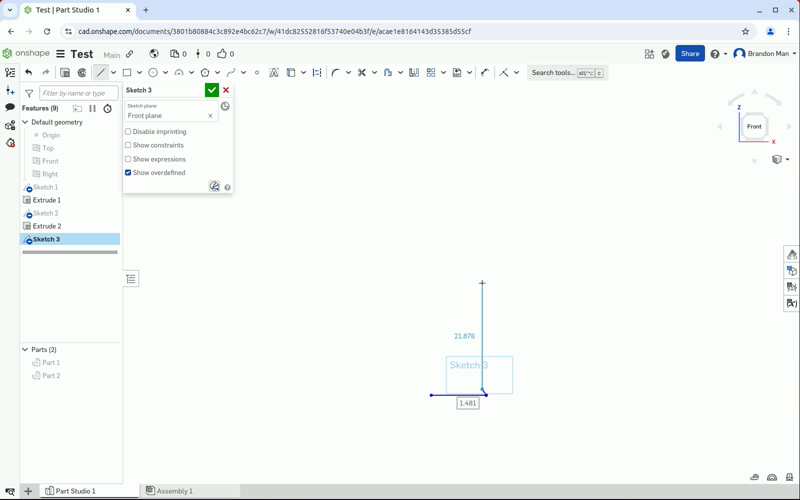
key_down(shift)
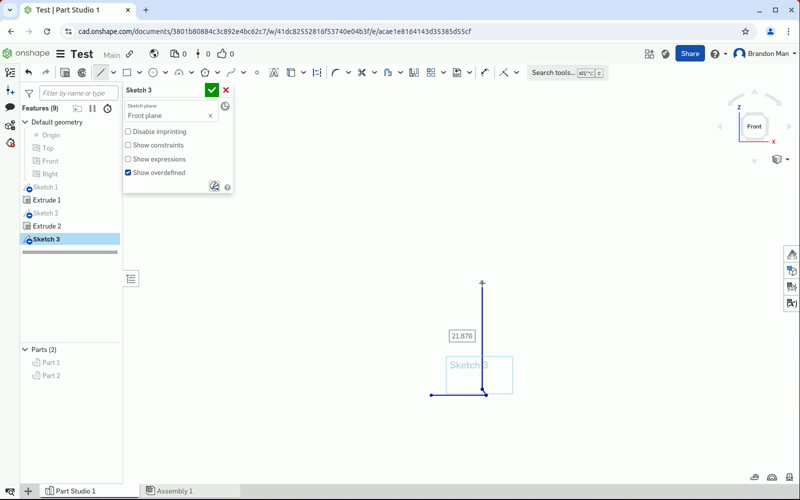
mouse_move(512, 282)
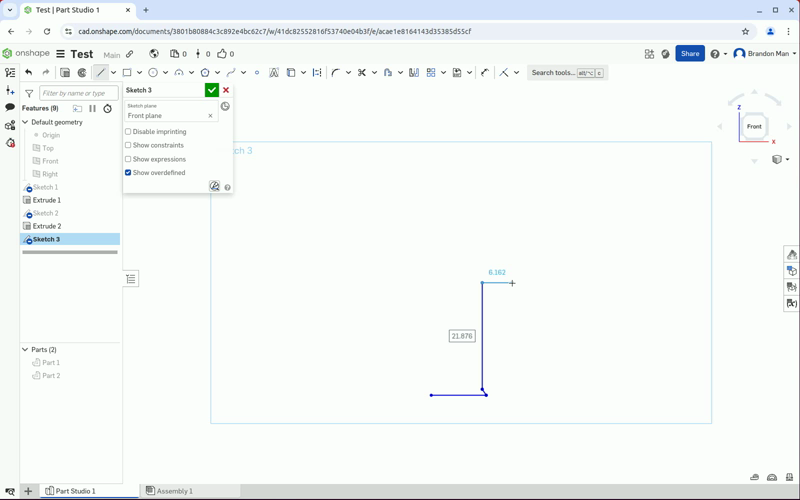
mouse_move(431, 282)
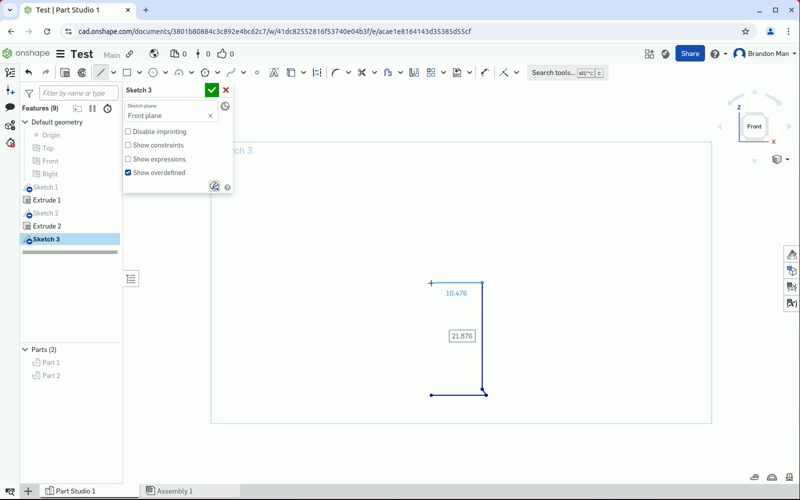
click(431, 282)
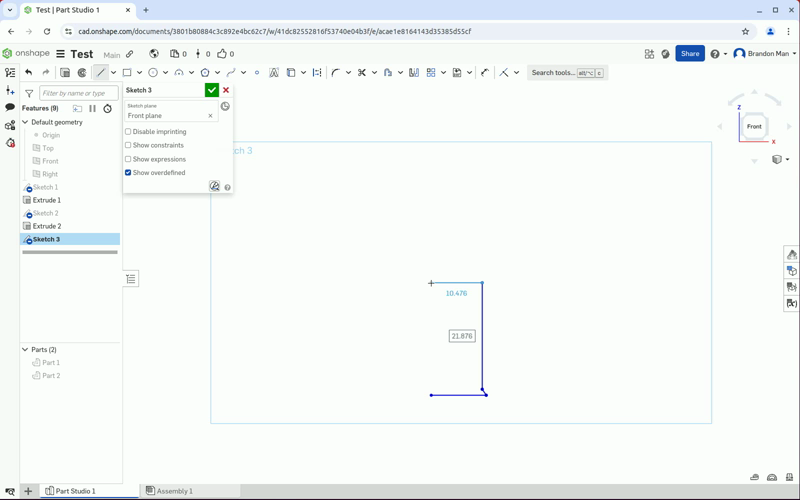
key_up(shift)
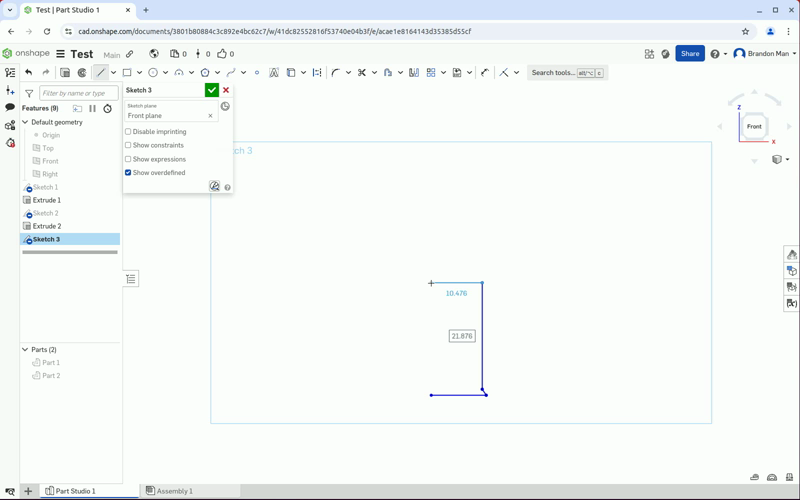
key_down(shift)
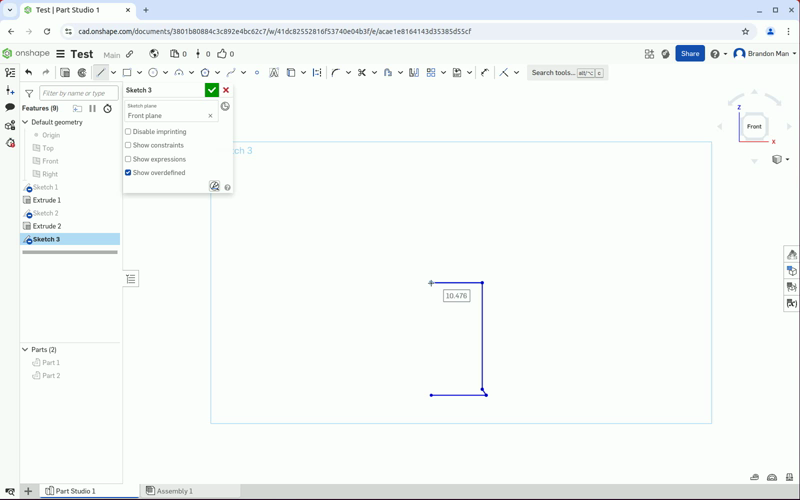
mouse_move(431, 384)
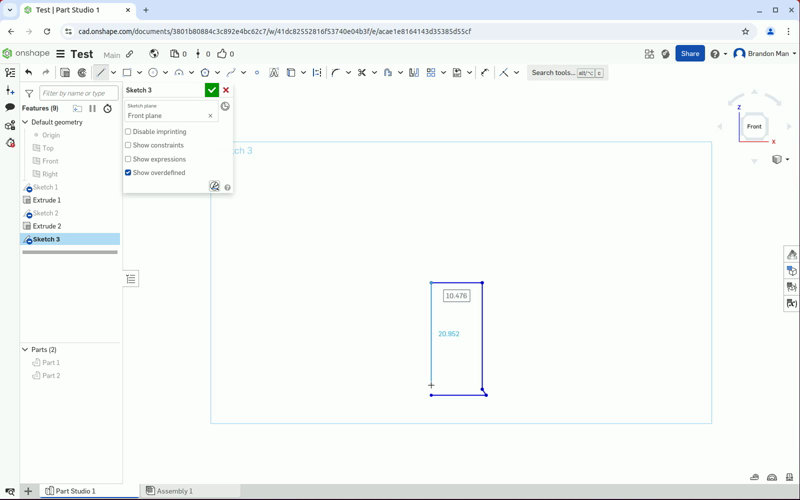
click(431, 384)
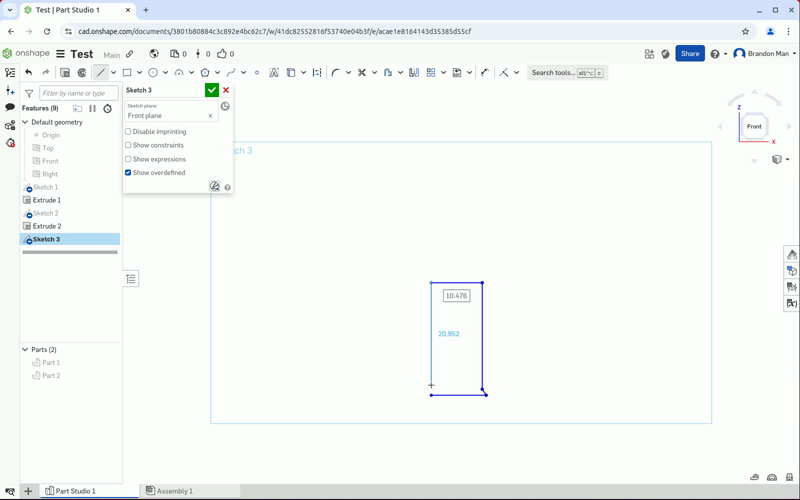
key_up(shift)
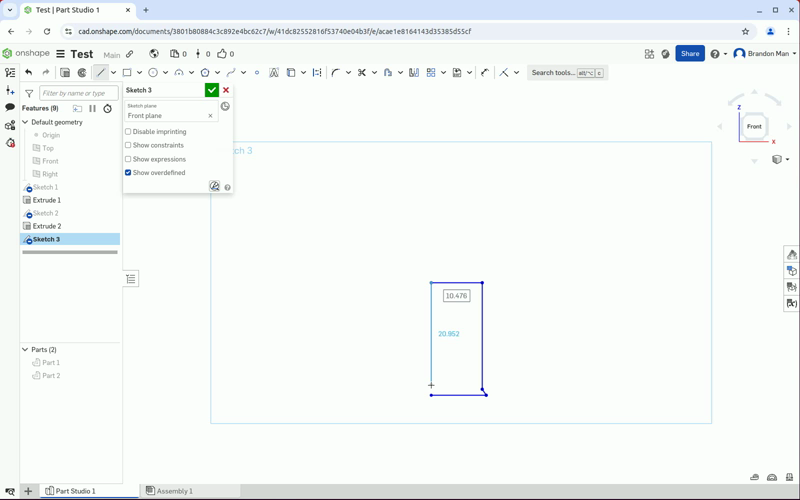
mouse_move(461, 384)
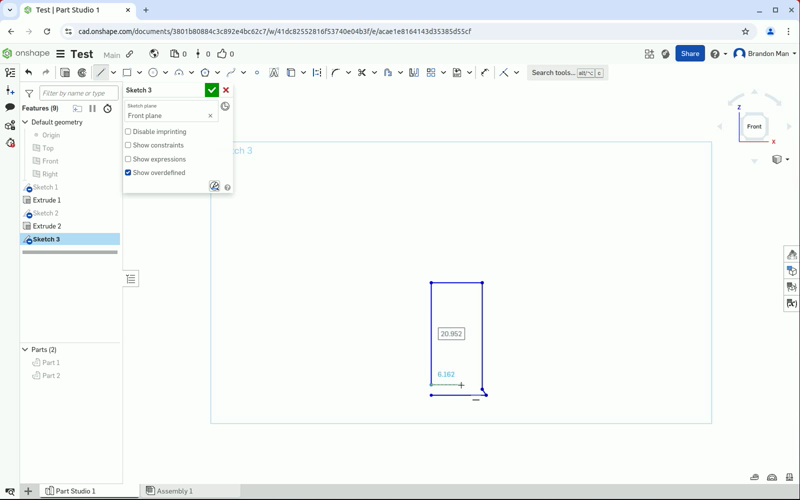
key_down(shift)
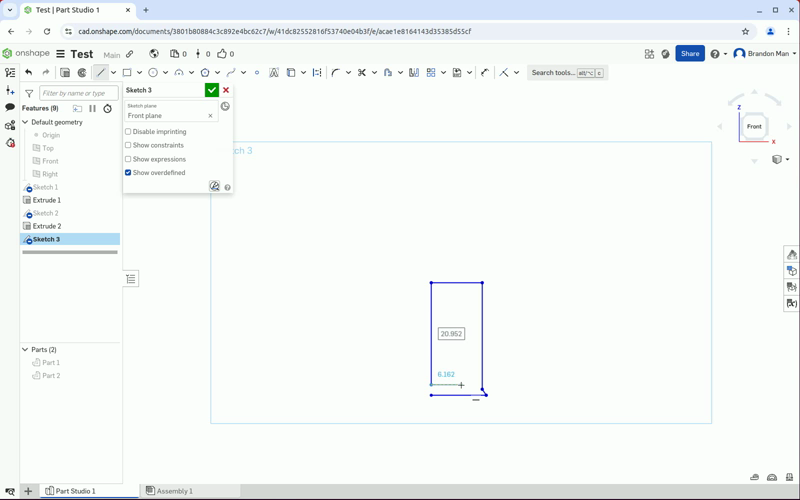
mouse_move(431, 395)
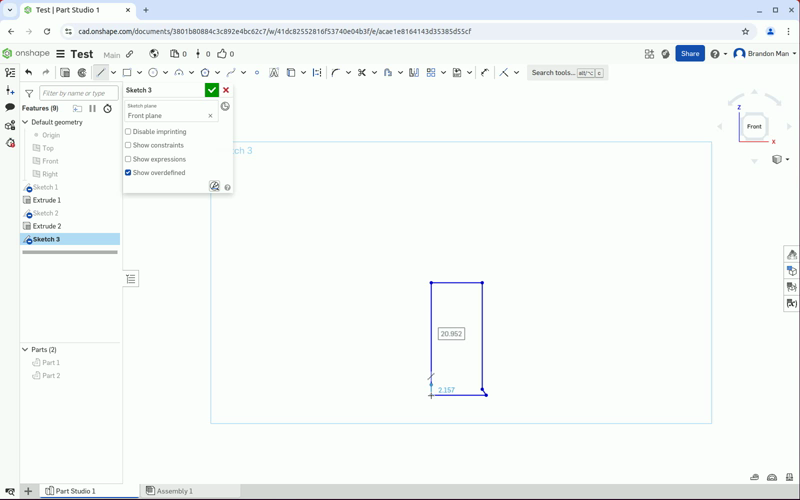
key_up(shift)
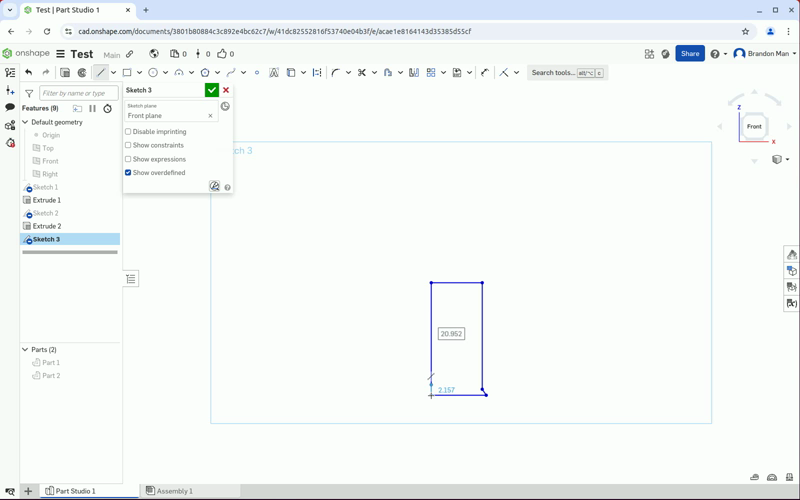
click(431, 395)
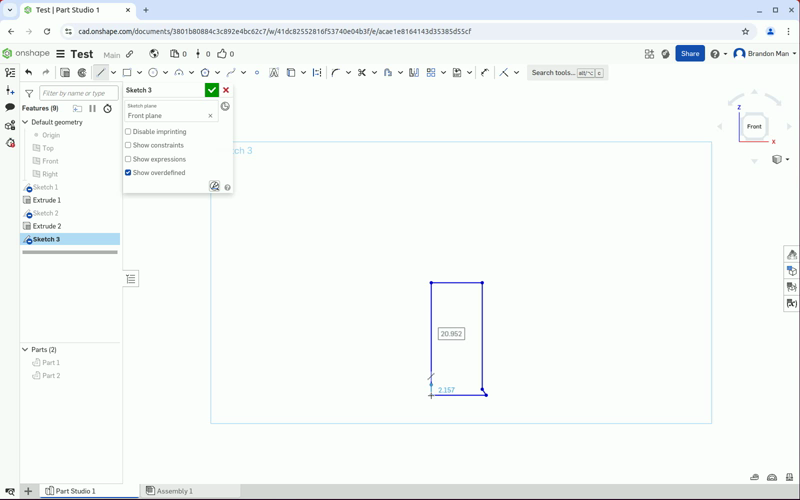
key(esc)
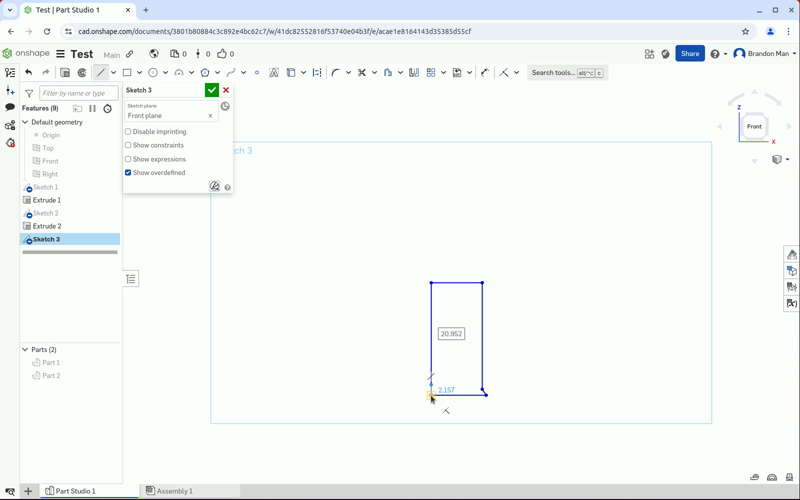
mouse_move(477, 389)
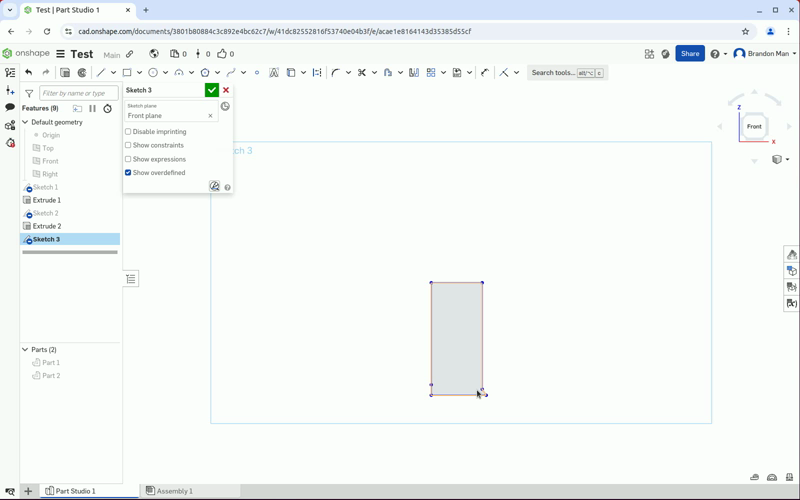
click(477, 389)
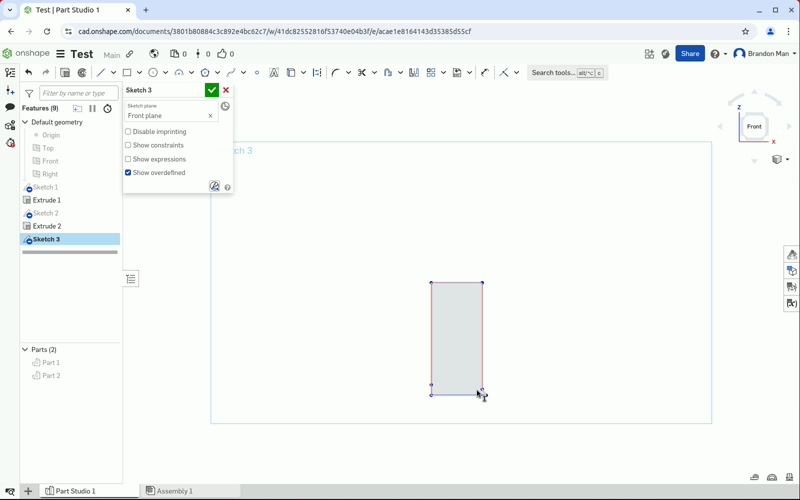
mouse_move(73, 352)
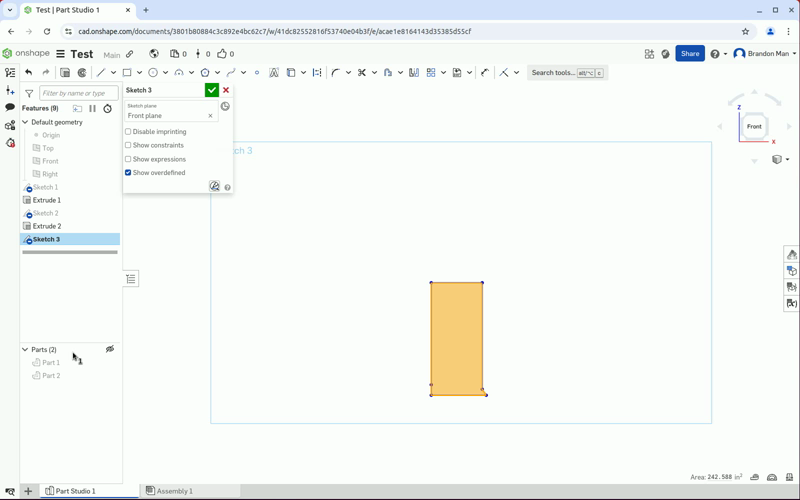
key(shift+y)
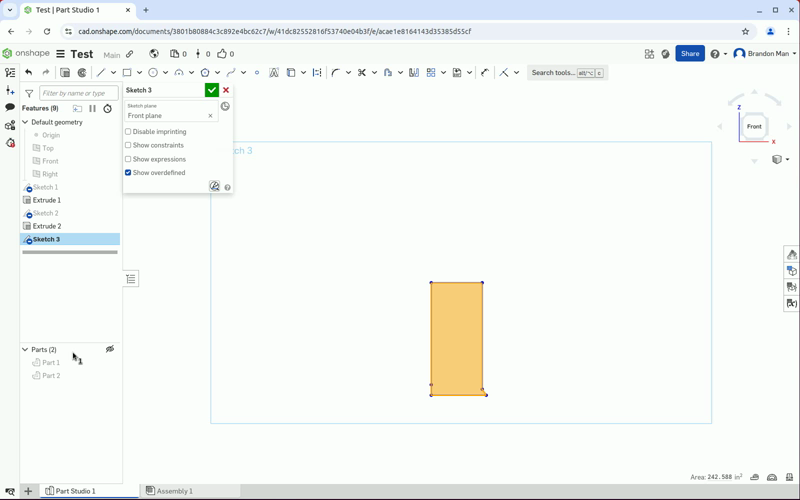
key(shift+e)
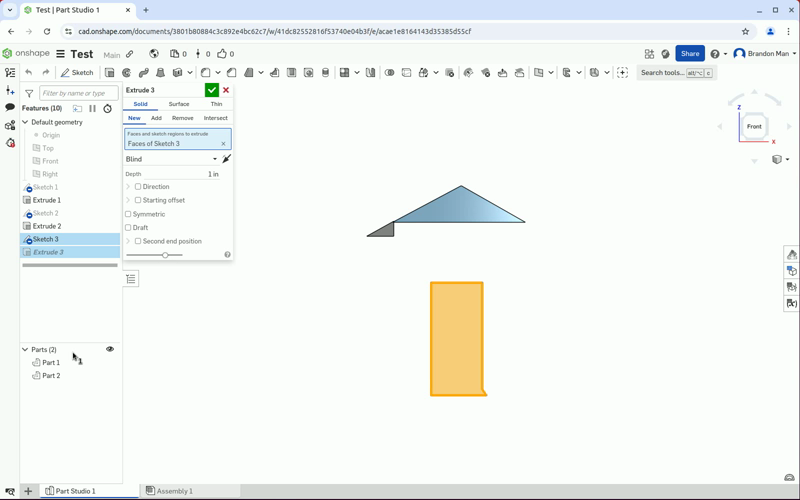
mouse_move(143, 106)
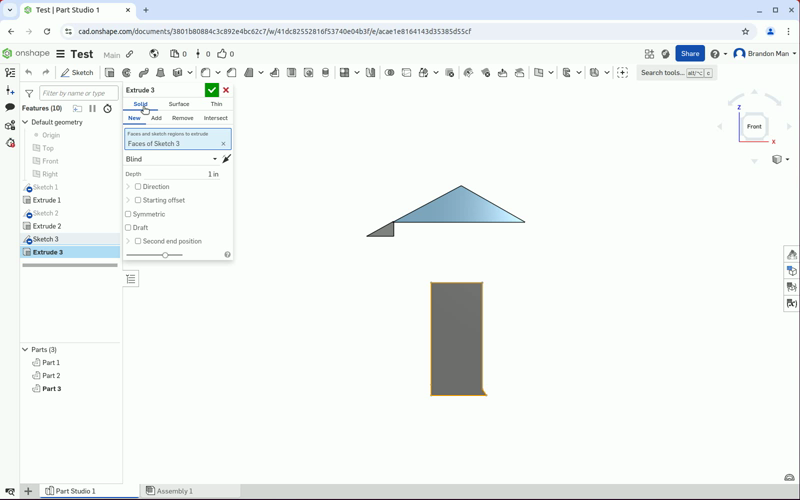
click(143, 106)
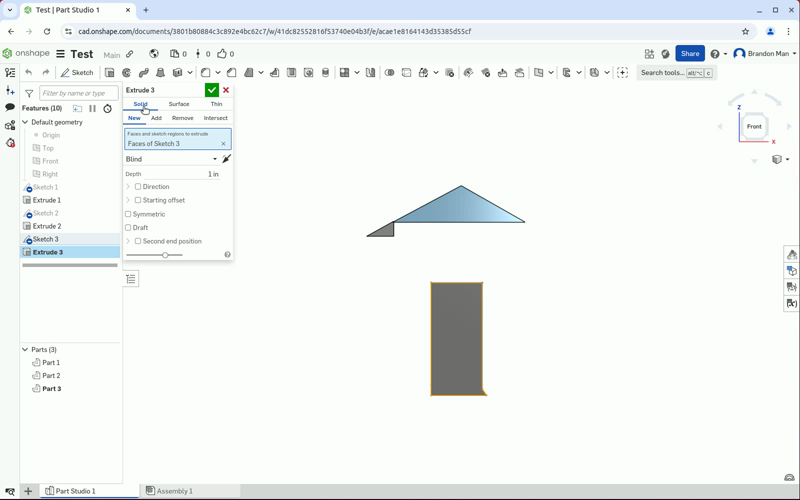
mouse_move(137, 120)
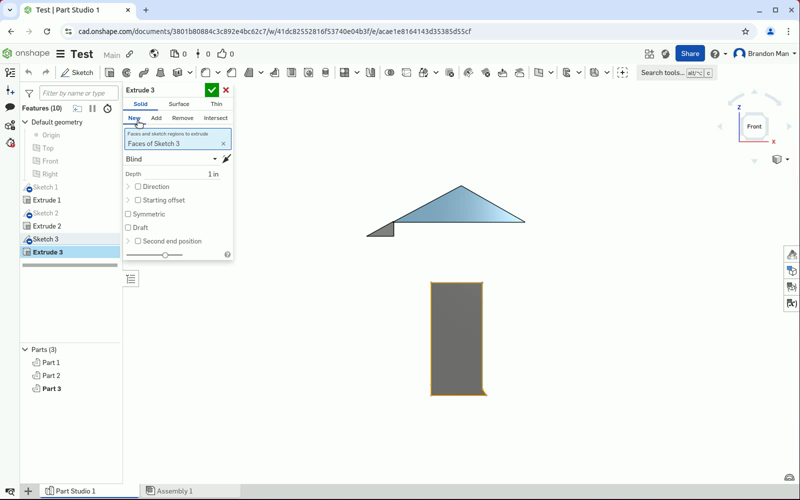
click(137, 120)
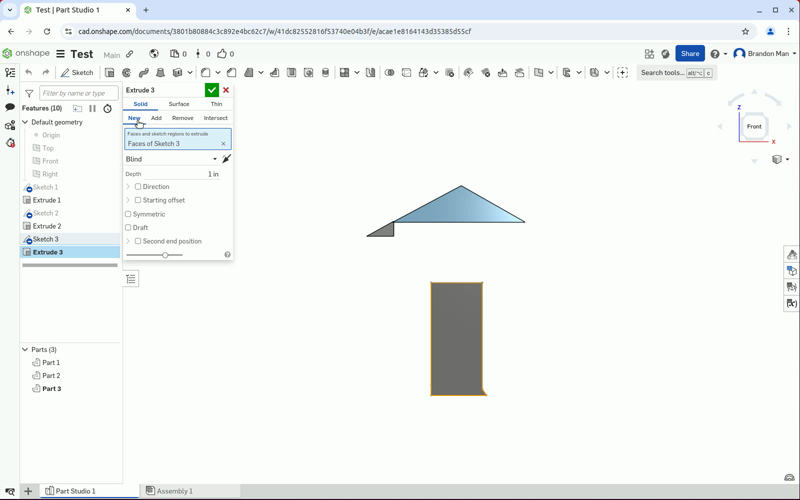
key(tab, 4)
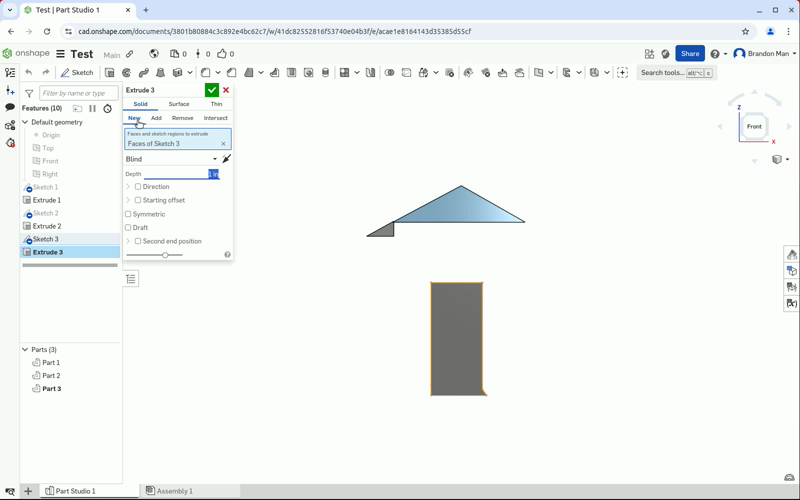
text(9.147)
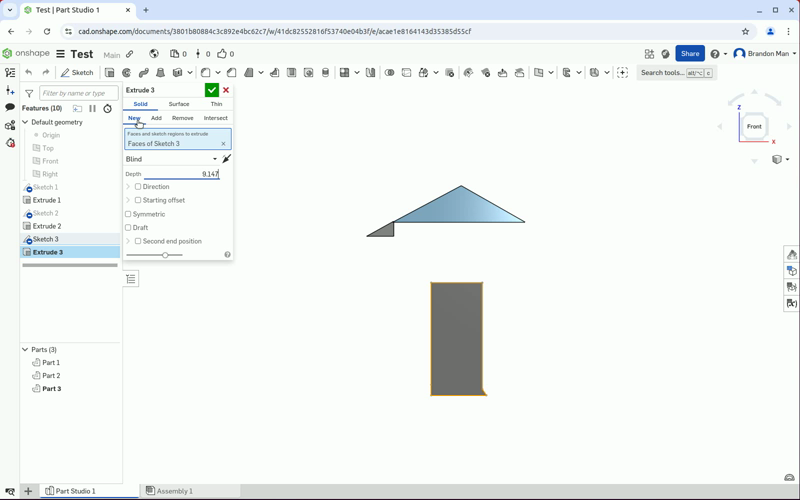
key(enter)
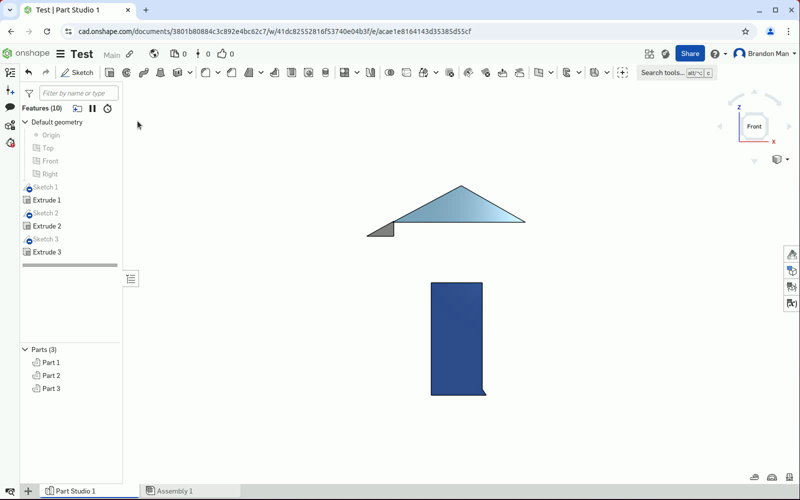
key(shift+h)
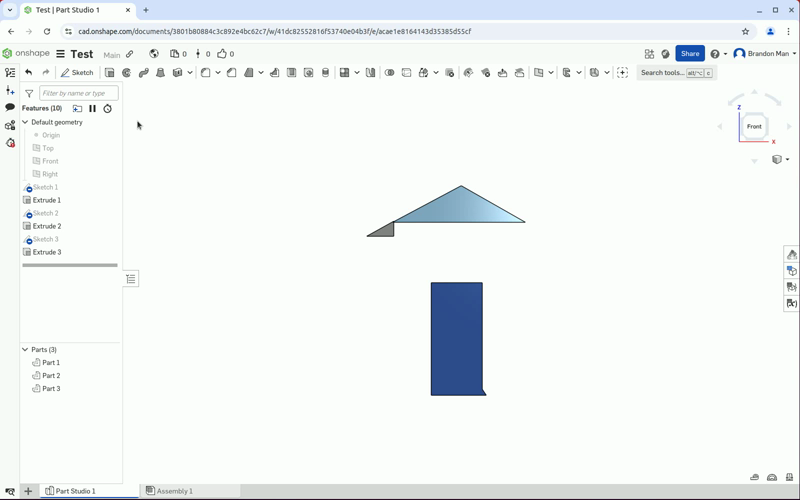
key(shift+h)
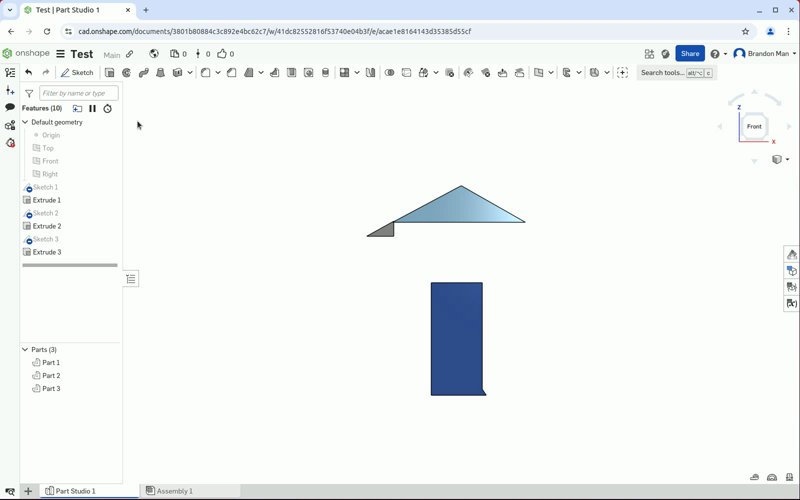
mouse_move(73, 189)
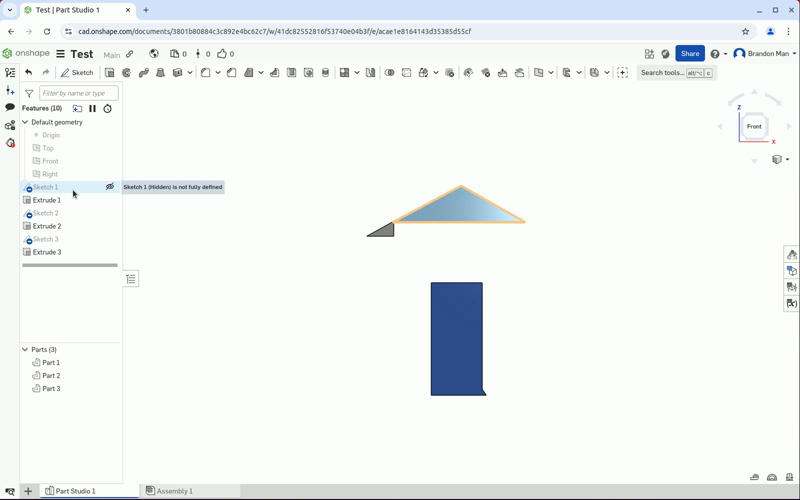
click(73, 189)
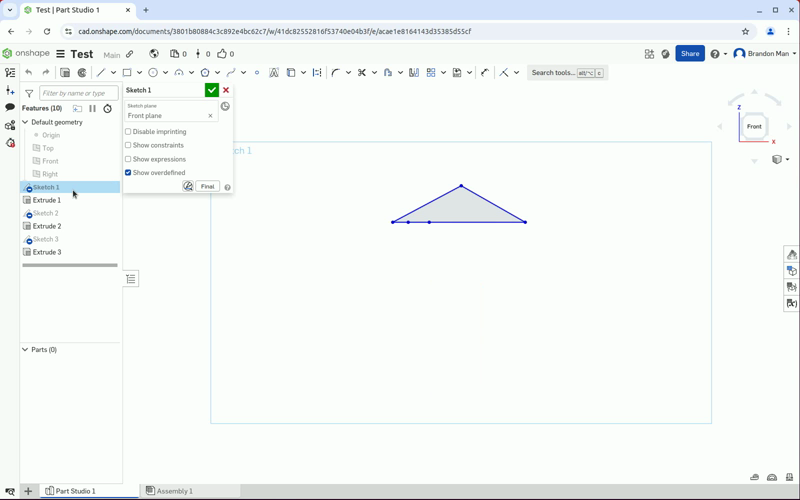
mouse_move(229, 92)
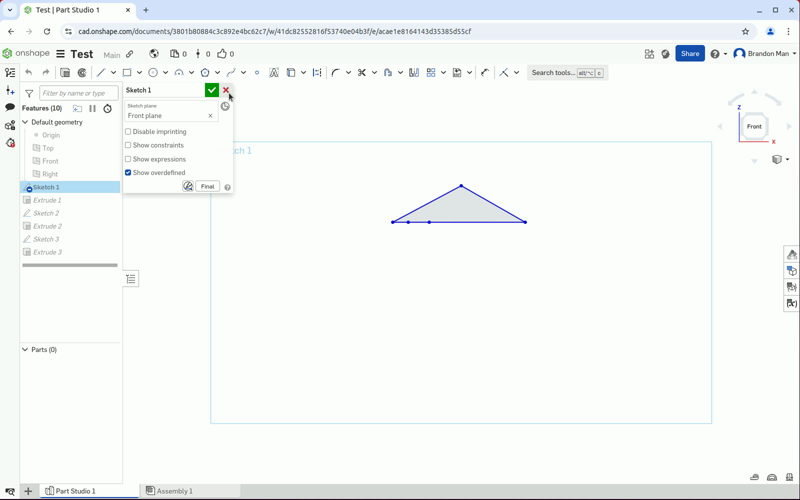
click(229, 92)
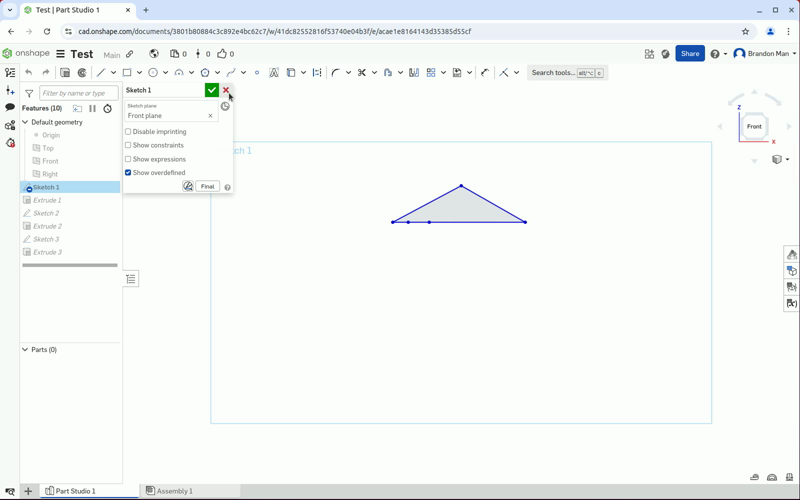
key(shift+s)
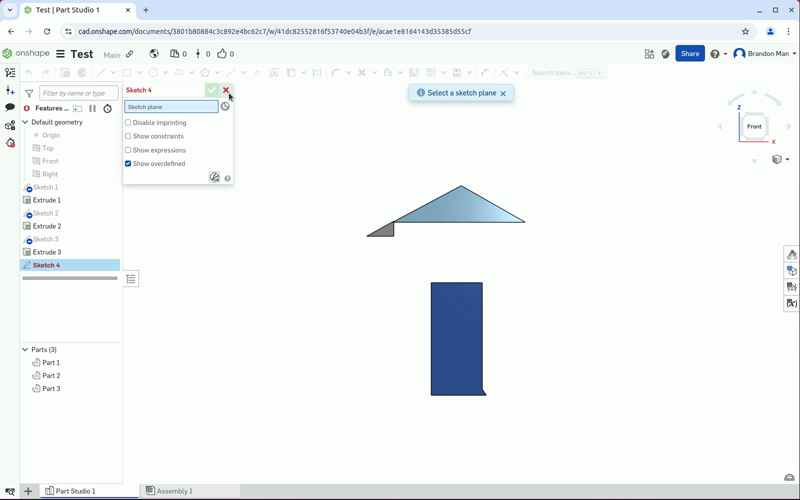
mouse_move(73, 163)
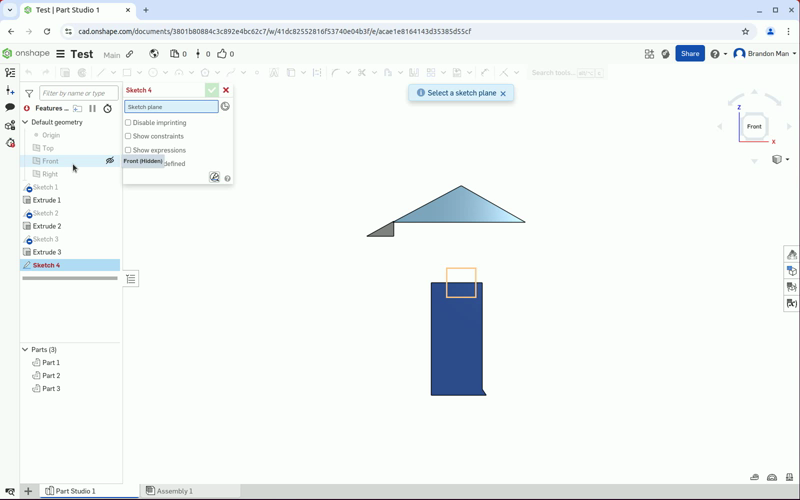
click(73, 163)
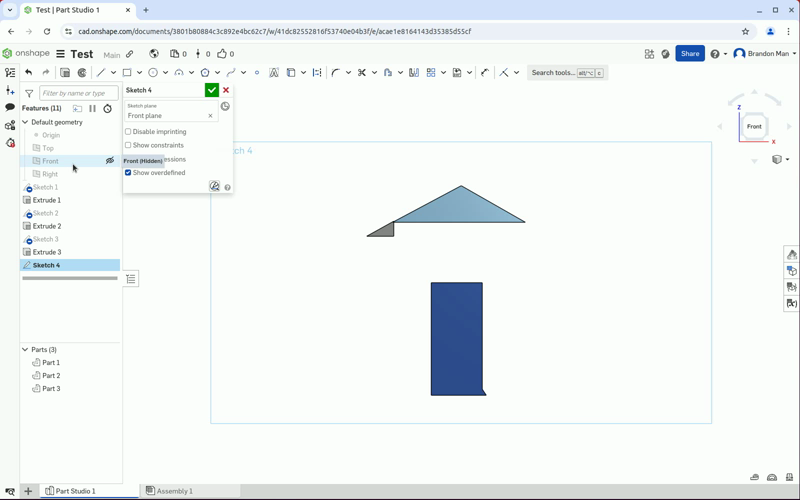
mouse_move(73, 352)
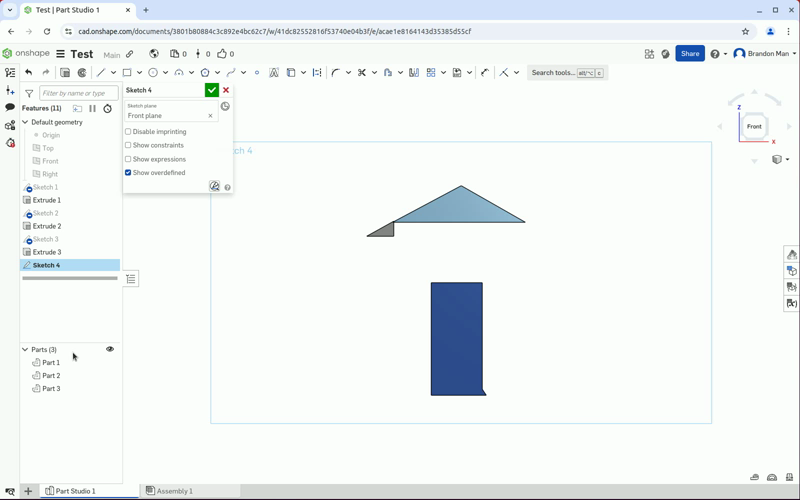
key(y)
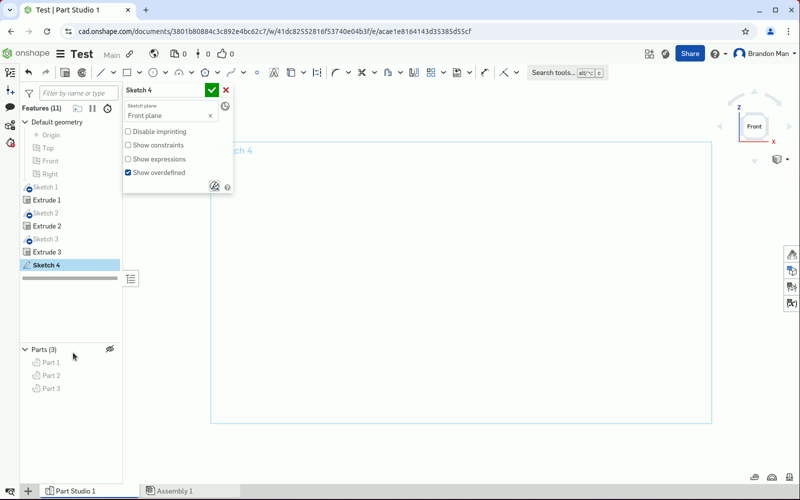
key(l)
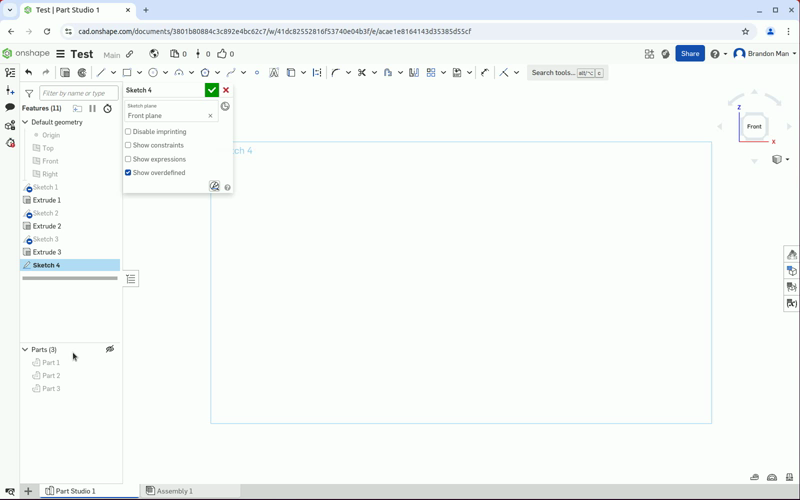
key_down(shift)
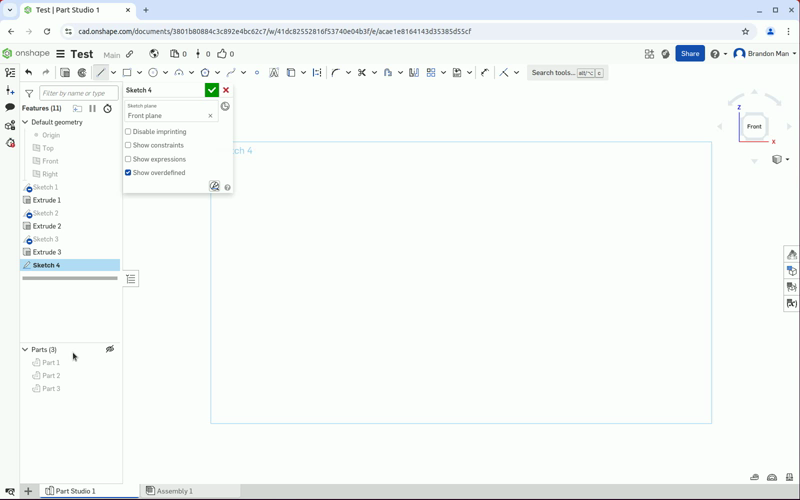
mouse_move(525, 234)
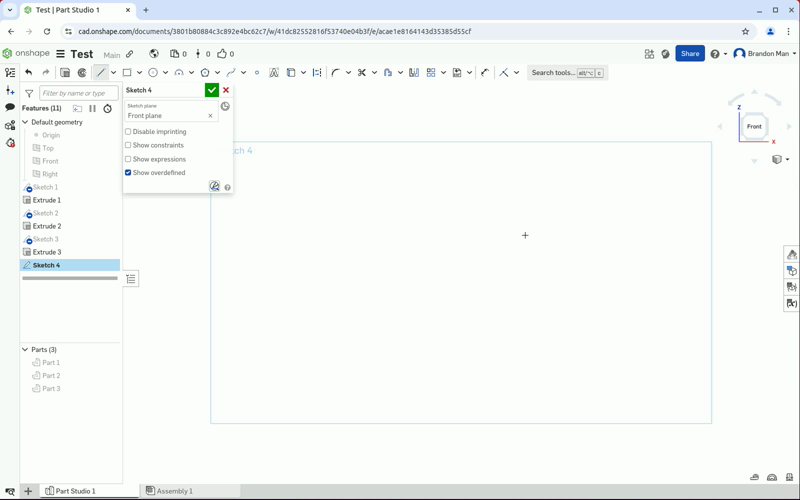
click(525, 234)
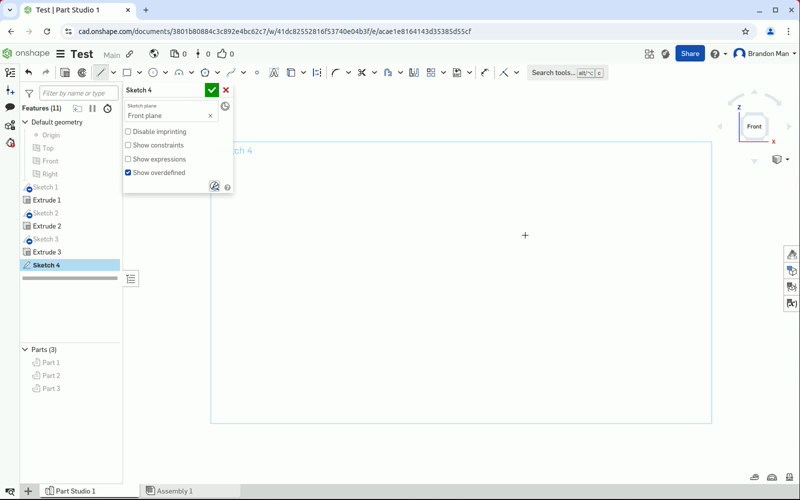
key_up(shift)
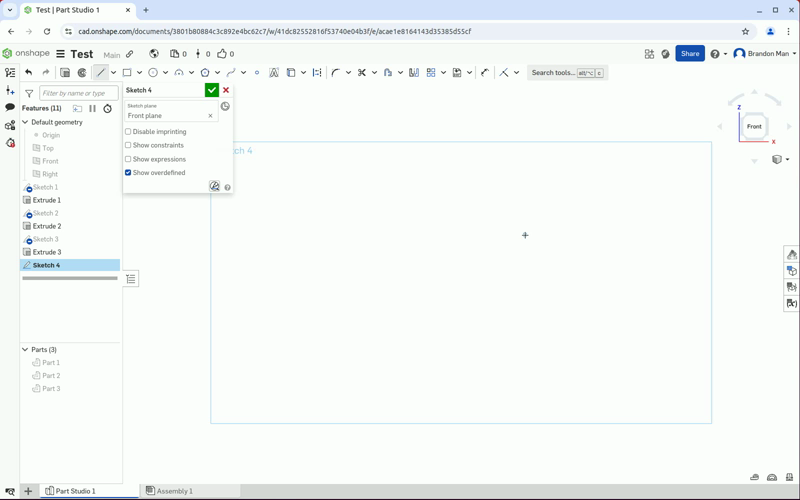
key_down(shift)
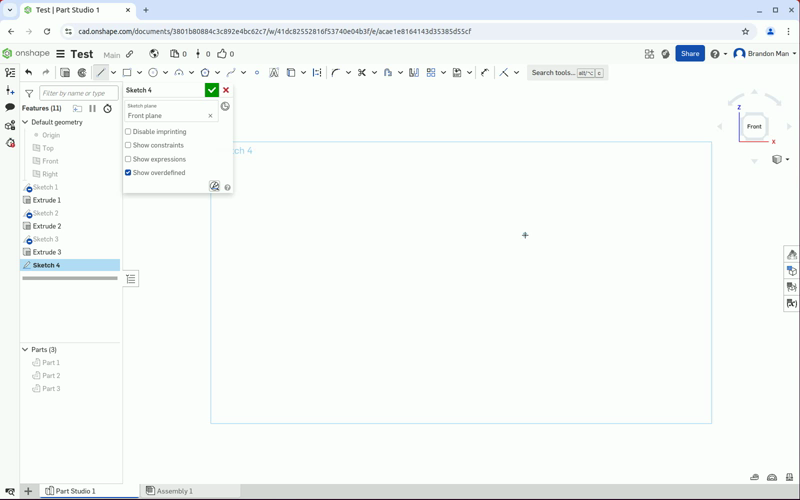
mouse_move(555, 234)
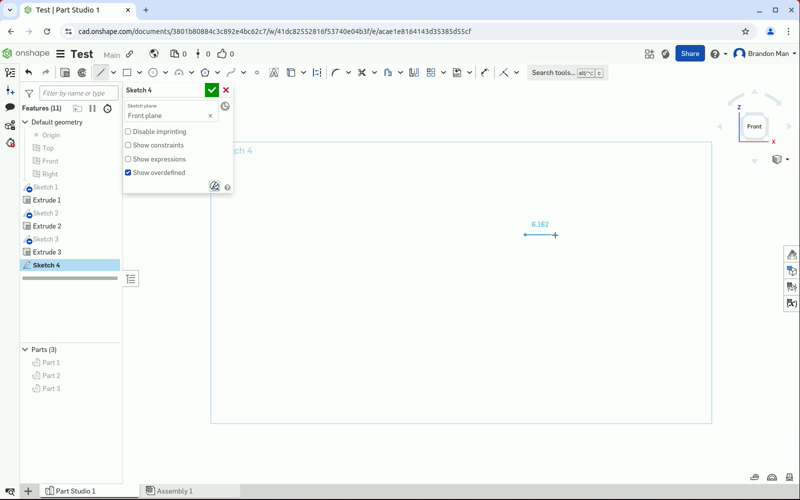
mouse_move(546, 234)
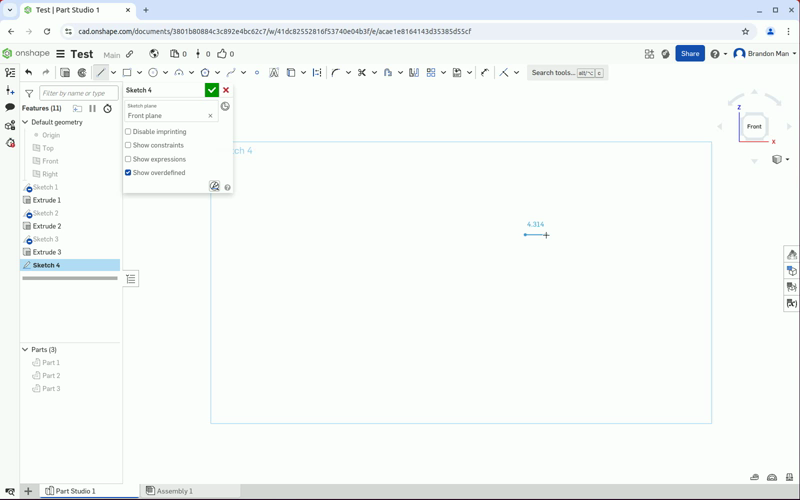
click(546, 234)
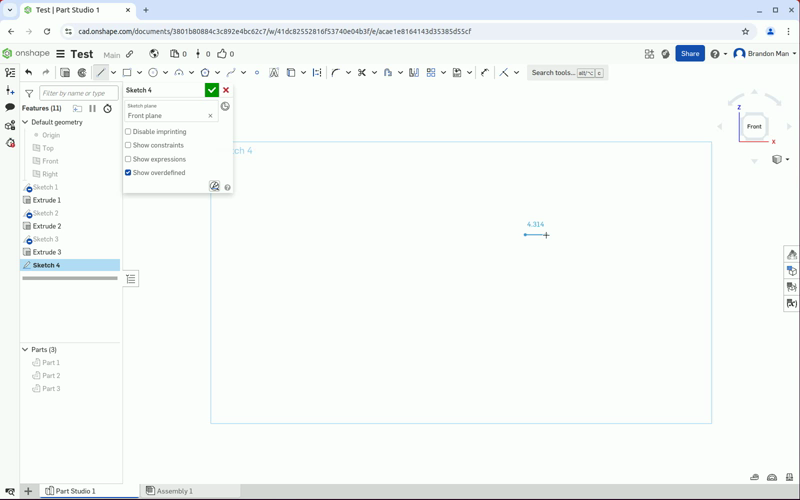
key_up(shift)
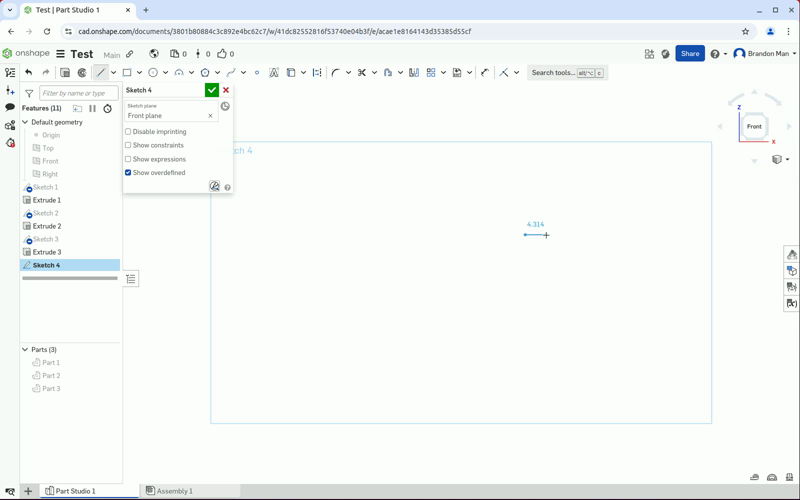
key_down(shift)
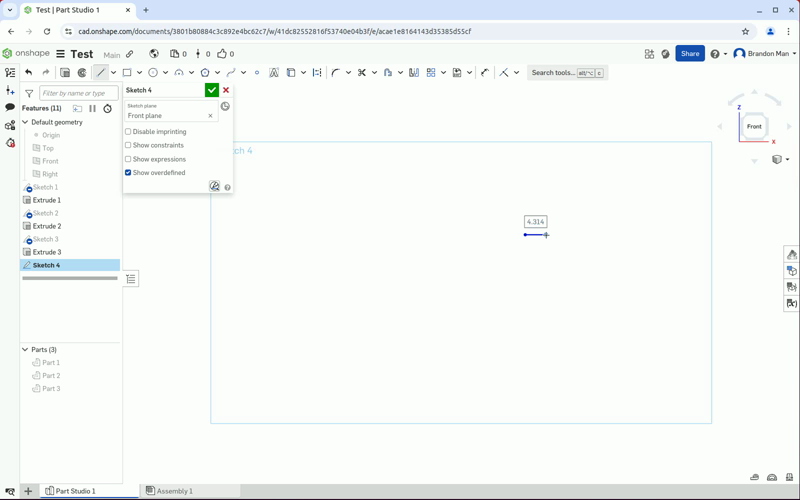
mouse_move(576, 234)
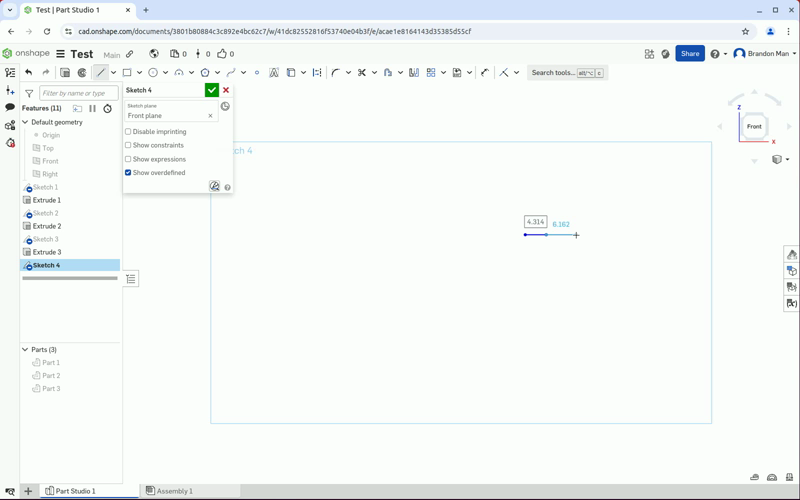
mouse_move(525, 222)
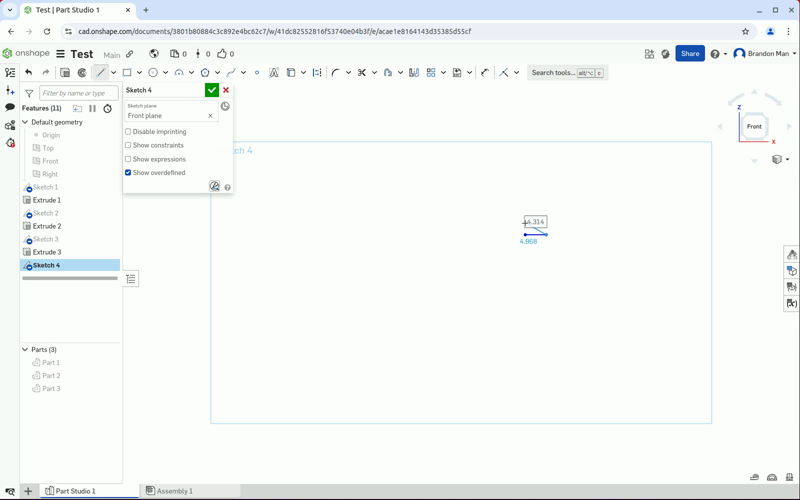
click(525, 222)
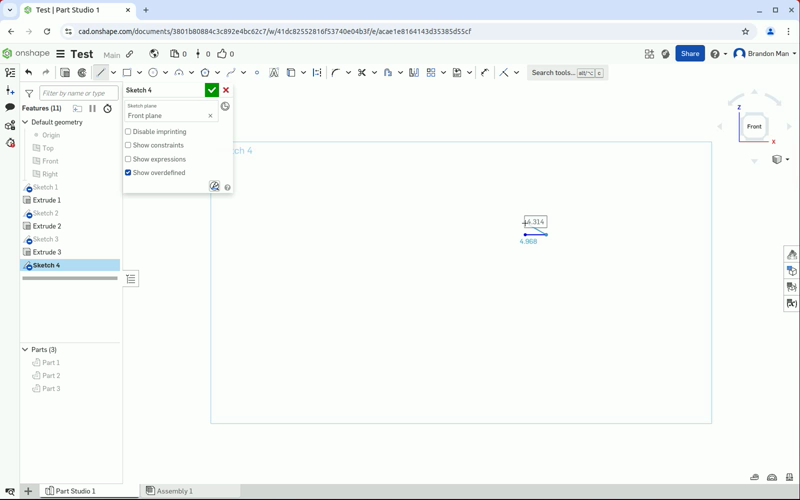
key_up(shift)
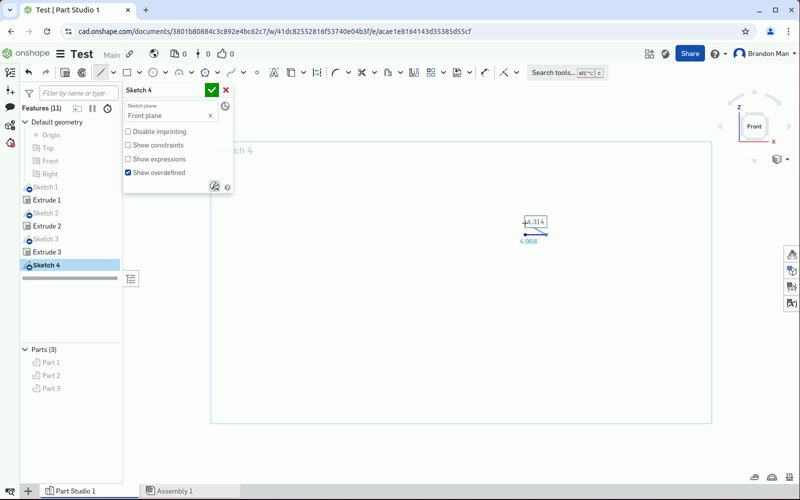
mouse_move(555, 222)
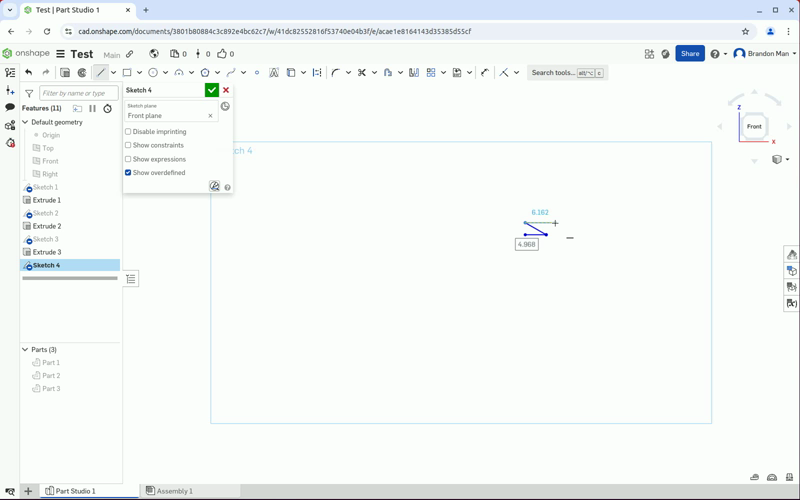
key_down(shift)
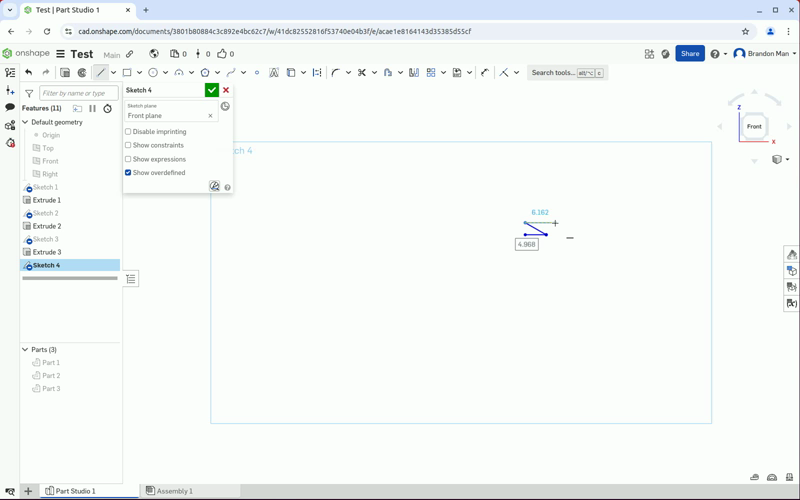
mouse_move(525, 234)
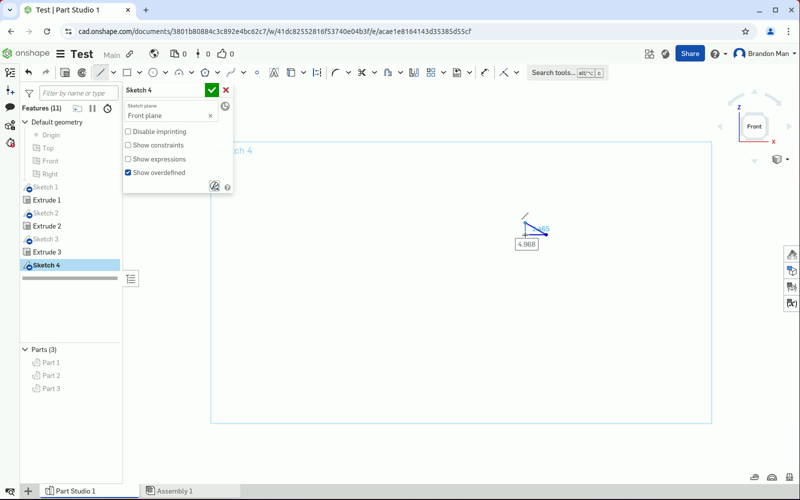
key_up(shift)
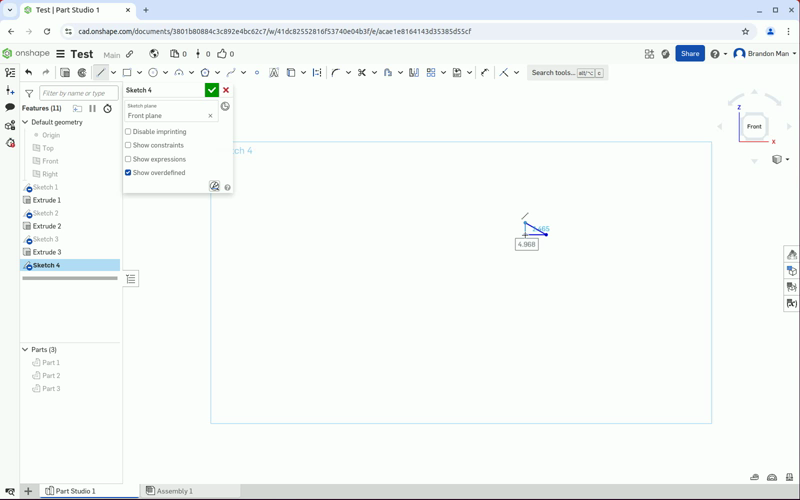
click(525, 234)
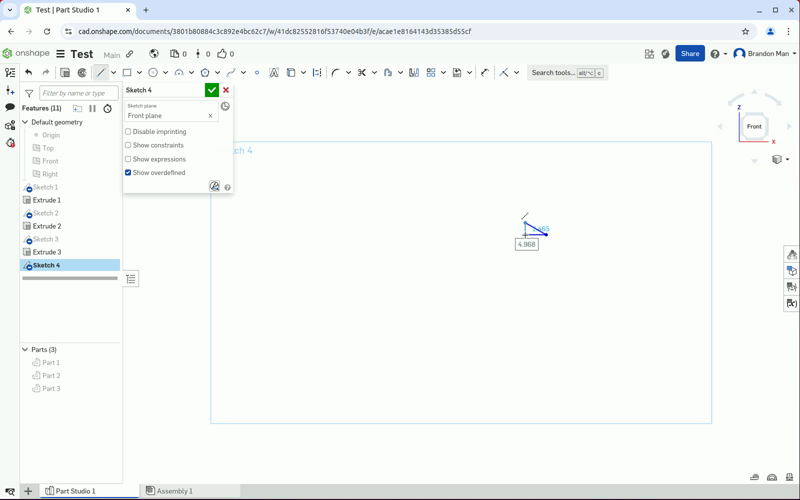
key(esc)
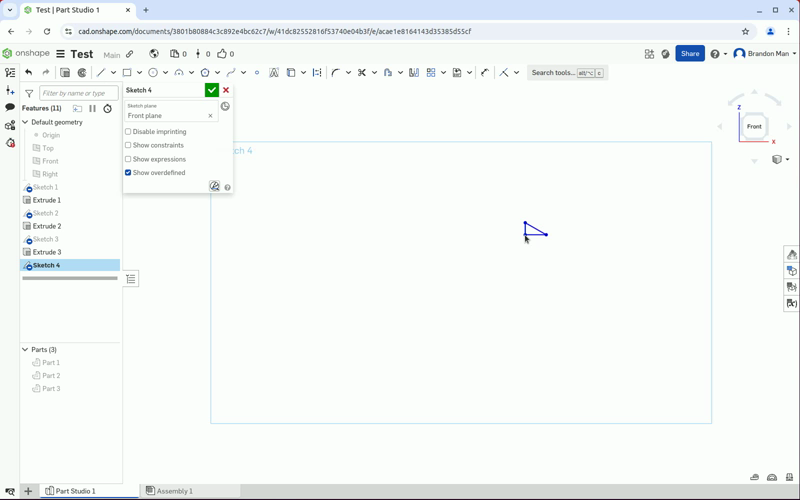
mouse_move(527, 226)
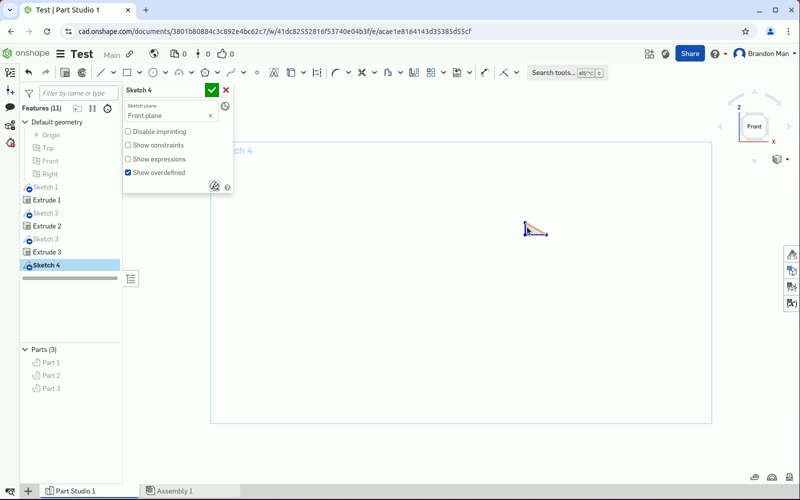
scroll(6)
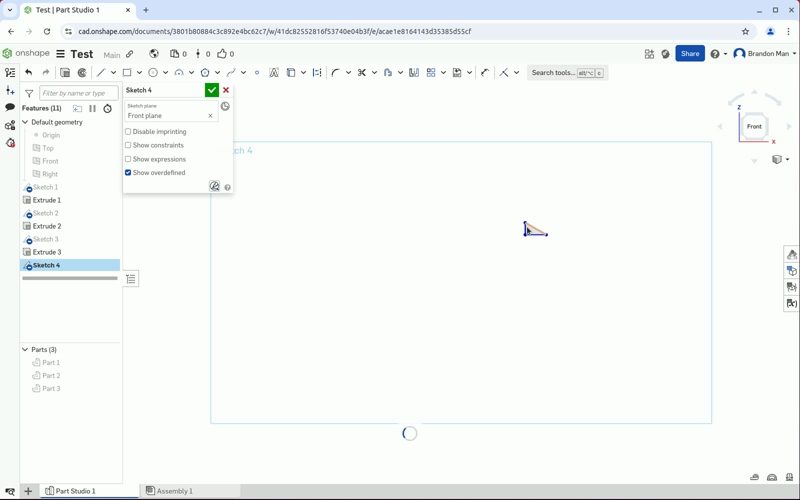
scroll(6)
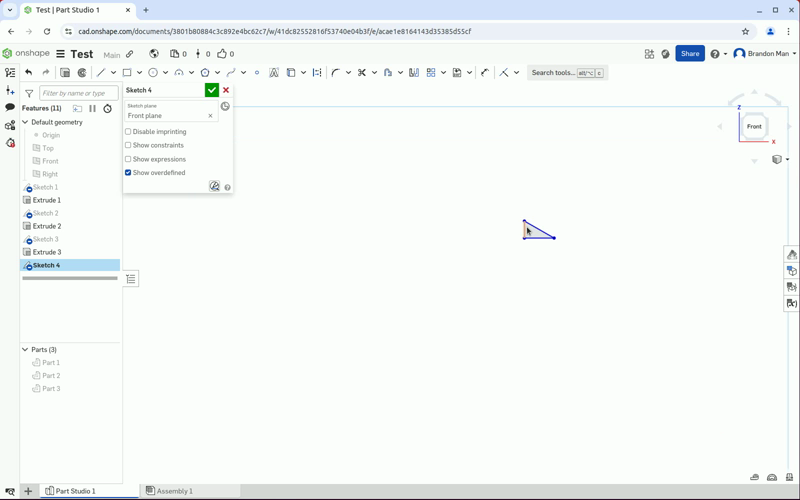
scroll(6)
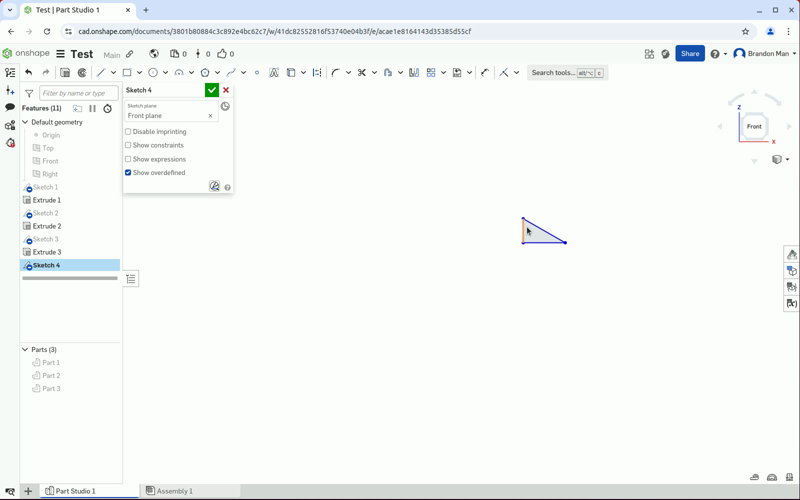
scroll(6)
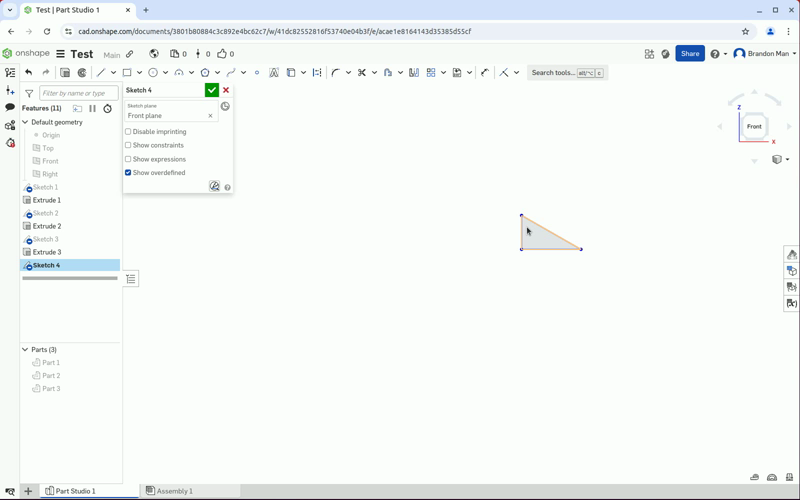
scroll(6)
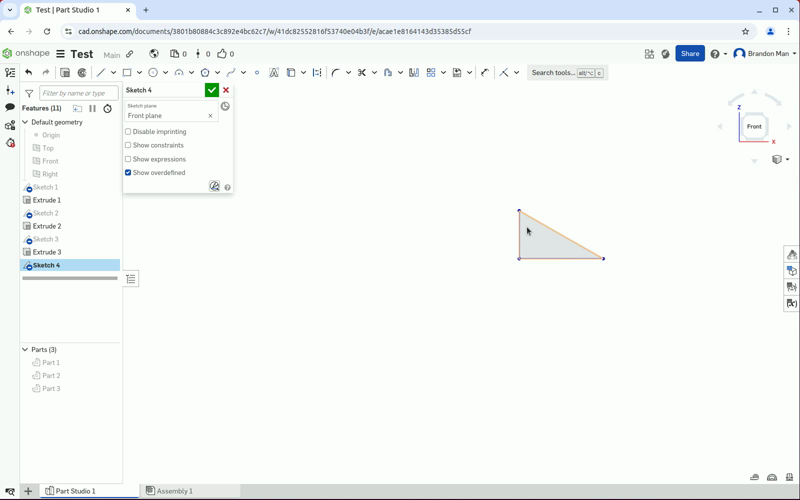
scroll(6)
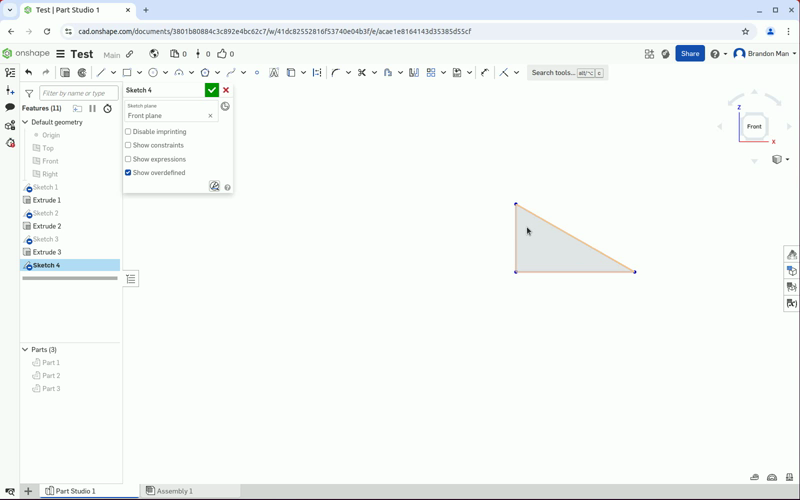
scroll(6)
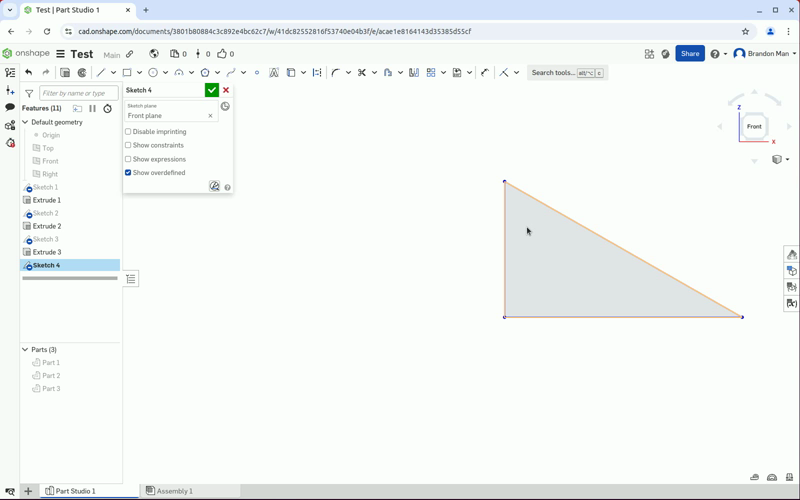
click(527, 226)
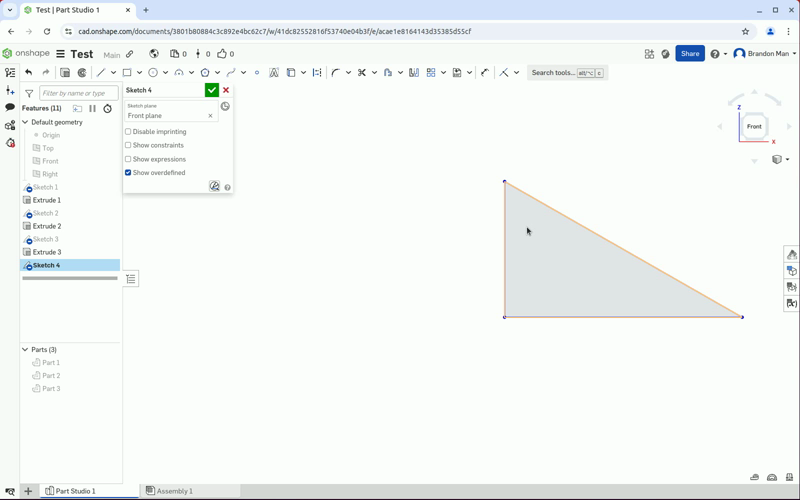
scroll(-6)
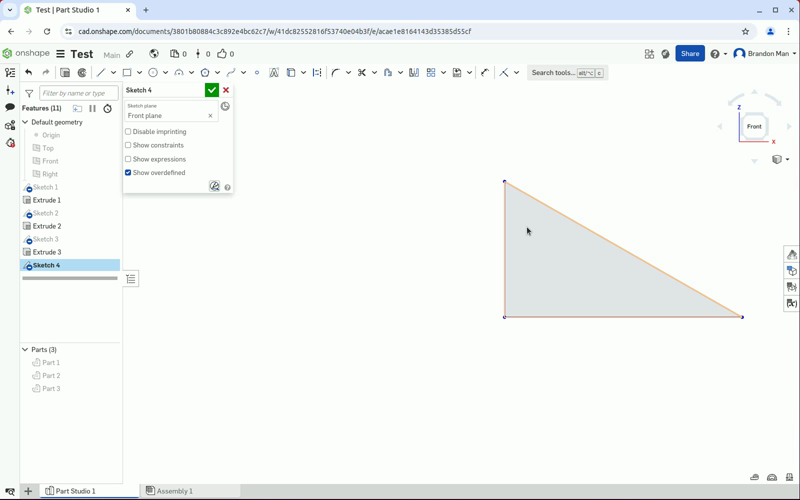
scroll(-6)
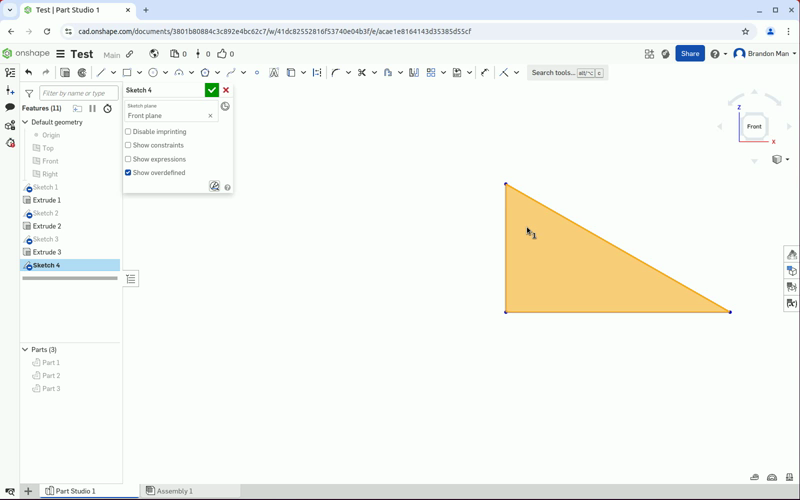
scroll(-6)
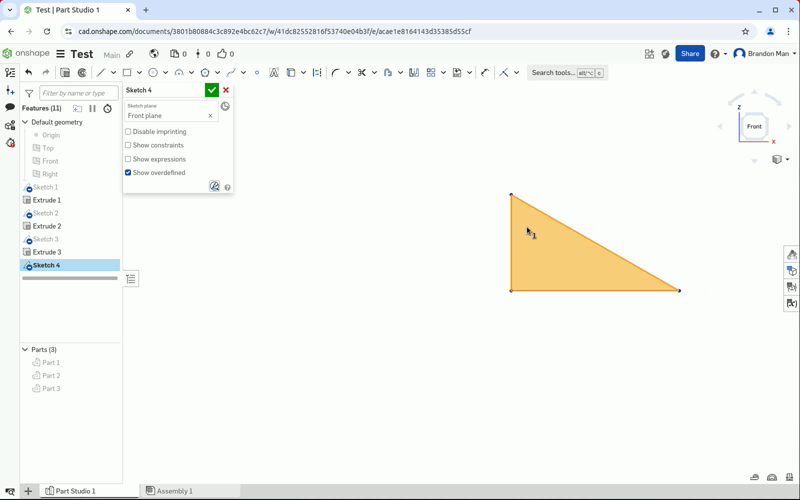
scroll(-6)
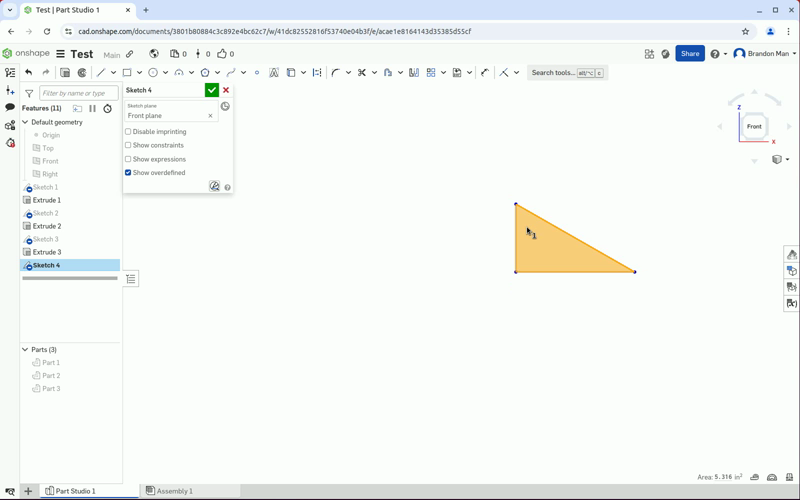
scroll(-6)
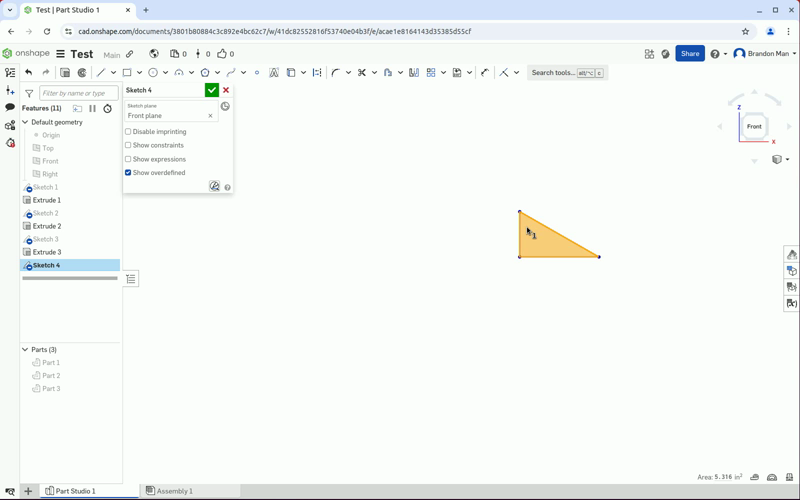
scroll(-6)
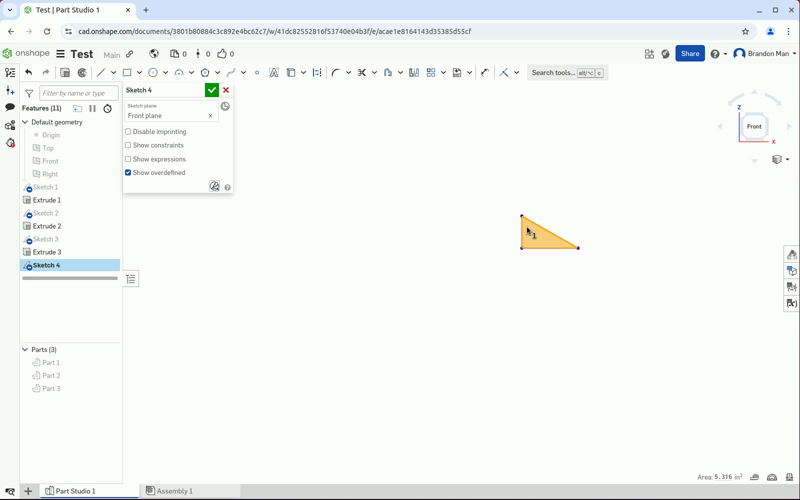
scroll(-6)
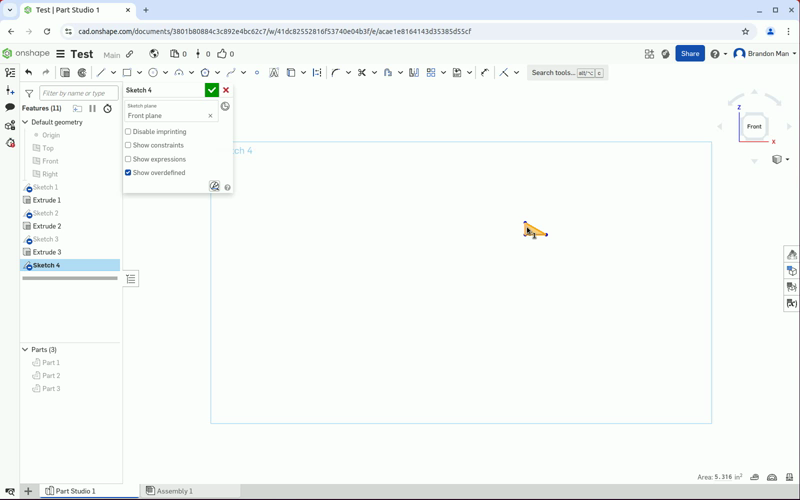
mouse_move(73, 352)
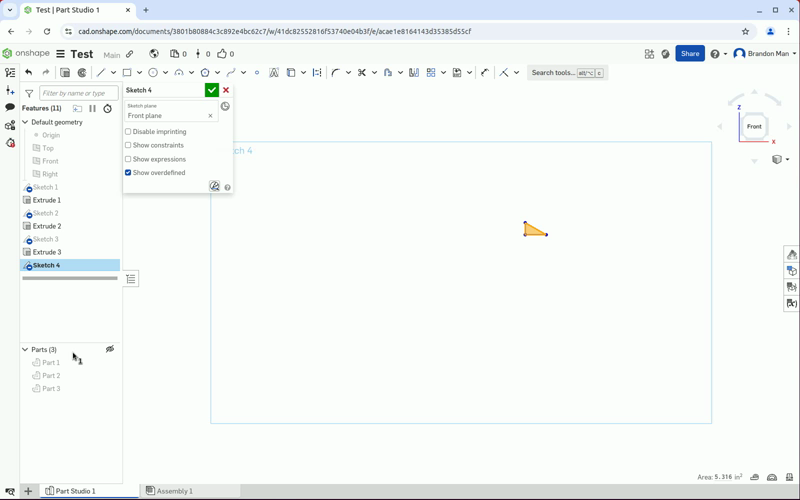
key(shift+y)
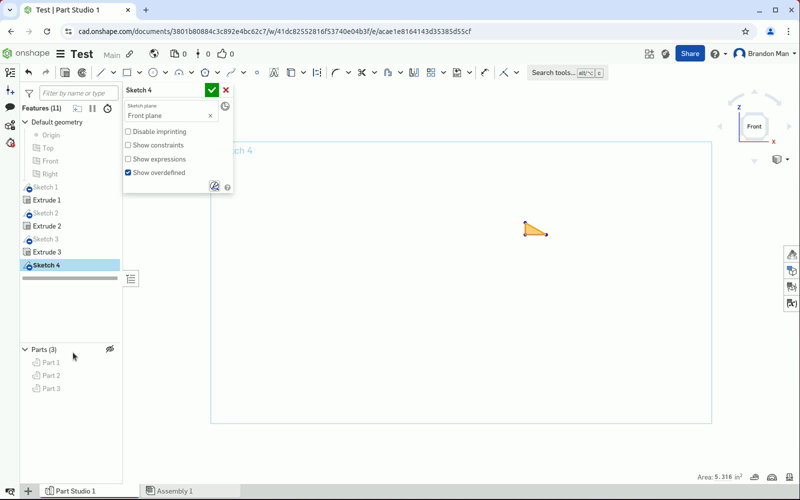
key(shift+e)
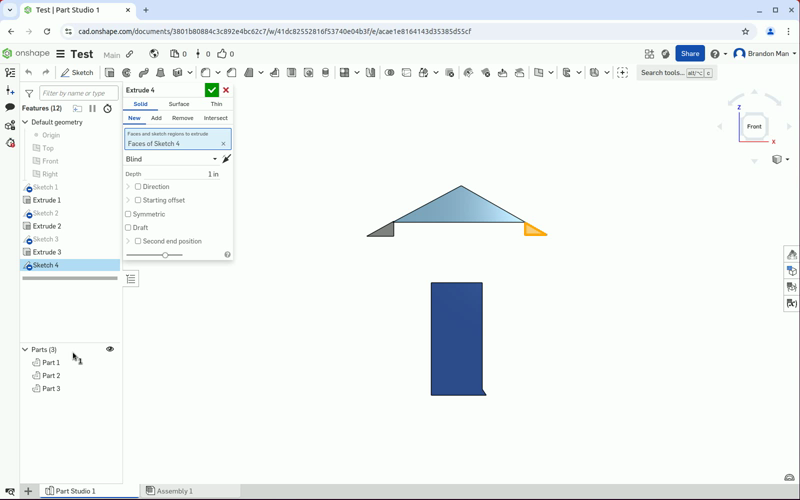
mouse_move(143, 106)
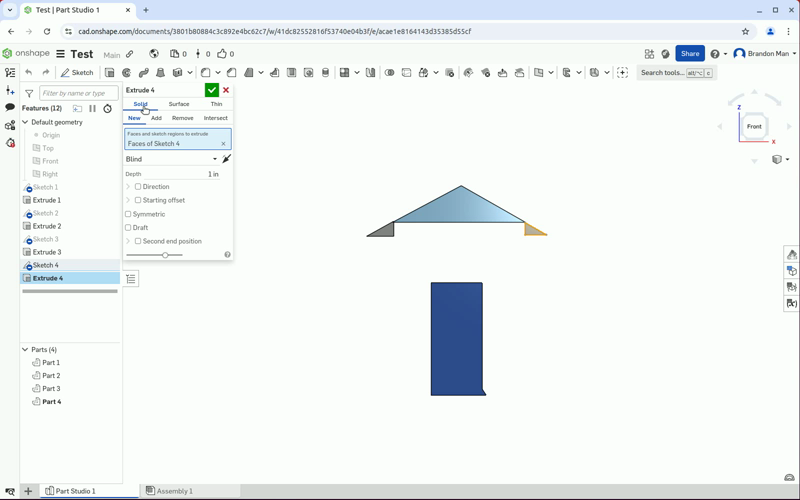
click(143, 106)
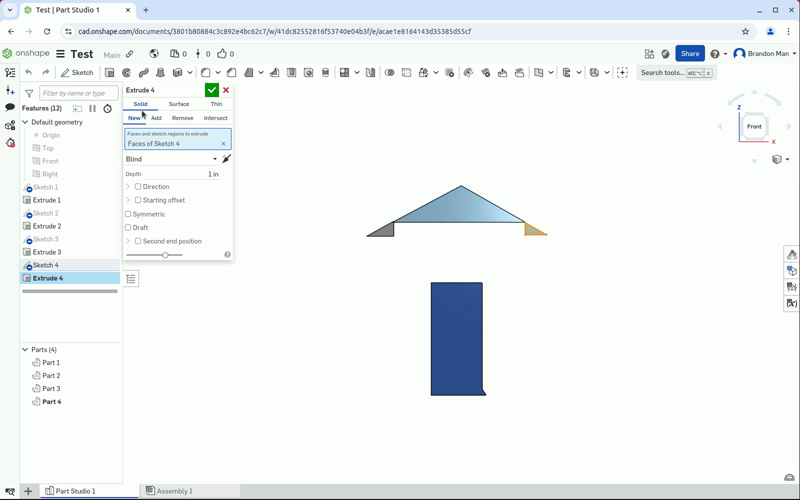
mouse_move(137, 120)
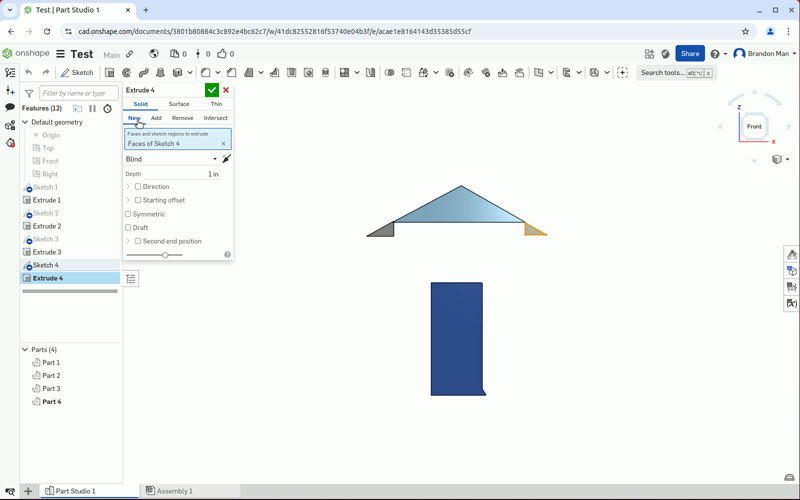
click(137, 120)
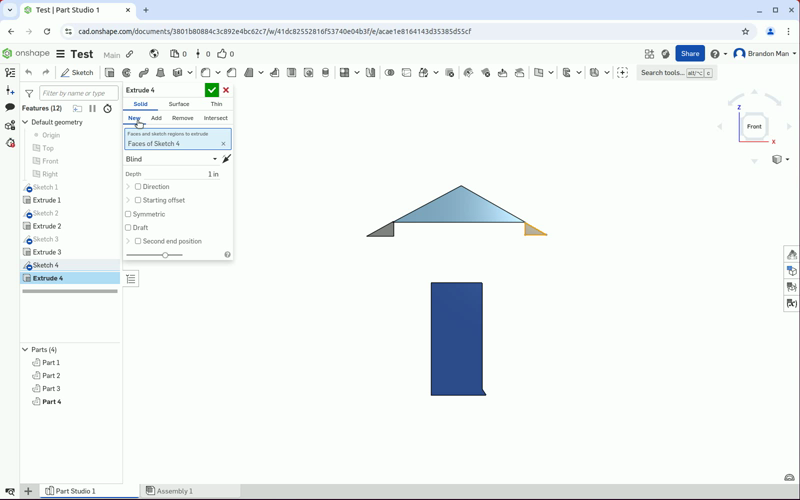
key(tab, 4)
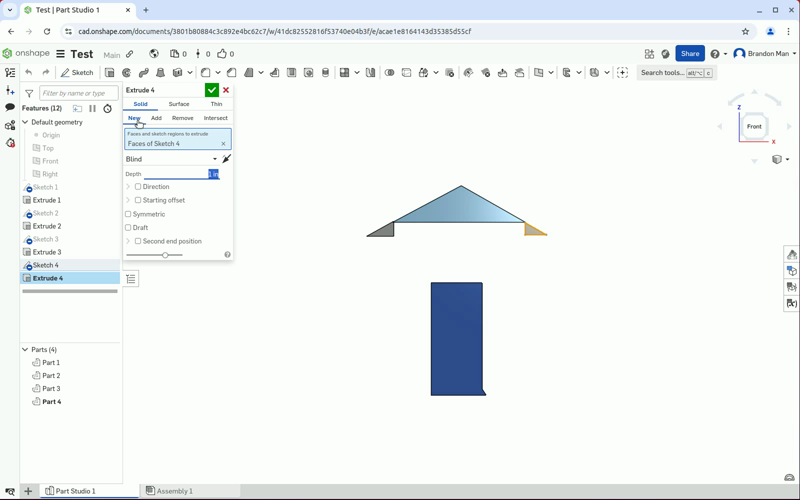
text(9.147)
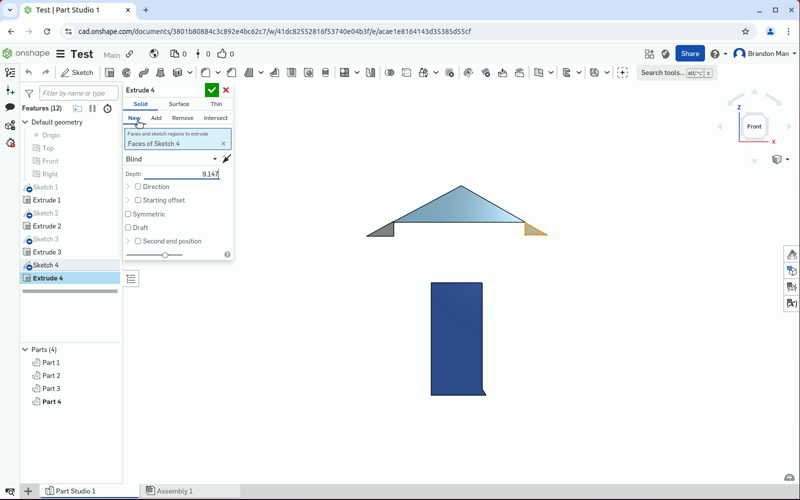
key(enter)
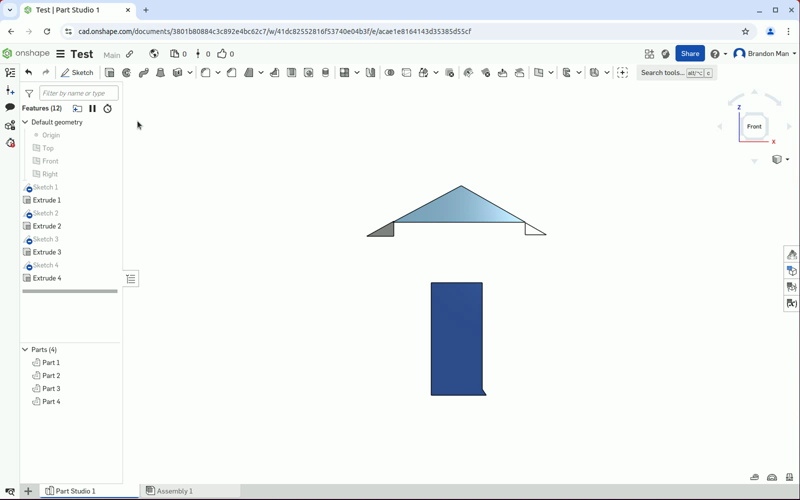
key(shift+h)
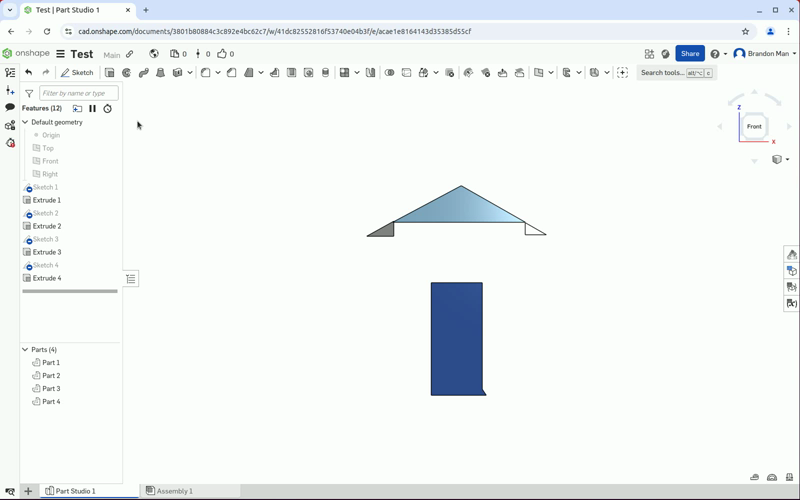
key(shift+h)
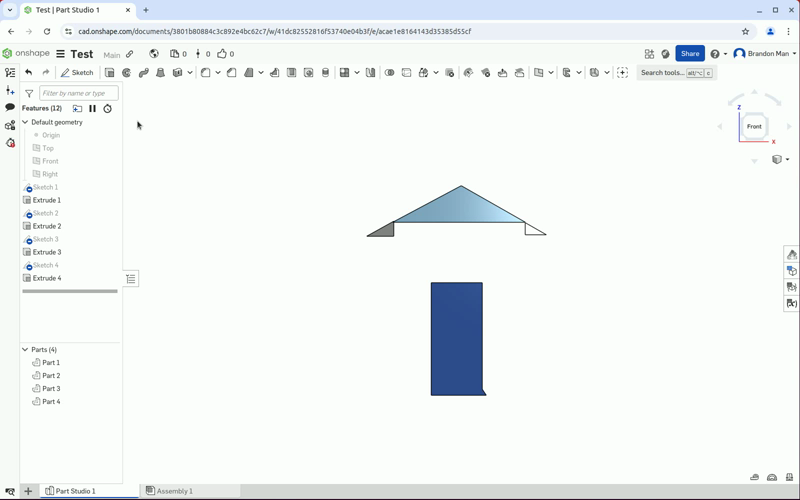
mouse_move(73, 189)
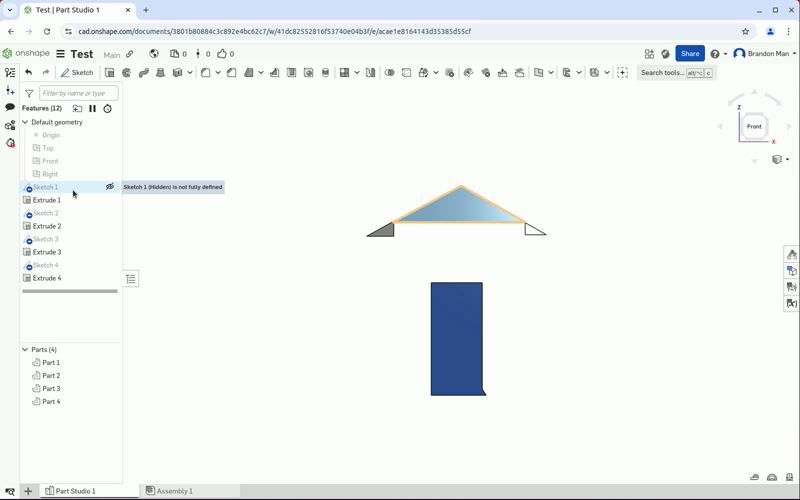
click(73, 189)
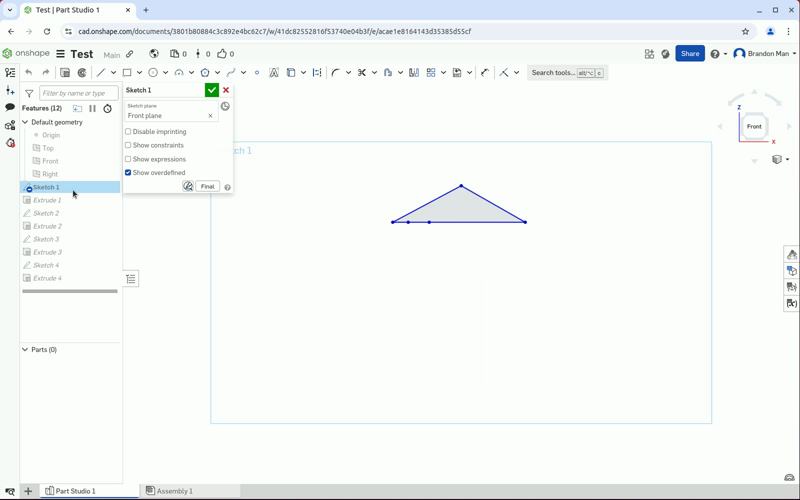
mouse_move(229, 92)
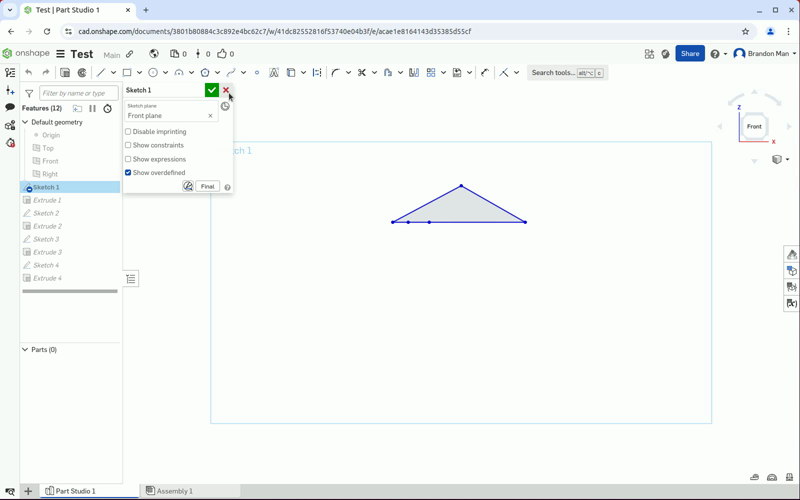
click(229, 92)
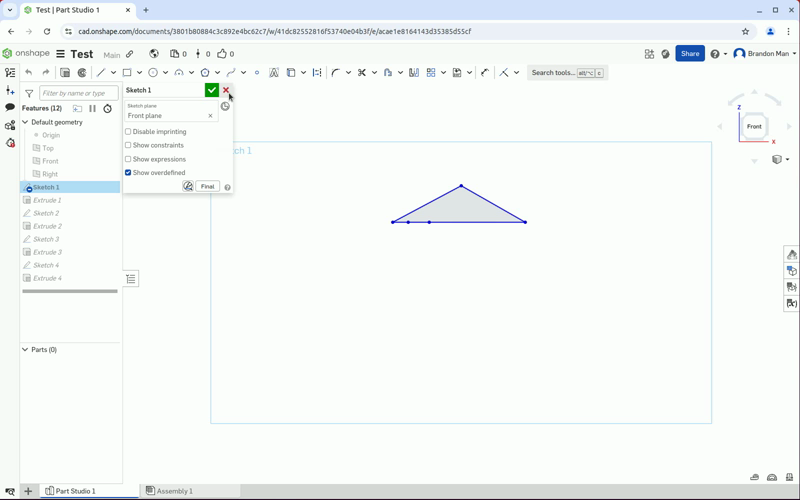
key(shift+s)
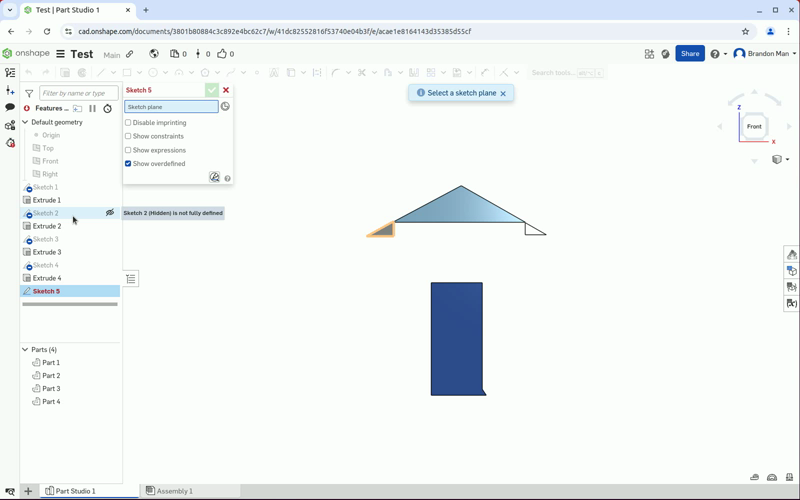
scroll(3)
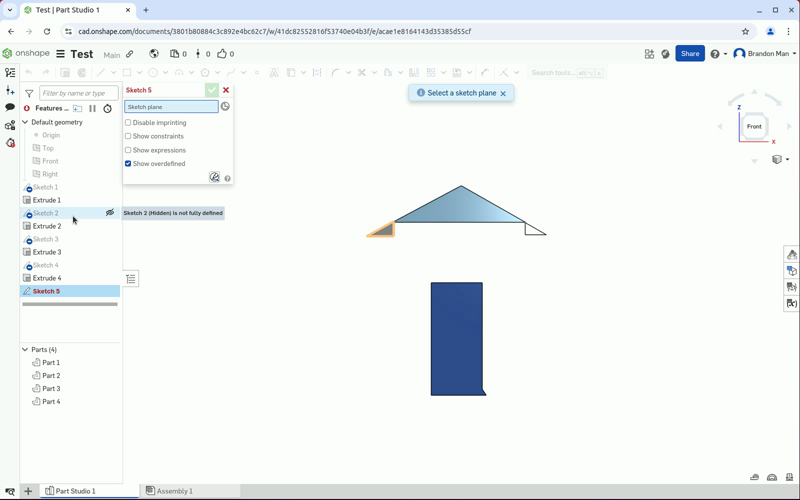
mouse_move(73, 163)
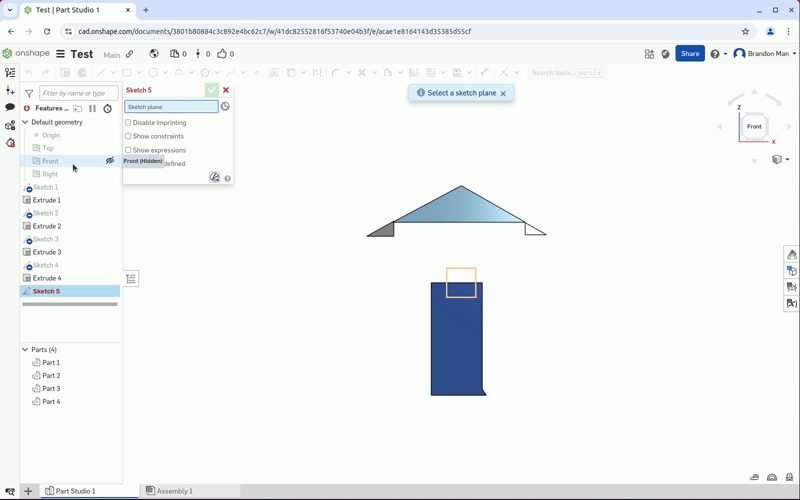
click(73, 163)
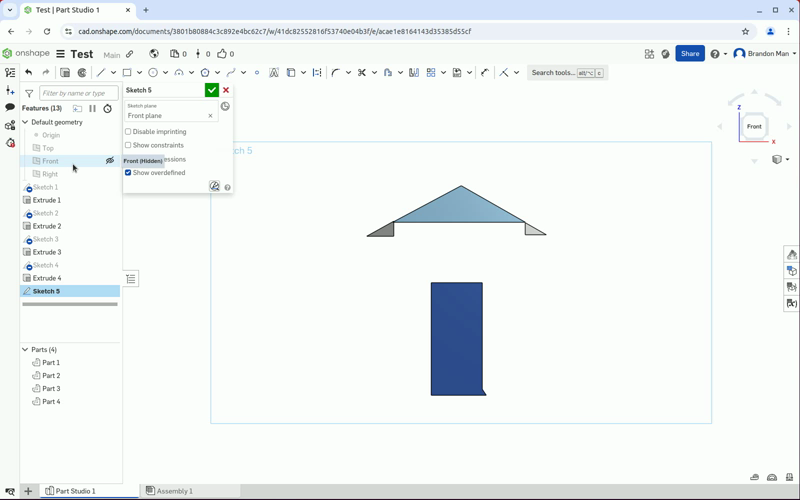
mouse_move(73, 352)
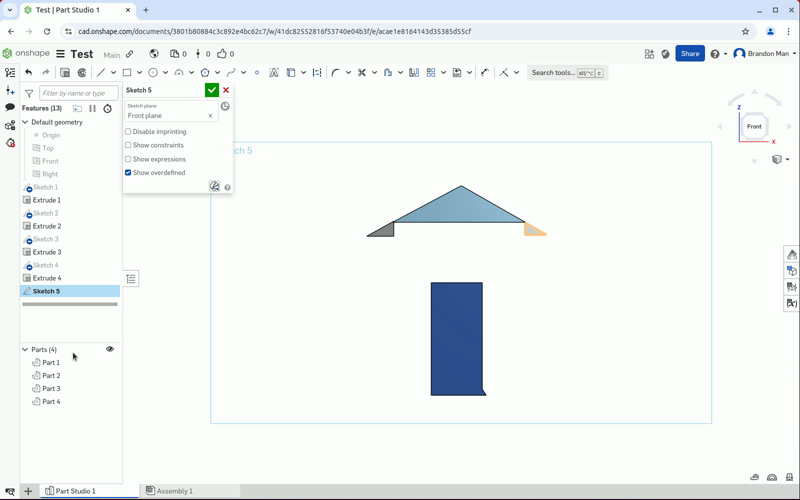
key(y)
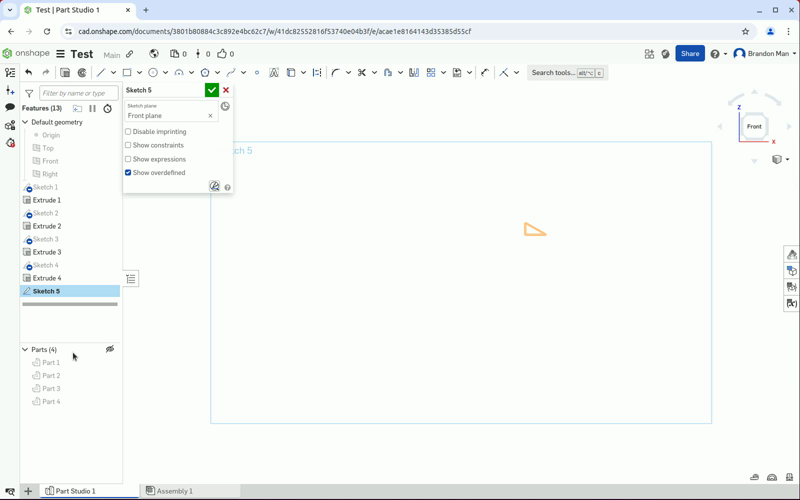
key(l)
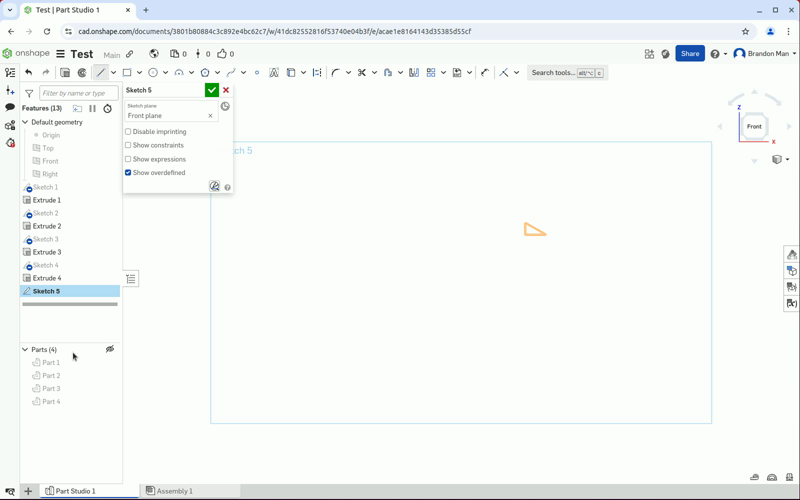
key_down(shift)
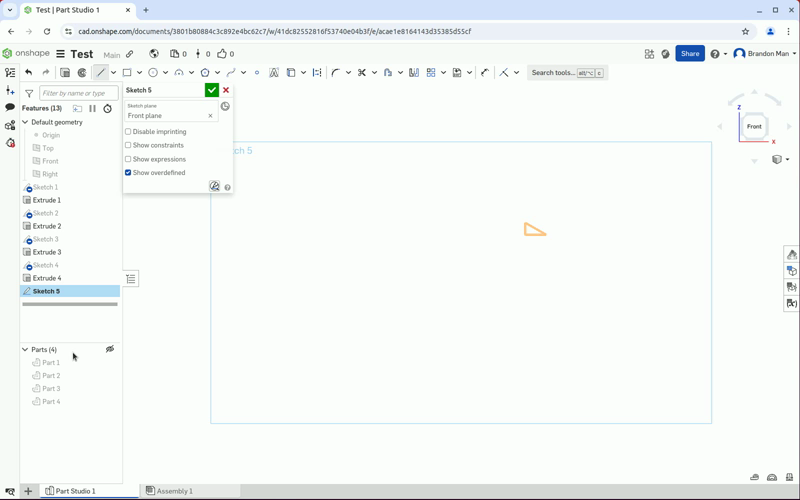
mouse_move(525, 223)
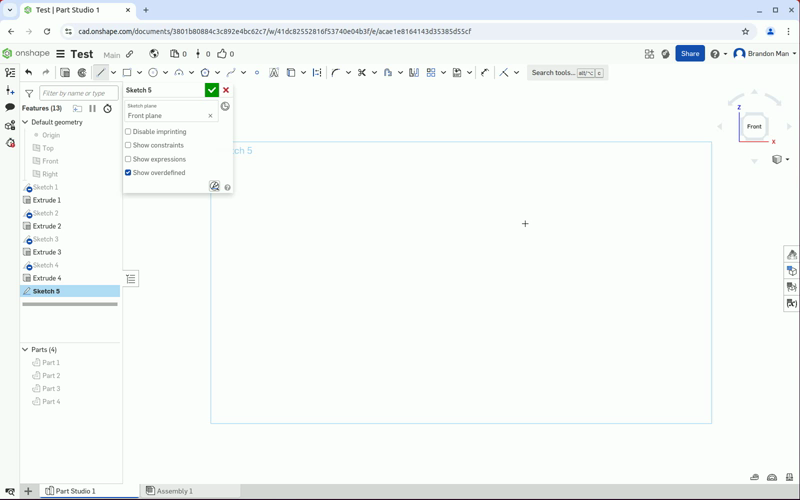
click(525, 223)
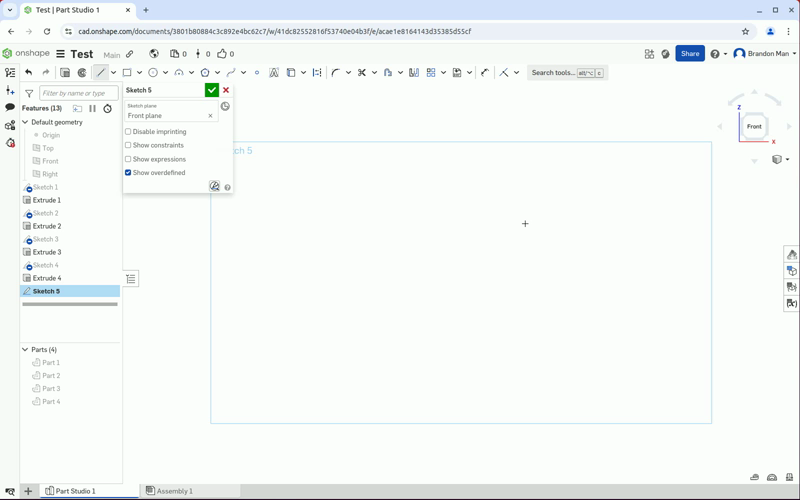
key_up(shift)
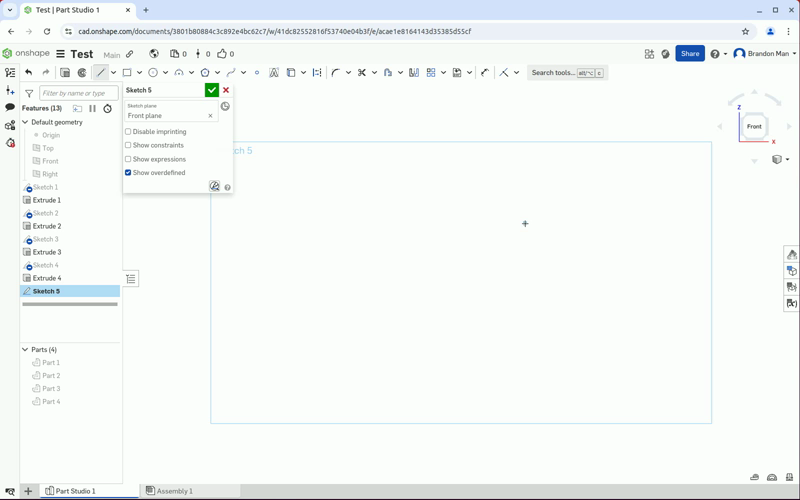
key_down(shift)
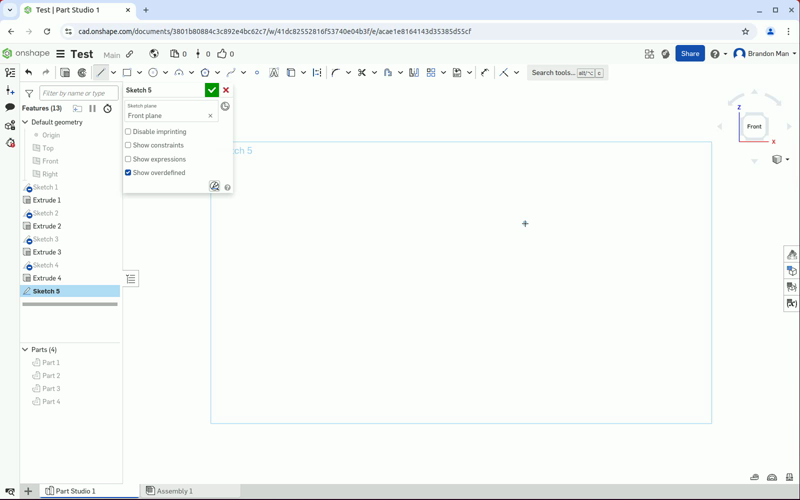
mouse_move(555, 223)
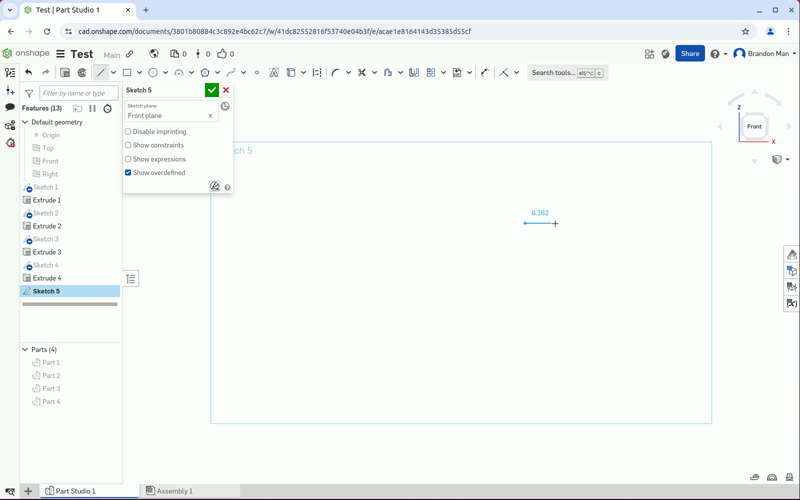
mouse_move(546, 235)
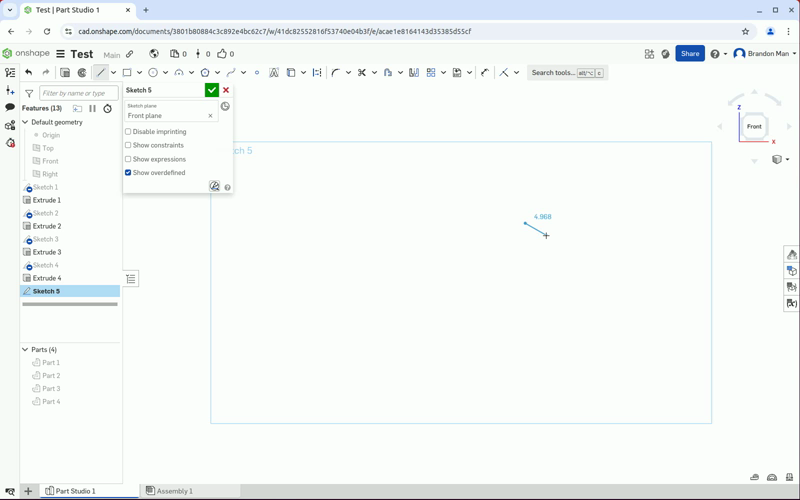
click(546, 235)
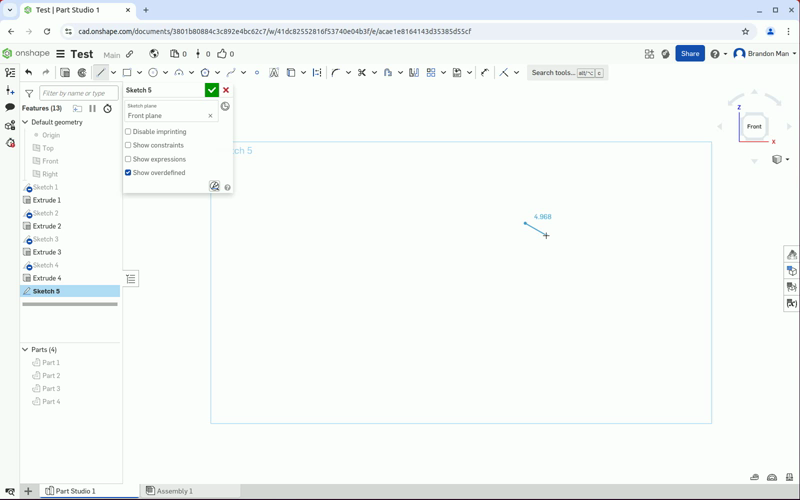
key_up(shift)
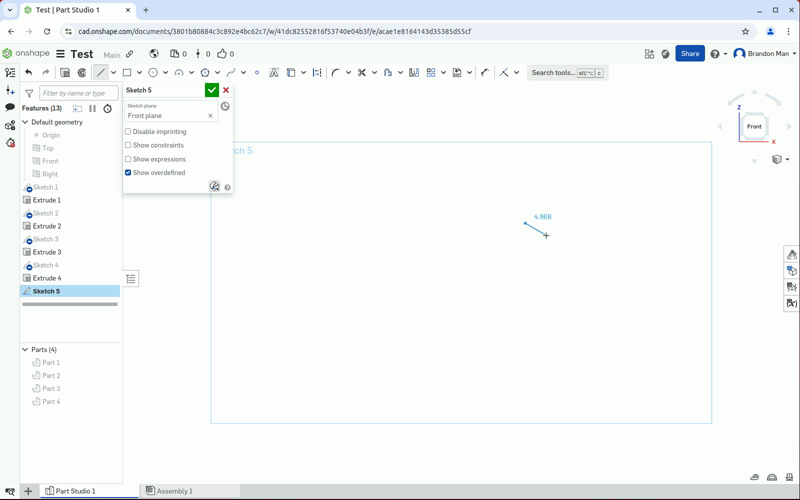
key_down(shift)
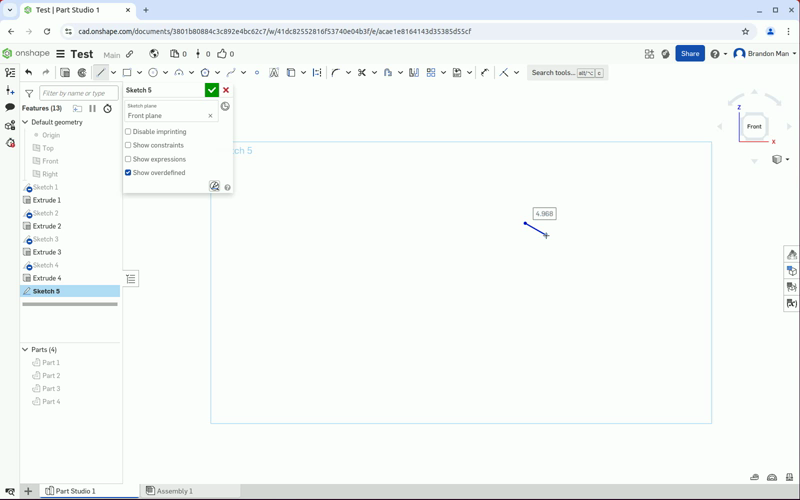
mouse_move(576, 235)
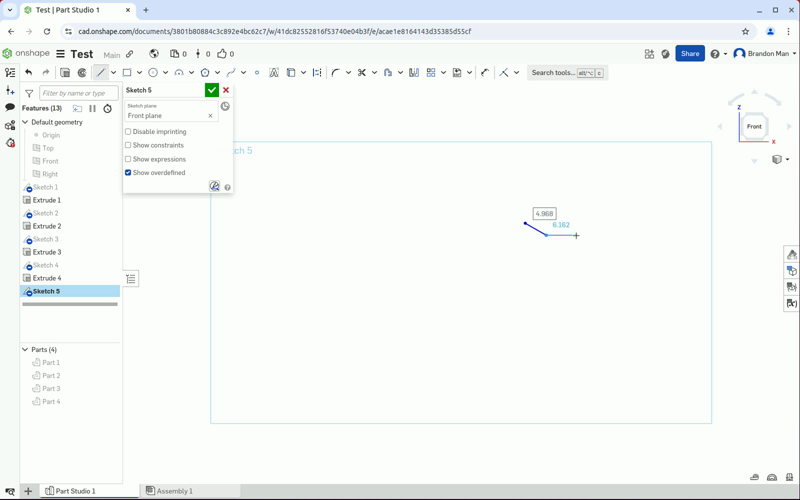
mouse_move(525, 222)
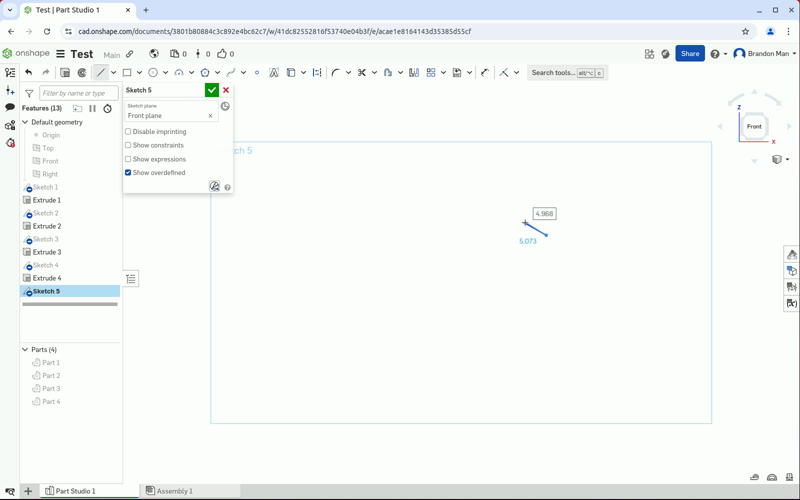
scroll(6)
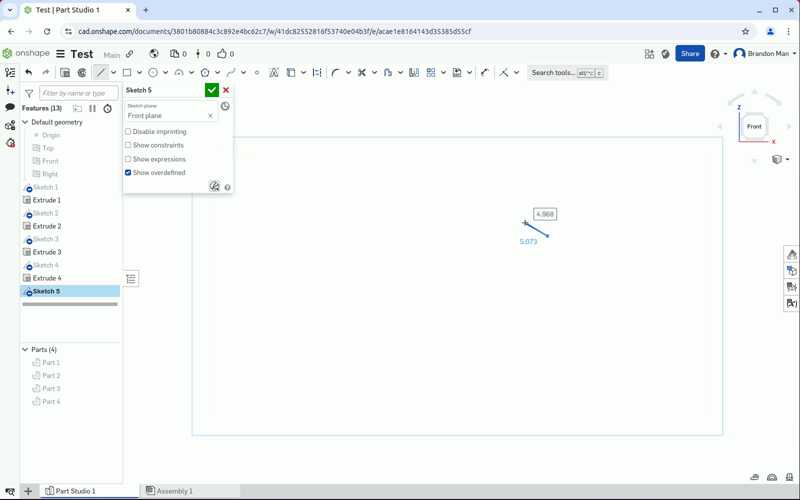
scroll(6)
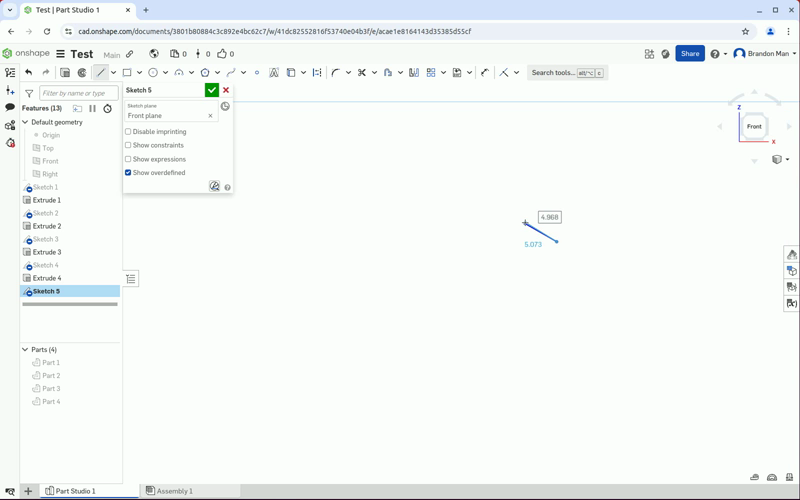
scroll(6)
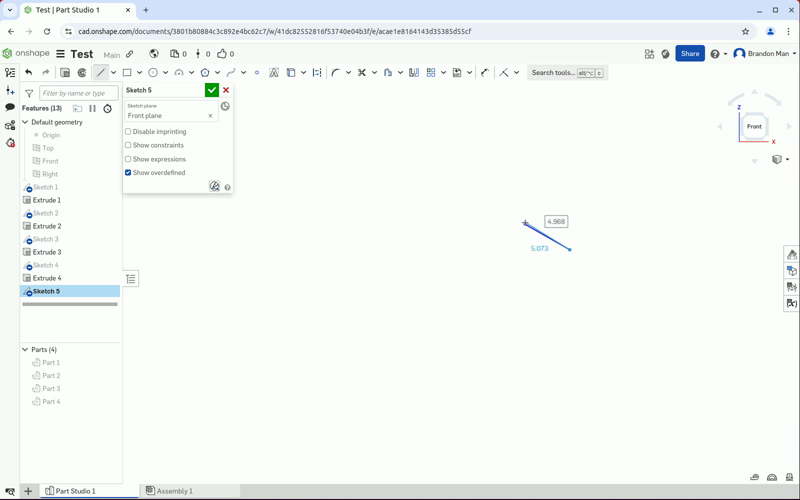
scroll(6)
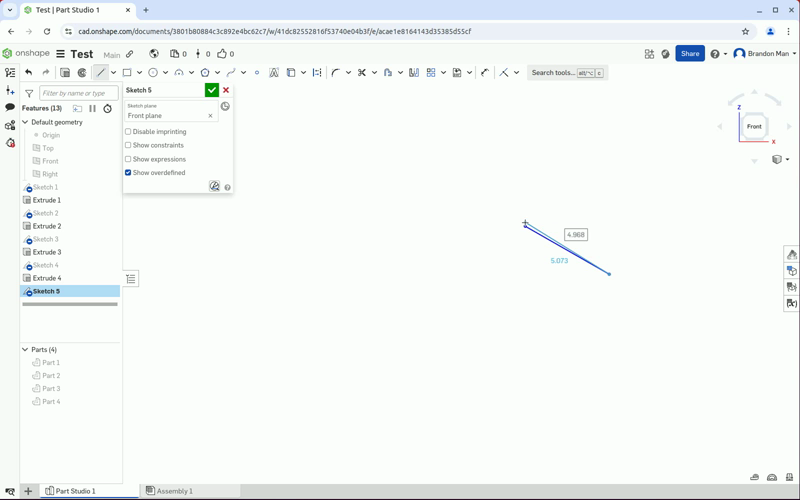
scroll(6)
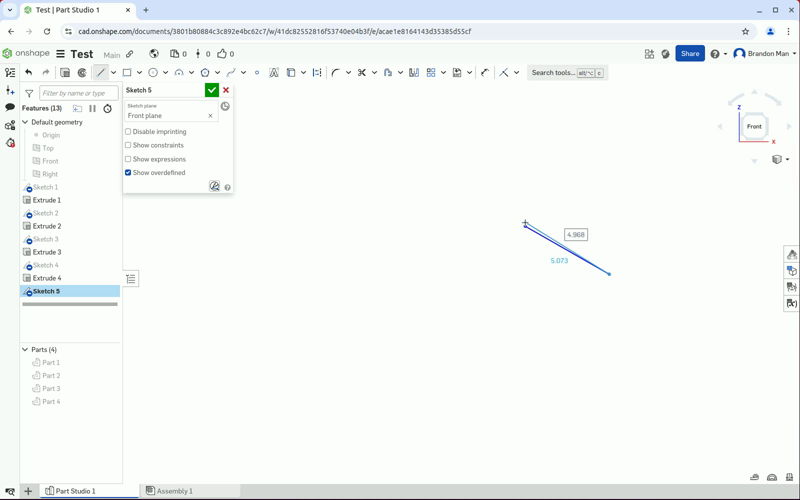
scroll(6)
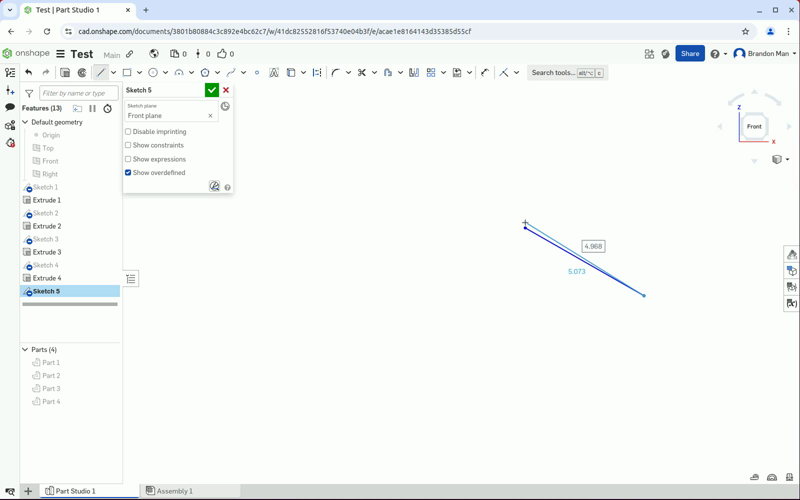
scroll(6)
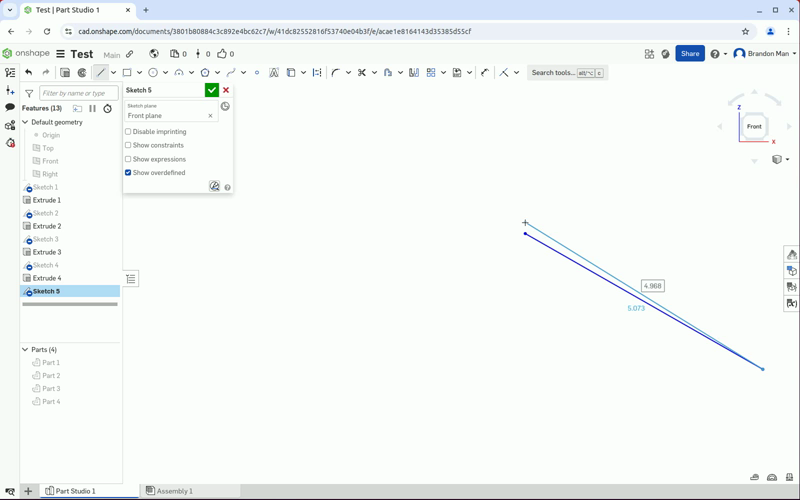
click(525, 222)
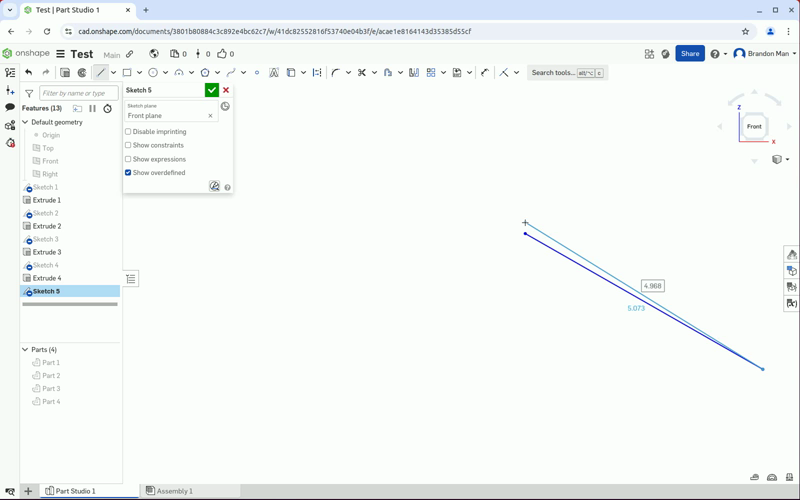
scroll(-6)
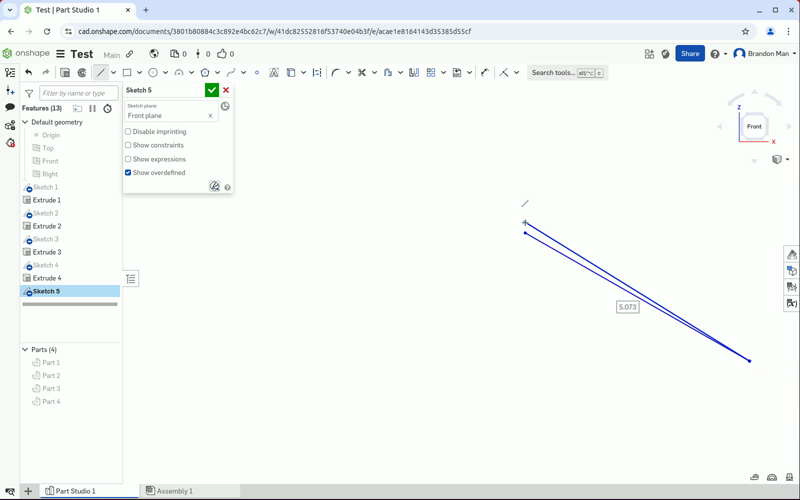
scroll(-6)
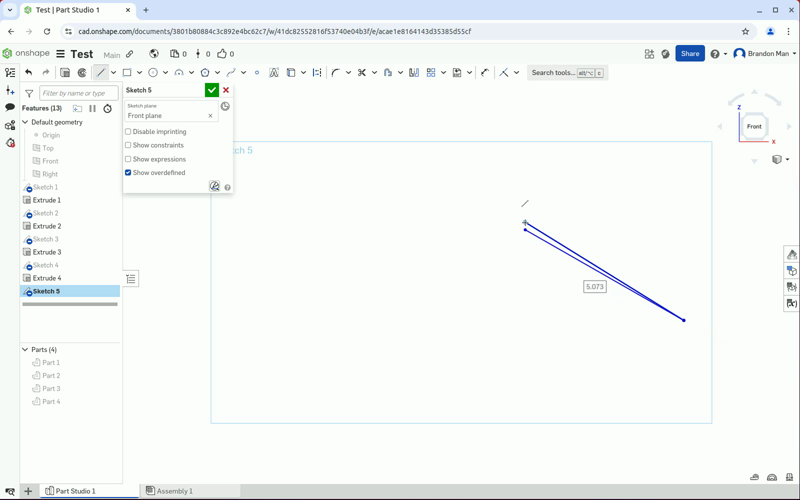
scroll(-6)
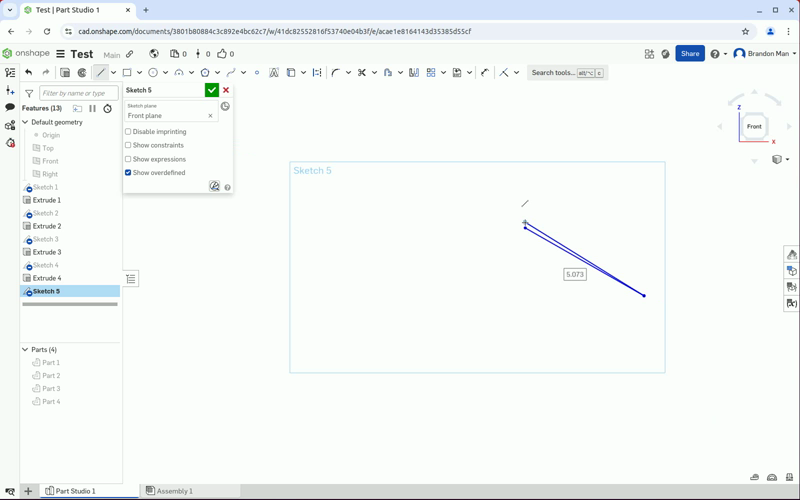
scroll(-6)
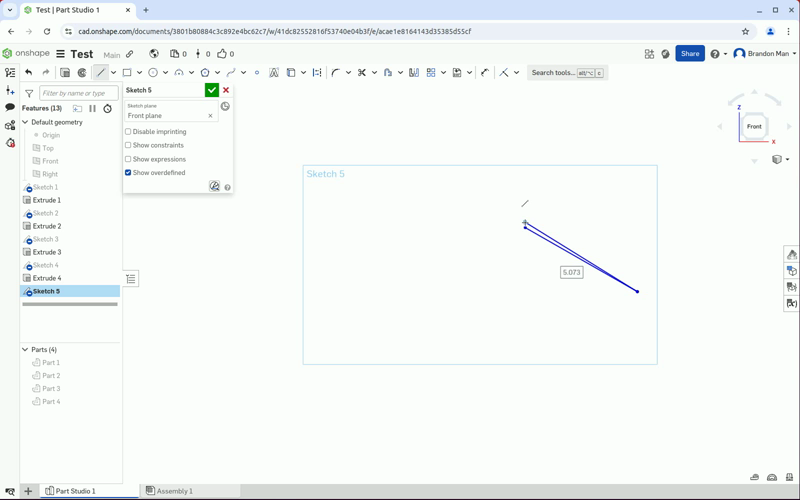
scroll(-6)
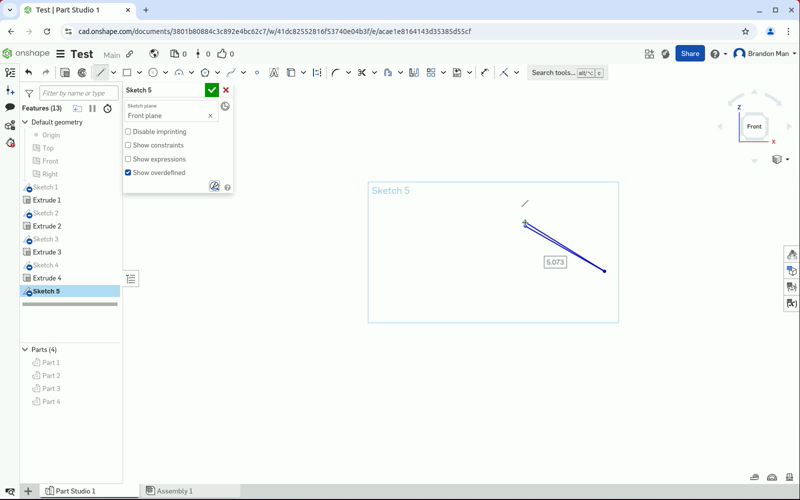
scroll(-6)
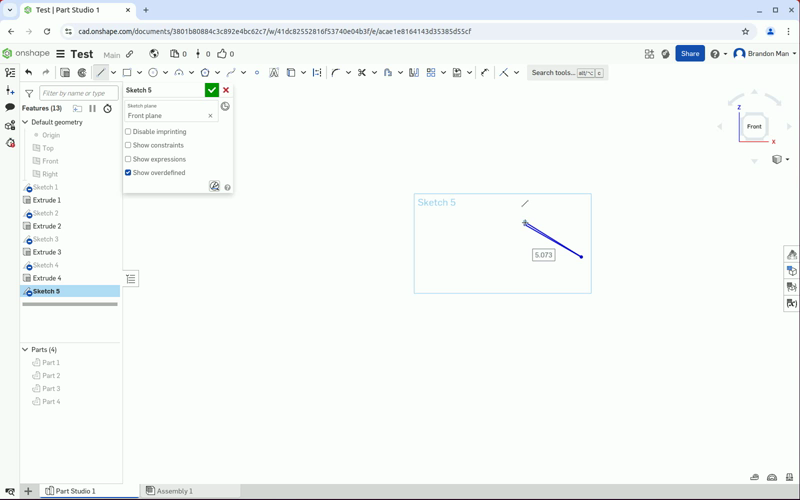
scroll(-6)
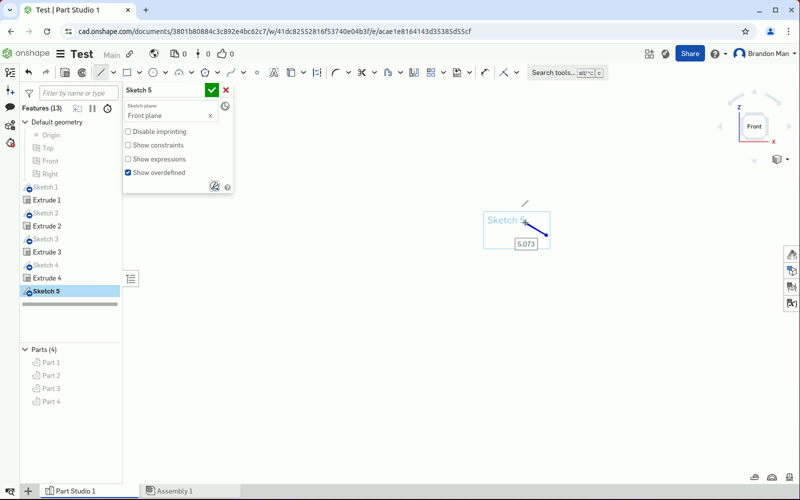
key_up(shift)
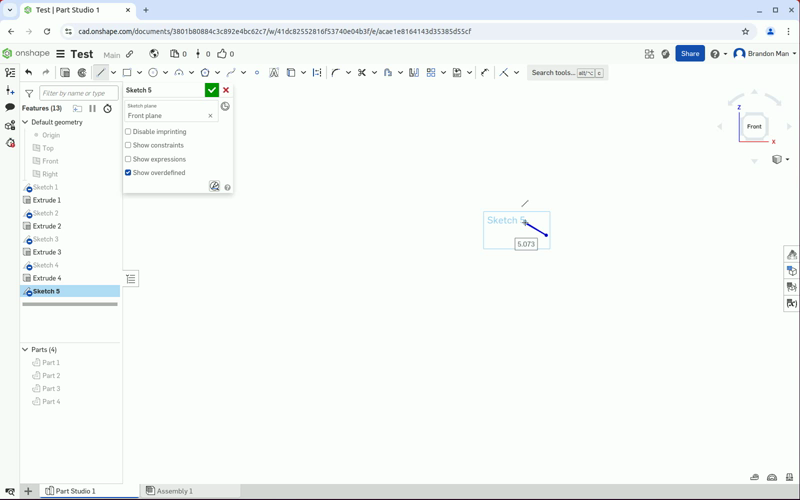
mouse_move(555, 222)
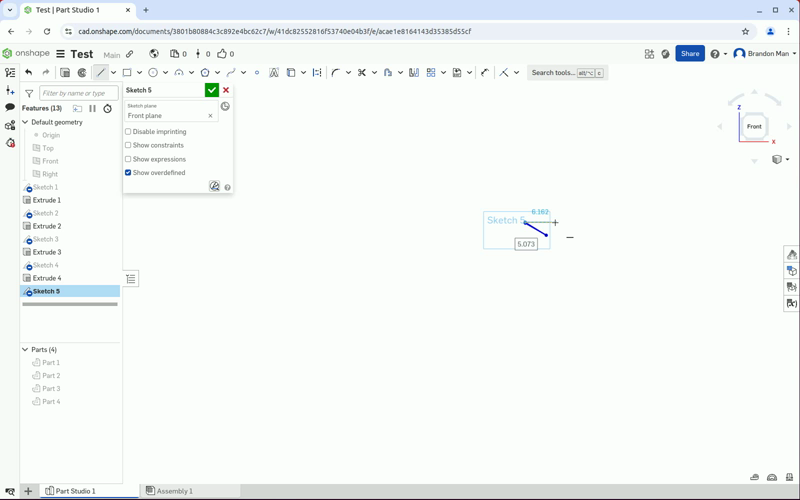
key_down(shift)
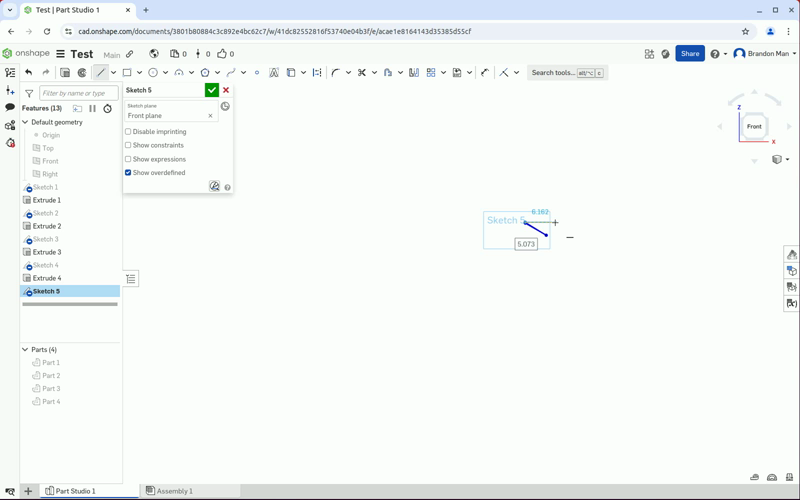
mouse_move(525, 223)
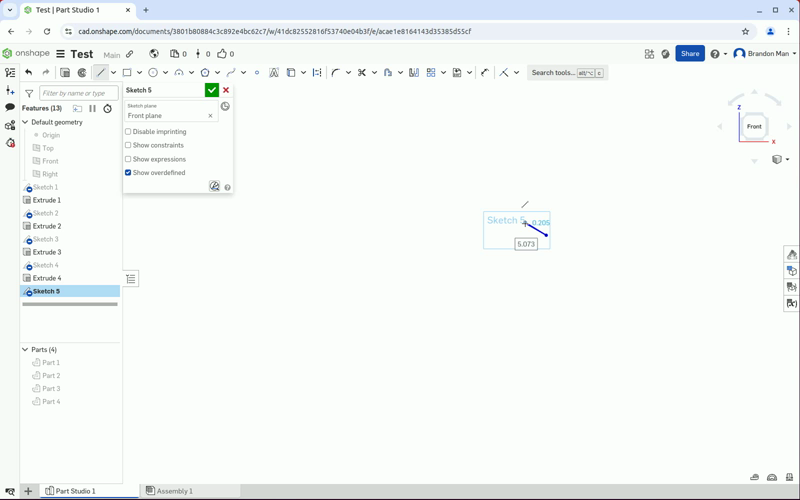
scroll(6)
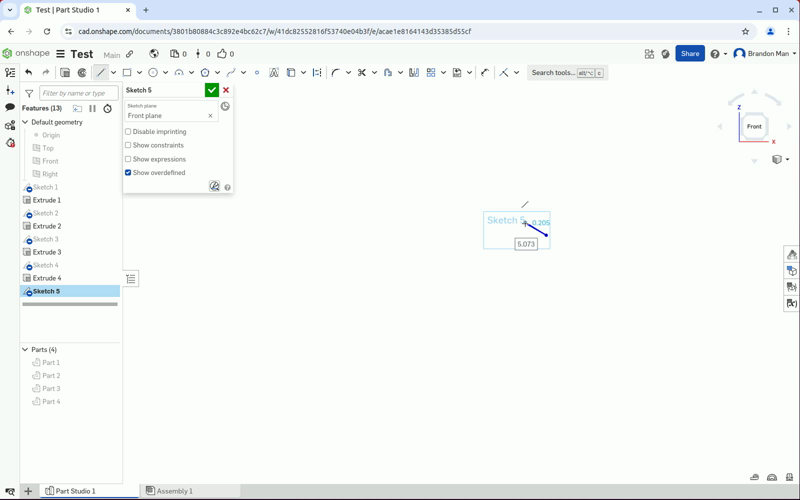
scroll(6)
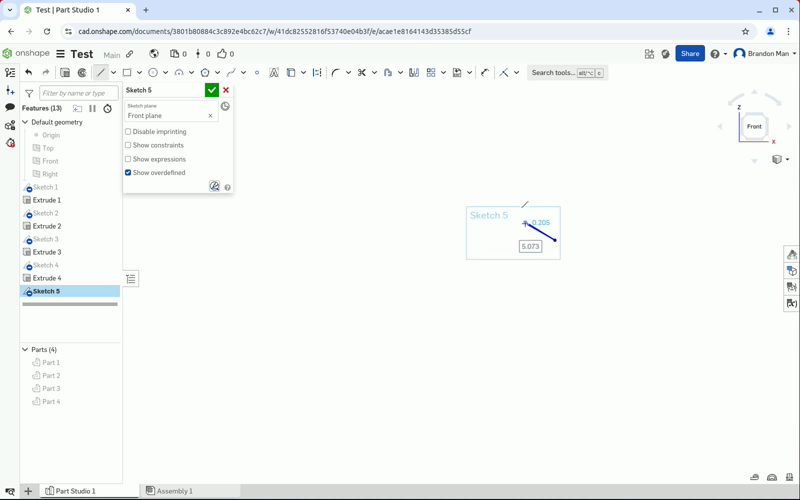
scroll(6)
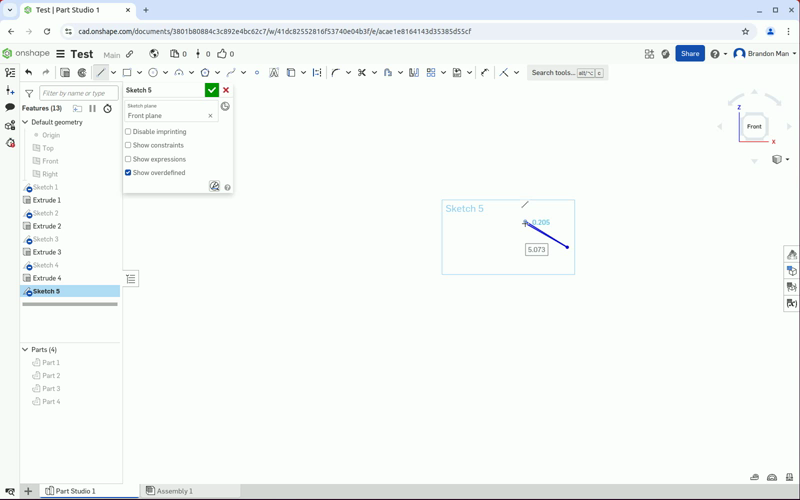
scroll(6)
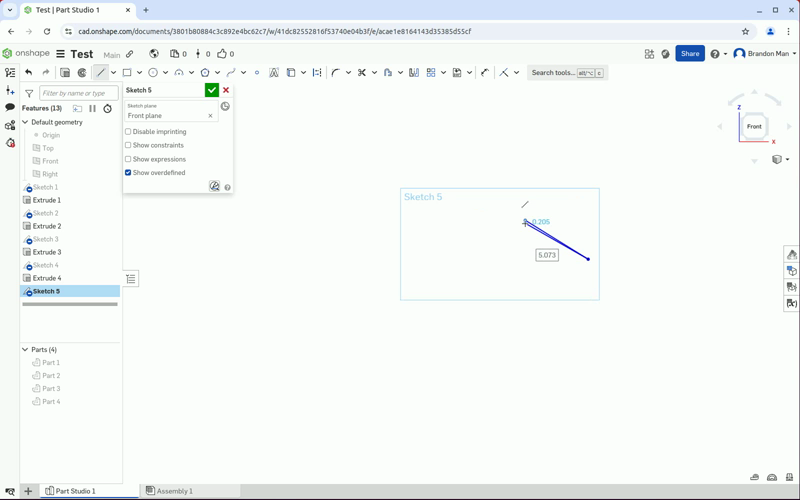
scroll(6)
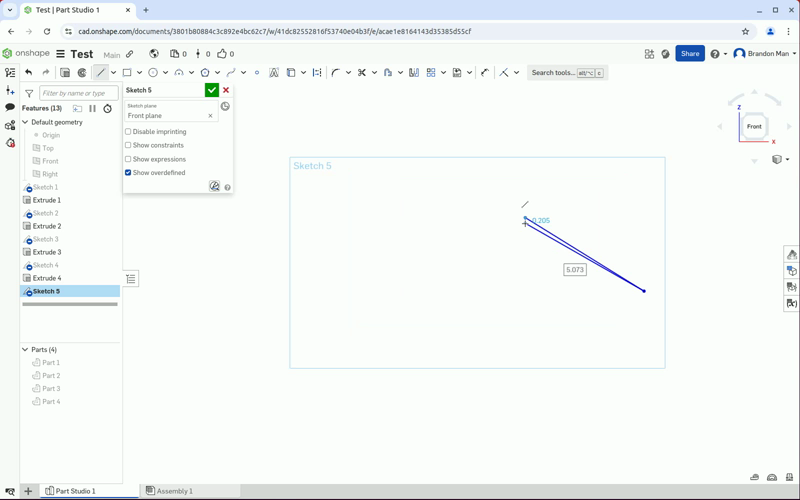
scroll(6)
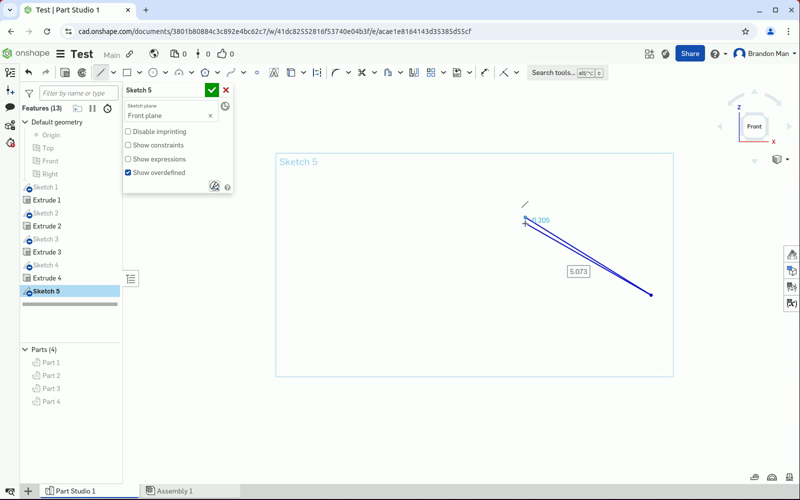
scroll(6)
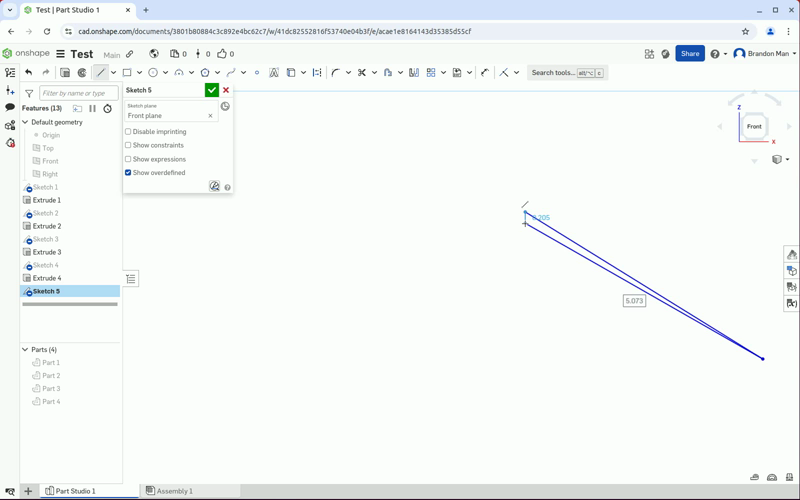
key_up(shift)
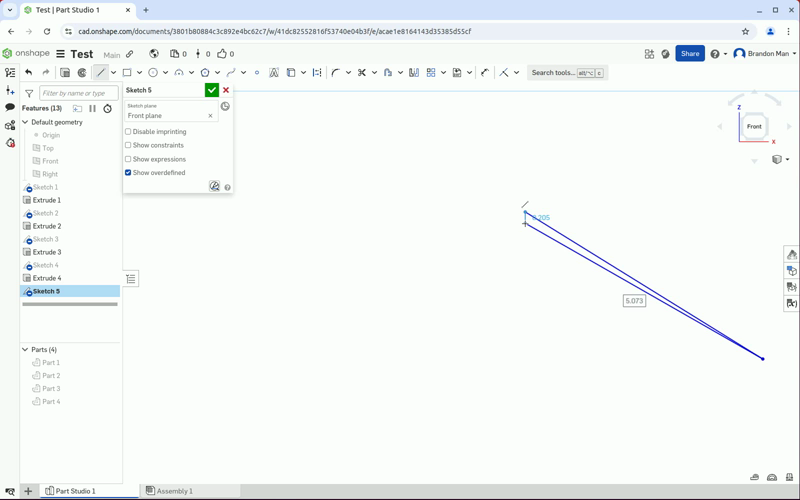
click(525, 223)
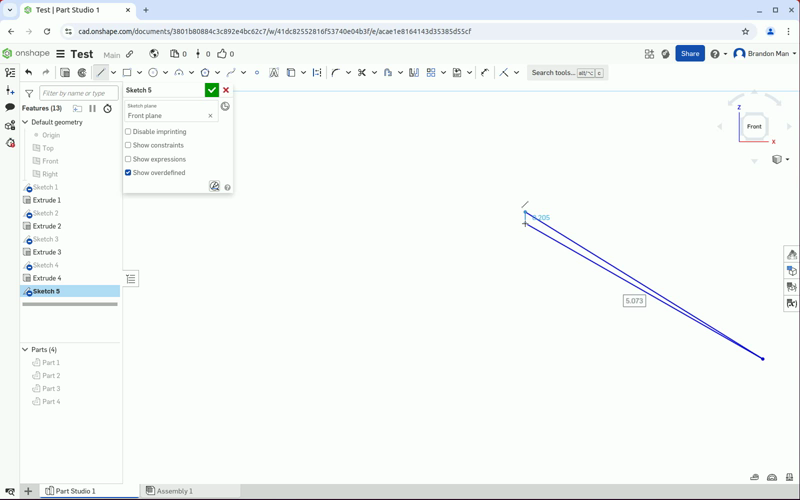
scroll(-6)
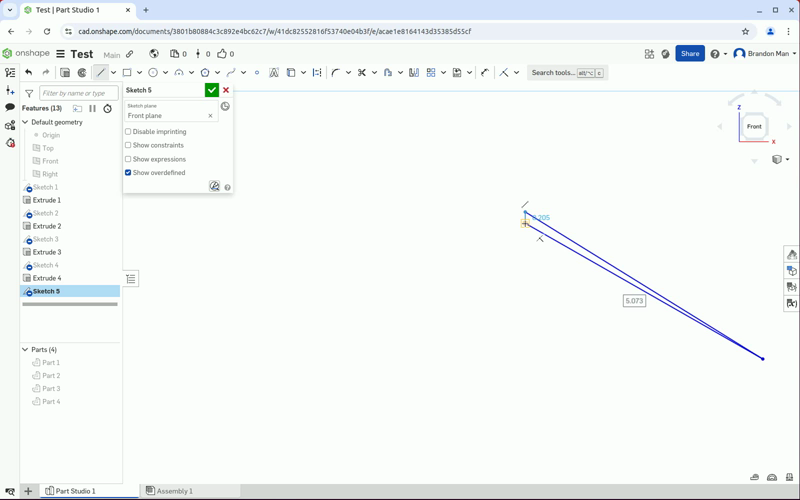
scroll(-6)
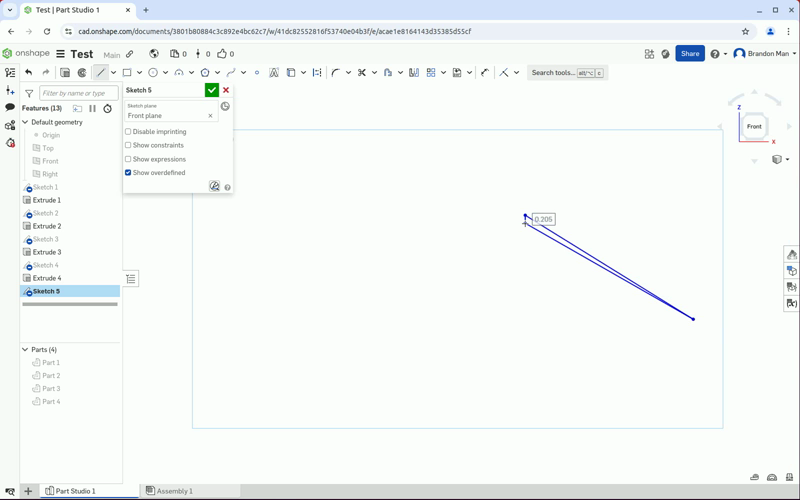
scroll(-6)
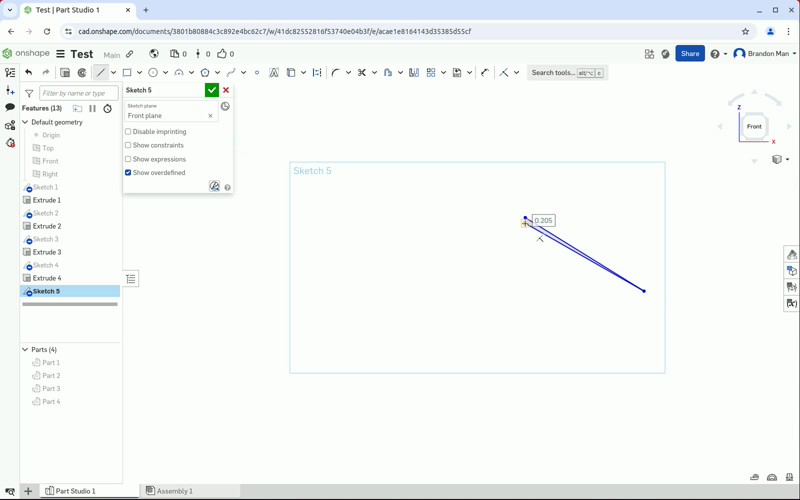
scroll(-6)
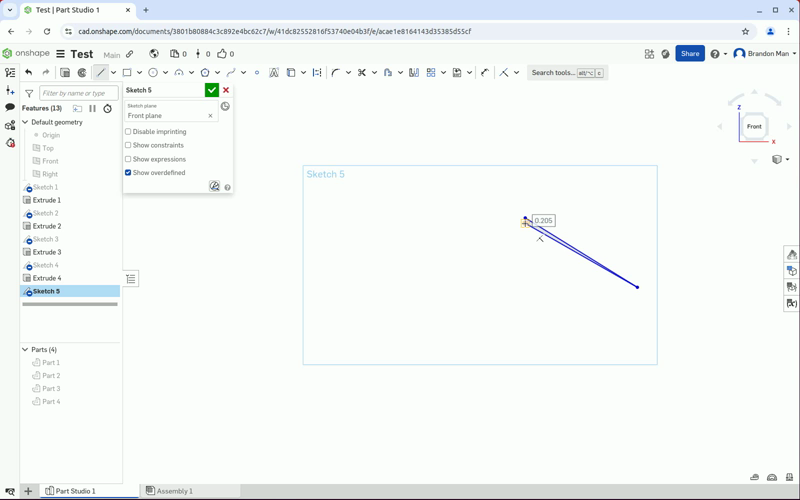
scroll(-6)
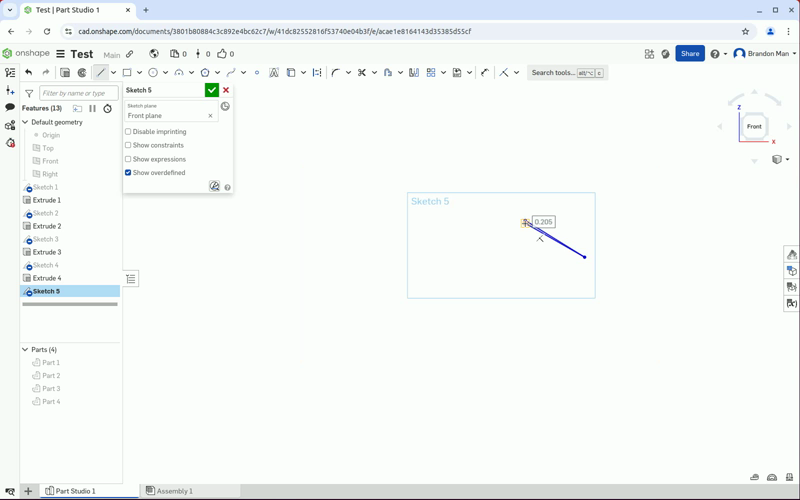
scroll(-6)
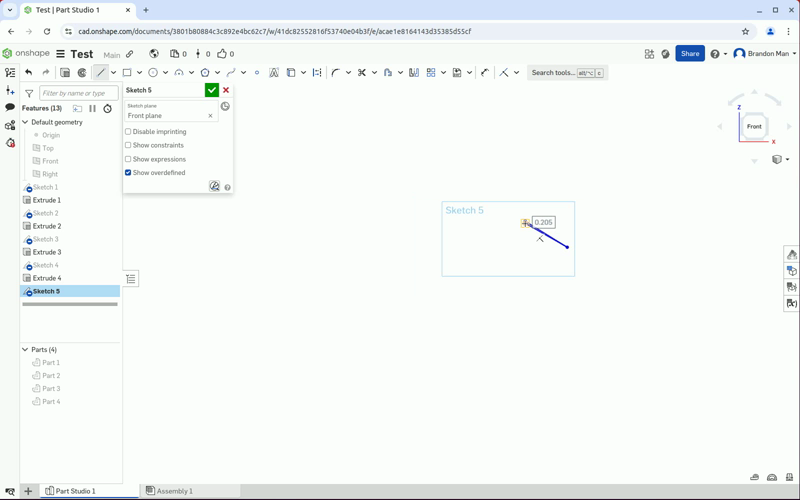
scroll(-6)
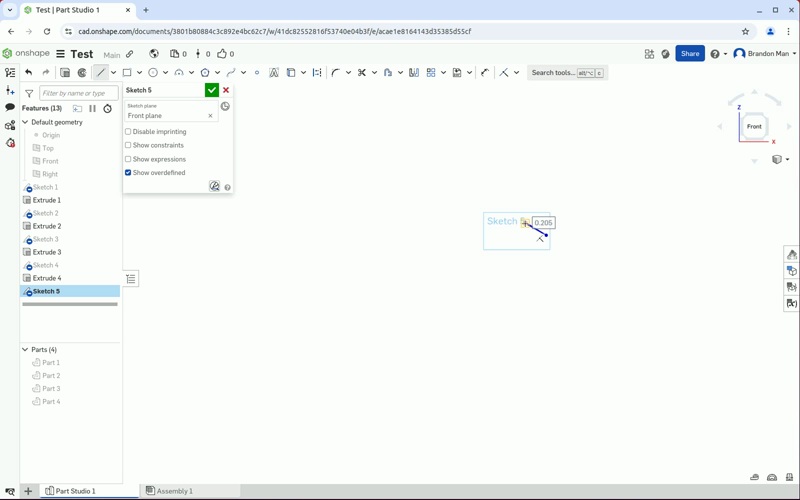
key(esc)
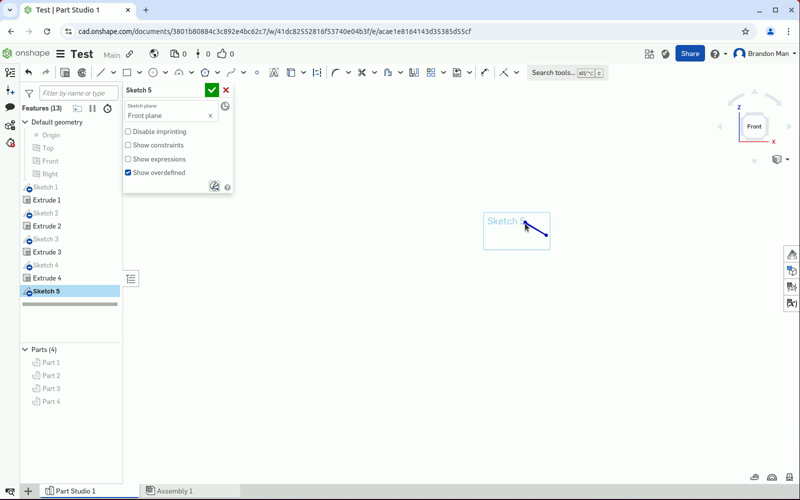
mouse_move(529, 224)
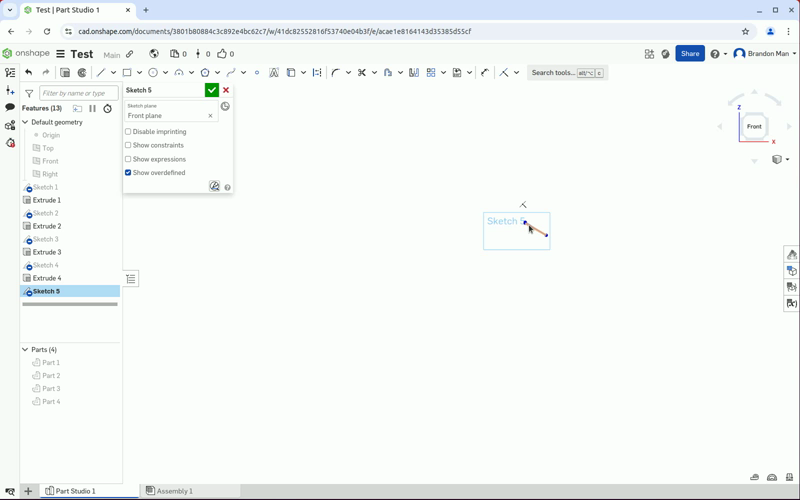
scroll(6)
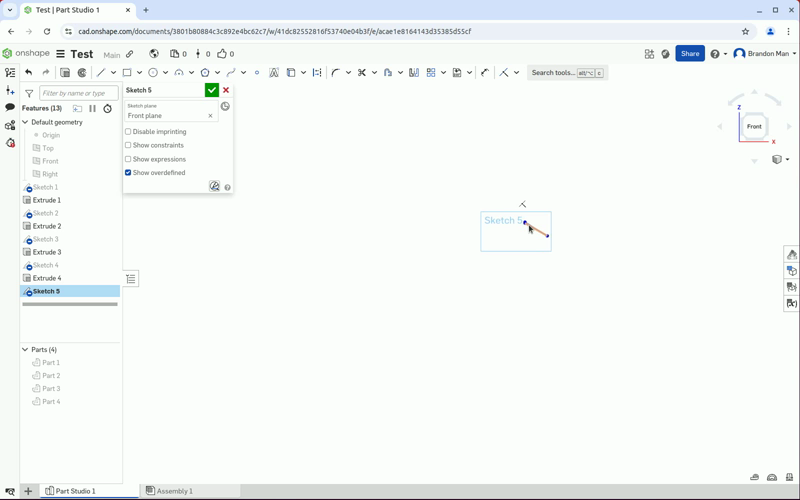
scroll(6)
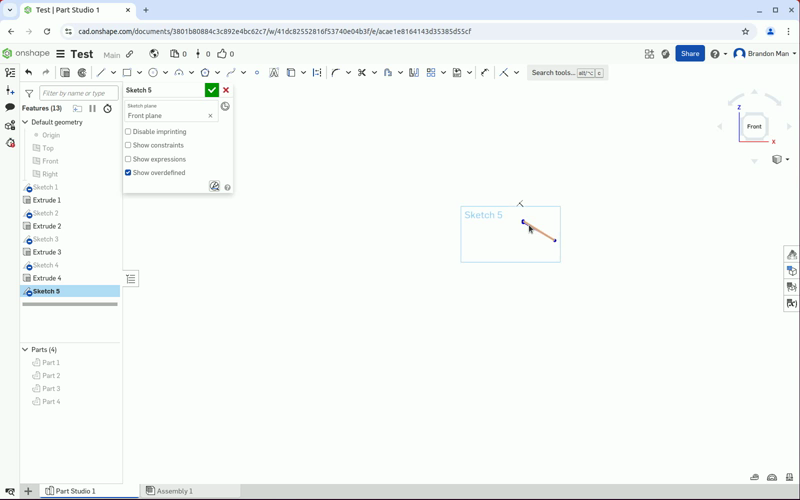
scroll(6)
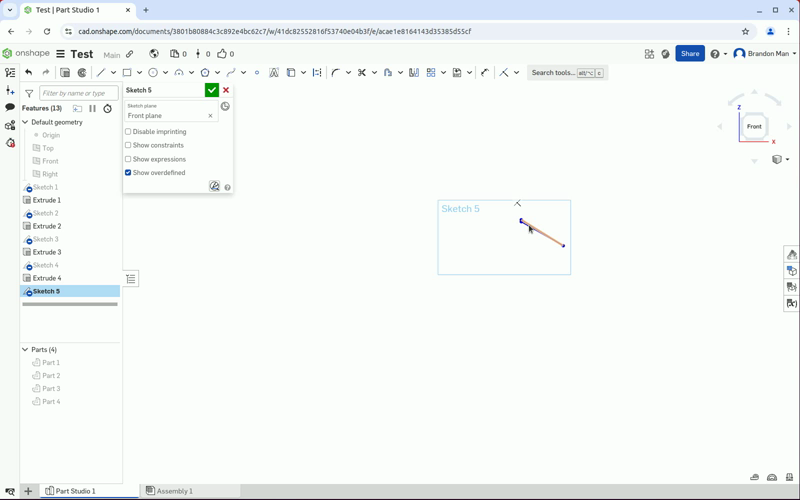
scroll(6)
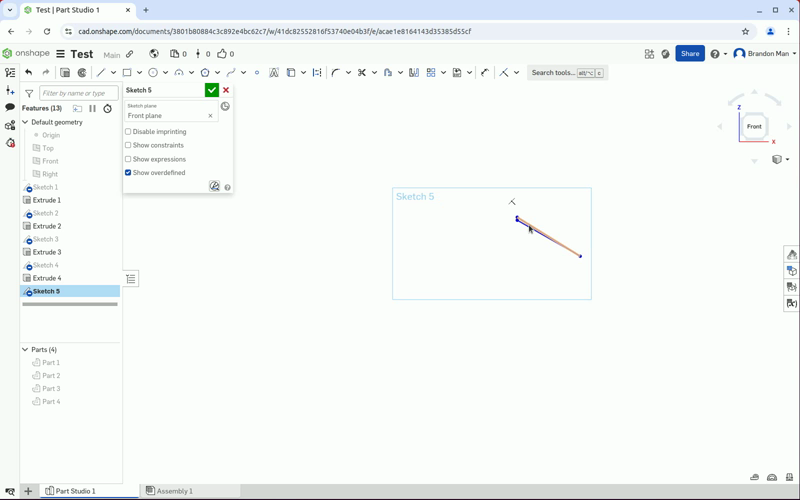
scroll(6)
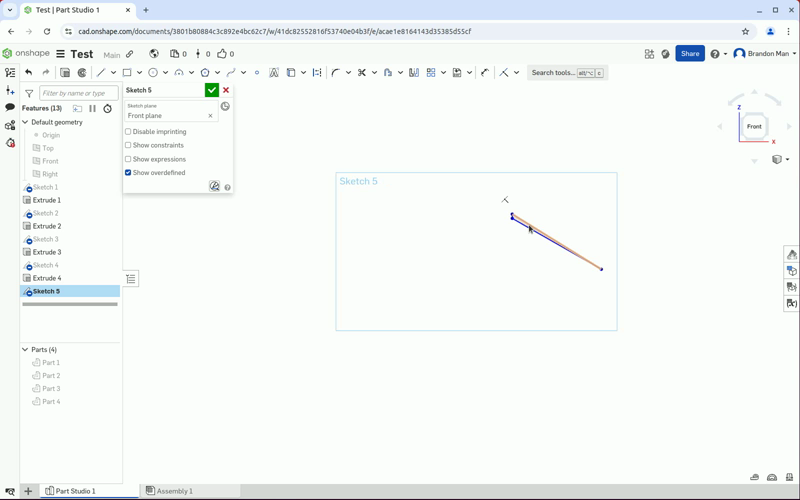
scroll(6)
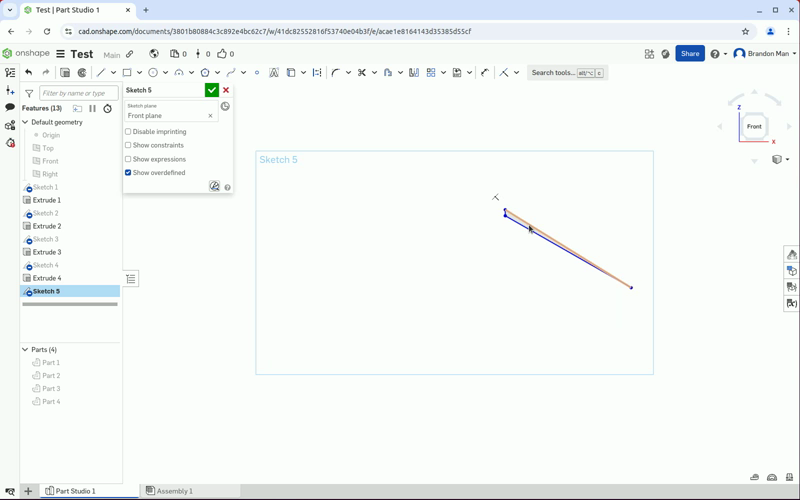
scroll(6)
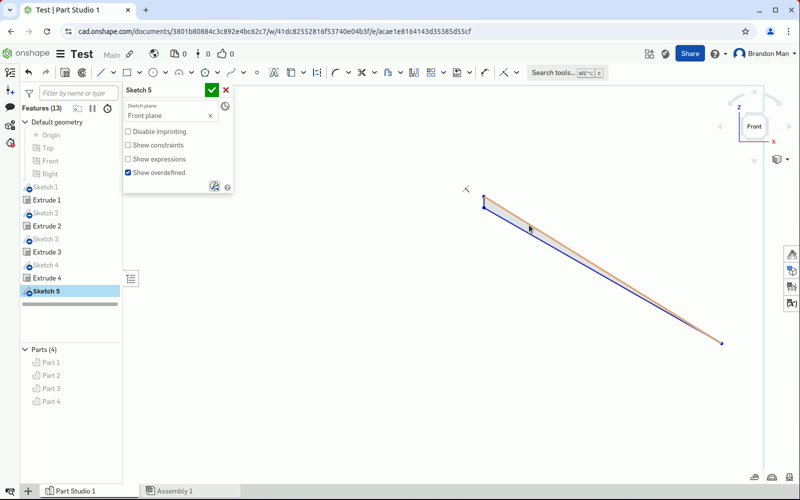
click(529, 224)
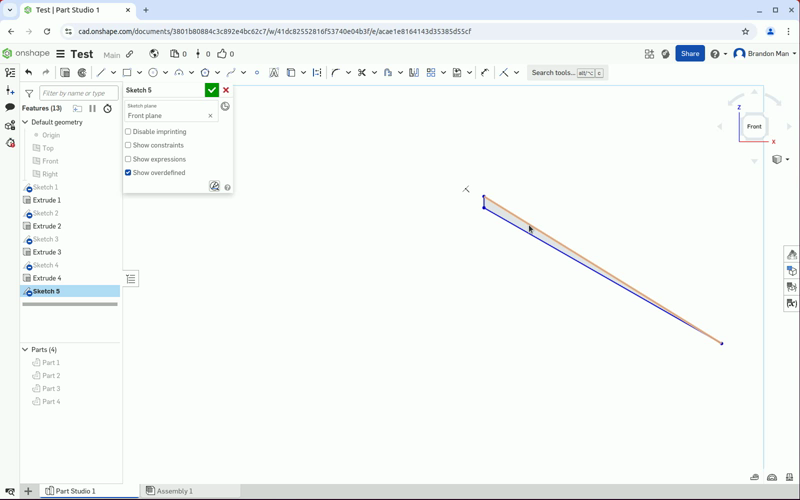
scroll(-6)
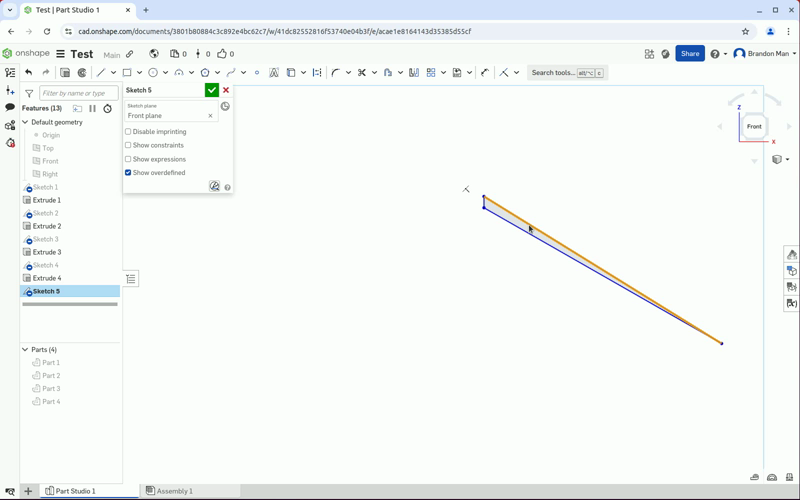
scroll(-6)
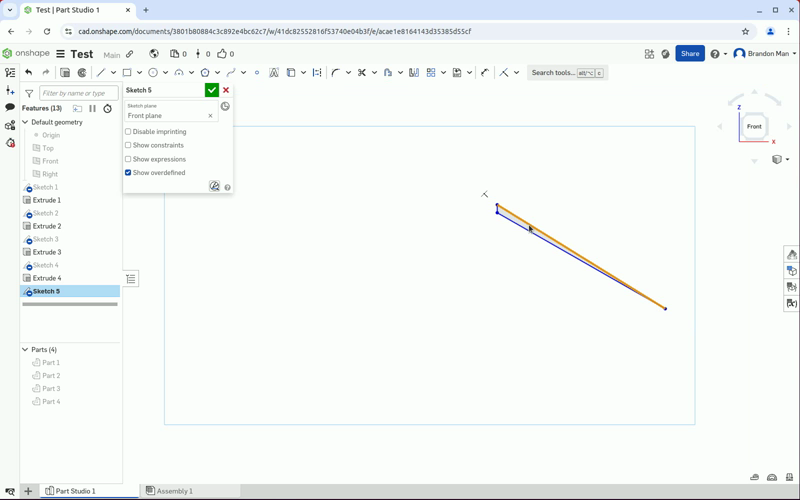
scroll(-6)
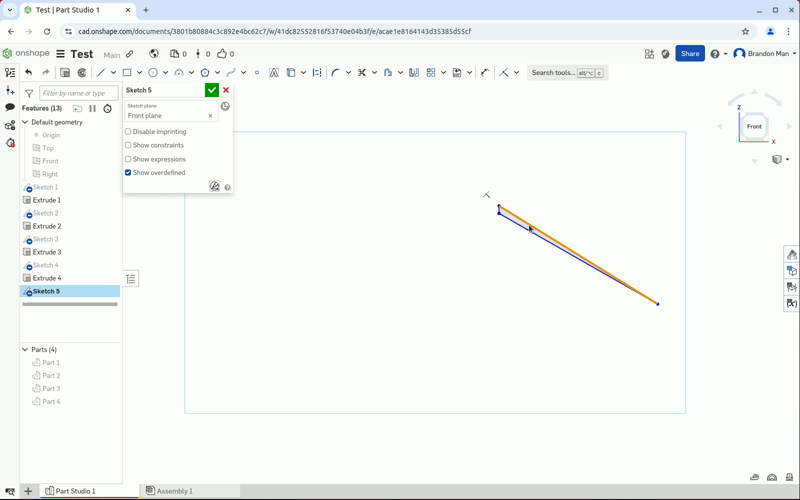
scroll(-6)
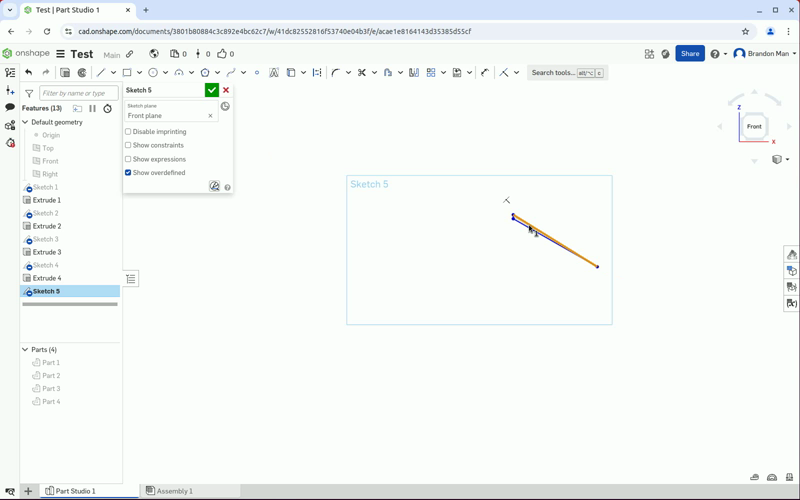
scroll(-6)
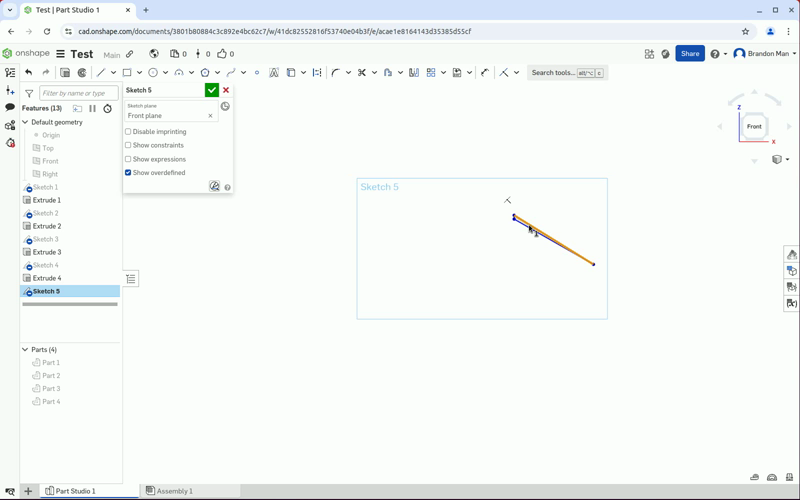
scroll(-6)
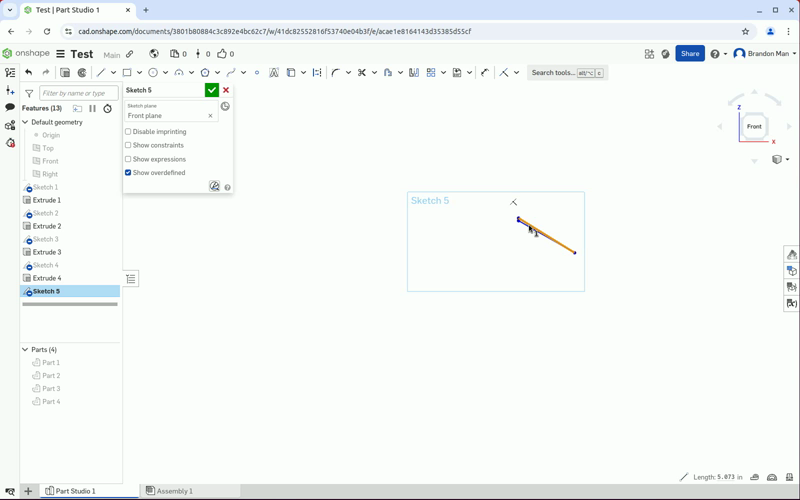
scroll(-6)
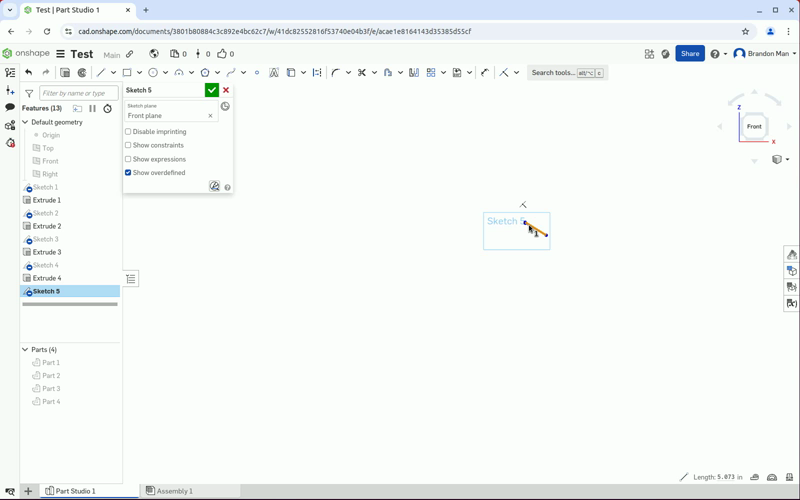
mouse_move(73, 352)
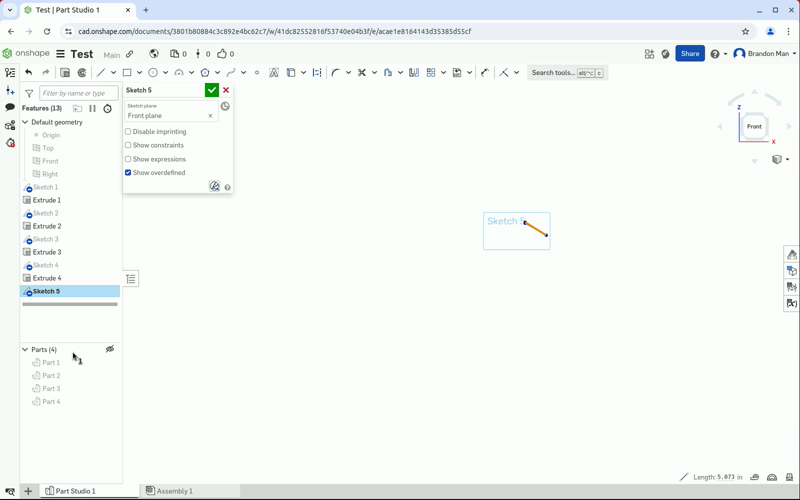
key(shift+y)
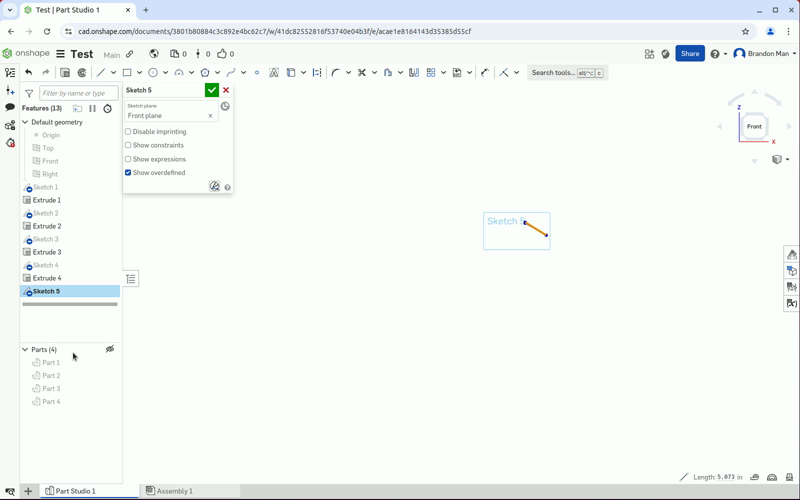
key(shift+e)
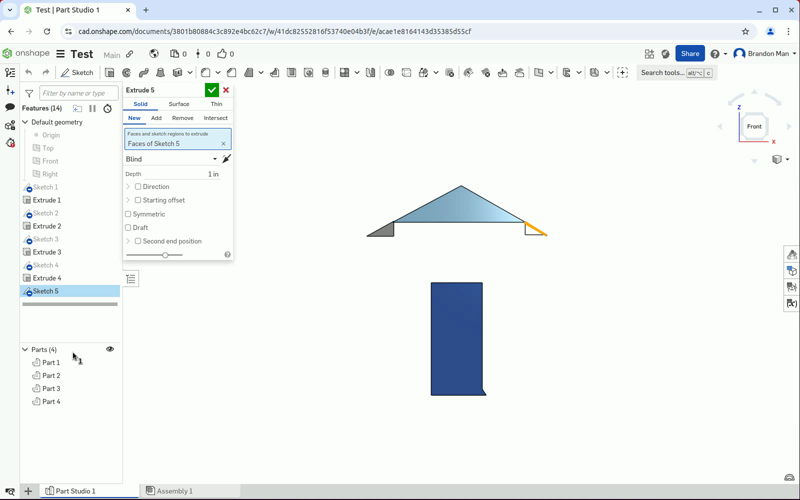
mouse_move(143, 106)
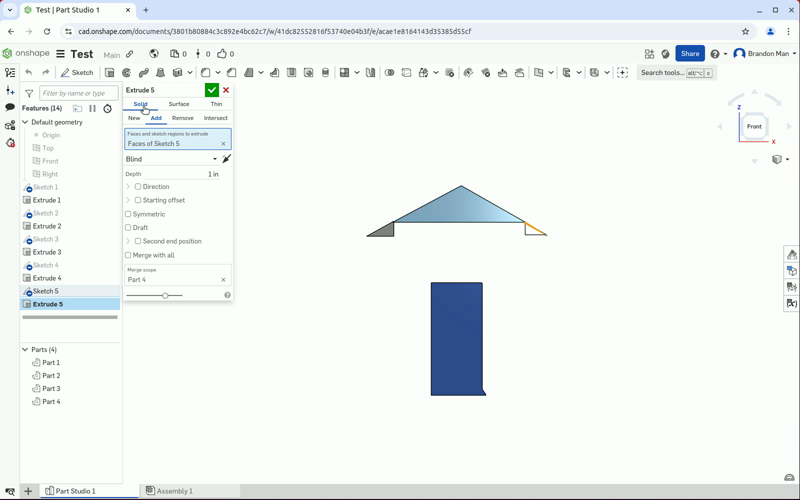
click(143, 106)
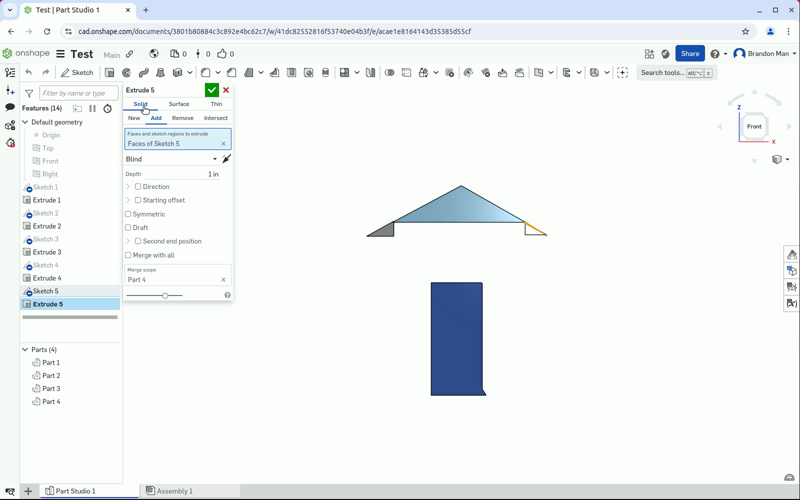
mouse_move(137, 120)
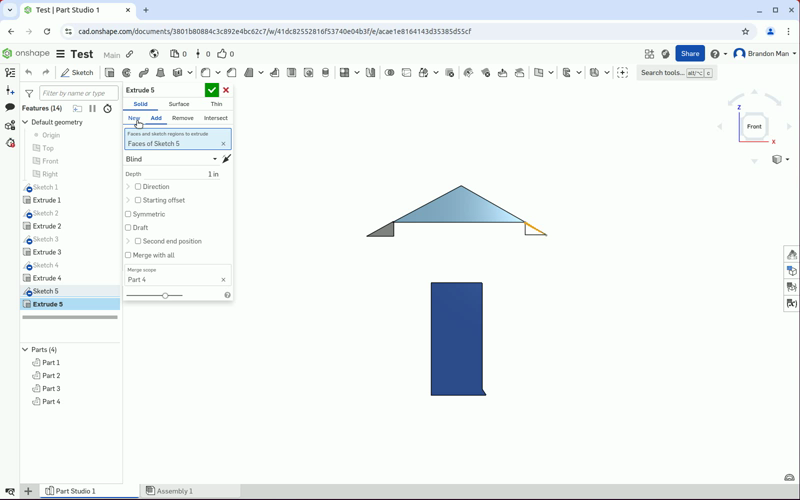
click(137, 120)
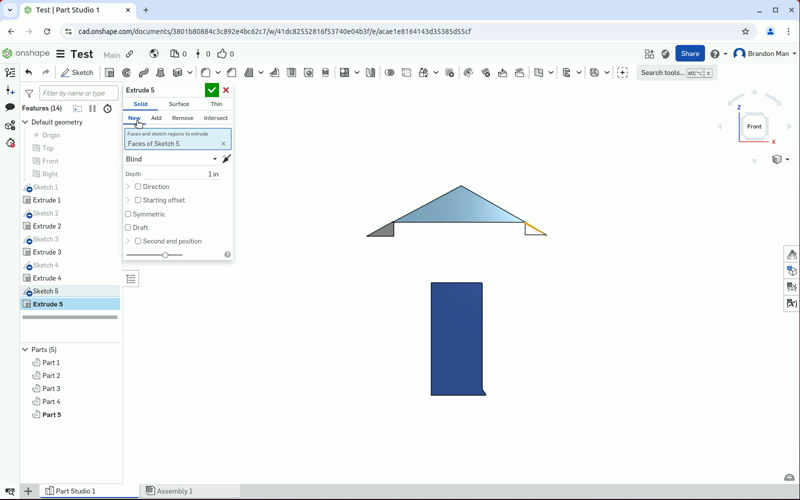
key(tab, 4)
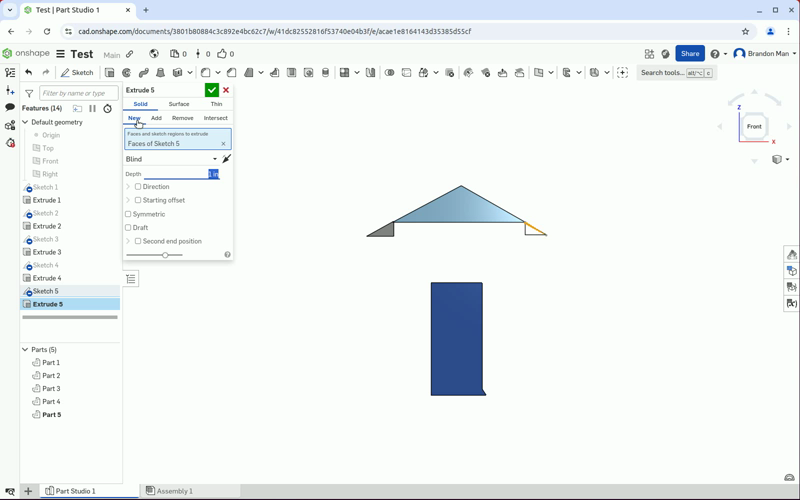
text(9.147)
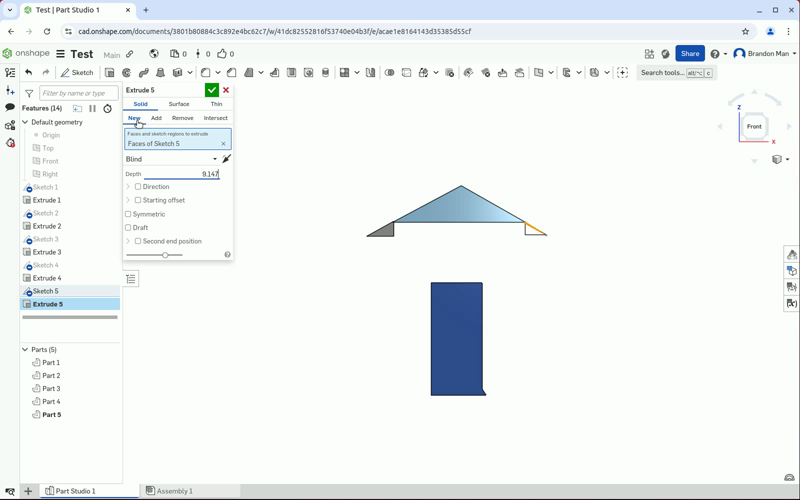
key(enter)
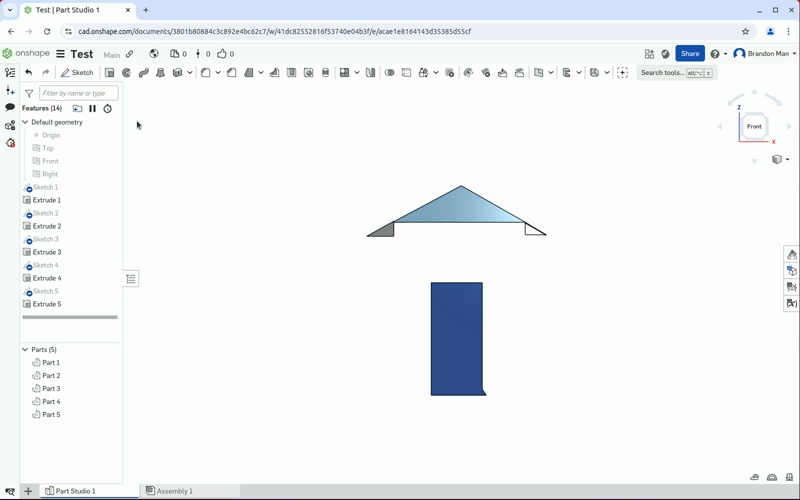
key(shift+h)
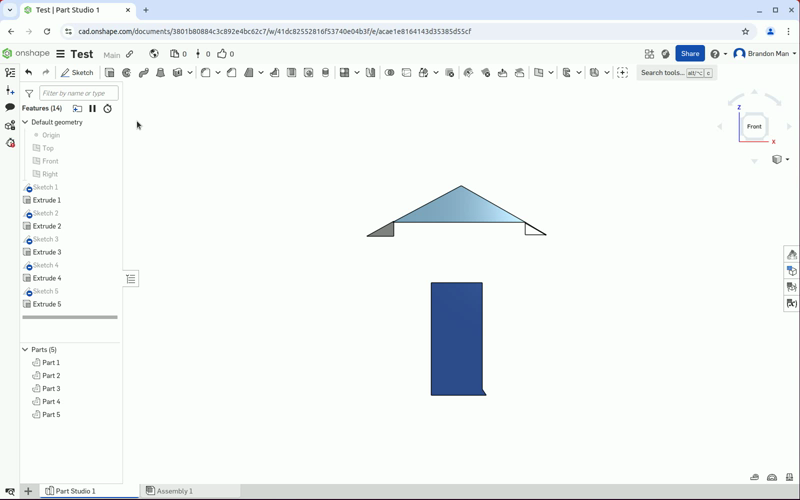
key(shift+h)
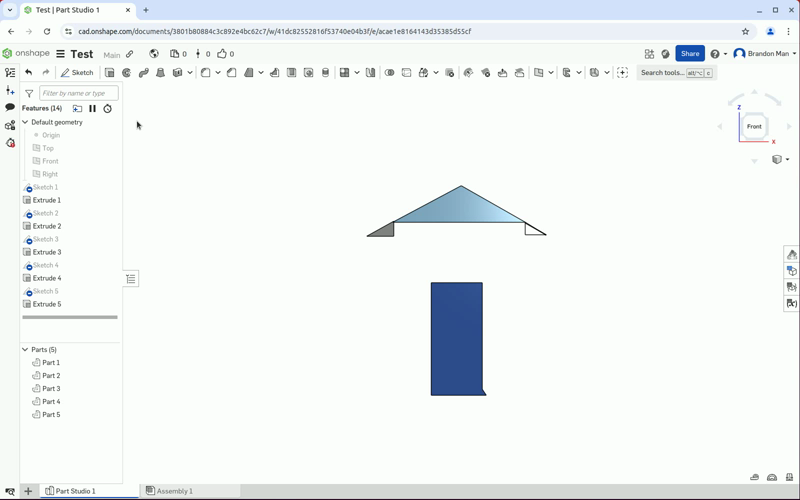
mouse_move(73, 189)
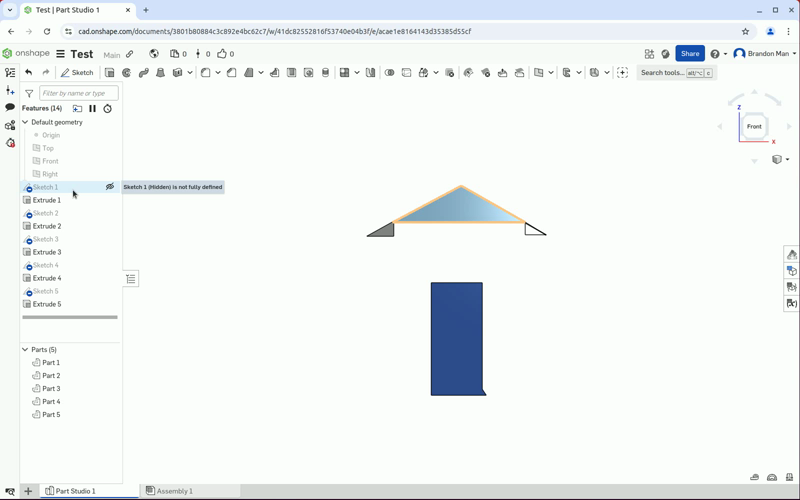
click(73, 189)
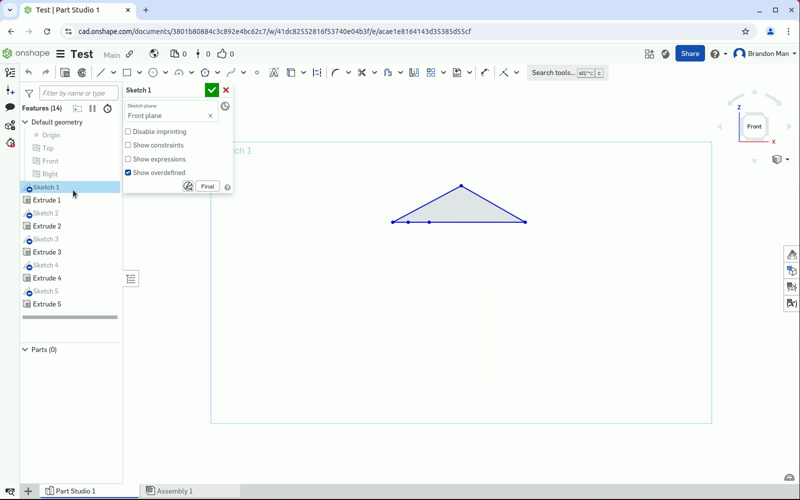
mouse_move(229, 92)
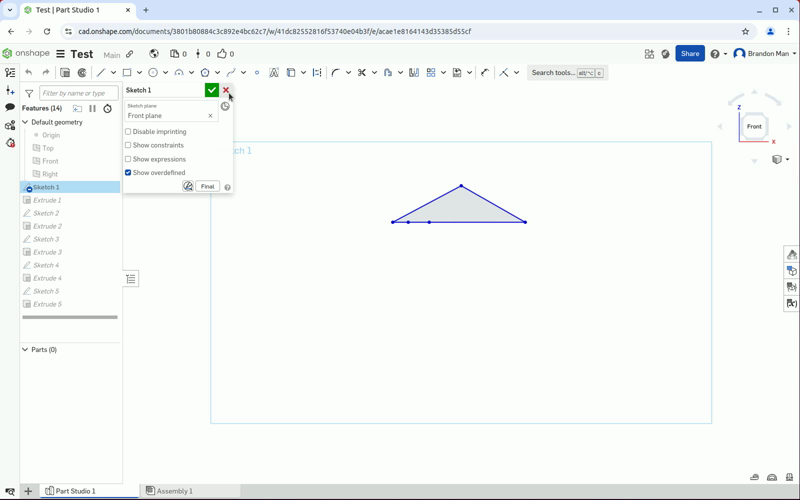
click(229, 92)
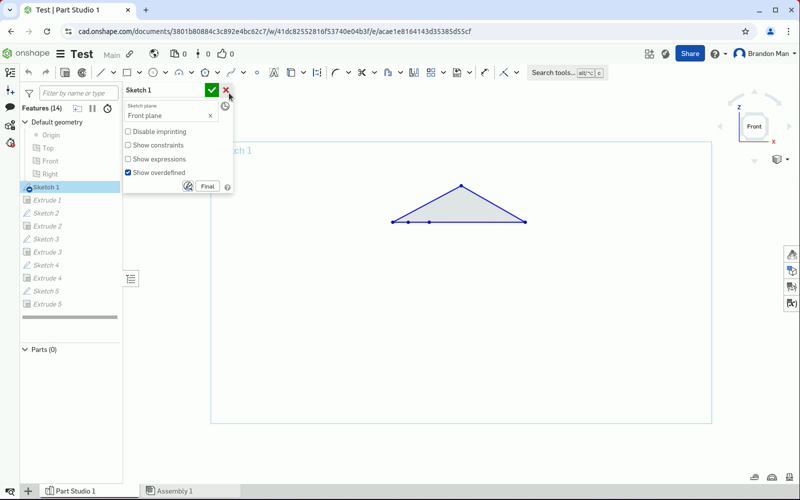
key(shift+s)
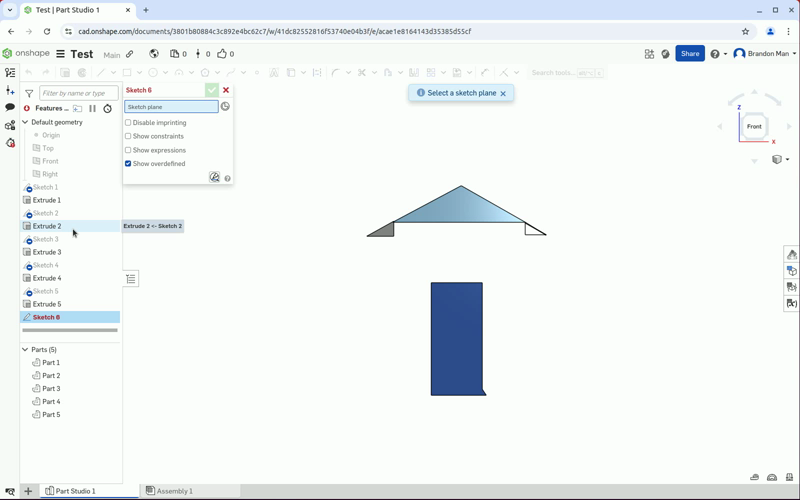
scroll(3)
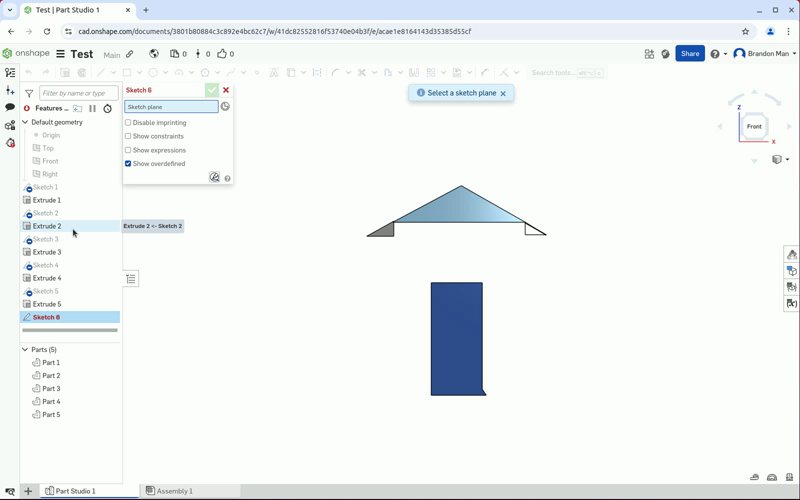
mouse_move(73, 163)
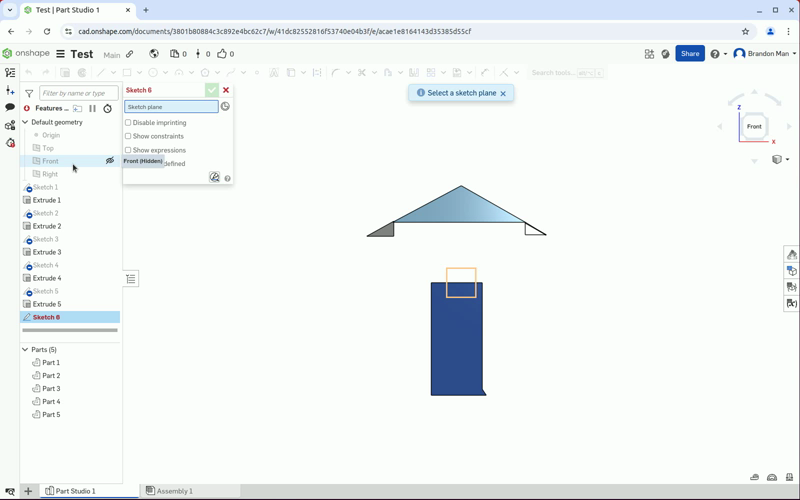
click(73, 163)
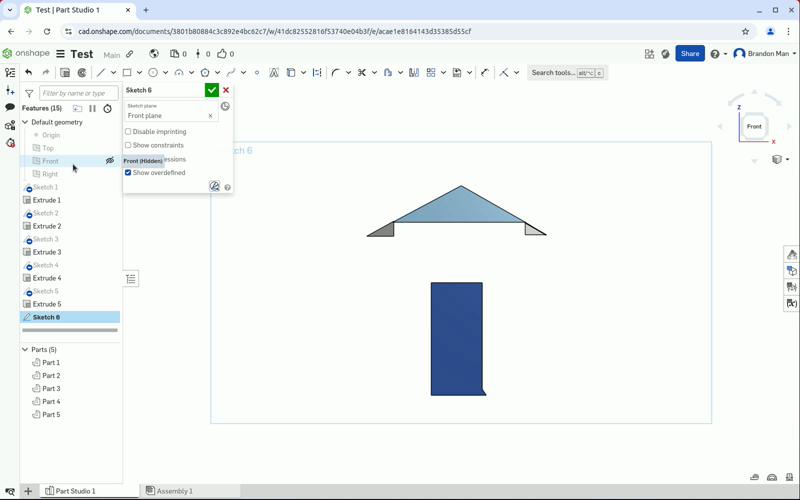
mouse_move(73, 352)
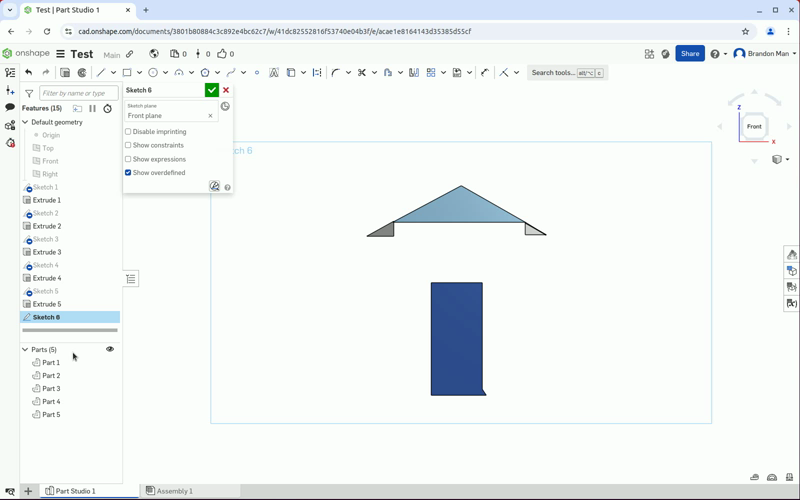
key(y)
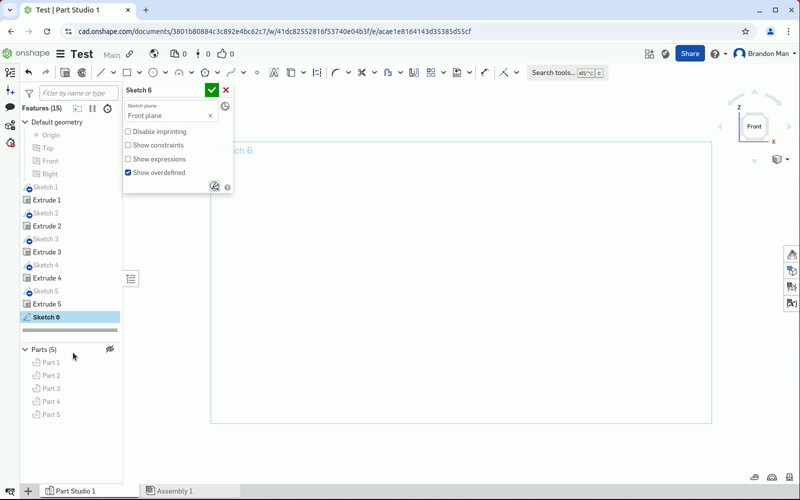
key(l)
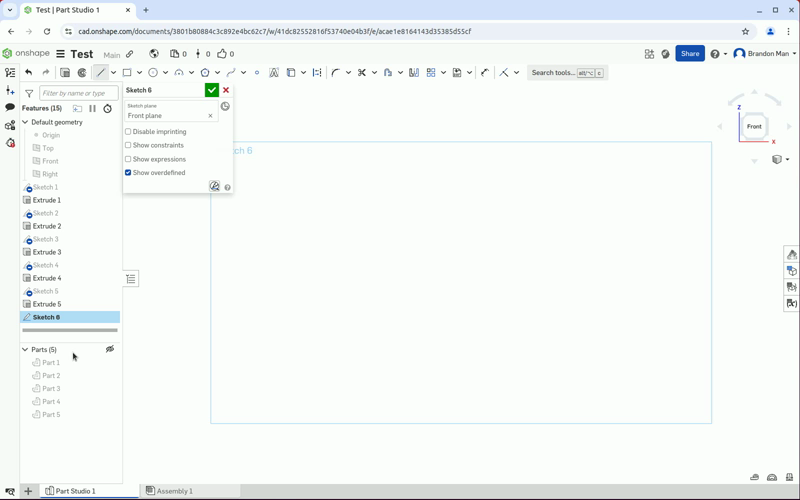
key_down(shift)
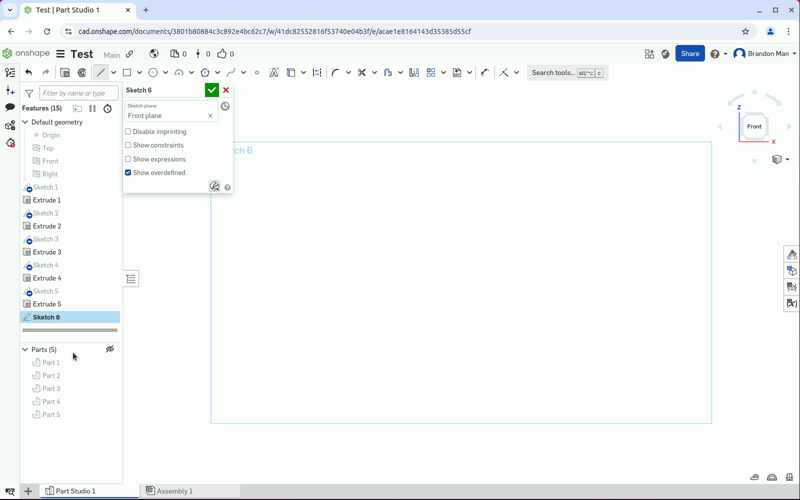
mouse_move(392, 282)
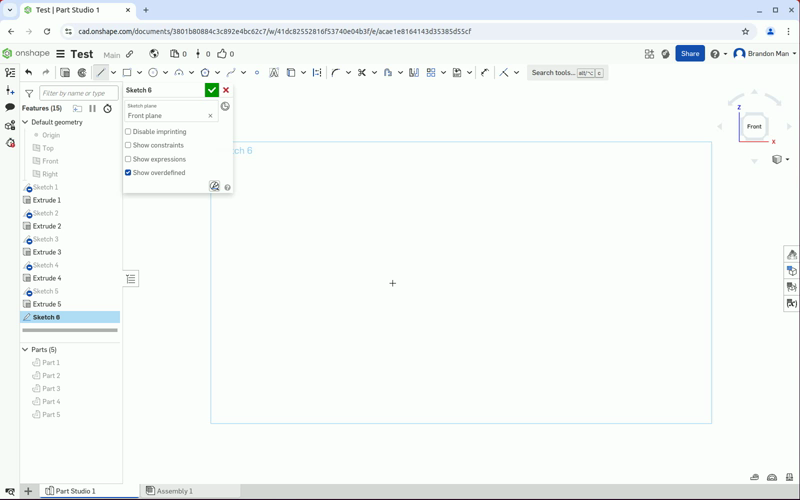
click(392, 282)
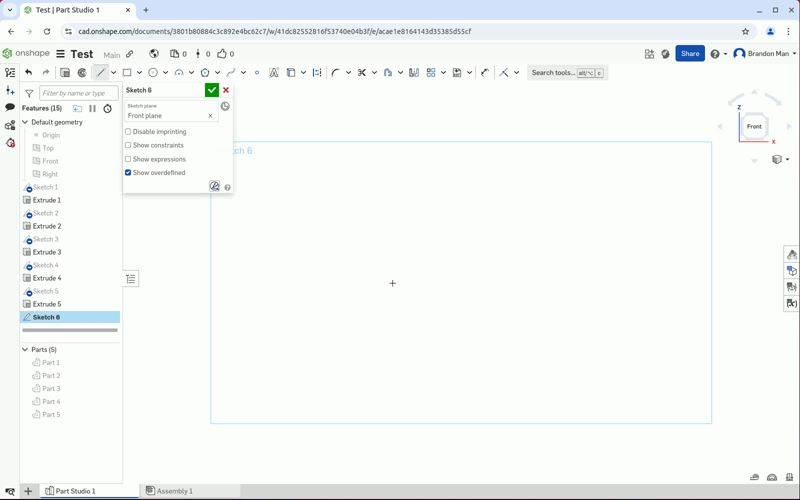
key_up(shift)
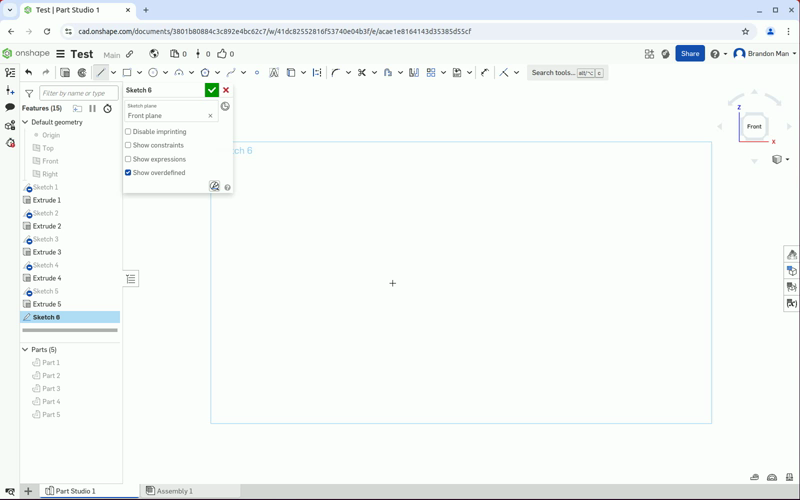
key_down(shift)
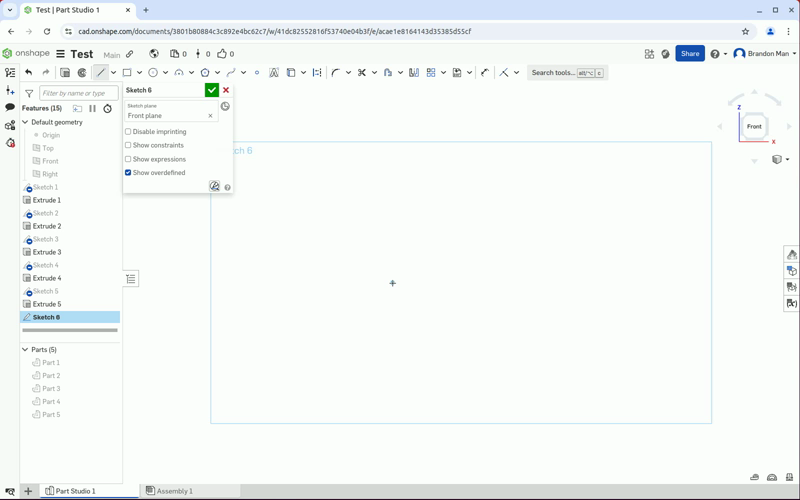
mouse_move(422, 282)
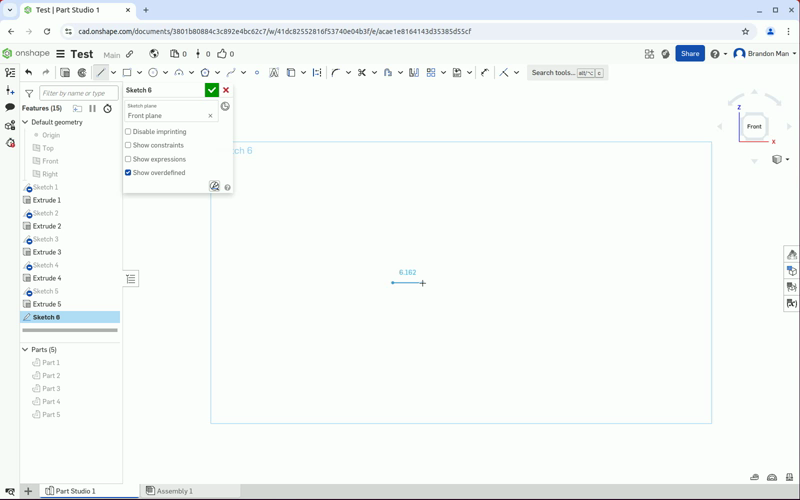
mouse_move(408, 282)
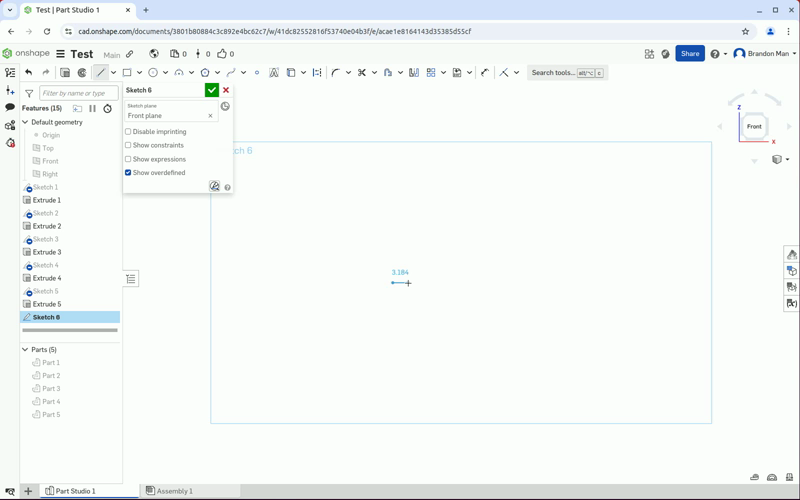
click(408, 282)
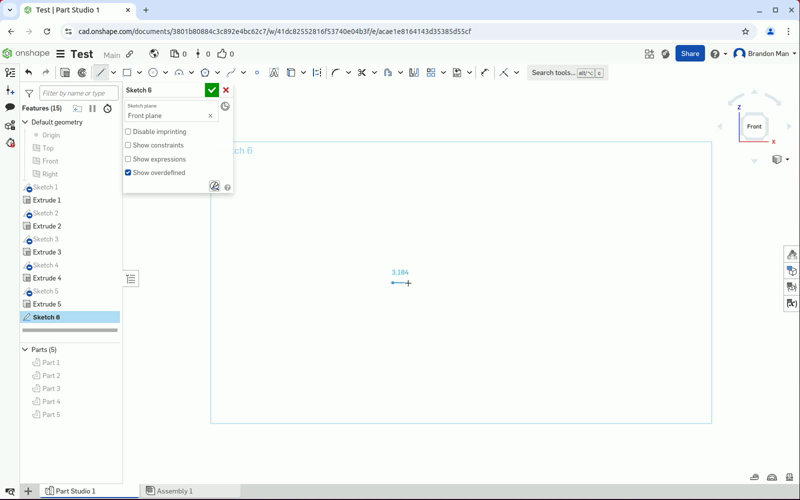
key_up(shift)
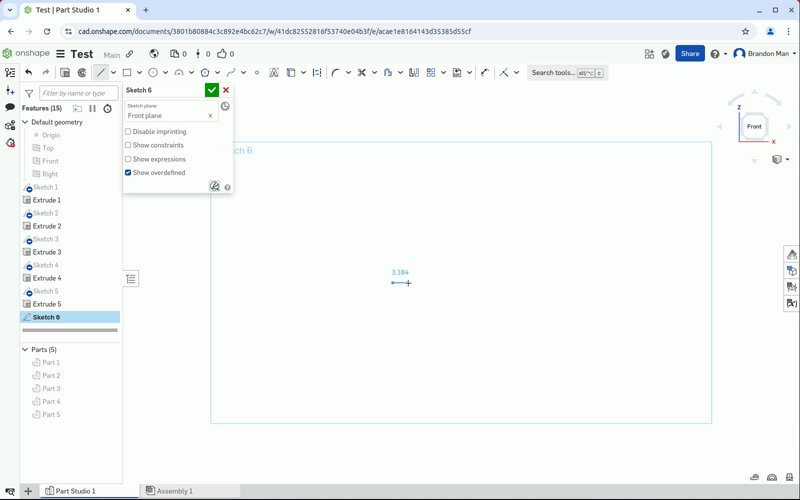
key_down(shift)
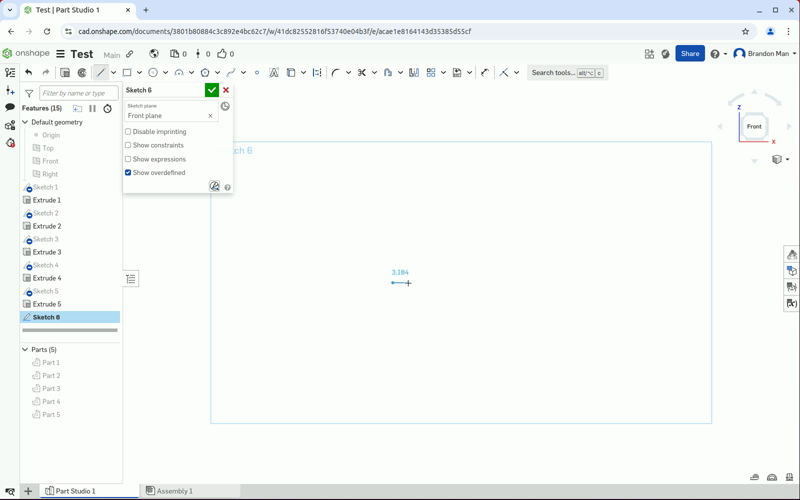
mouse_move(438, 282)
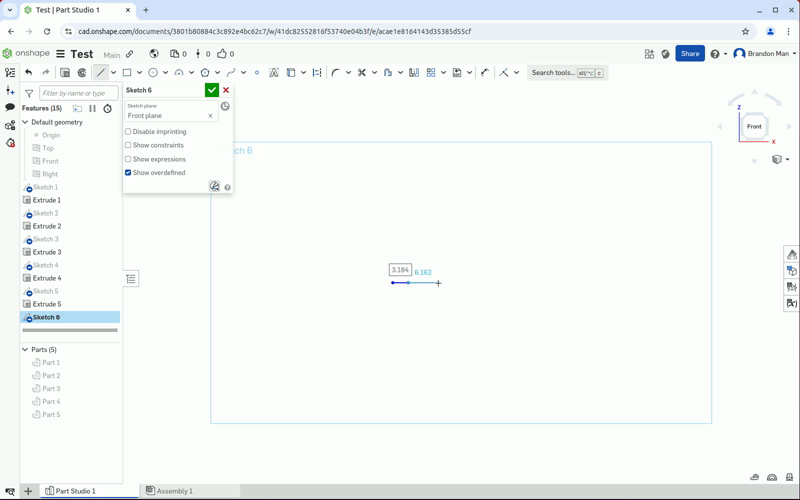
mouse_move(431, 282)
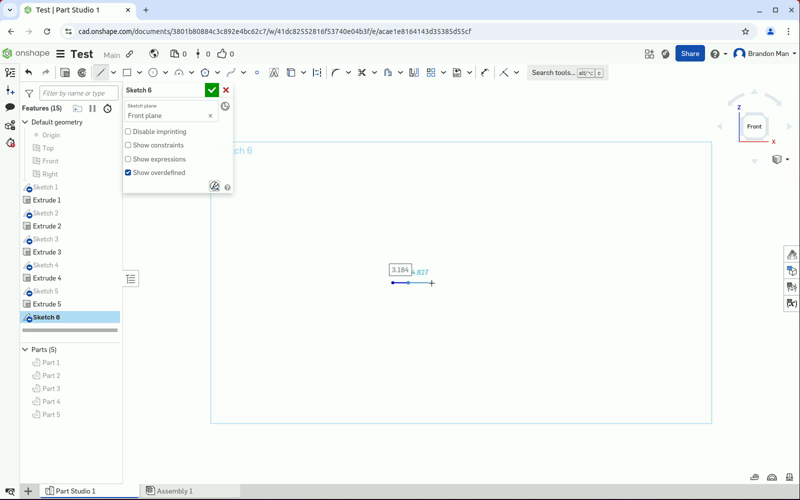
click(431, 282)
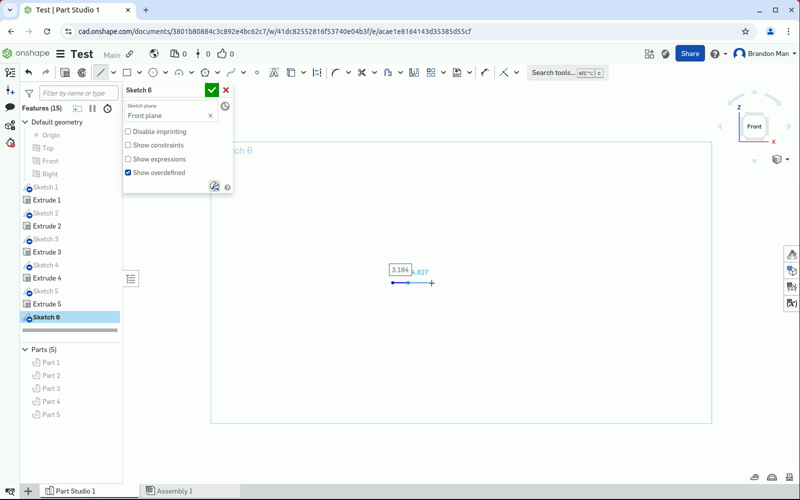
key_up(shift)
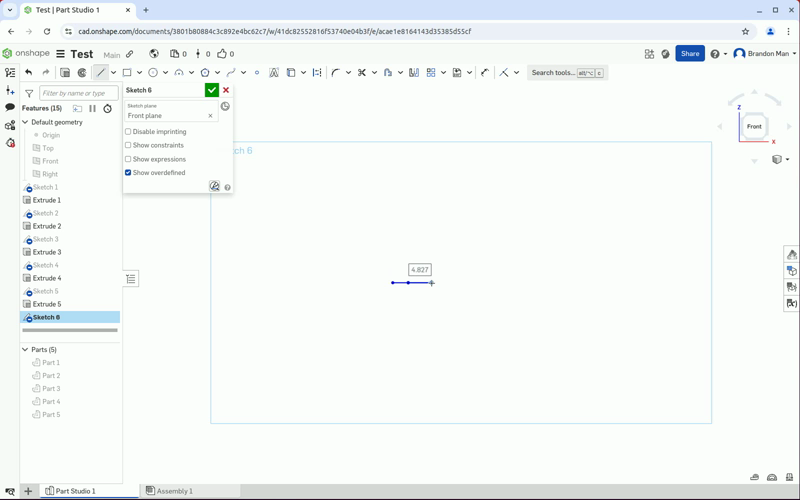
key_down(shift)
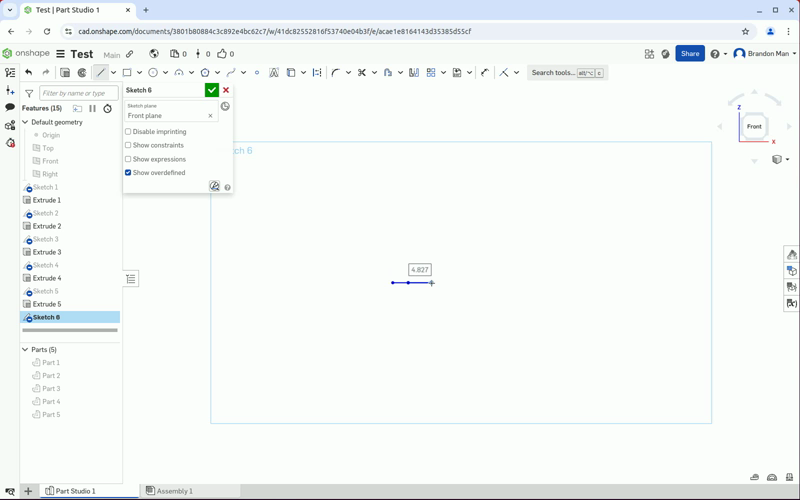
mouse_move(461, 282)
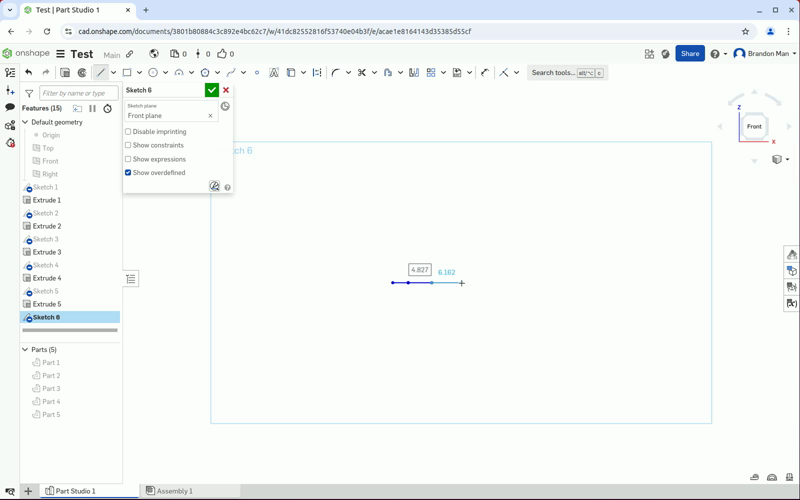
mouse_move(483, 282)
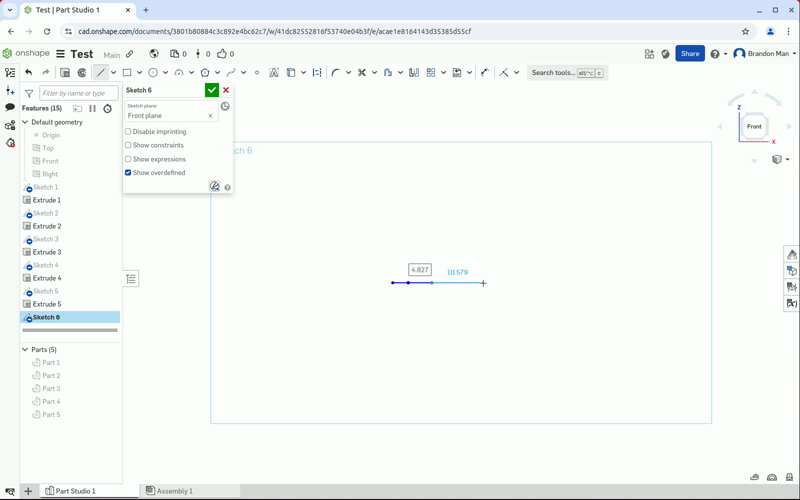
click(483, 282)
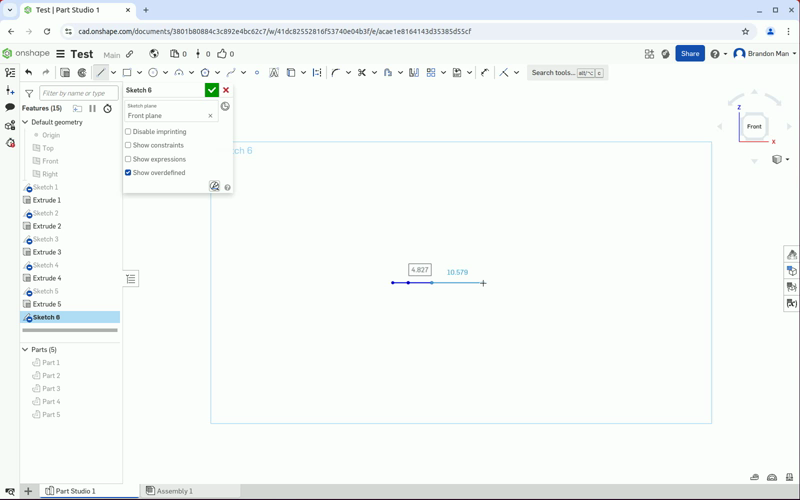
key_up(shift)
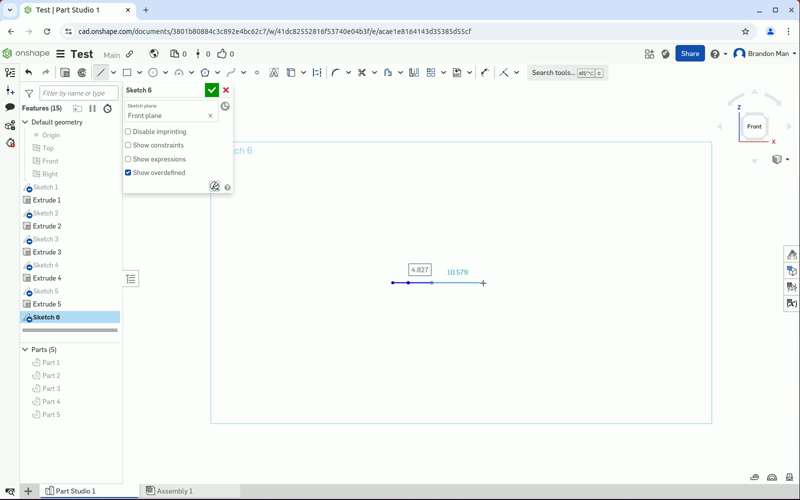
key_down(shift)
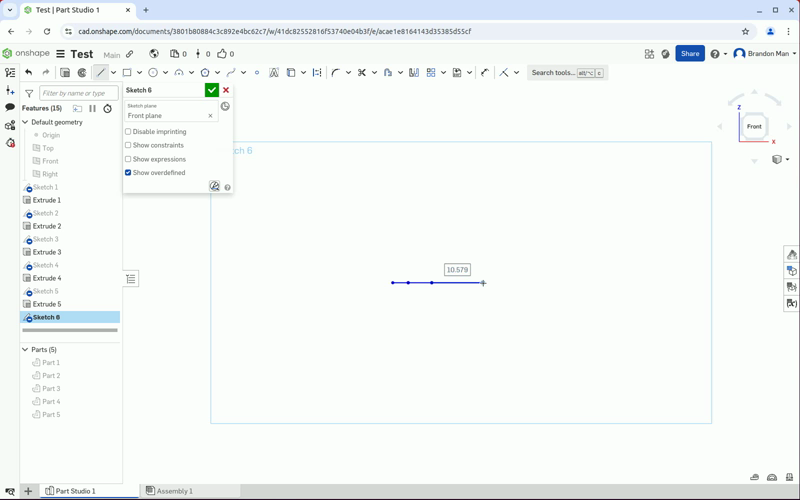
mouse_move(513, 282)
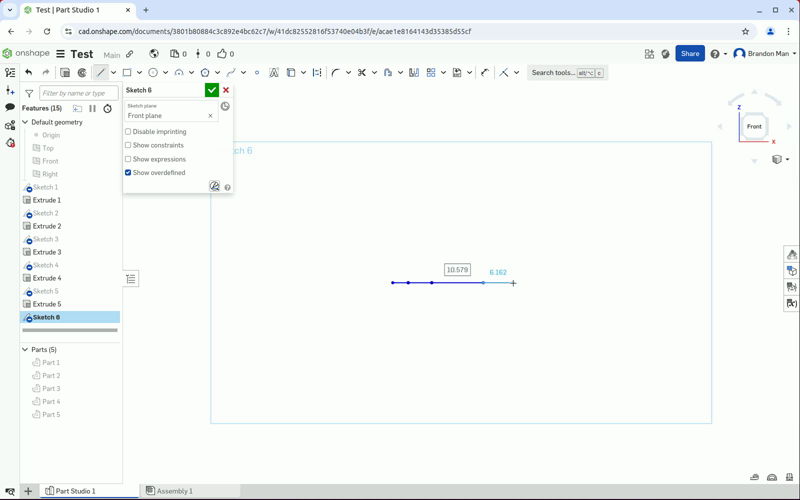
mouse_move(525, 282)
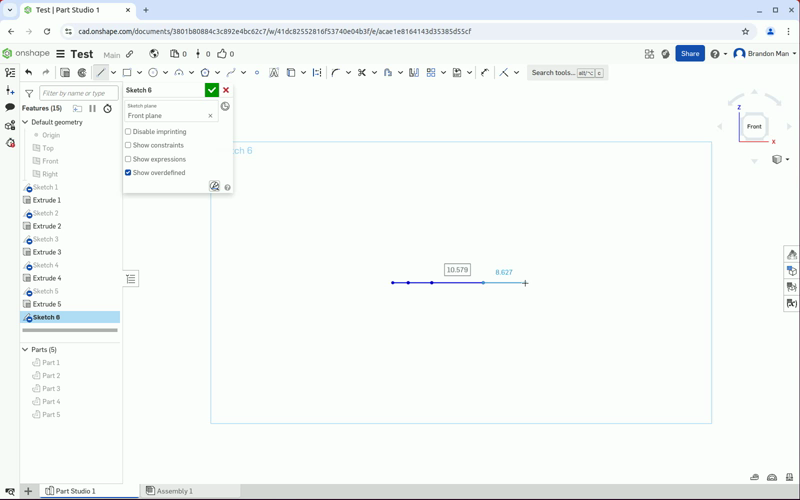
click(525, 282)
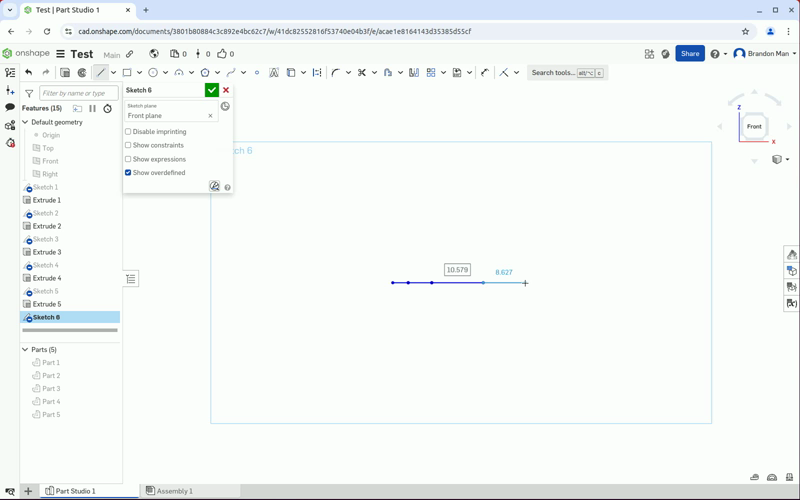
key_up(shift)
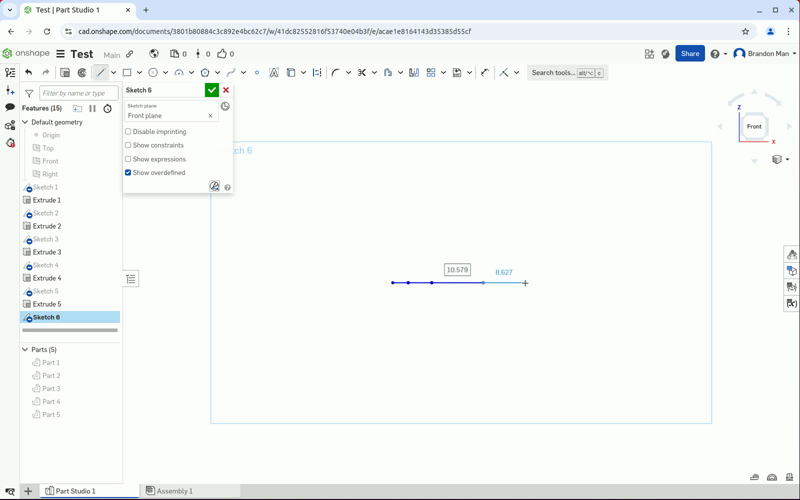
key_down(shift)
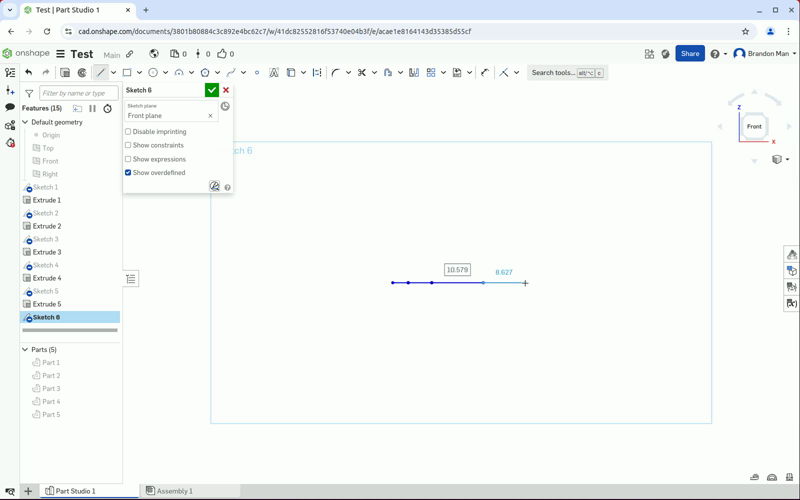
mouse_move(555, 282)
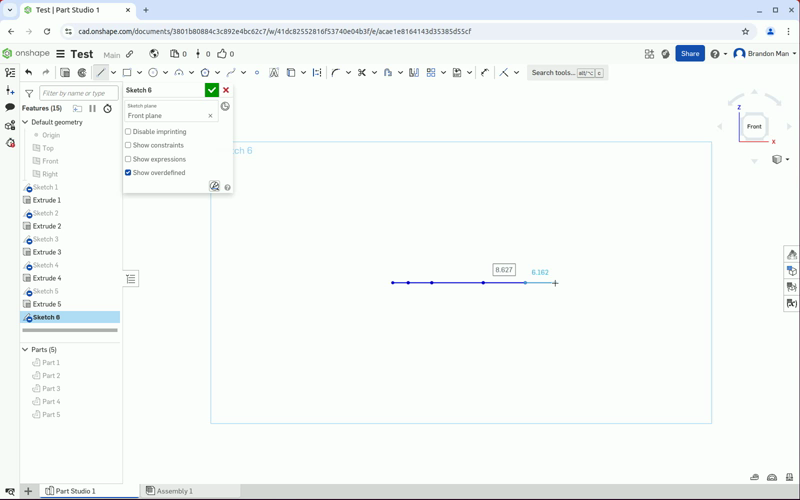
mouse_move(525, 234)
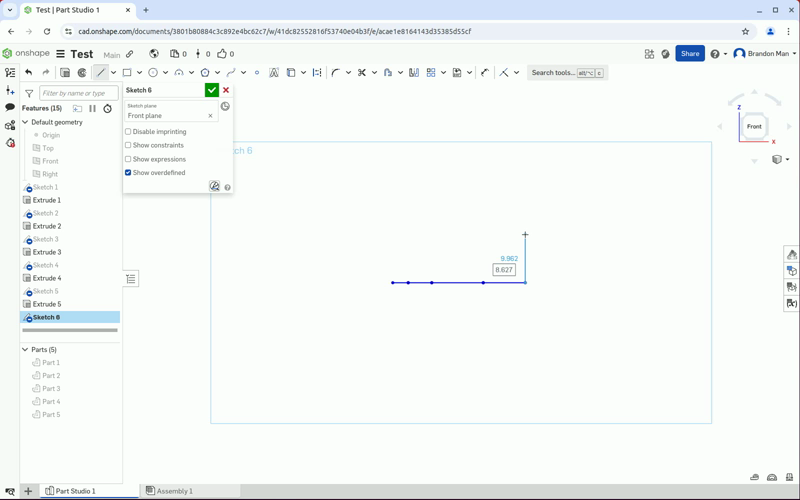
click(525, 234)
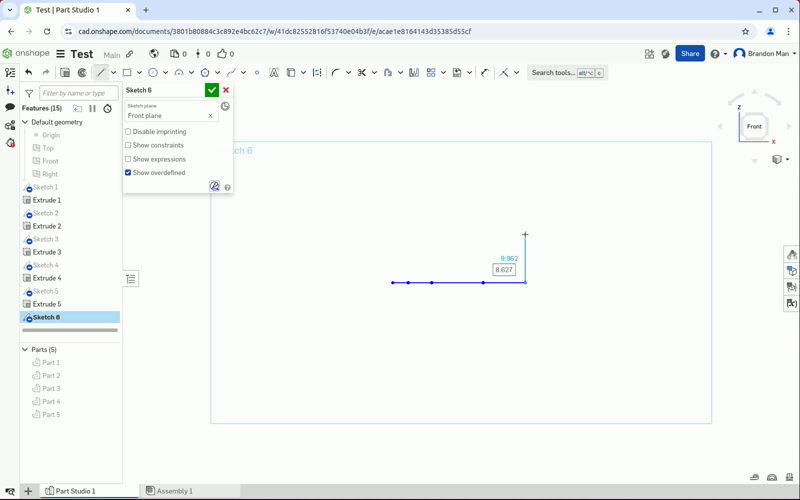
key_up(shift)
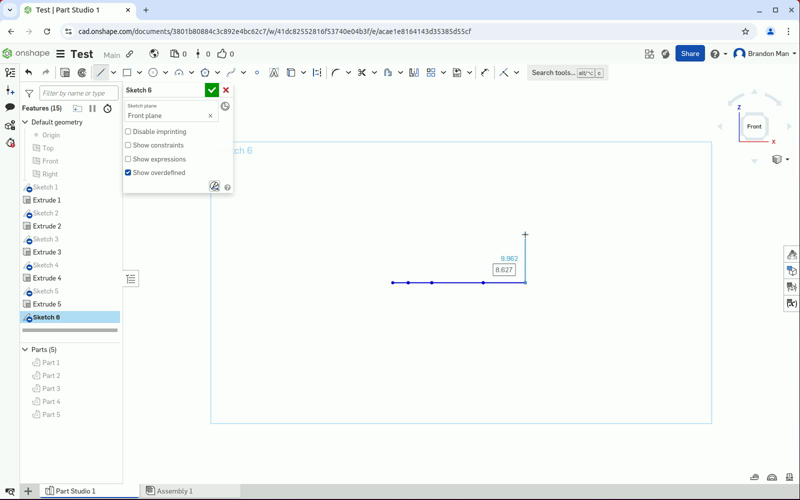
key_down(shift)
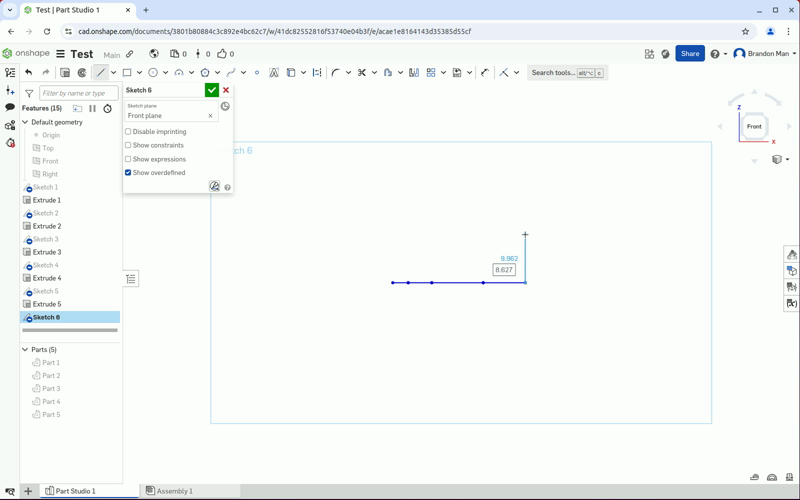
mouse_move(555, 234)
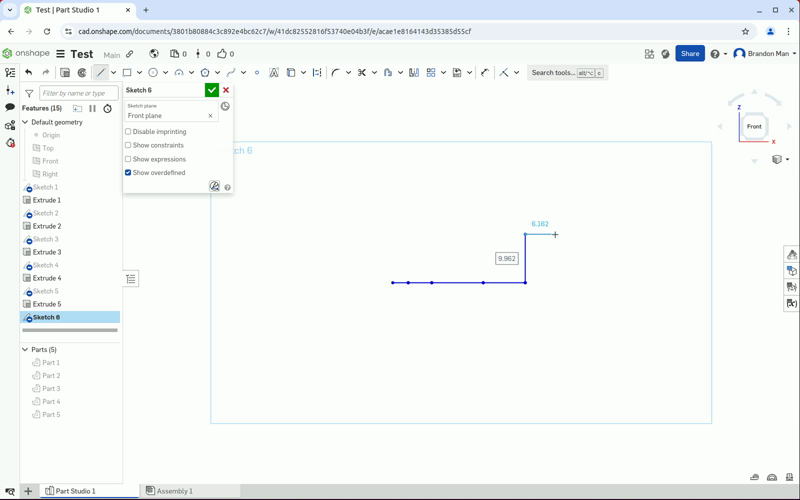
mouse_move(525, 223)
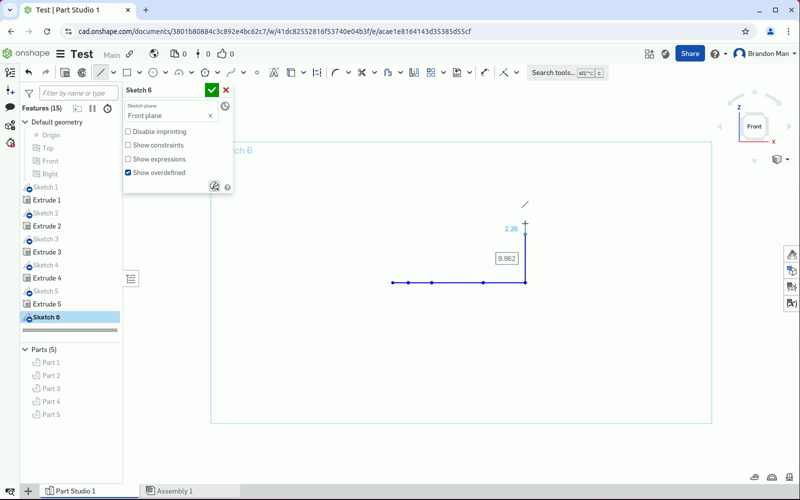
click(525, 223)
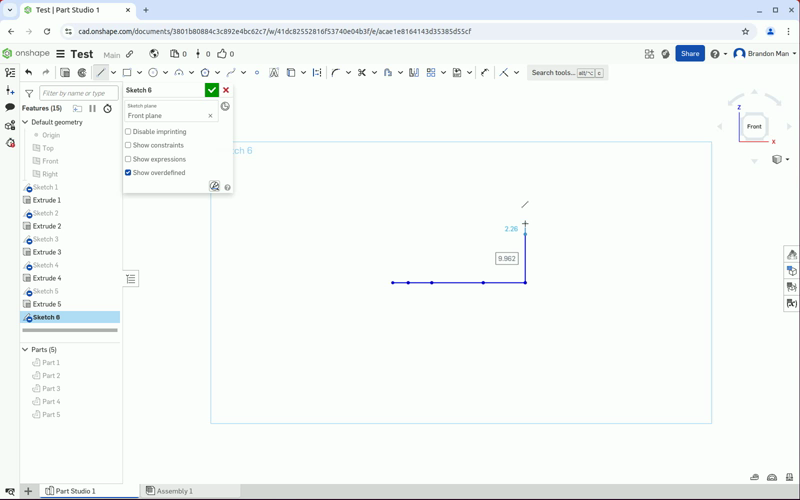
key_up(shift)
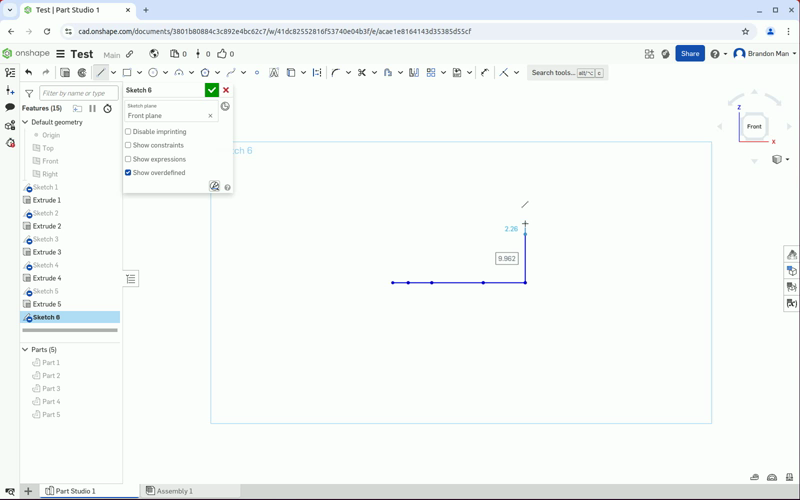
key_down(shift)
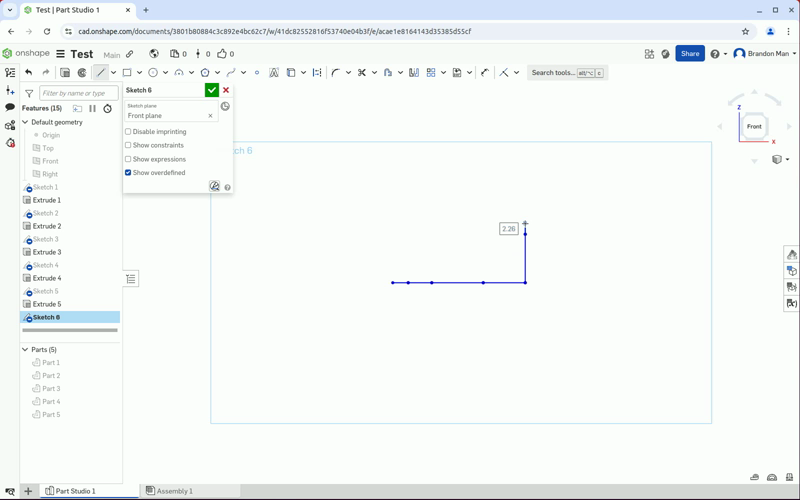
mouse_move(555, 223)
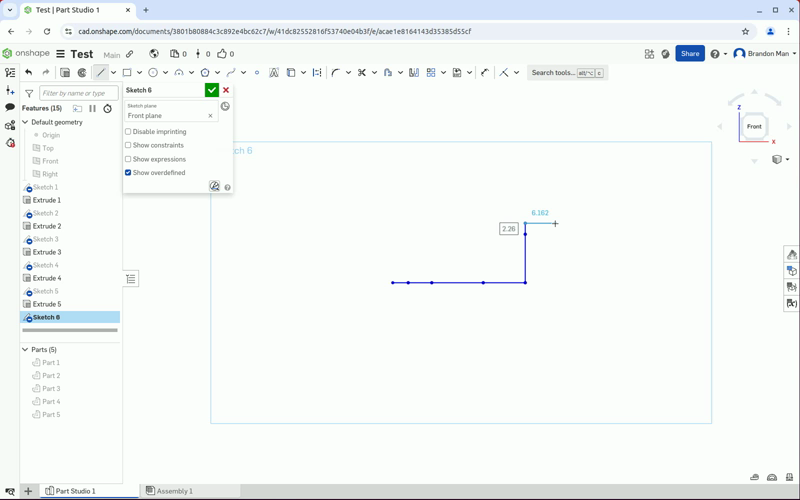
mouse_move(525, 221)
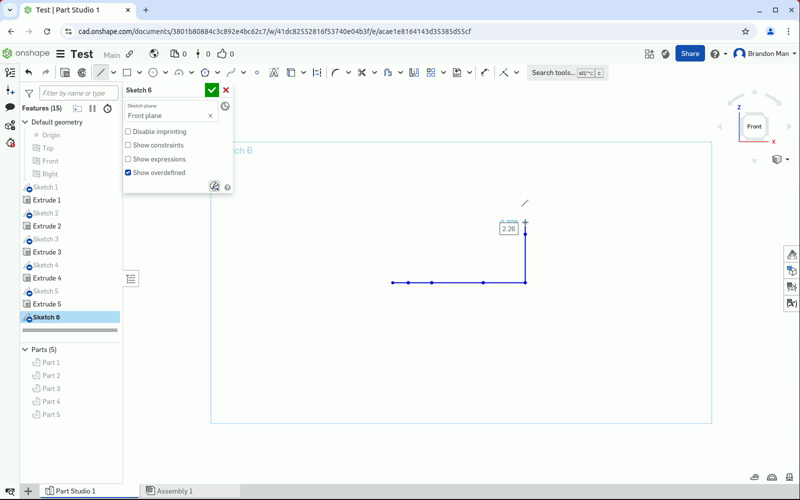
scroll(6)
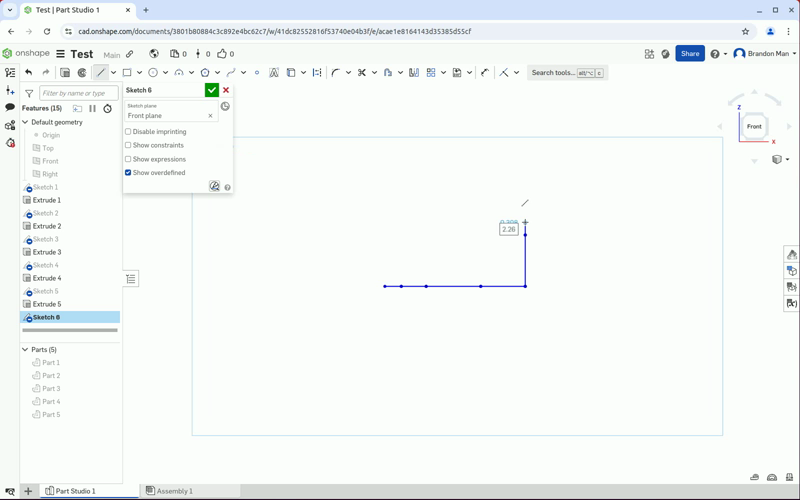
scroll(6)
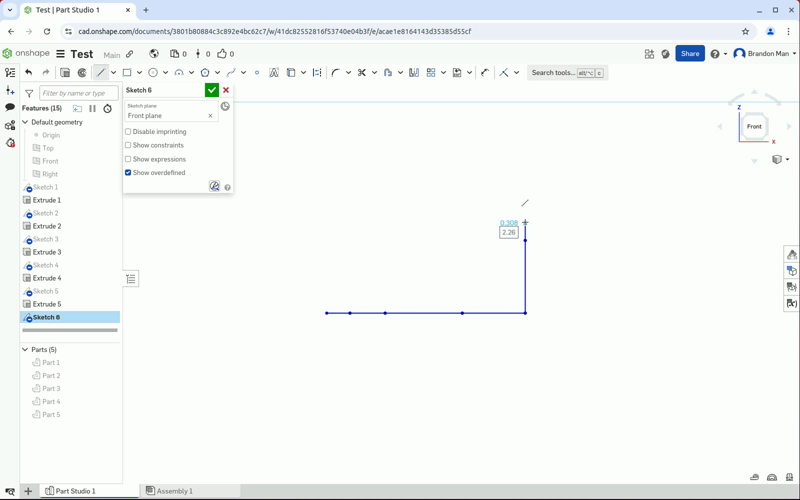
scroll(6)
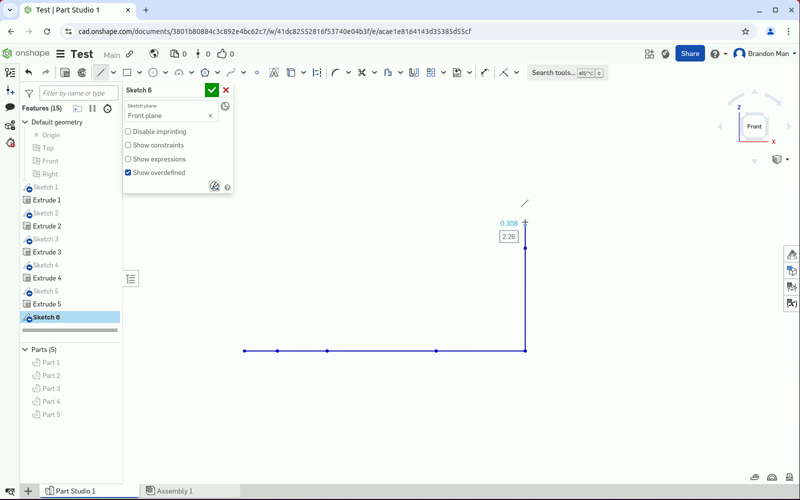
scroll(6)
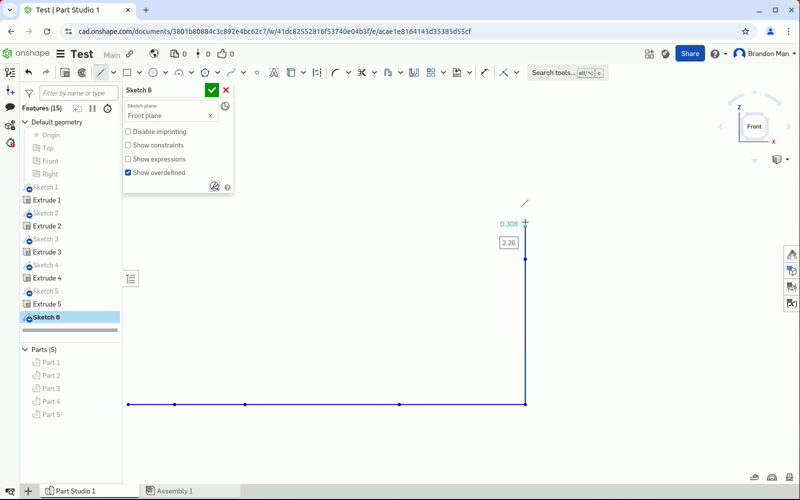
scroll(6)
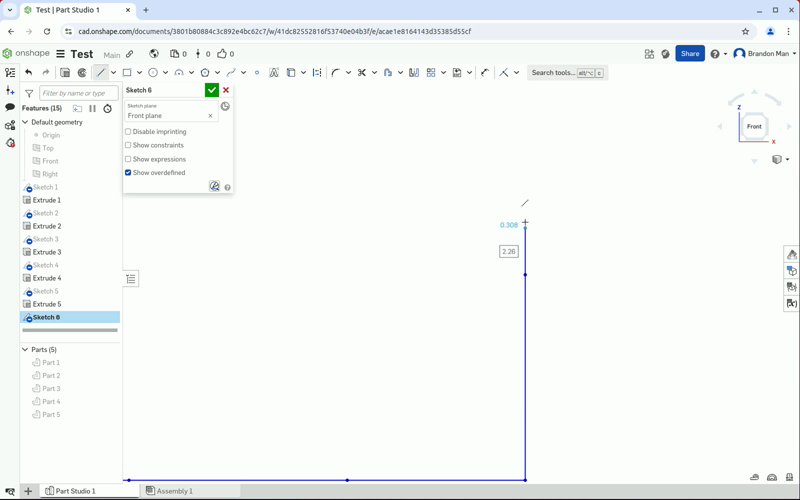
scroll(6)
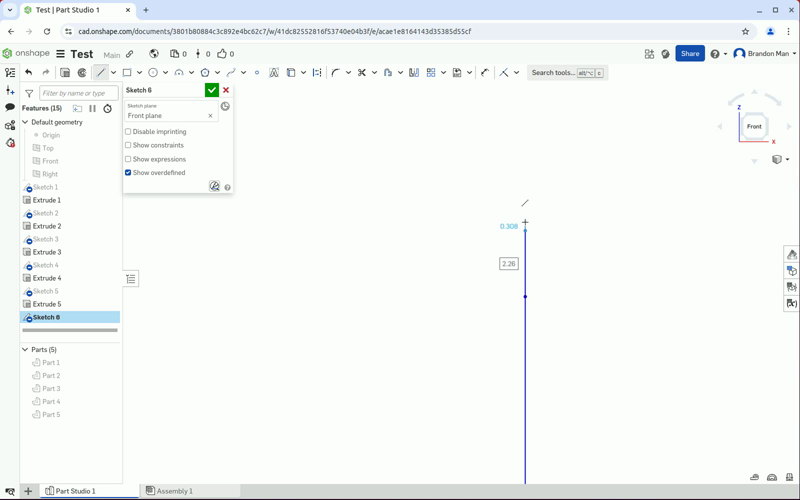
scroll(6)
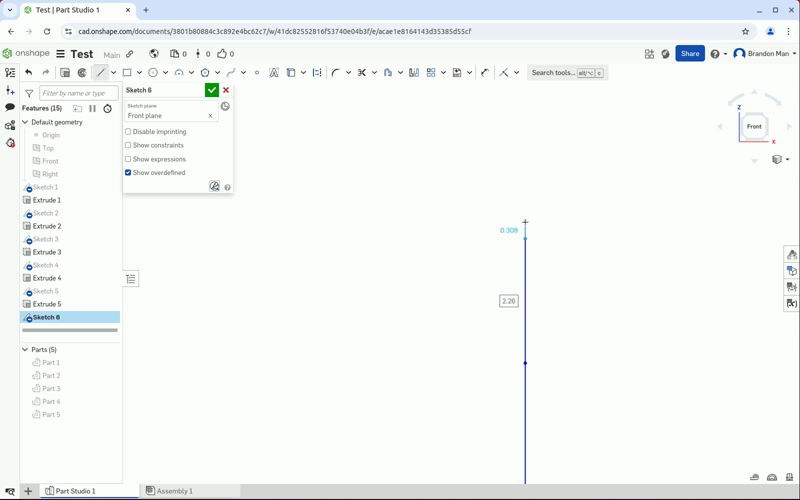
click(525, 221)
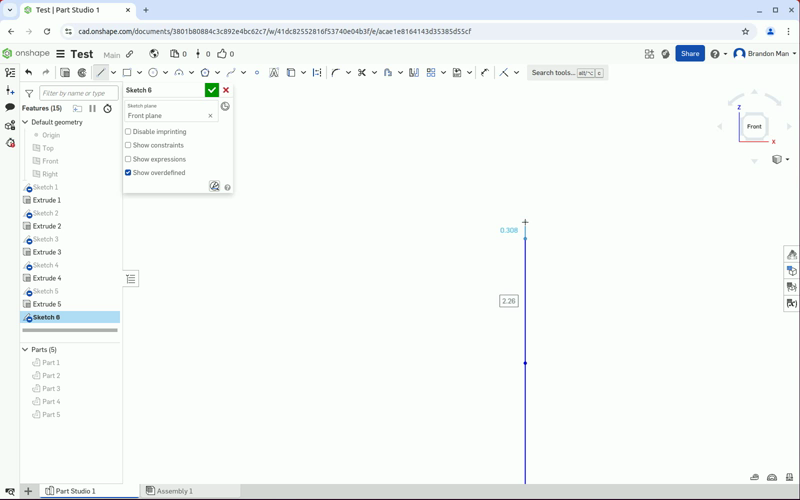
scroll(-6)
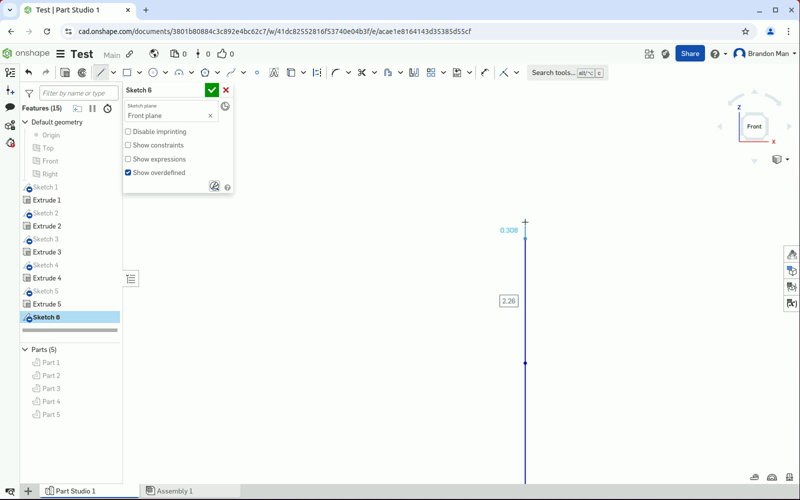
scroll(-6)
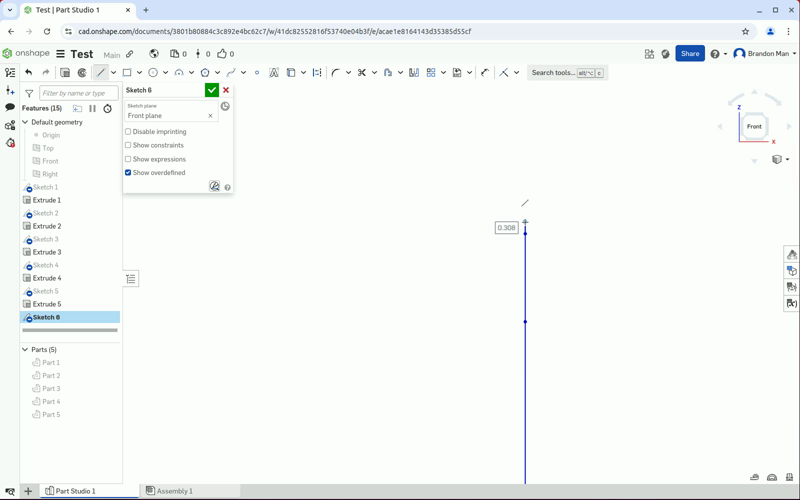
scroll(-6)
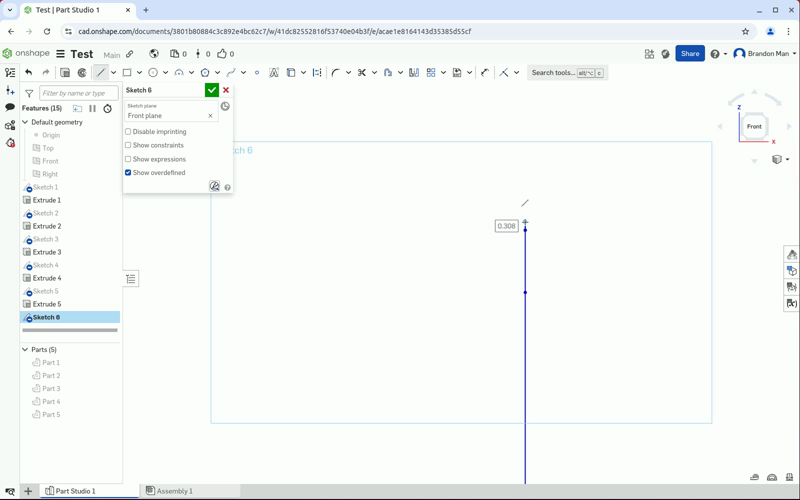
scroll(-6)
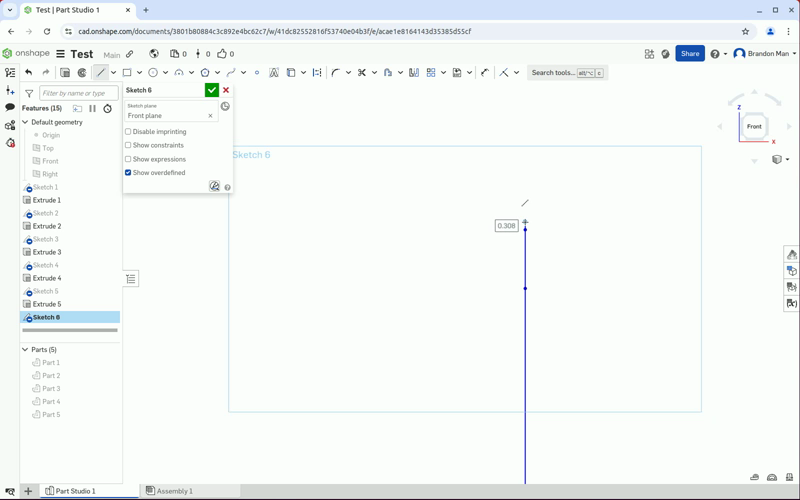
scroll(-6)
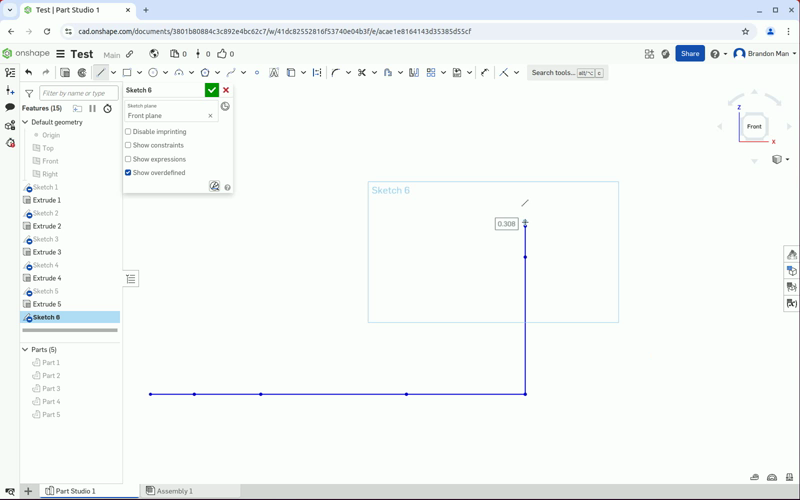
scroll(-6)
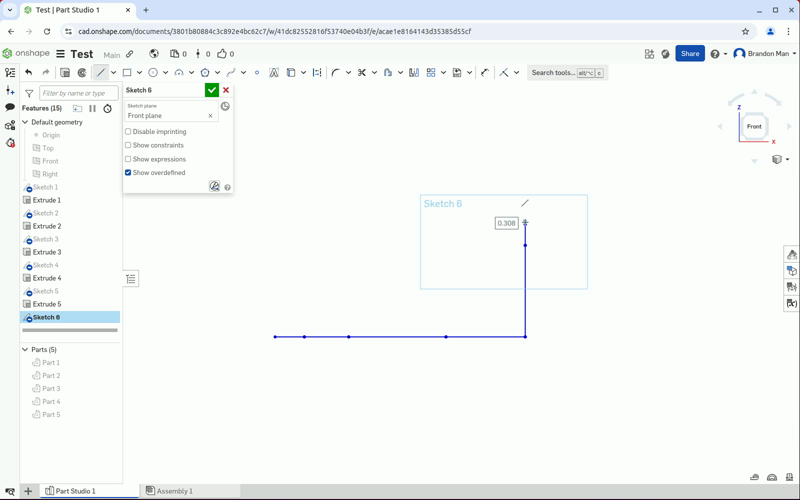
scroll(-6)
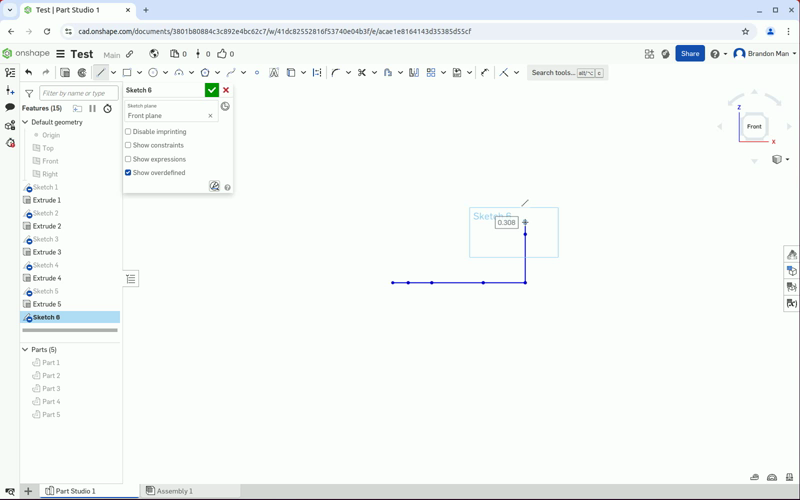
key_up(shift)
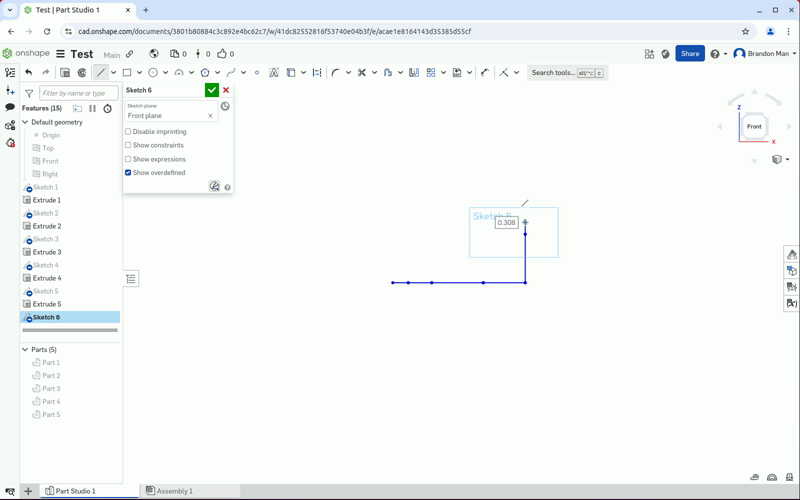
key_down(shift)
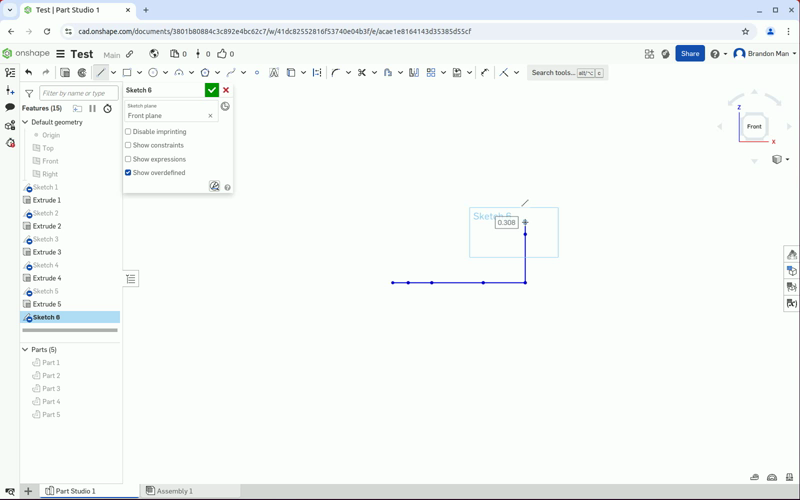
mouse_move(429, 221)
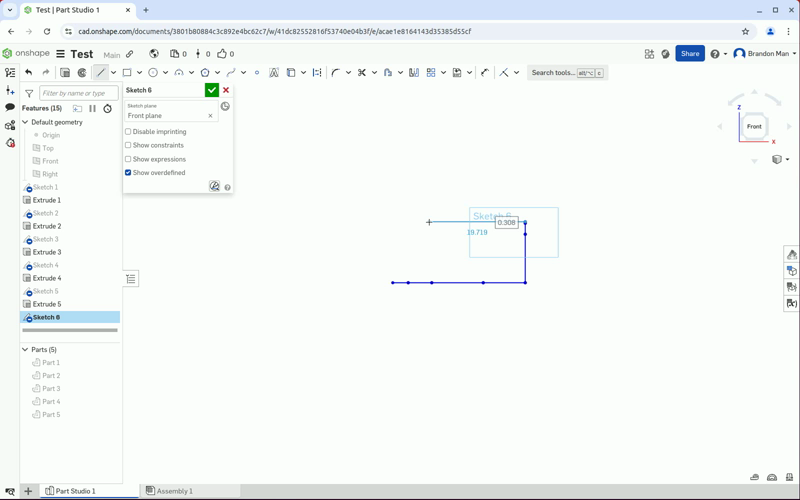
click(429, 221)
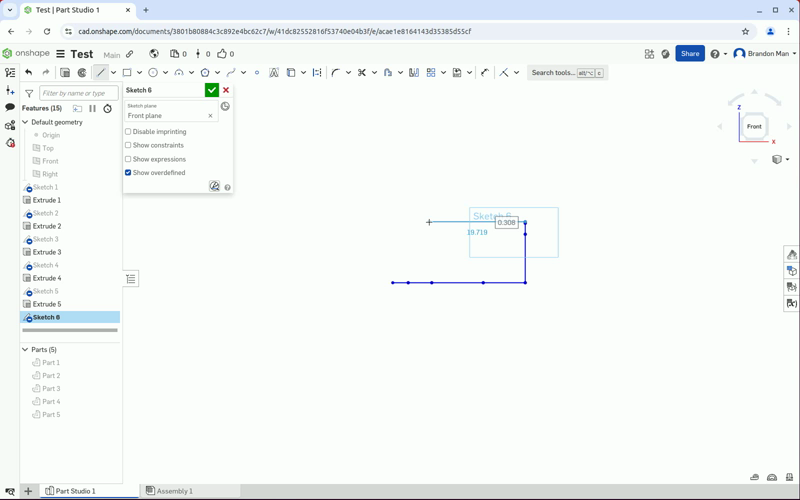
key_up(shift)
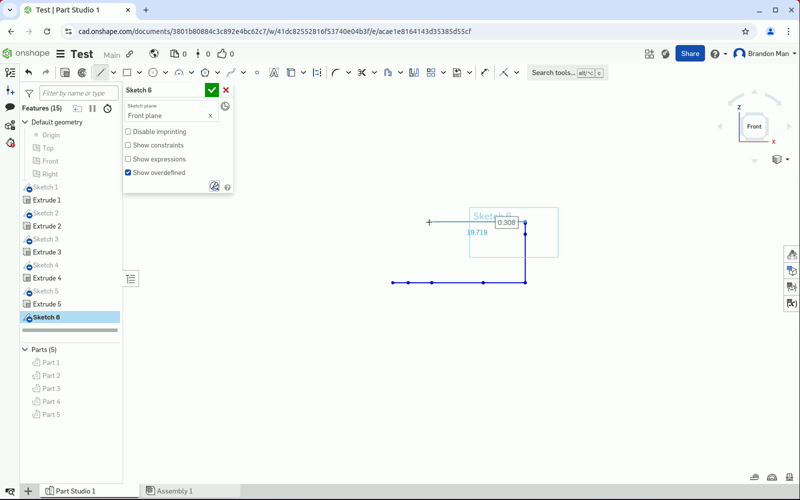
key_down(shift)
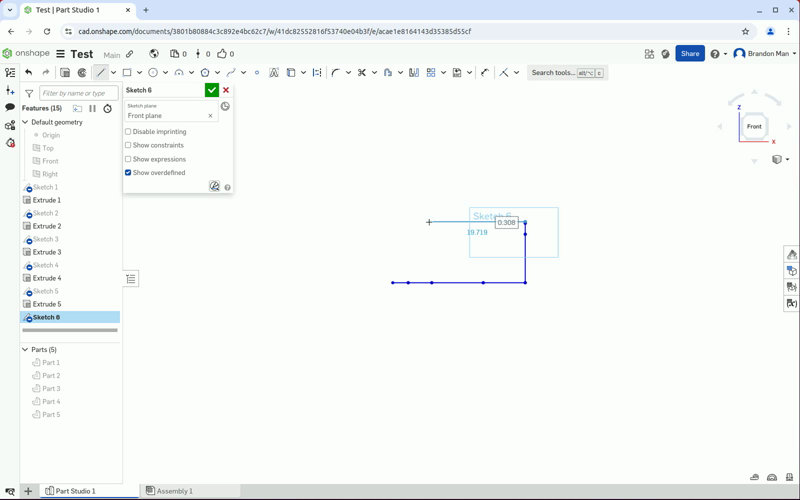
mouse_move(459, 221)
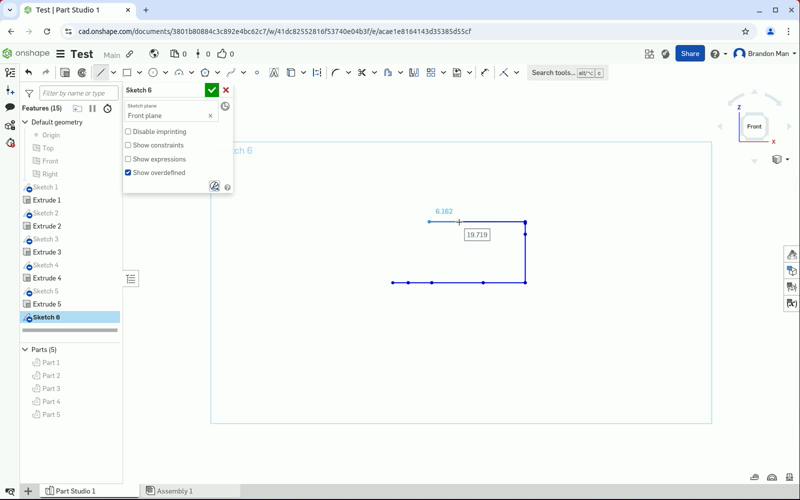
mouse_move(408, 221)
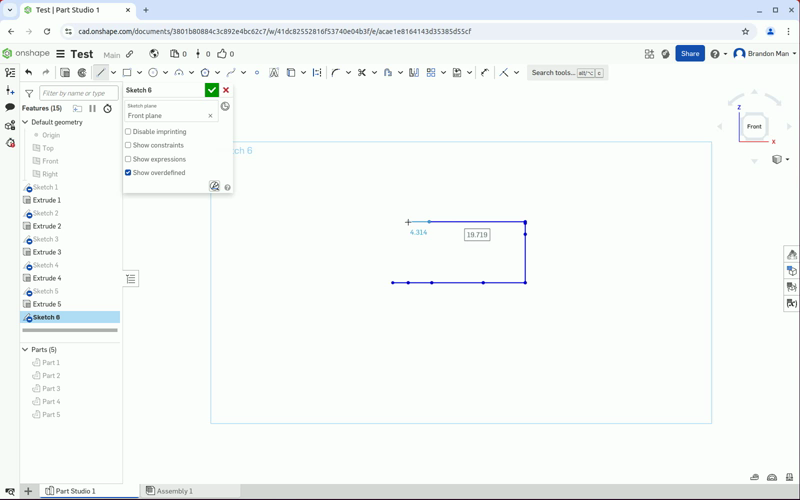
click(408, 221)
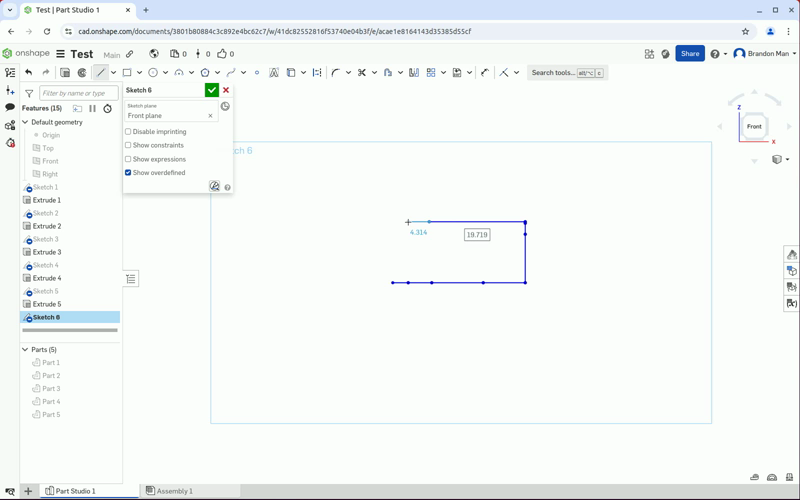
key_up(shift)
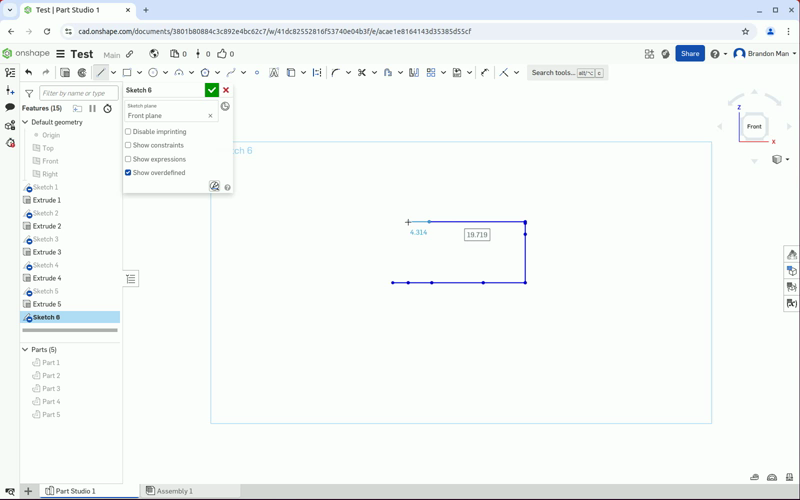
key_down(shift)
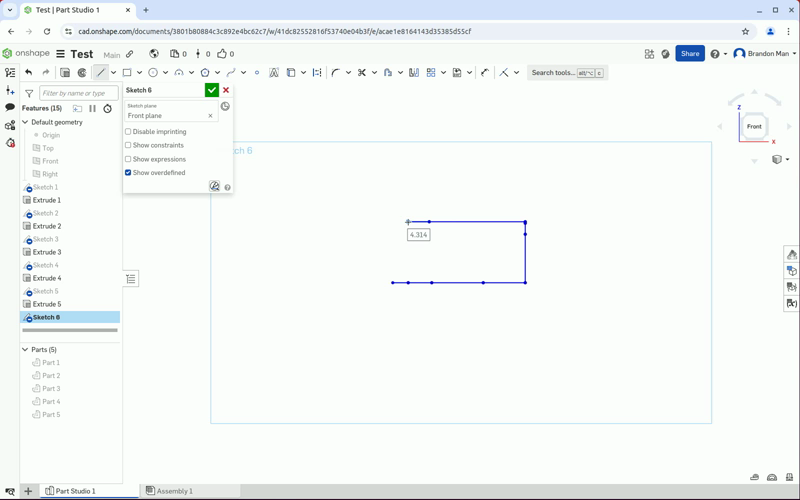
mouse_move(438, 221)
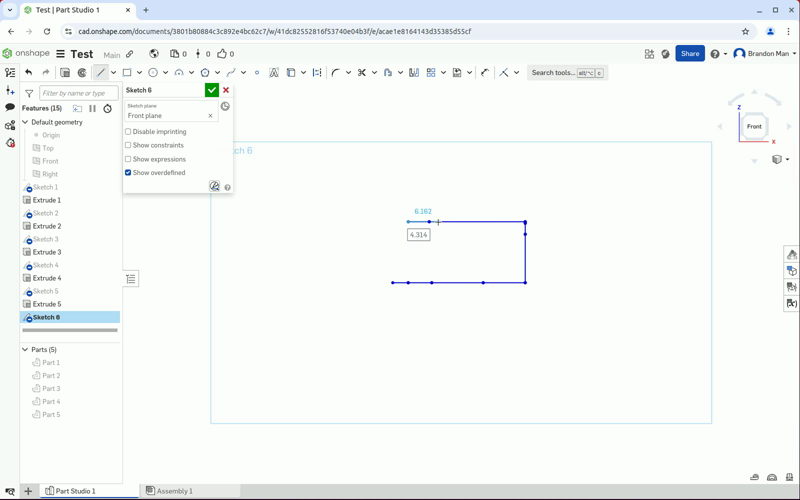
mouse_move(392, 221)
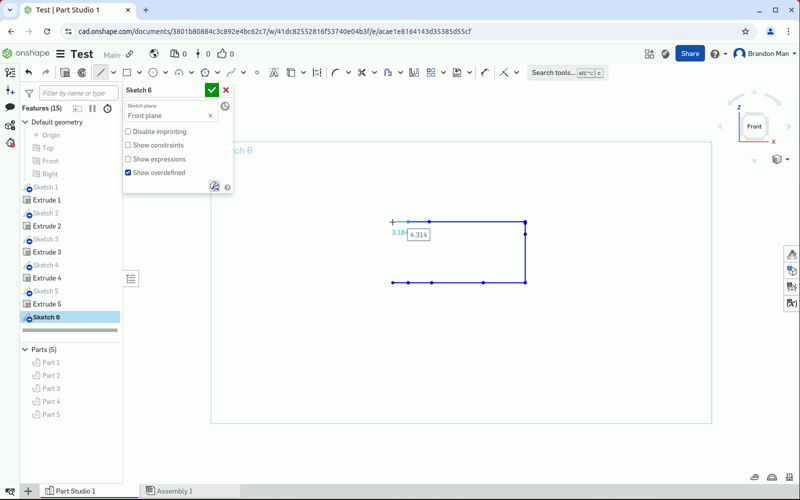
click(392, 221)
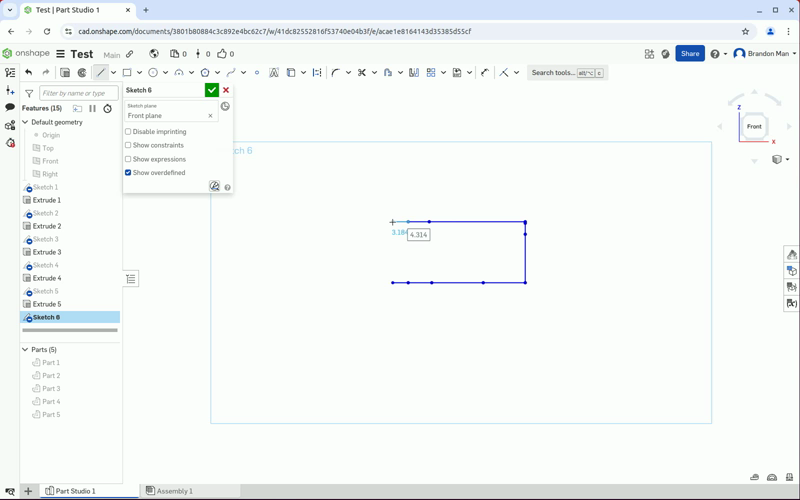
key_up(shift)
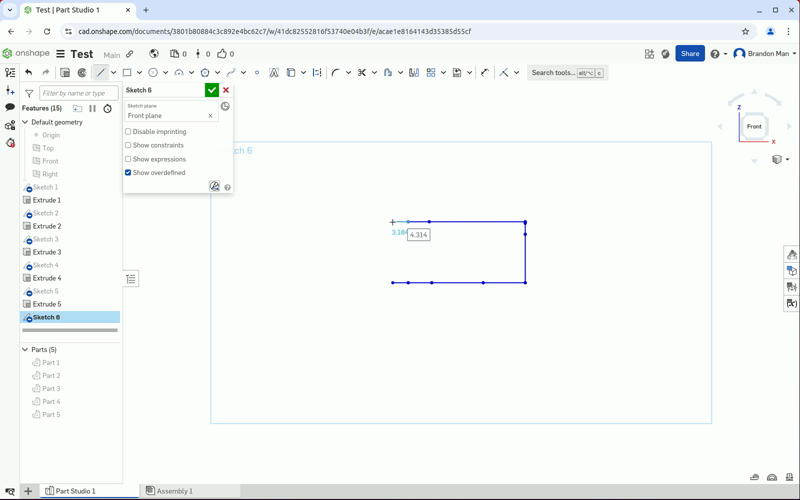
key_down(shift)
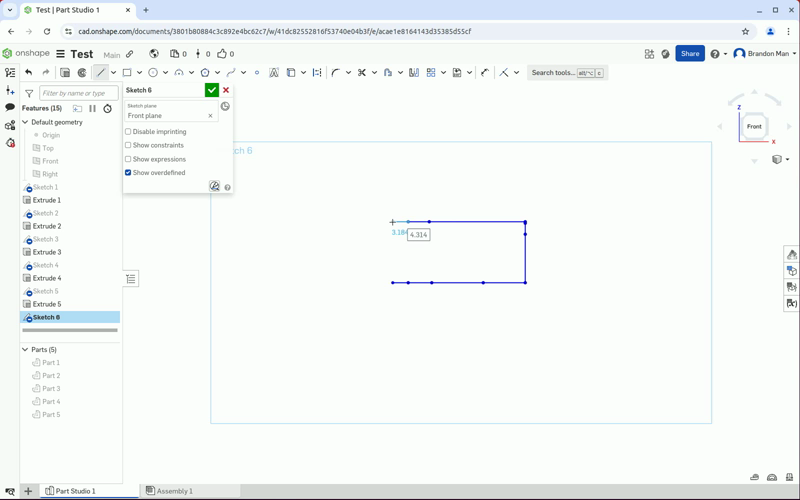
mouse_move(422, 221)
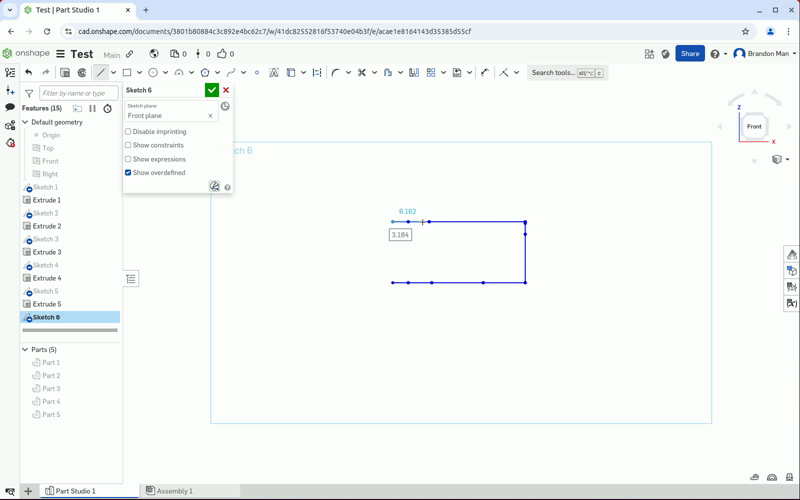
mouse_move(392, 235)
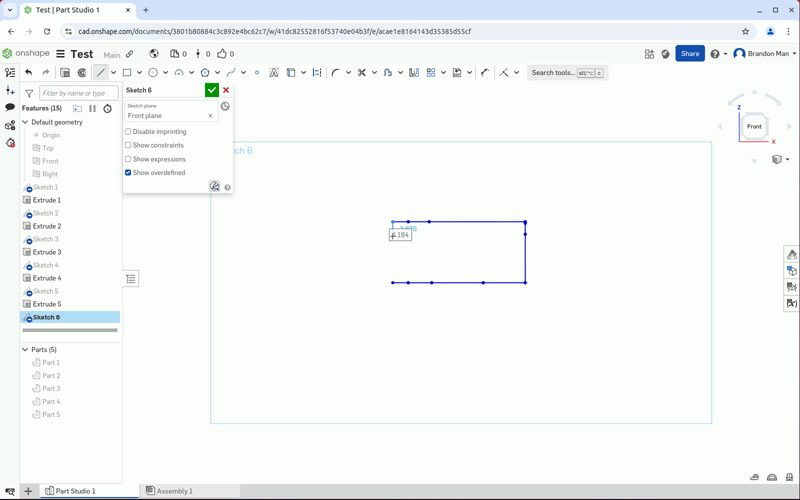
click(392, 235)
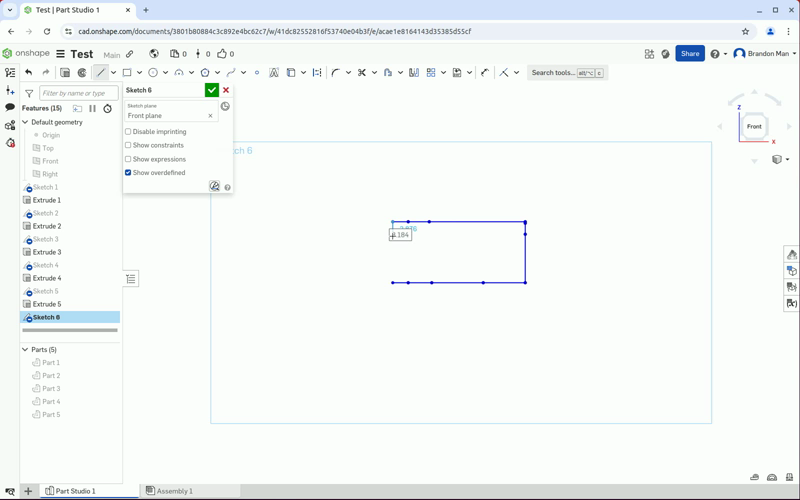
key_up(shift)
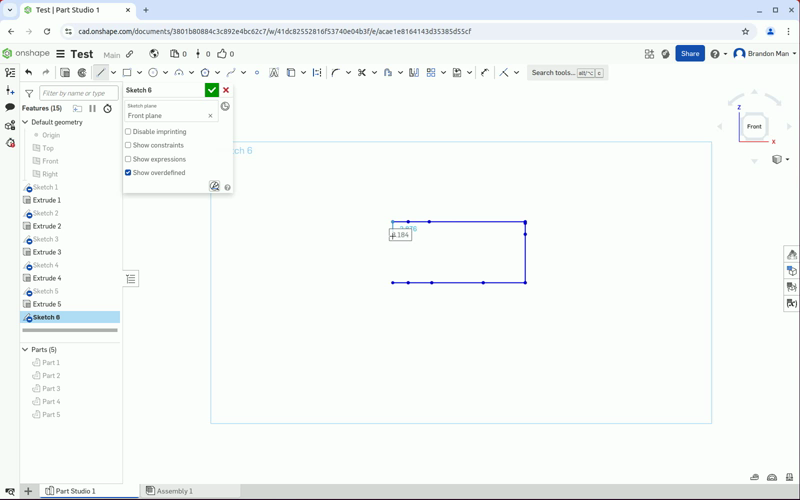
mouse_move(422, 235)
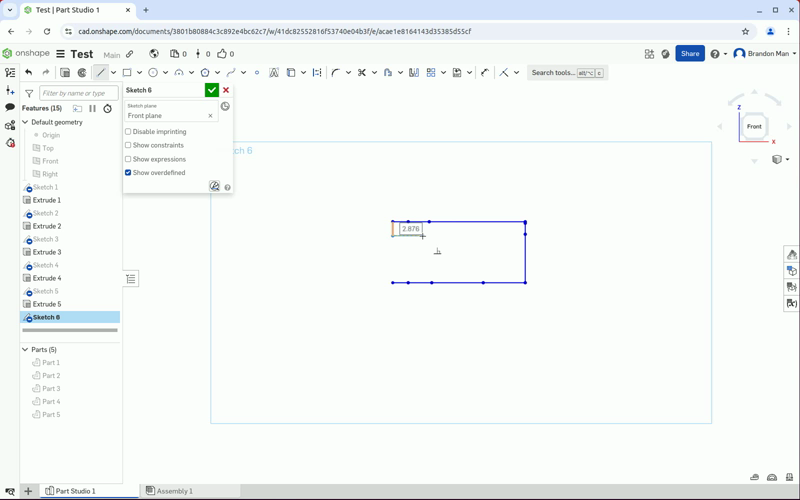
key_down(shift)
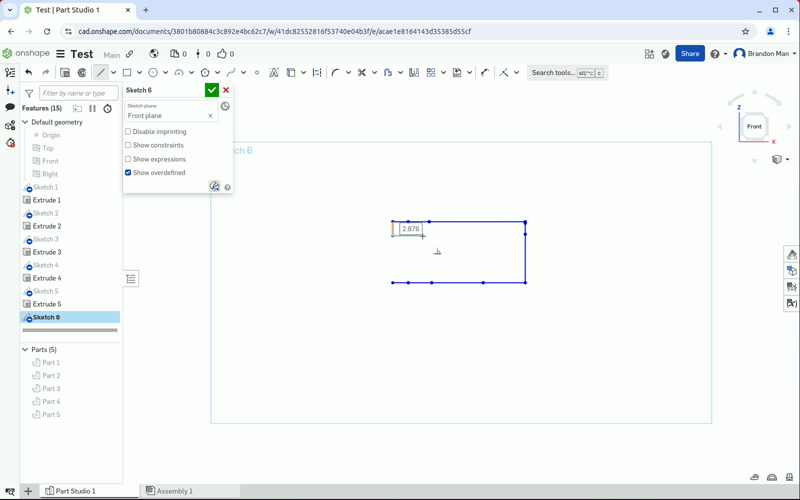
mouse_move(392, 282)
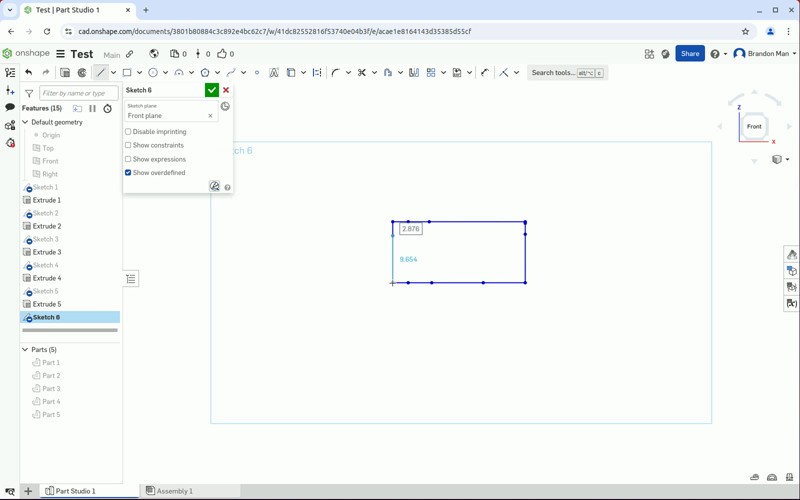
key_up(shift)
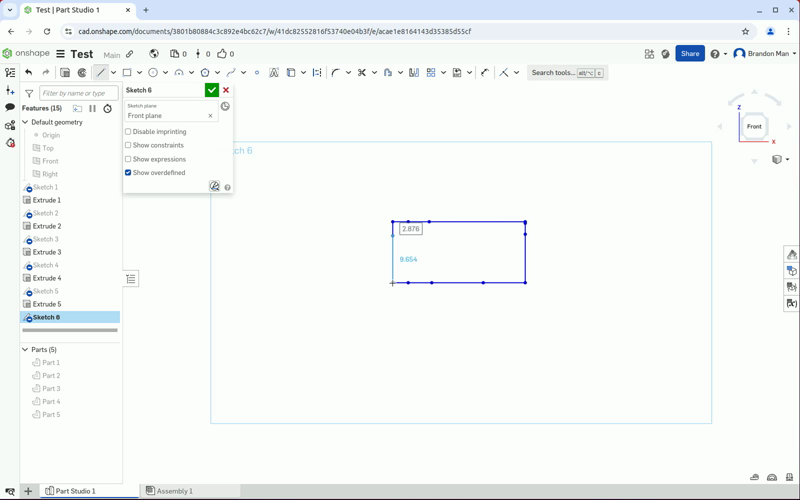
click(392, 282)
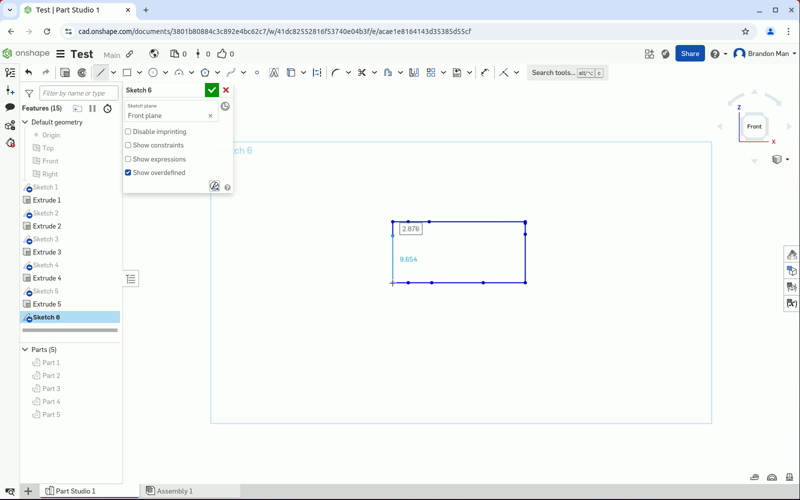
key(esc)
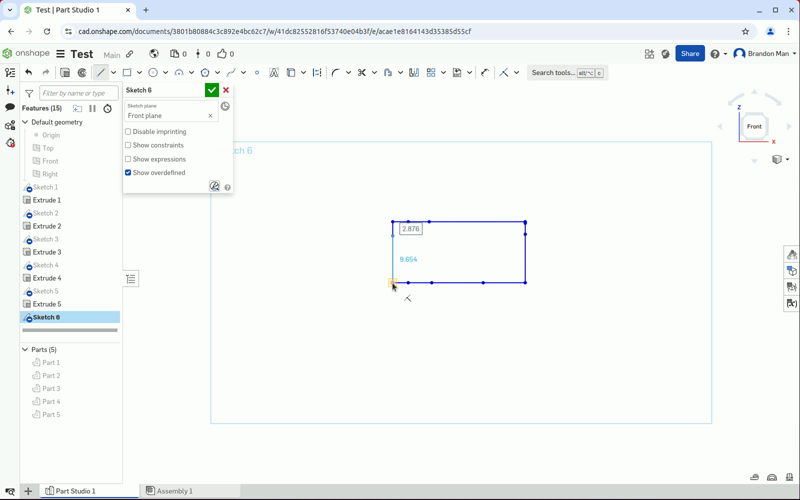
mouse_move(505, 237)
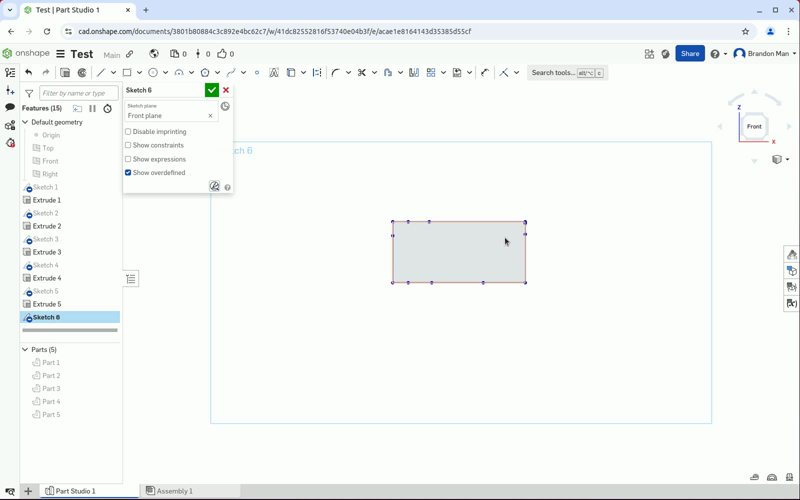
click(505, 237)
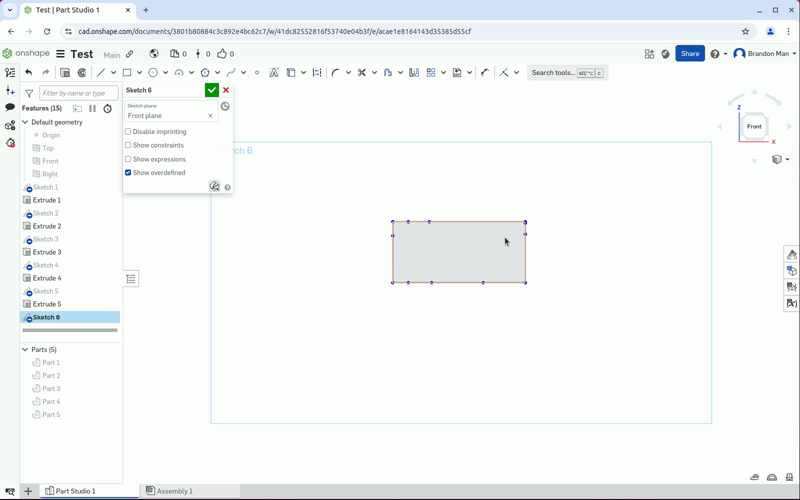
mouse_move(73, 352)
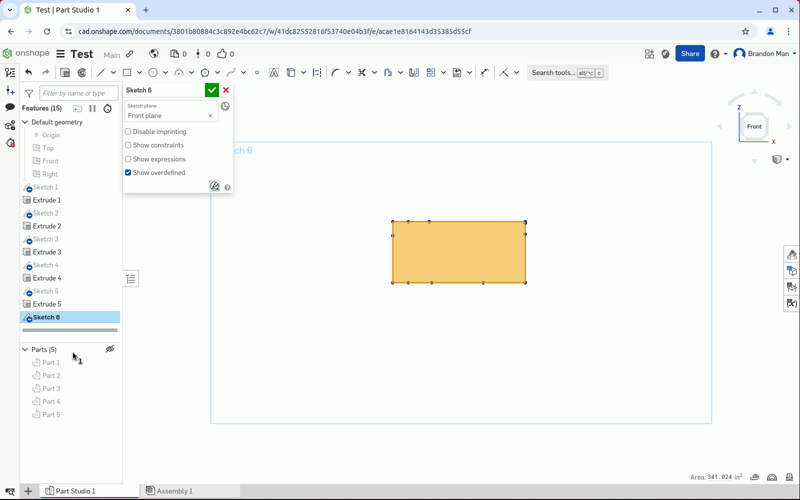
key(shift+y)
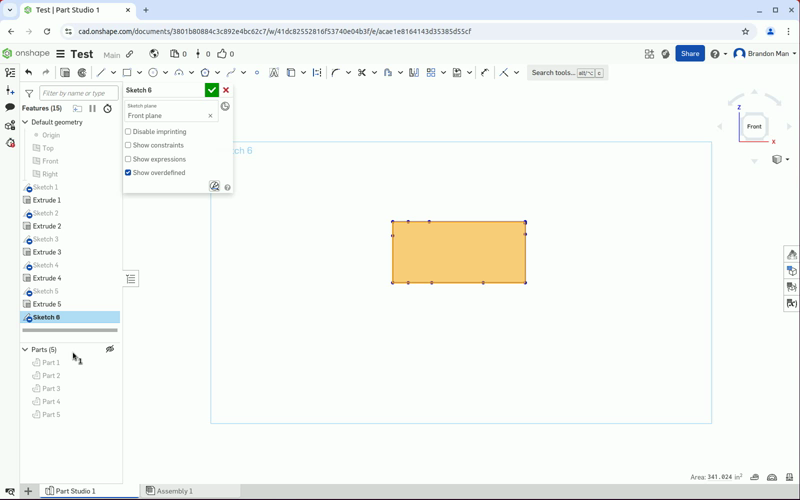
key(shift+e)
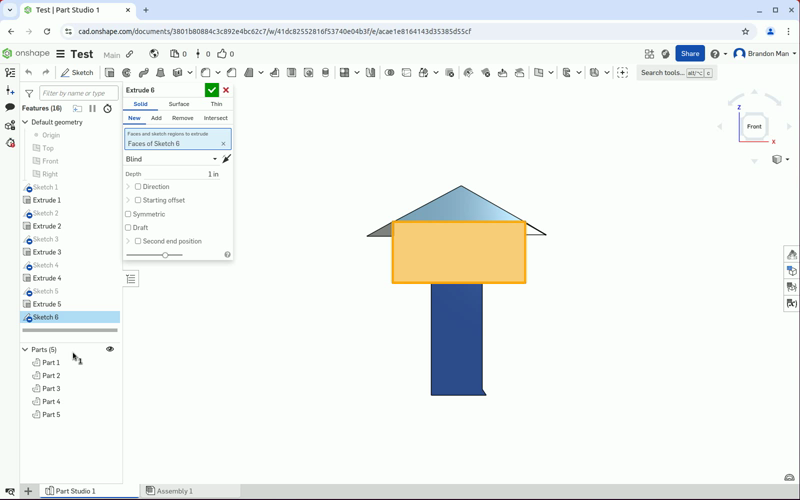
mouse_move(143, 106)
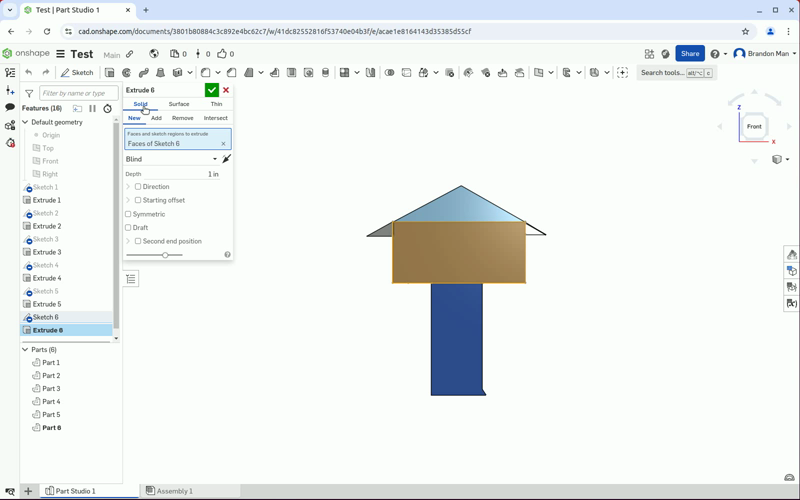
click(143, 106)
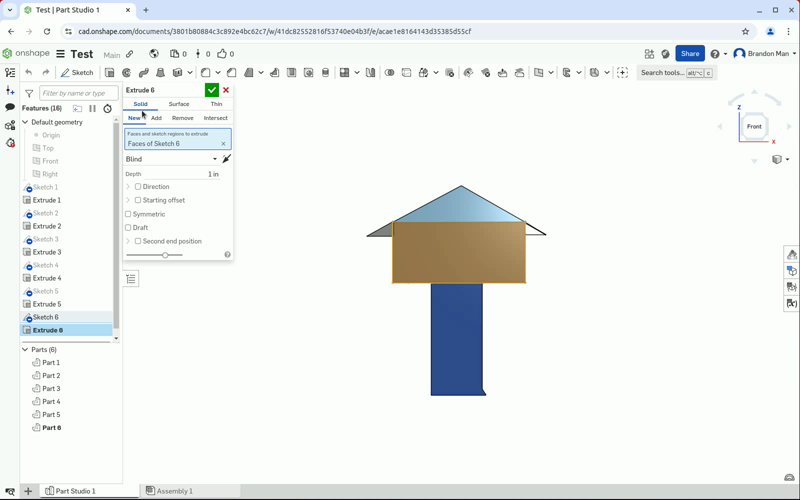
mouse_move(137, 120)
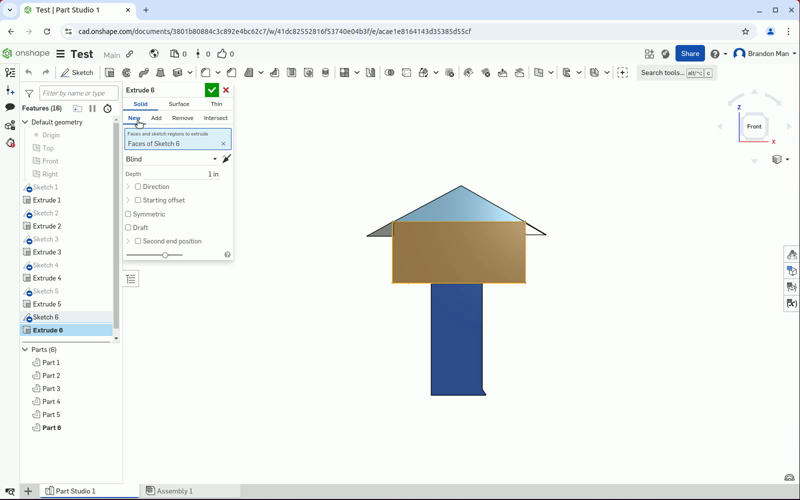
click(137, 120)
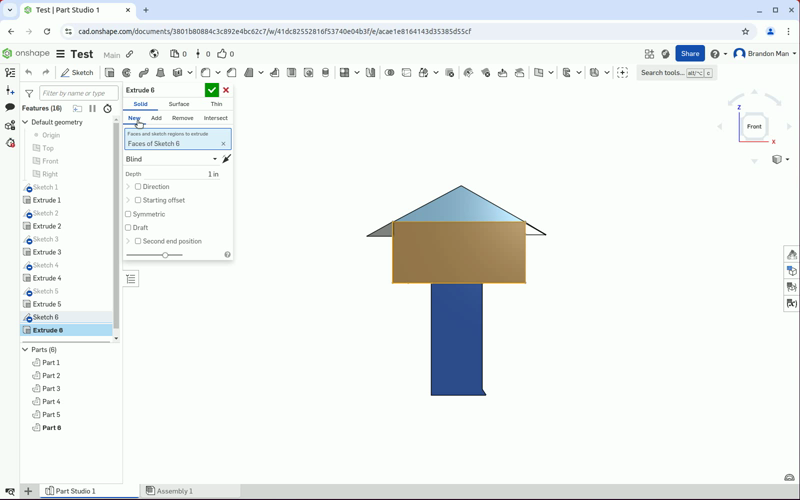
key(tab, 4)
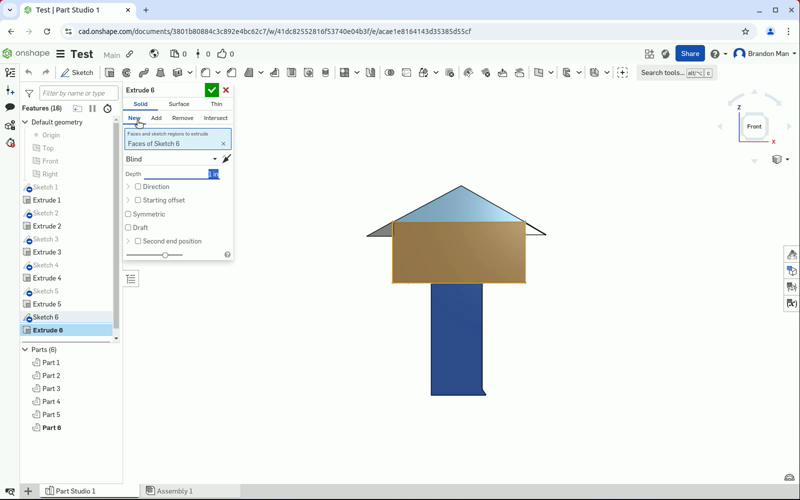
text(9.147)
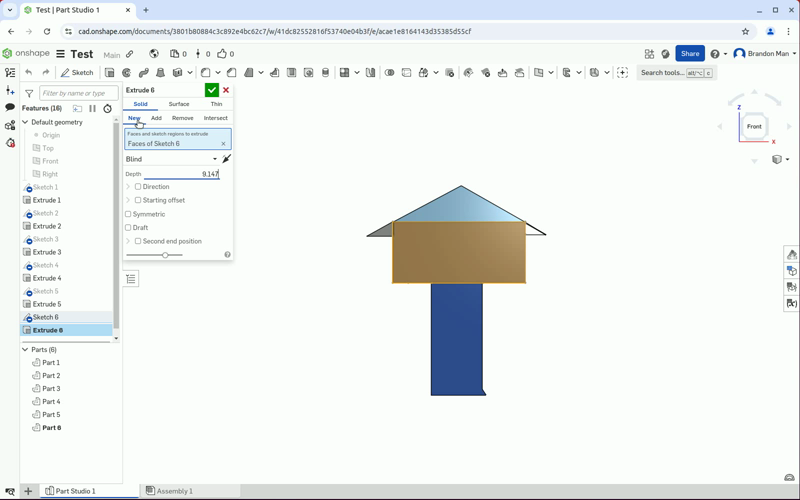
key(enter)
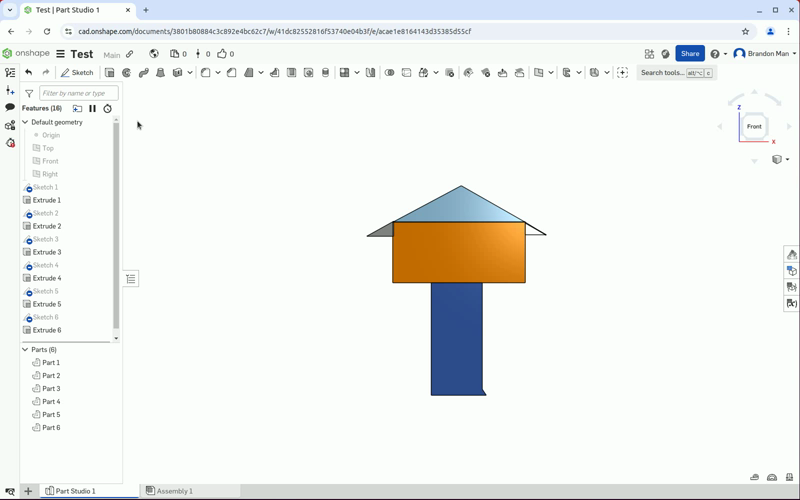
key(shift+h)
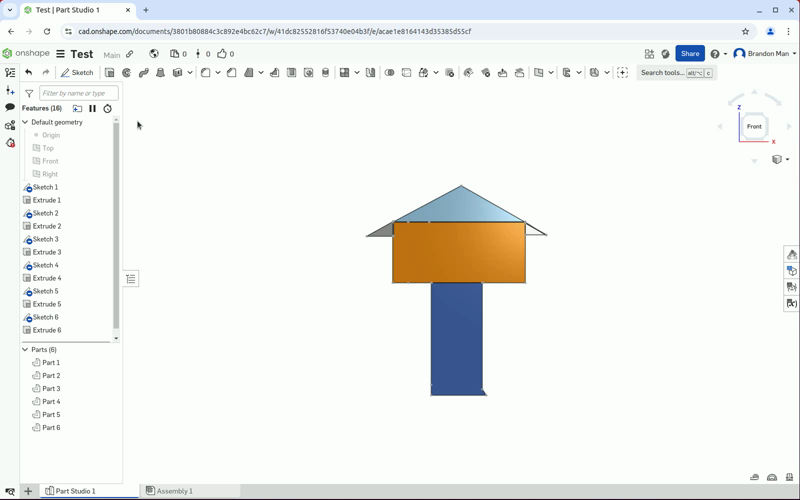
key(shift+h)
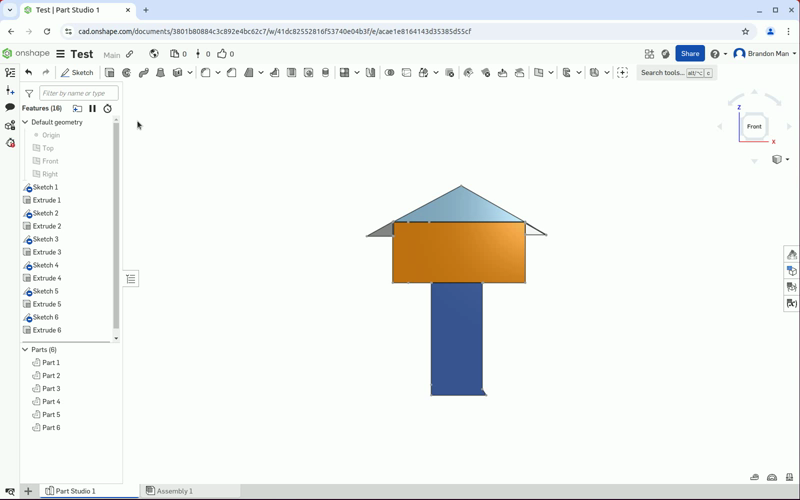
key(shift+7)
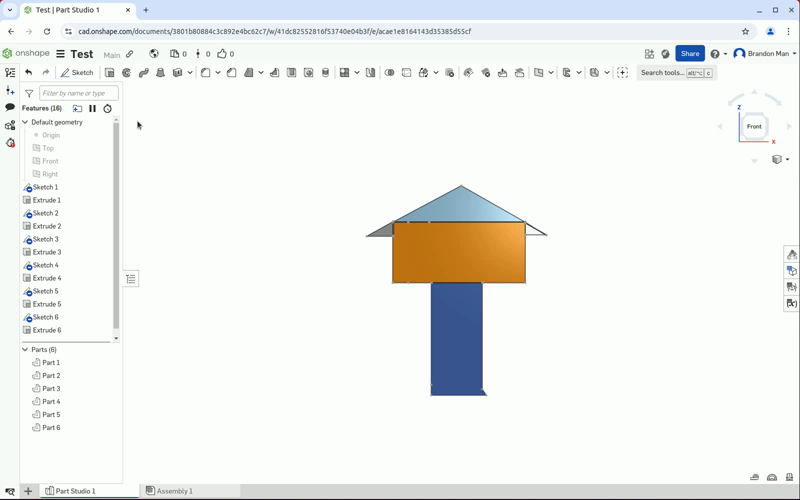
key(left, 2)
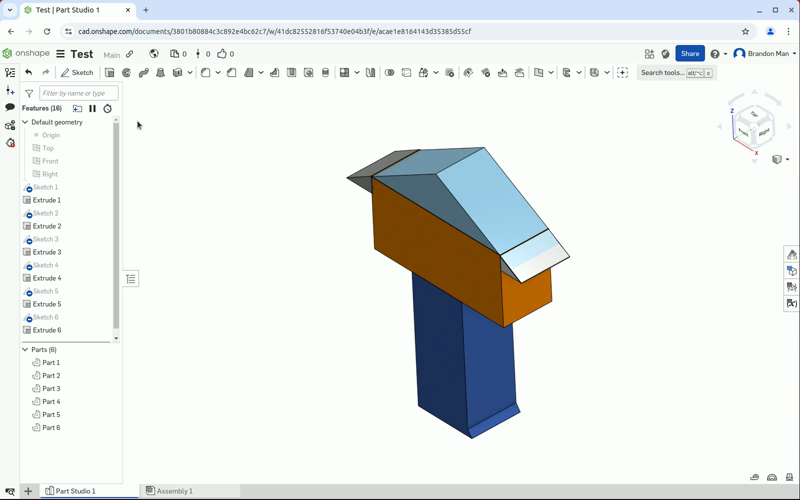
key(down, 2)
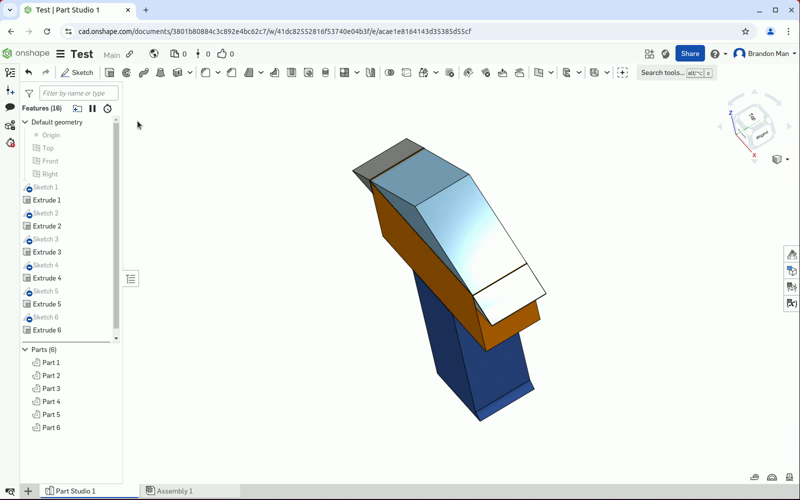
key(up, 2)
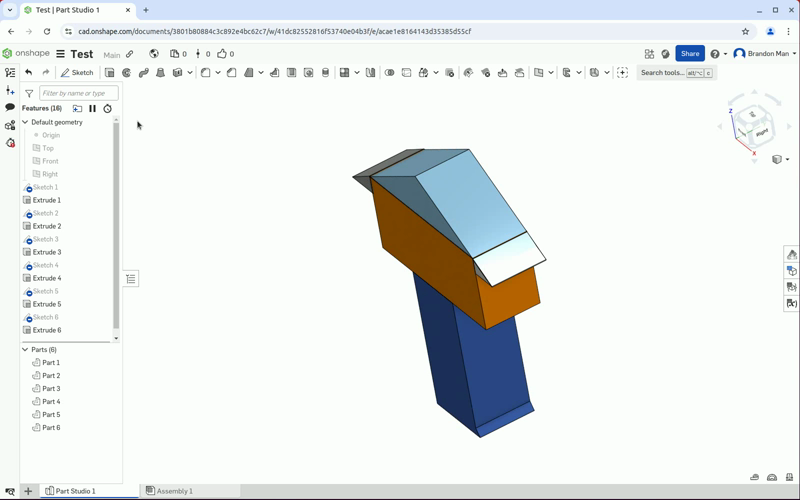
key(right, 2)
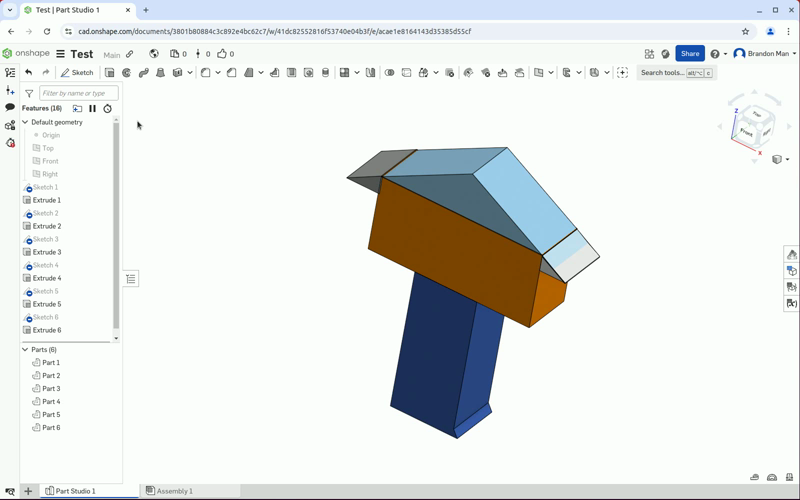
mouse_move(69, 189)
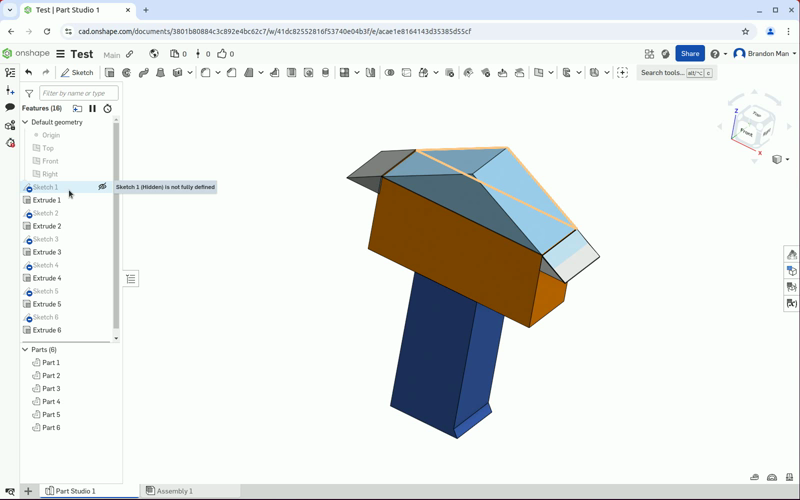
click(69, 189)